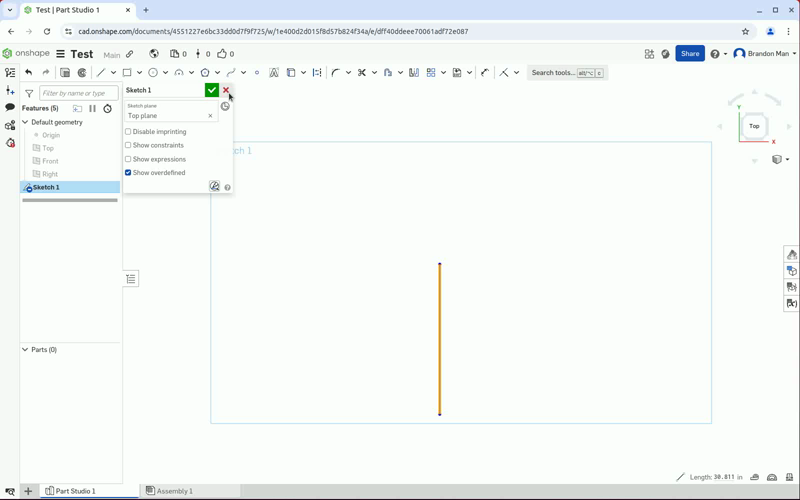
key(shift+h)
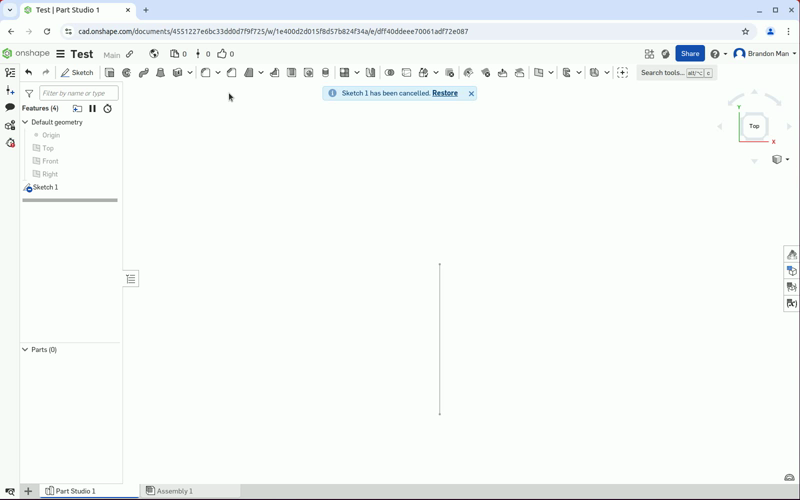
mouse_move(73, 352)
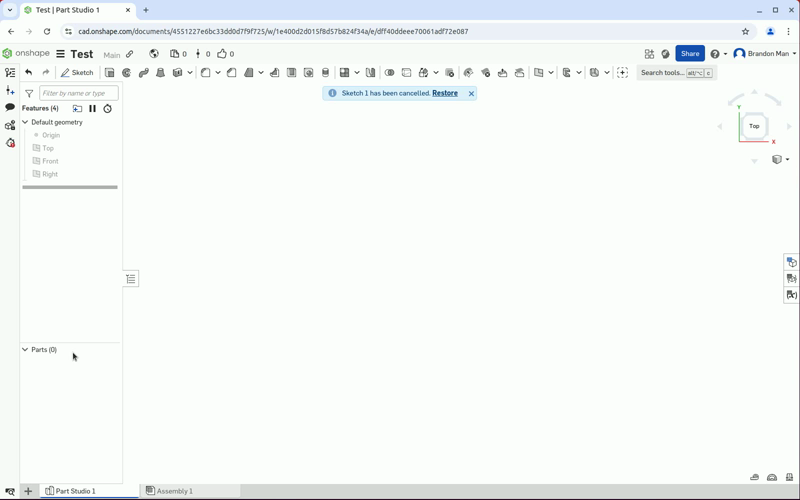
key(y)
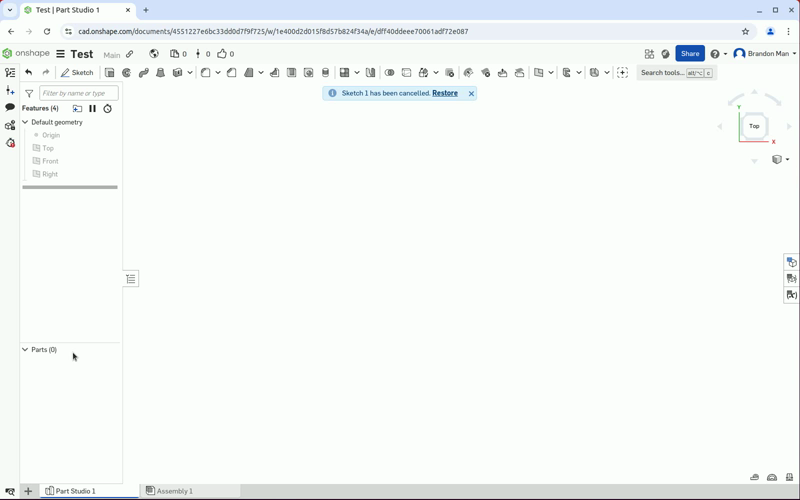
key(shift+p)
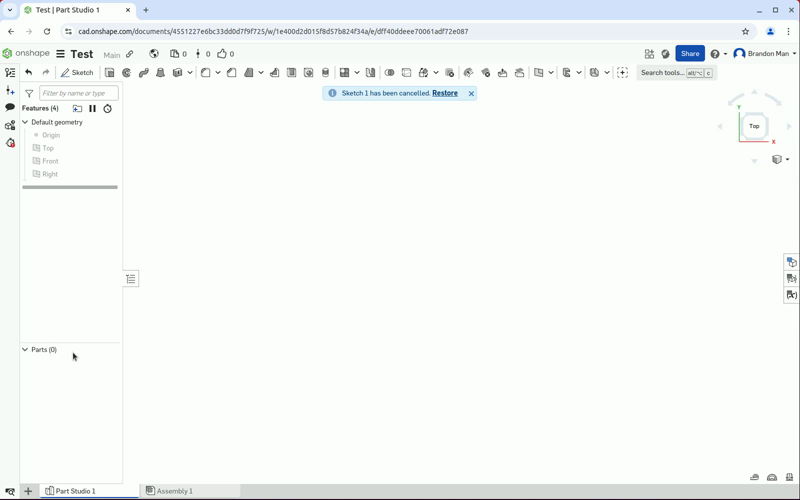
key(space)
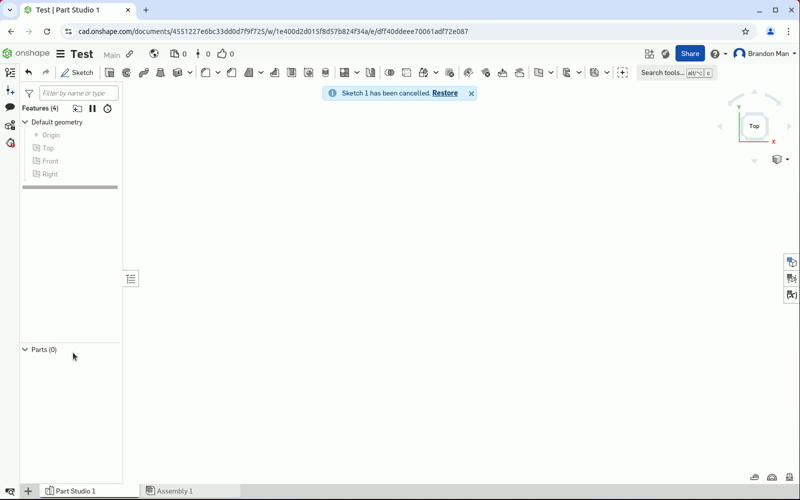
key_down(shift)
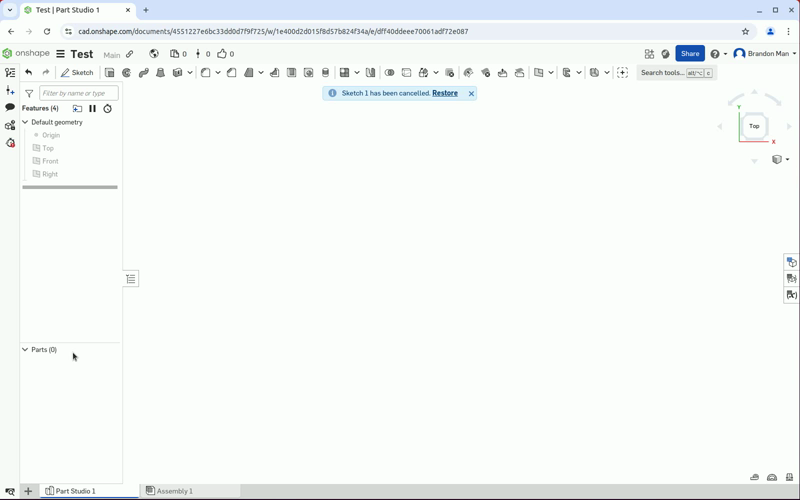
key(up)
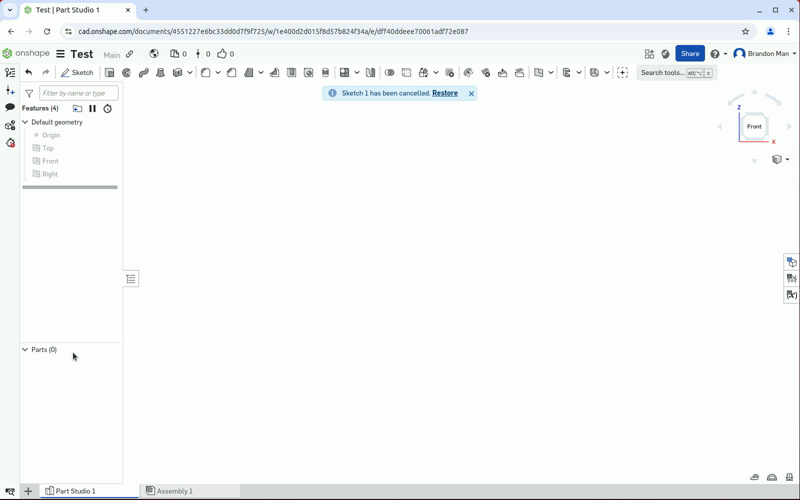
key_up(shift)
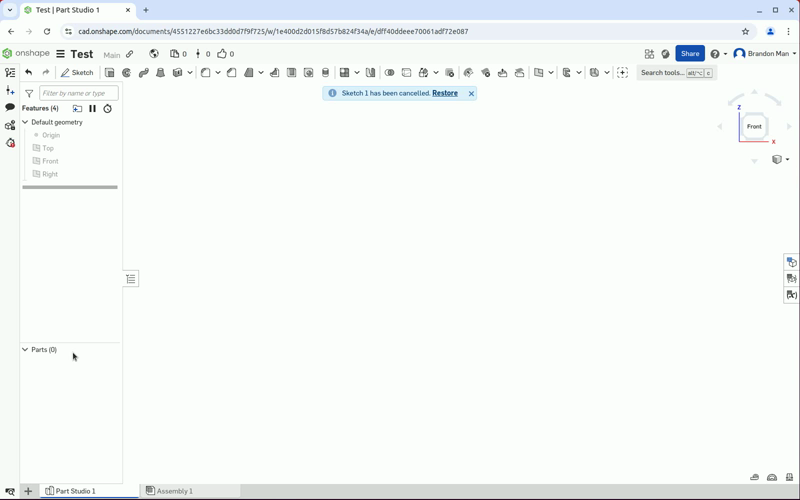
mouse_move(73, 352)
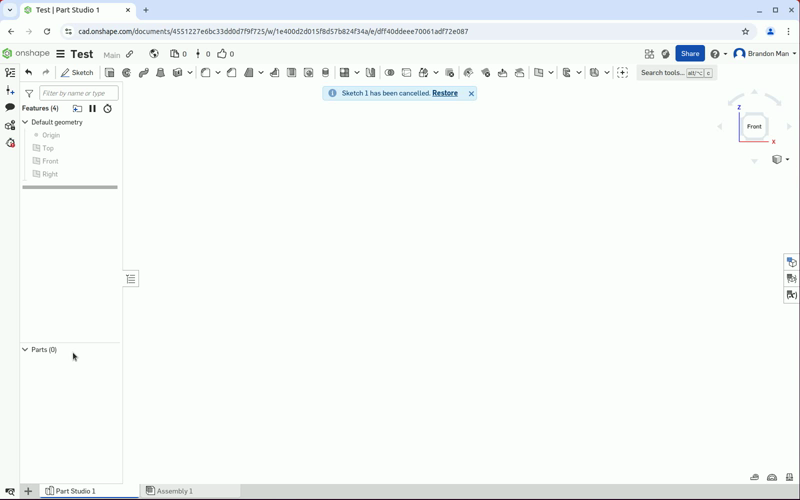
key(shift+y)
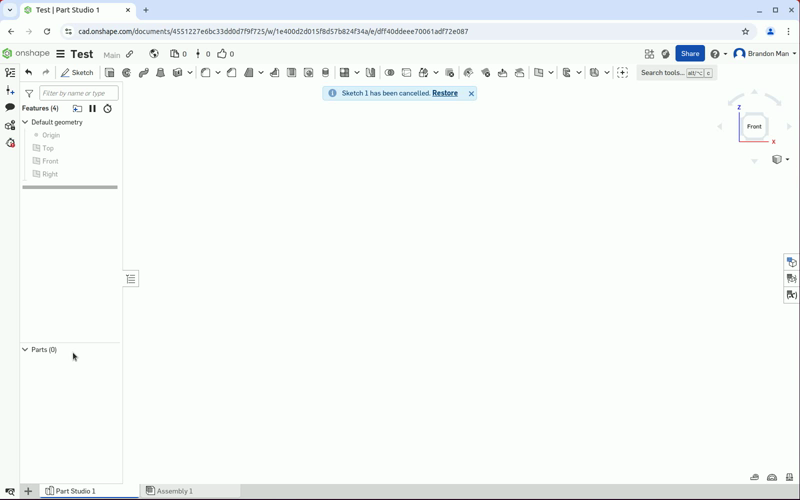
key(shift+s)
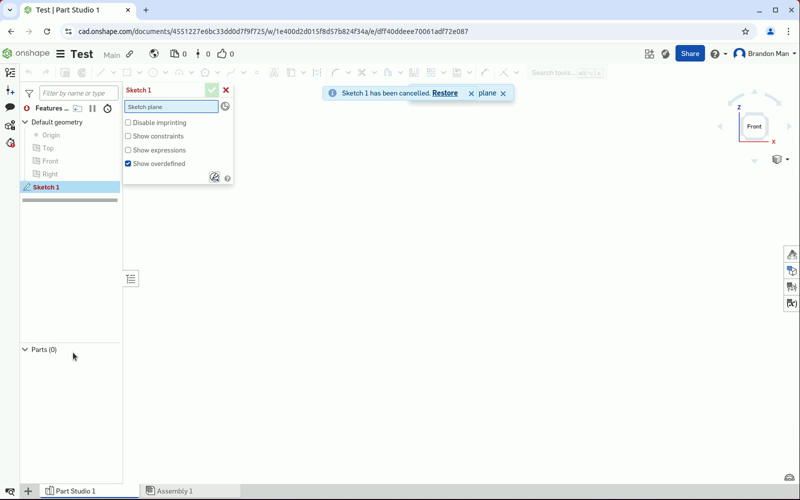
mouse_move(73, 163)
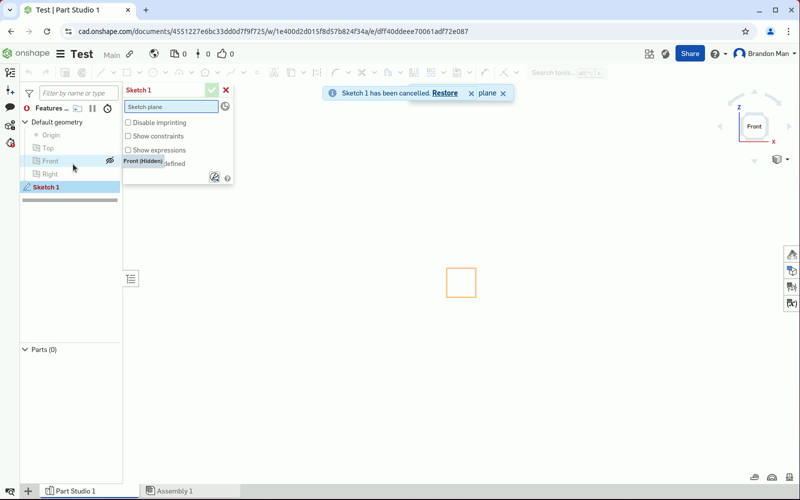
click(73, 163)
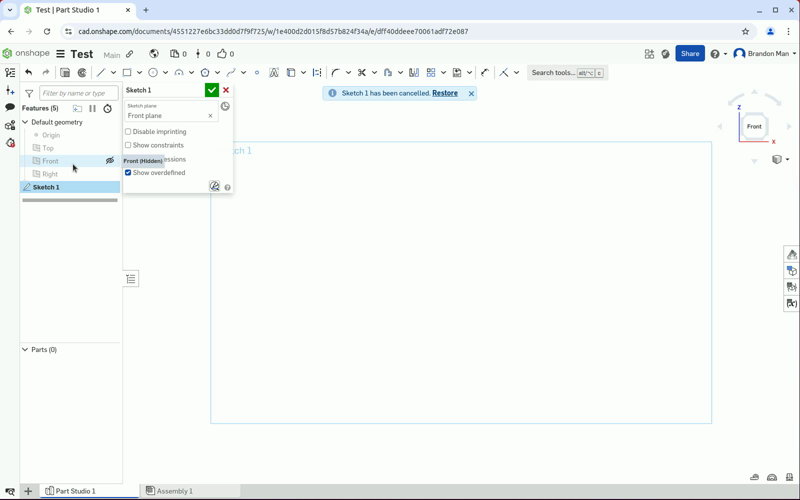
mouse_move(73, 352)
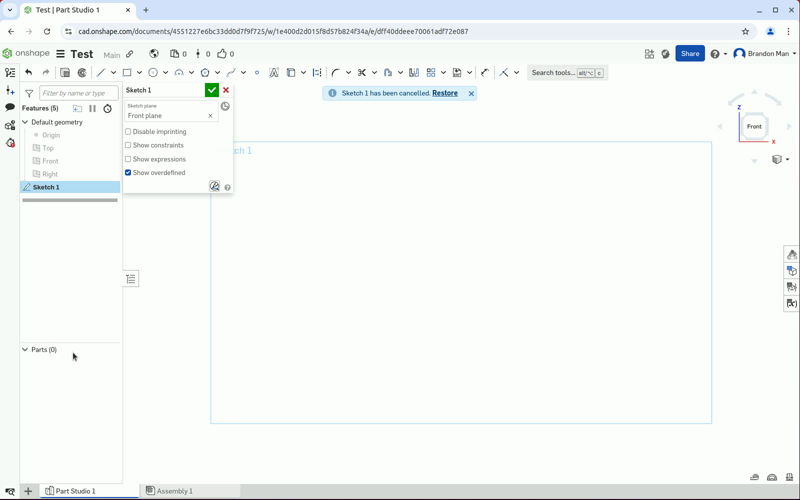
key(y)
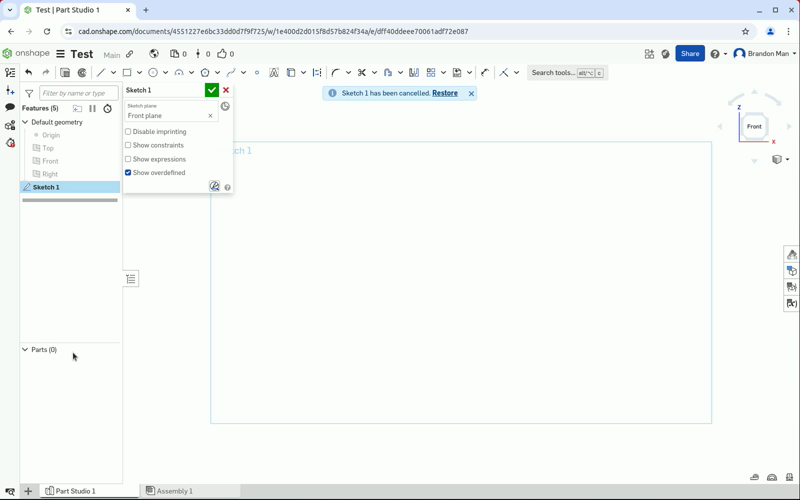
key(l)
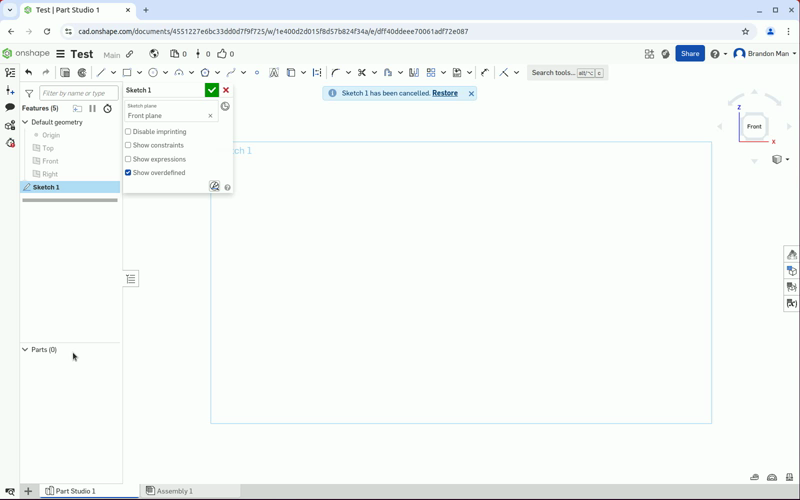
key_down(shift)
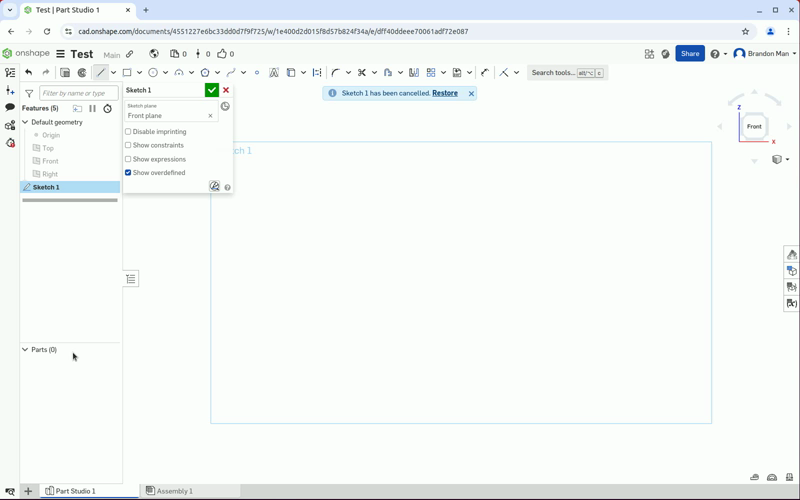
mouse_move(348, 357)
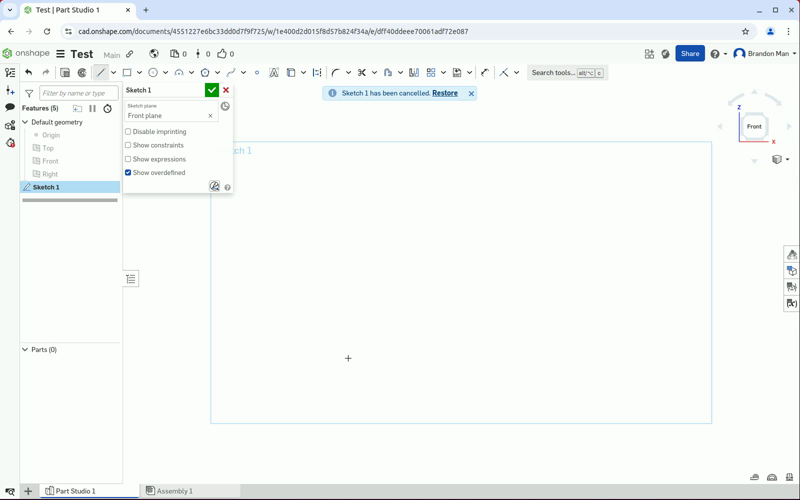
click(348, 357)
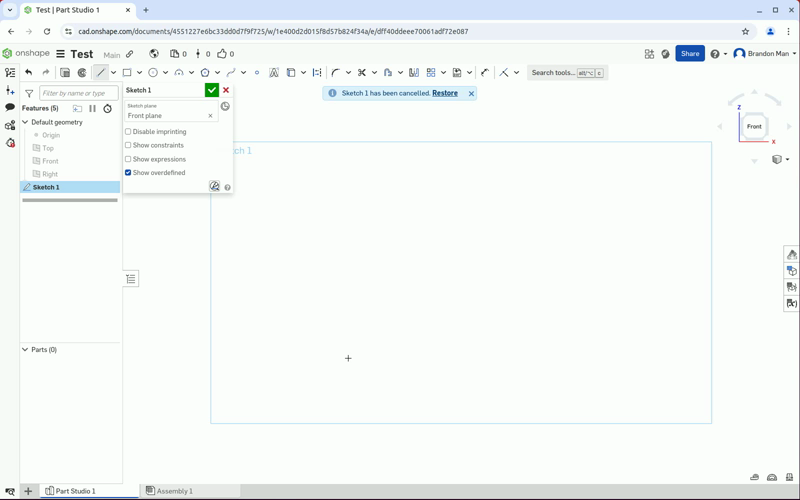
key_up(shift)
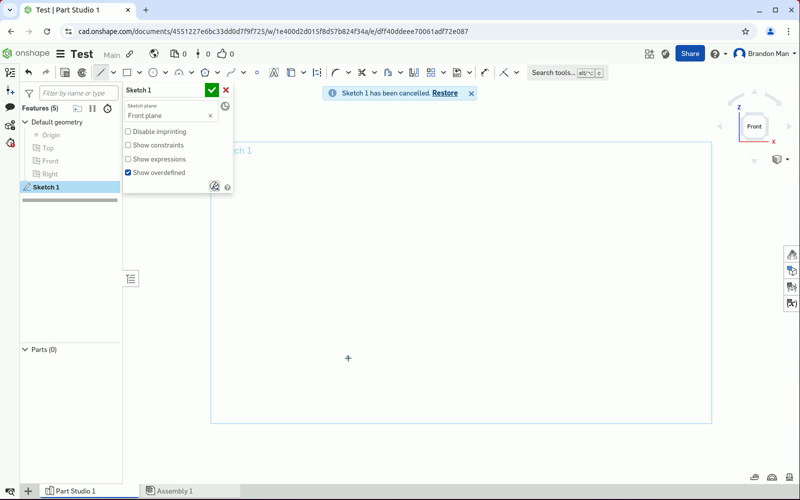
key_down(shift)
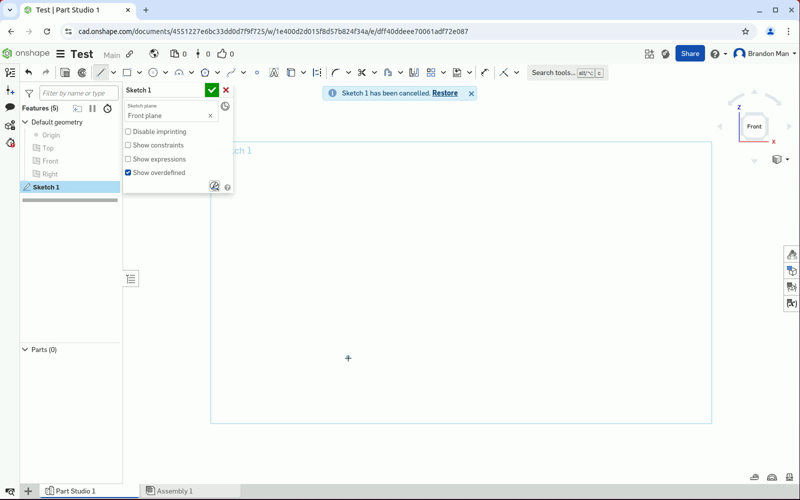
mouse_move(570, 357)
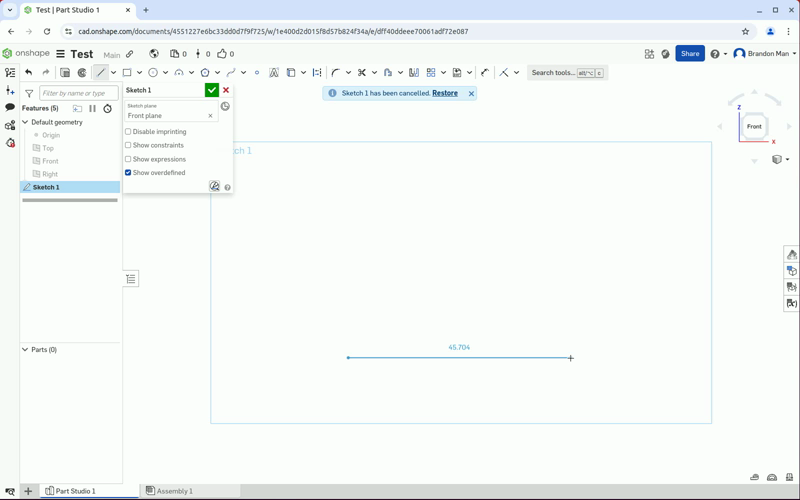
click(570, 357)
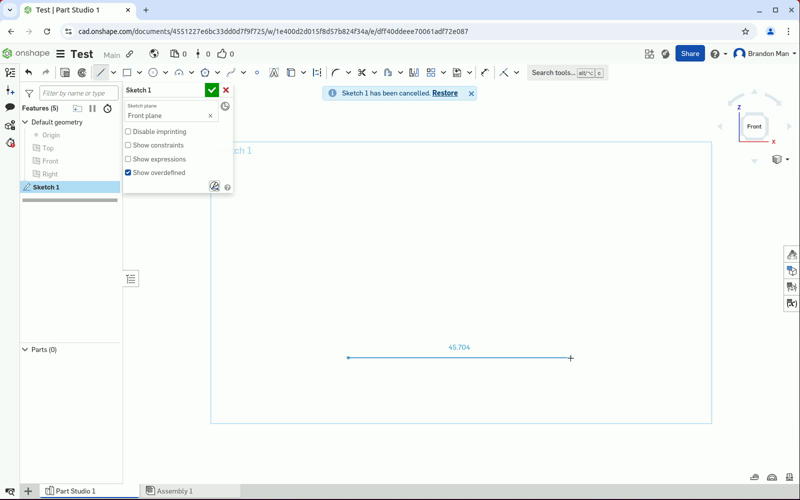
key_up(shift)
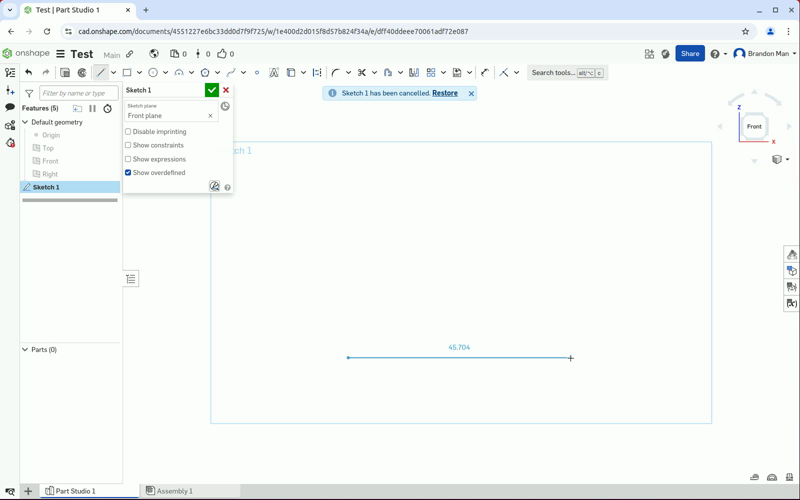
key_down(shift)
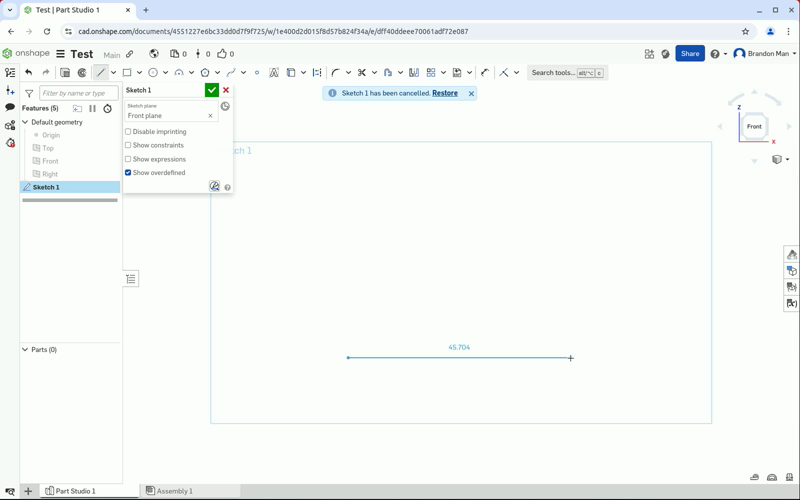
mouse_move(570, 210)
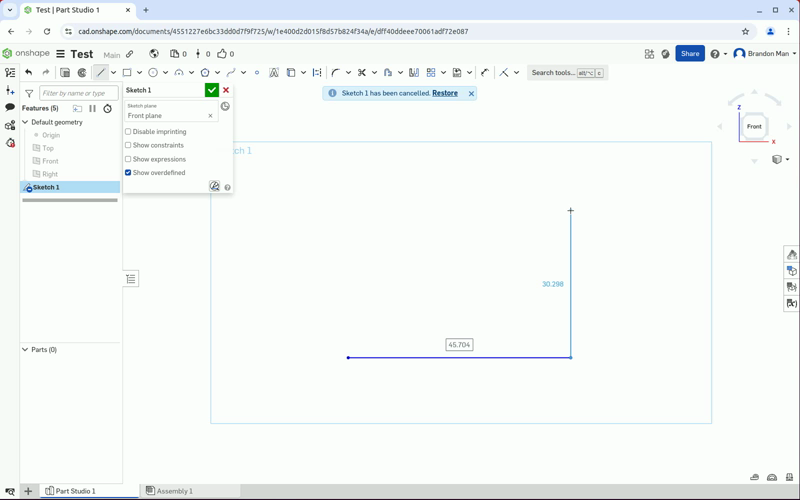
click(570, 210)
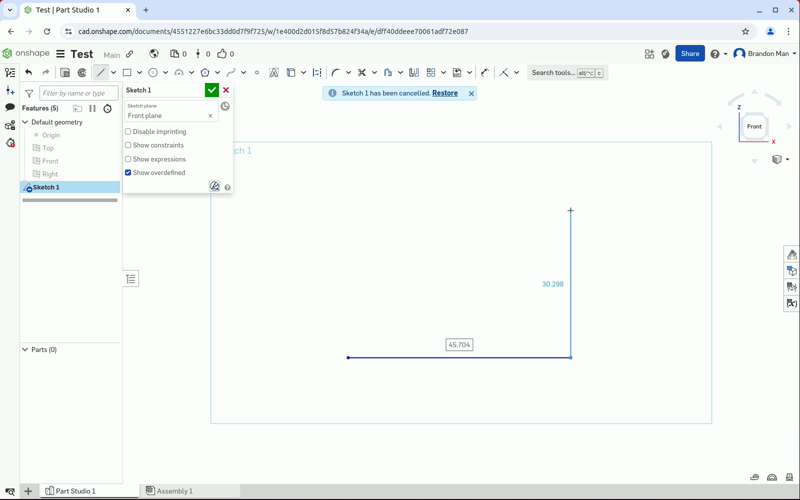
key_up(shift)
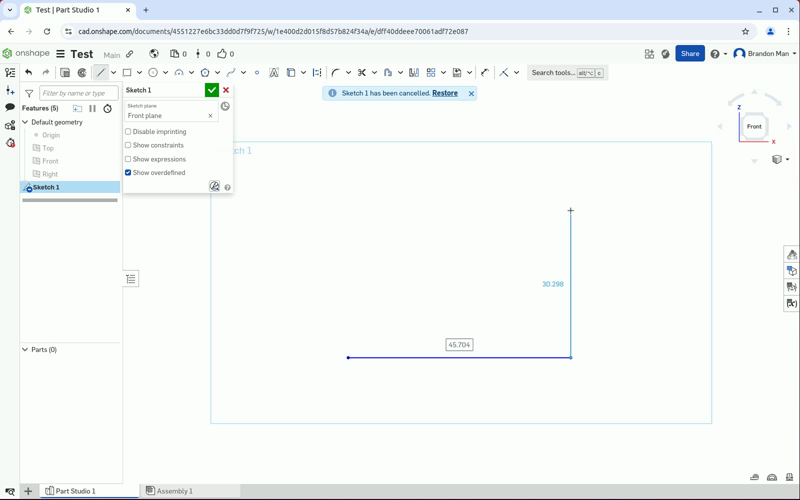
key_down(shift)
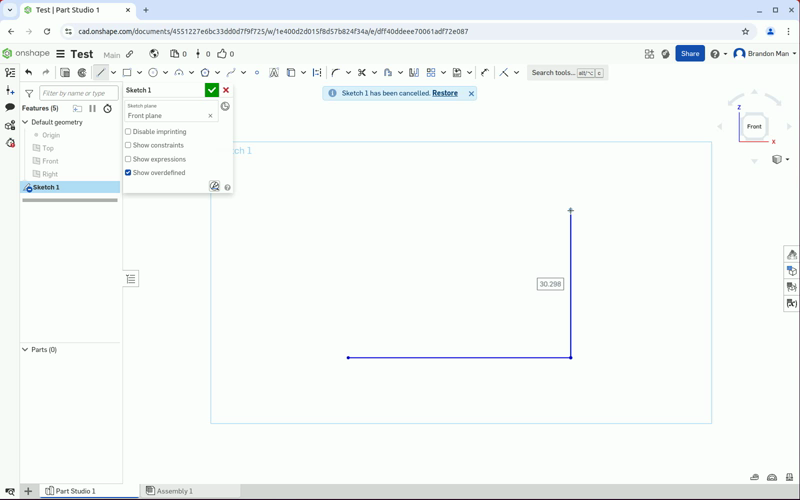
mouse_move(348, 210)
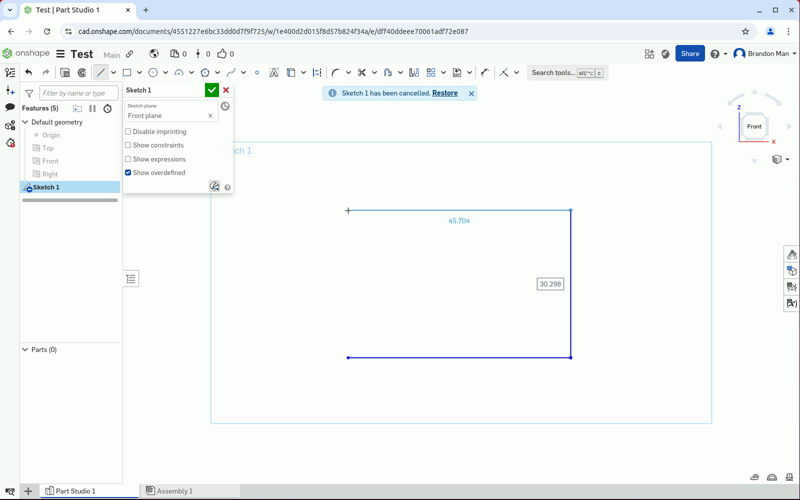
click(348, 210)
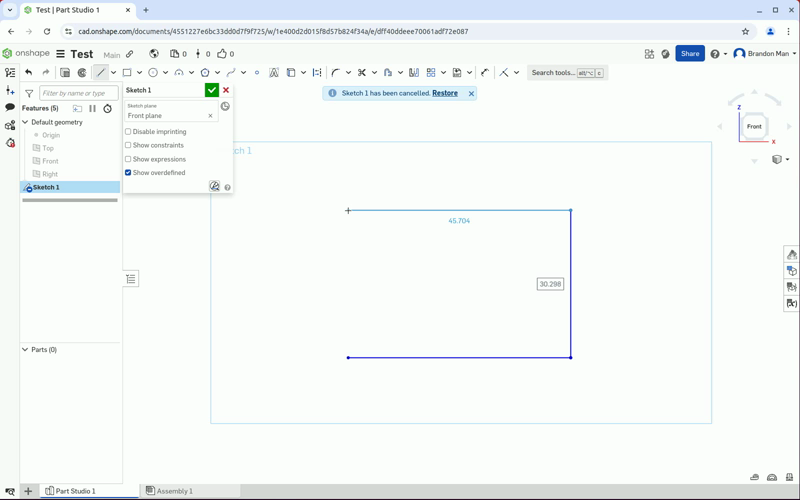
key_up(shift)
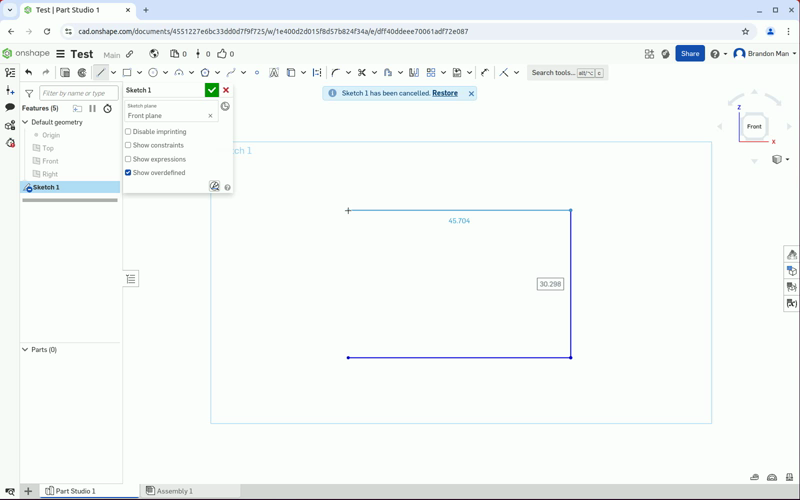
key_down(shift)
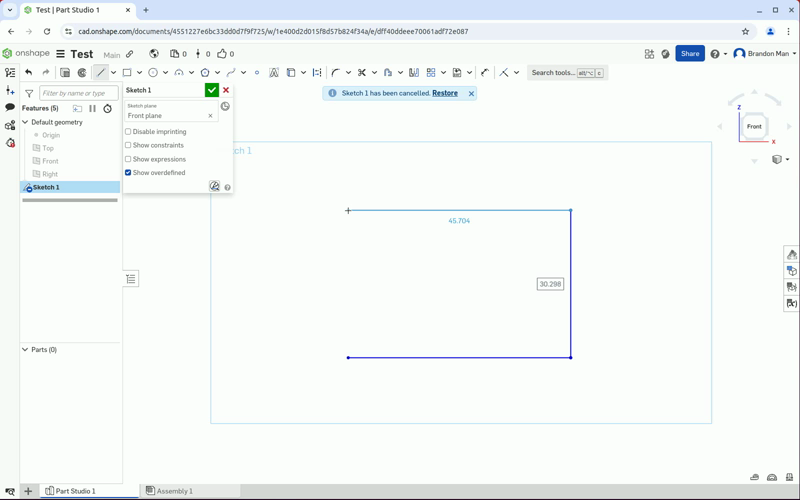
mouse_move(348, 357)
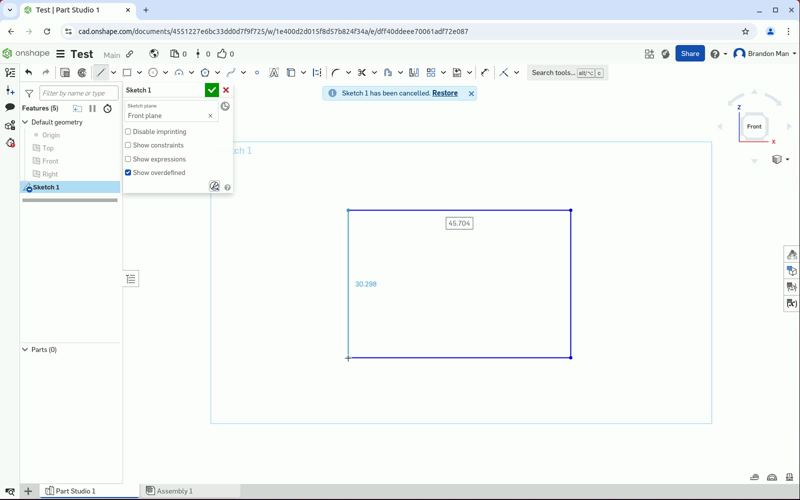
key_up(shift)
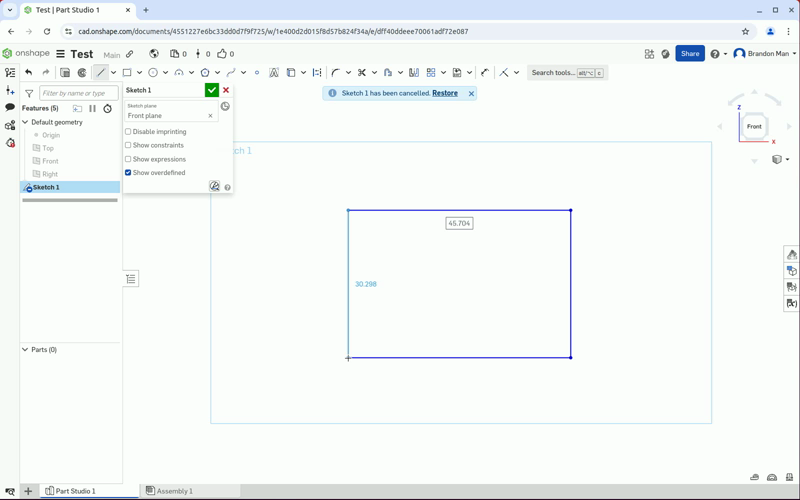
click(348, 357)
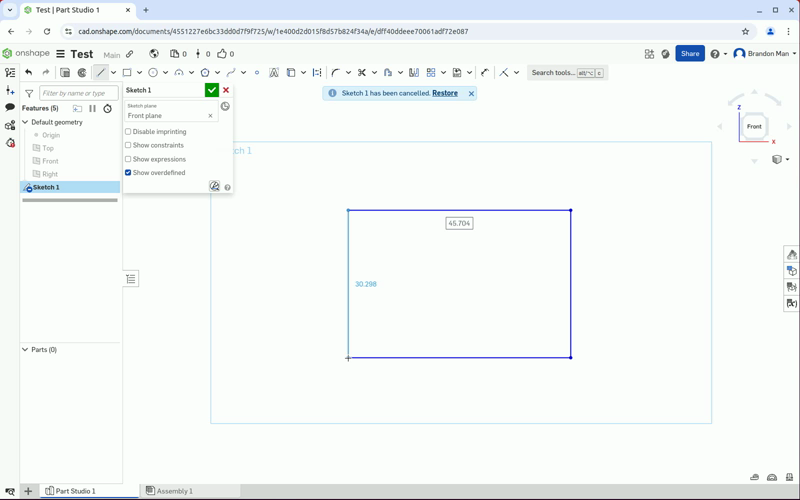
key(esc)
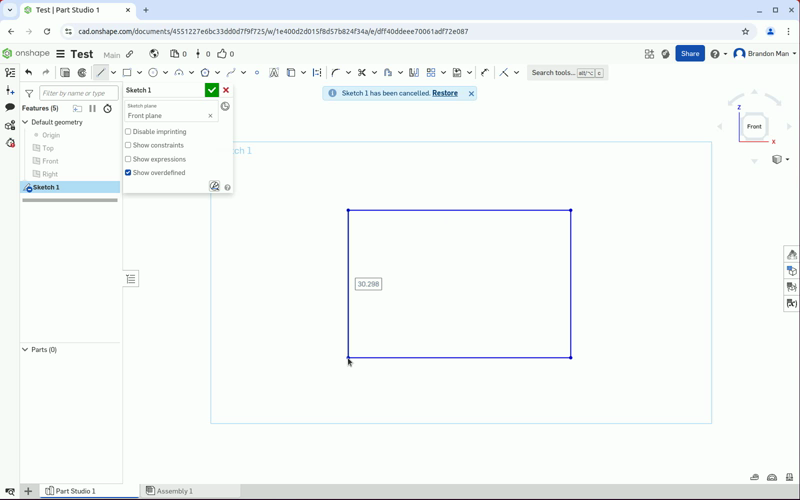
key(c)
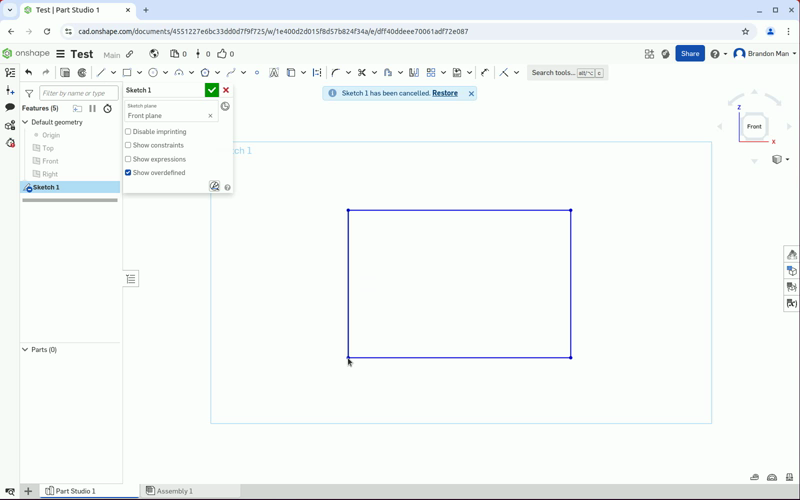
key_down(shift)
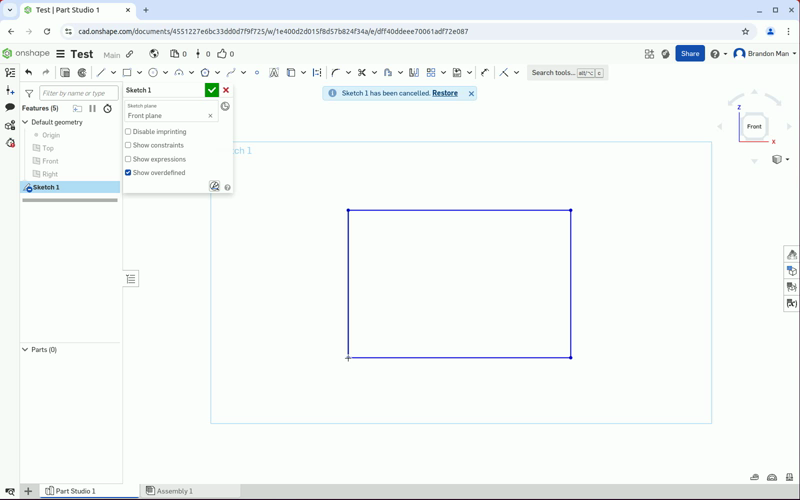
mouse_move(395, 257)
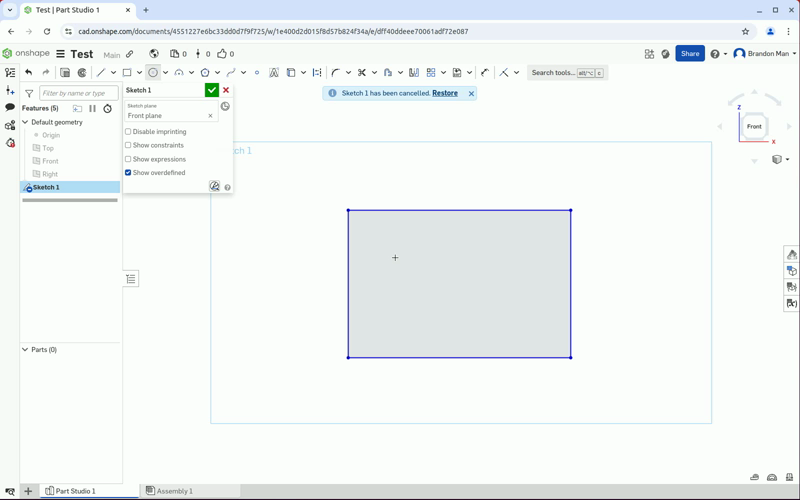
click(395, 257)
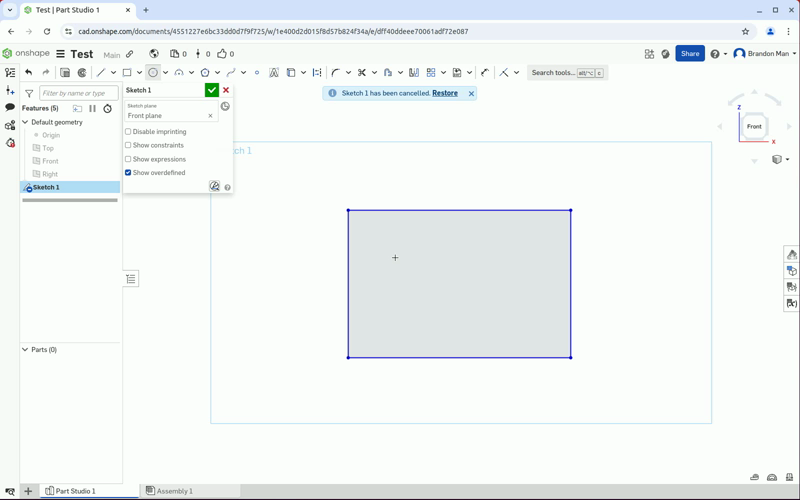
key_up(shift)
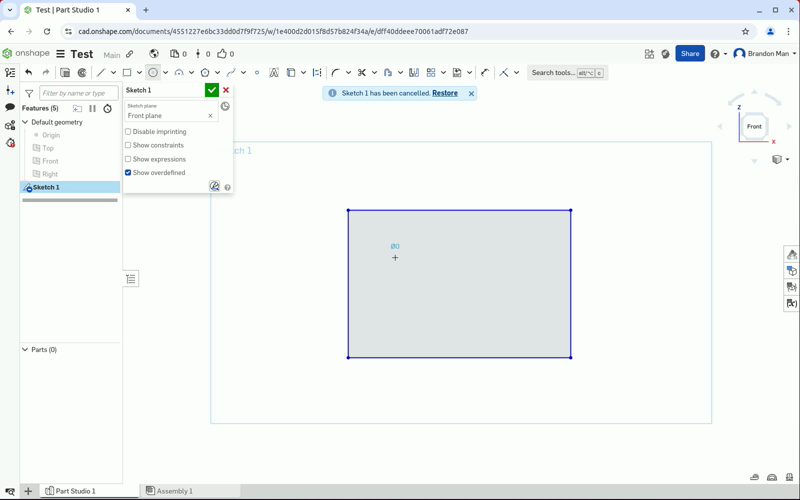
mouse_move(404, 257)
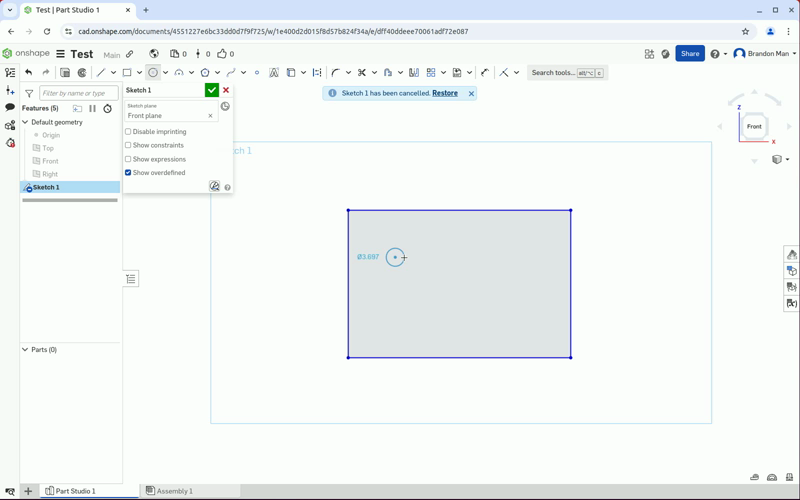
click(404, 257)
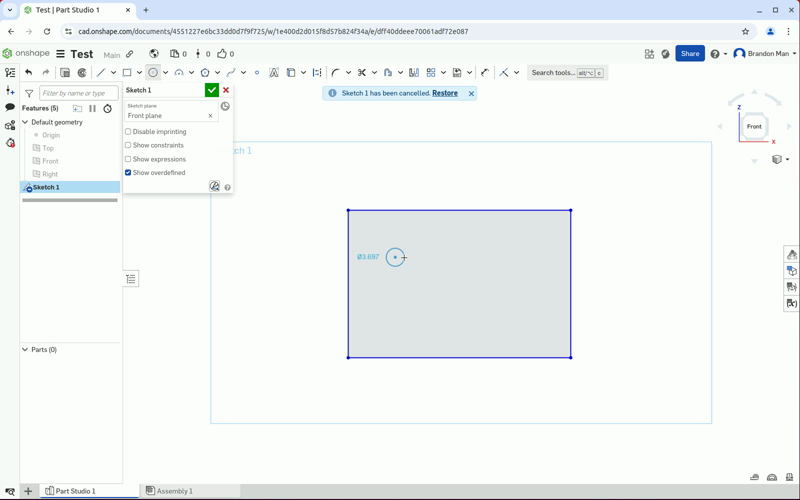
key(esc)
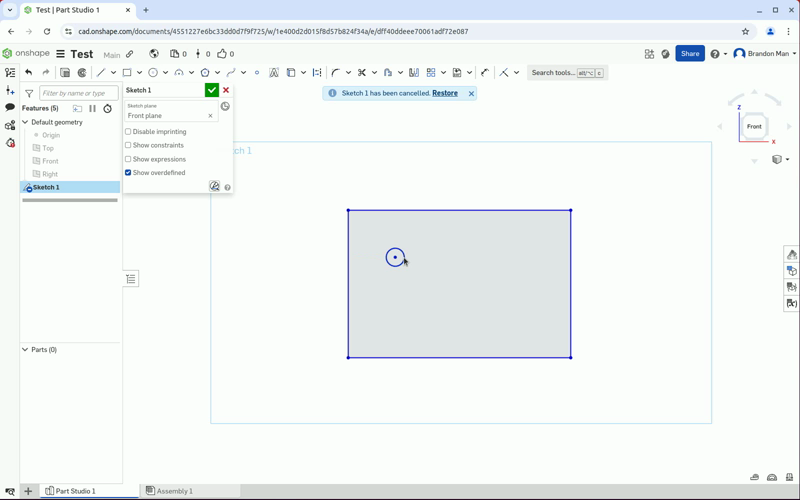
key(c)
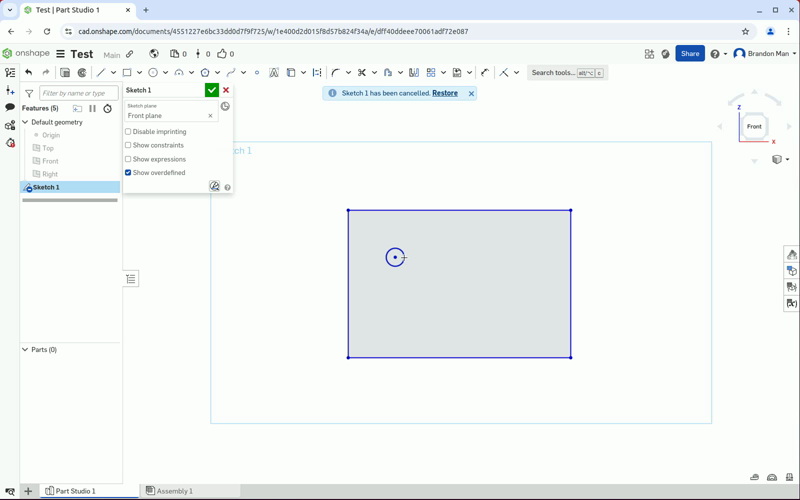
key_down(shift)
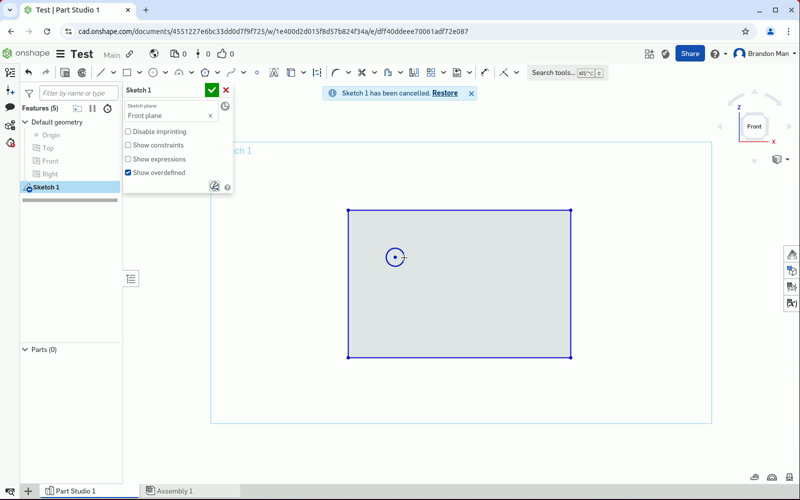
mouse_move(524, 257)
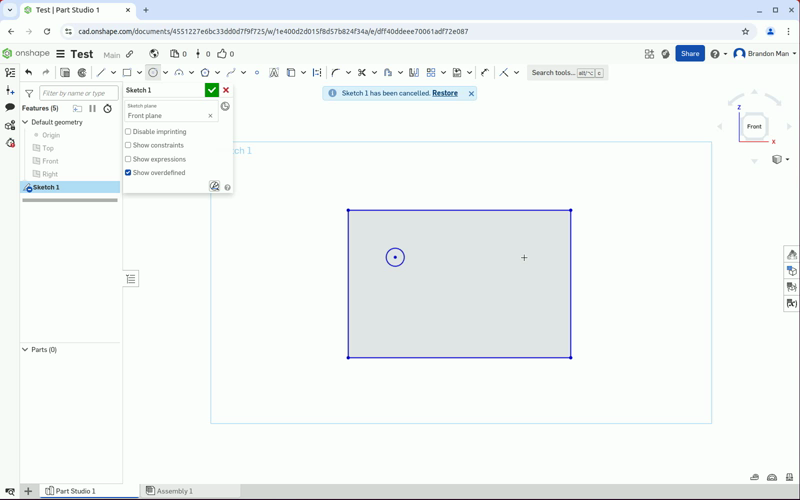
click(524, 257)
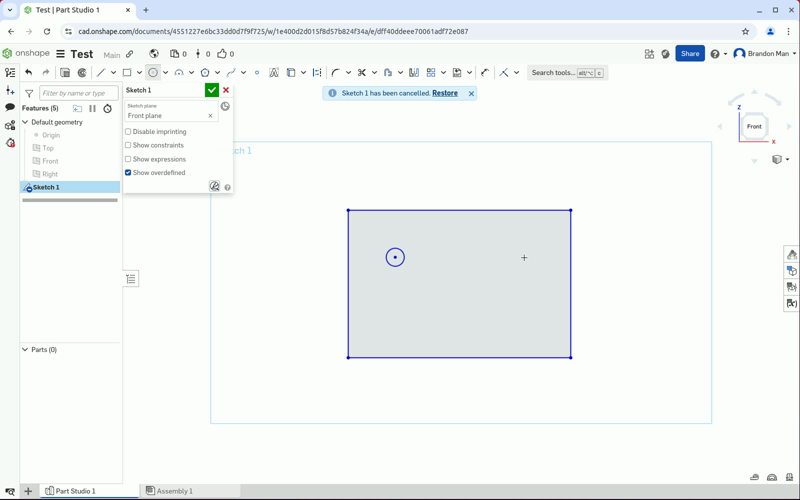
key_up(shift)
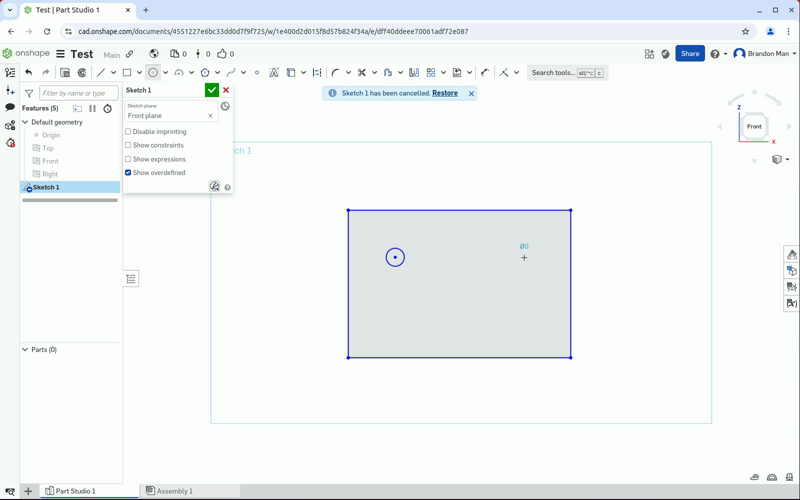
mouse_move(533, 257)
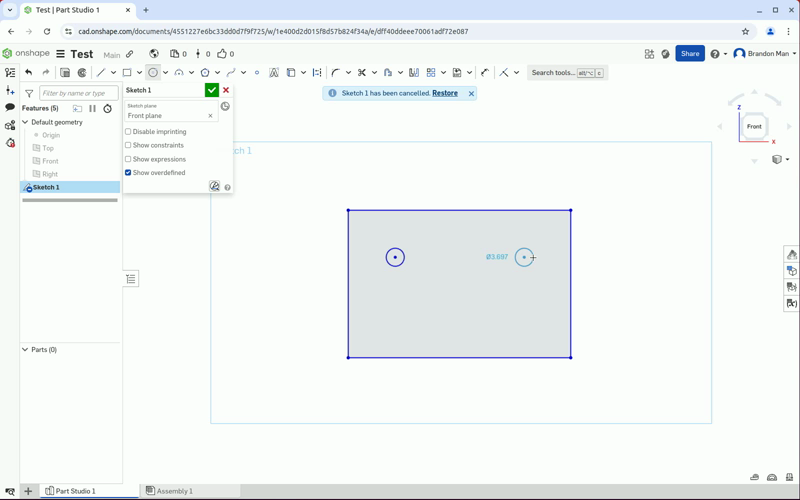
click(533, 257)
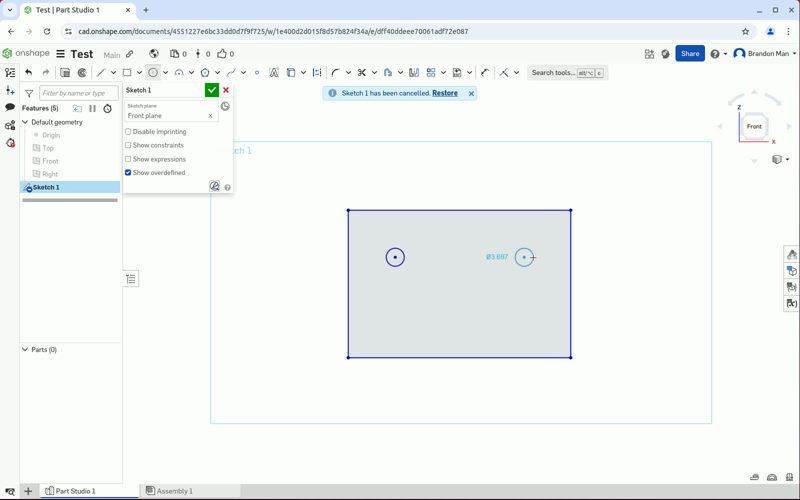
key(esc)
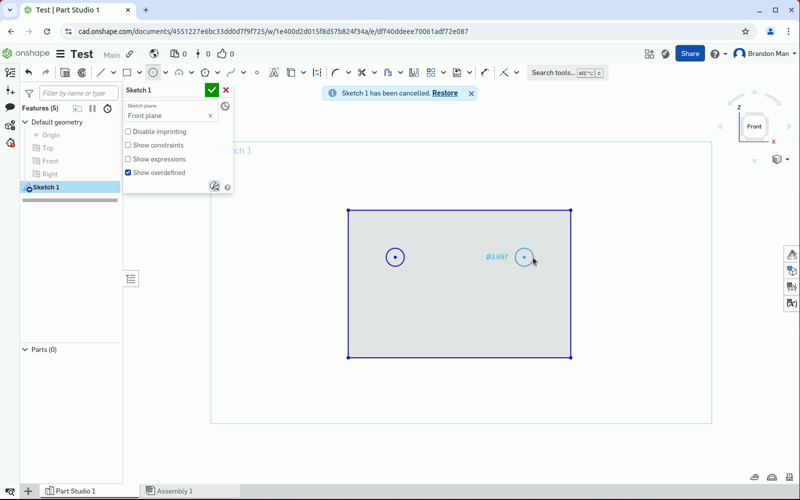
mouse_move(436, 291)
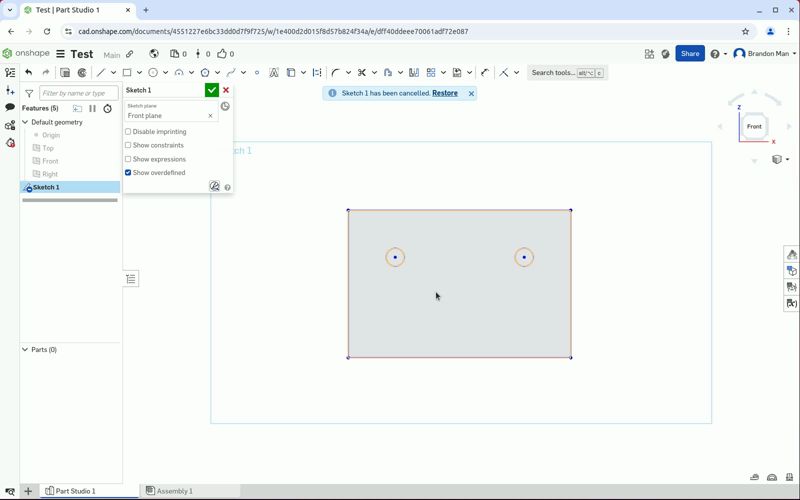
click(436, 291)
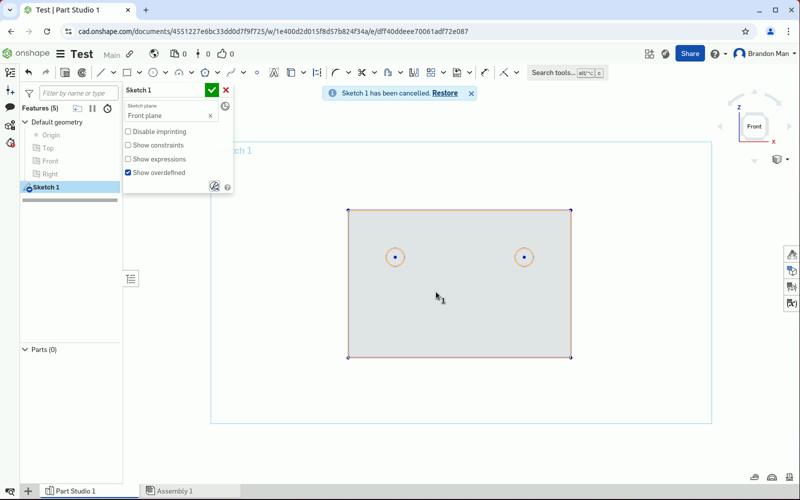
mouse_move(73, 352)
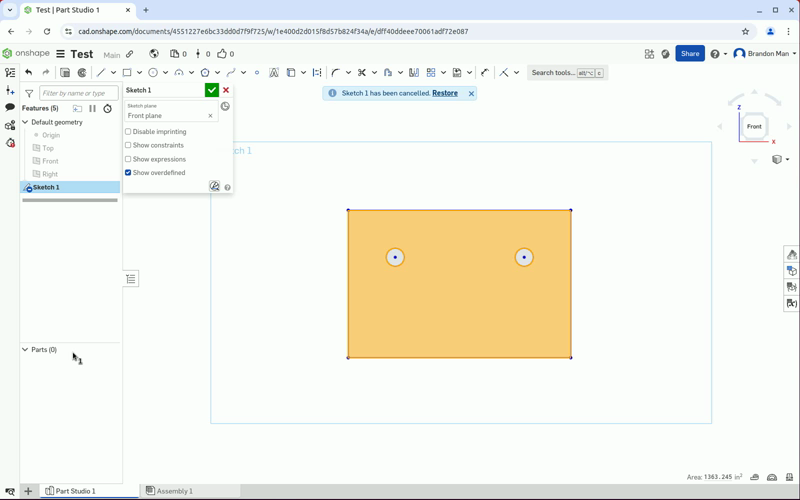
key(shift+y)
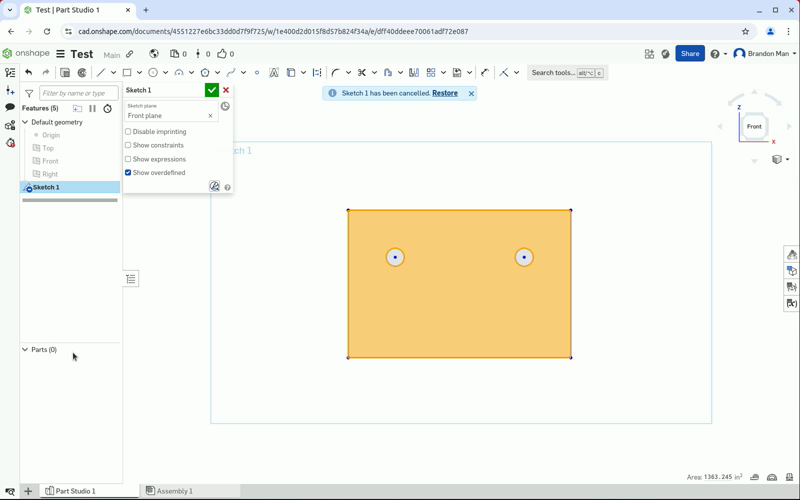
key(shift+e)
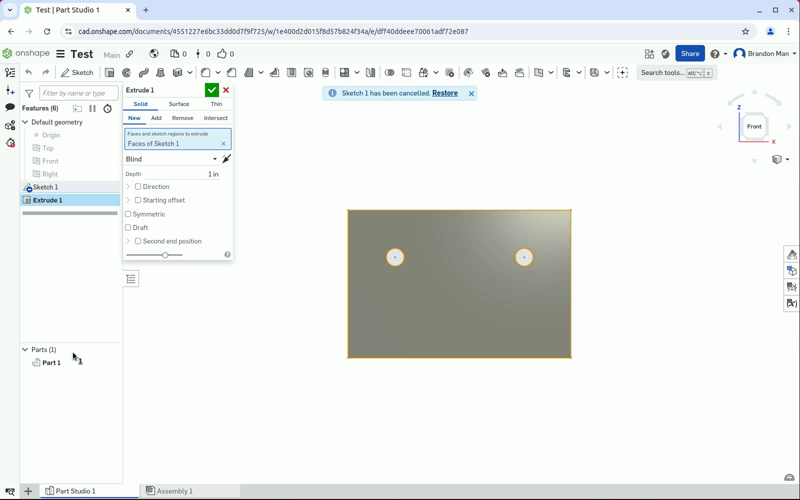
mouse_move(143, 106)
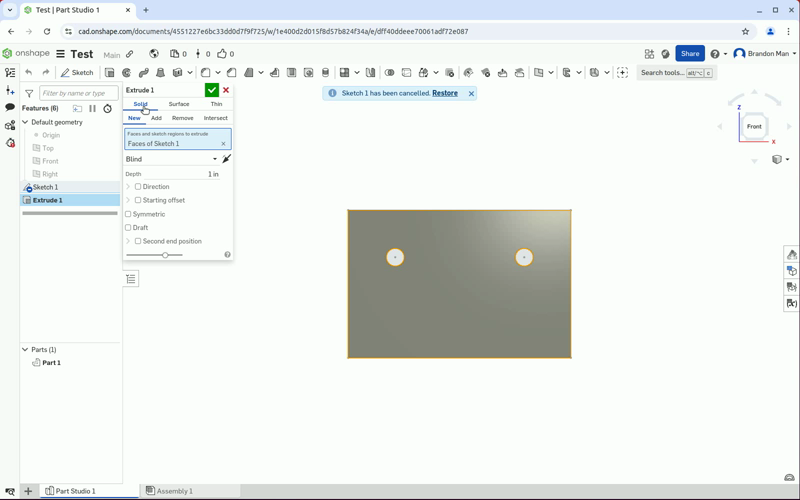
click(143, 106)
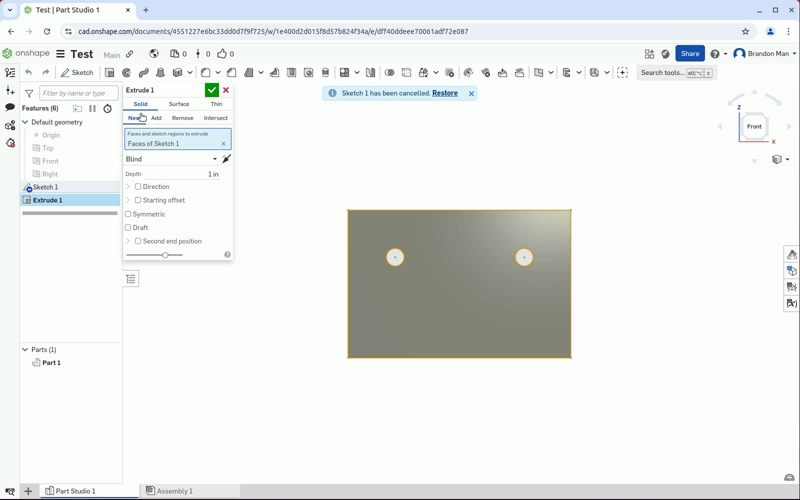
mouse_move(137, 120)
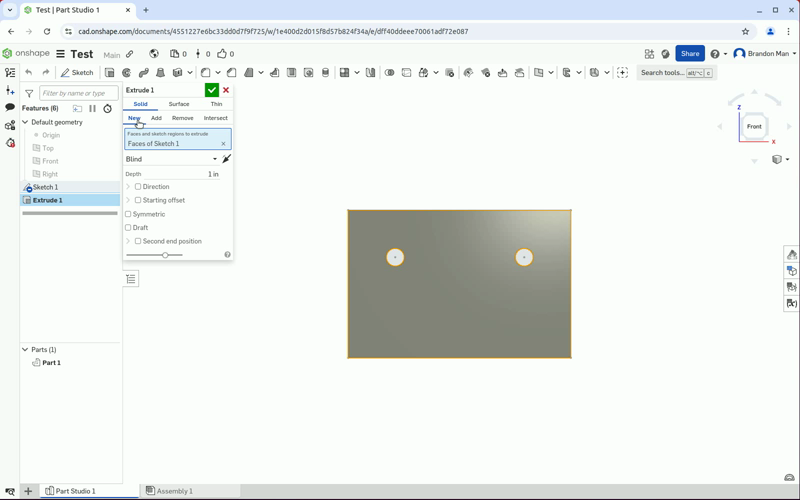
click(137, 120)
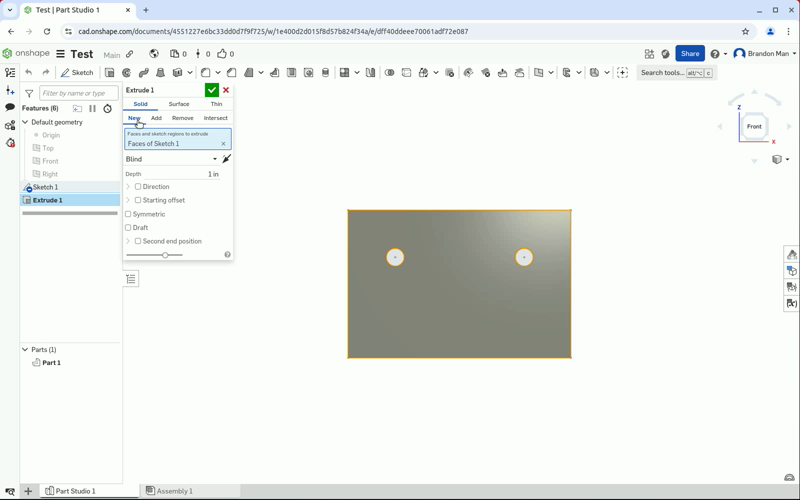
key(tab, 4)
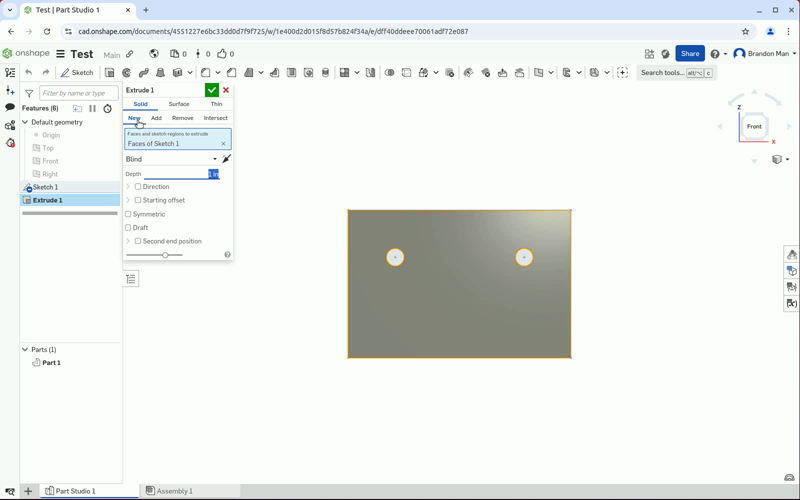
text(3.851)
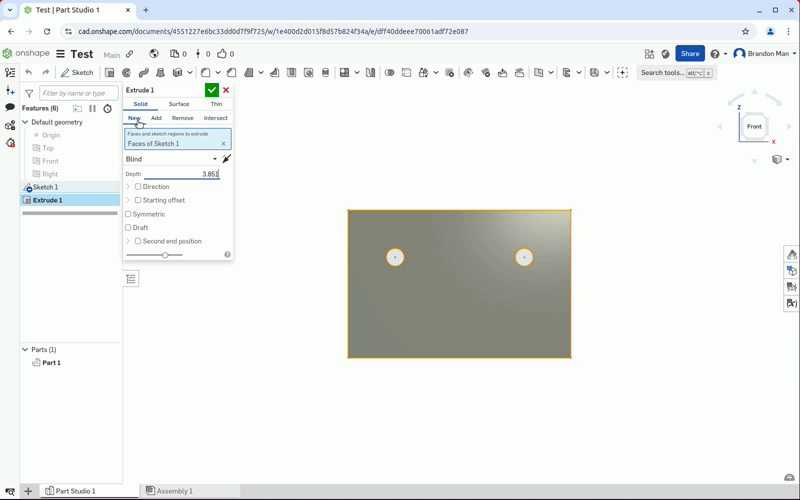
key(enter)
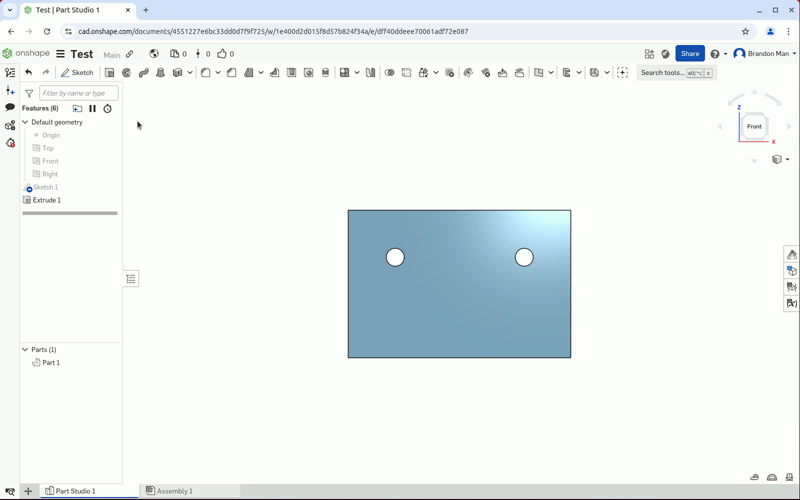
key(shift+h)
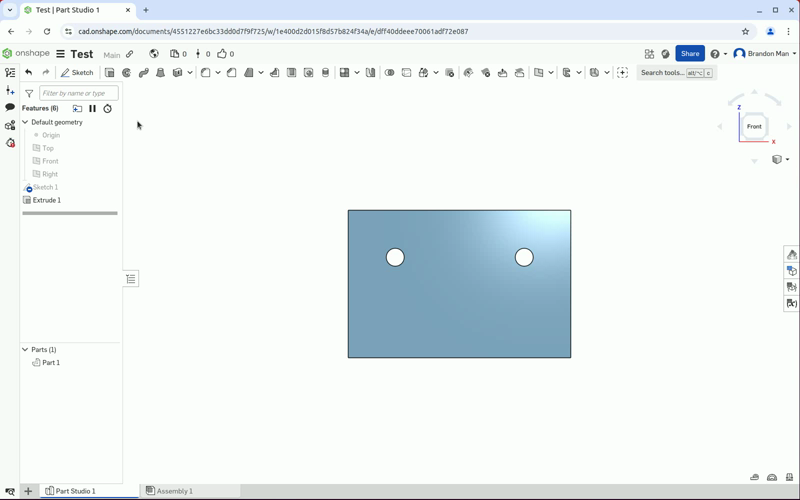
key(shift+h)
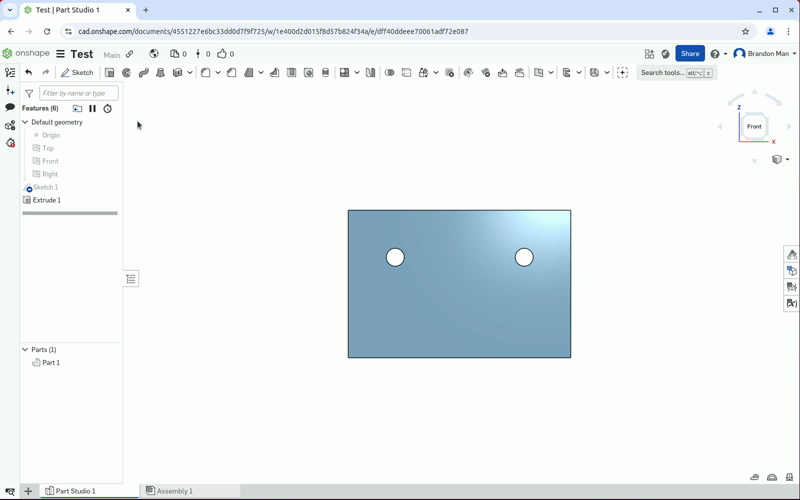
mouse_move(73, 189)
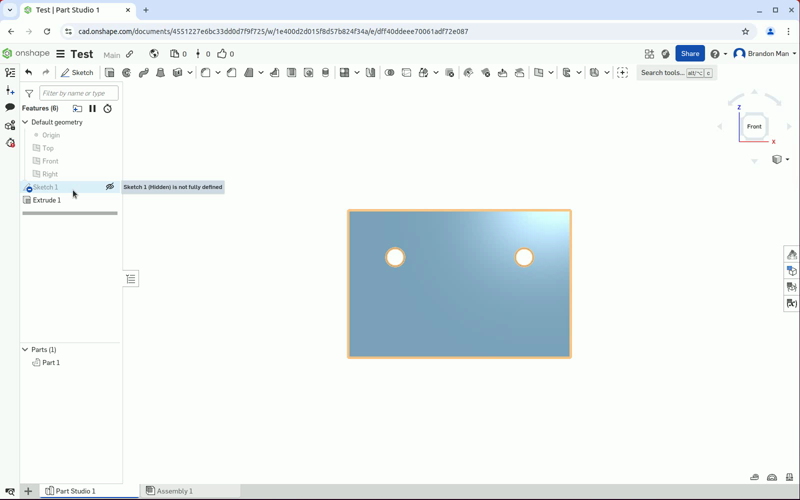
click(73, 189)
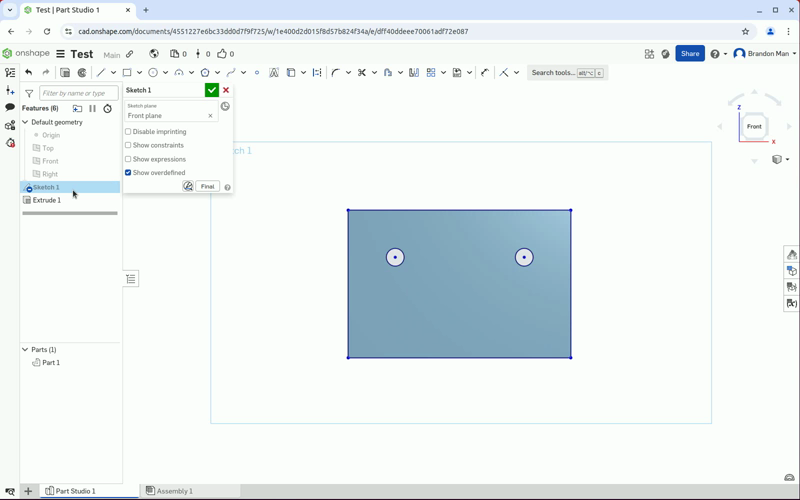
mouse_move(229, 92)
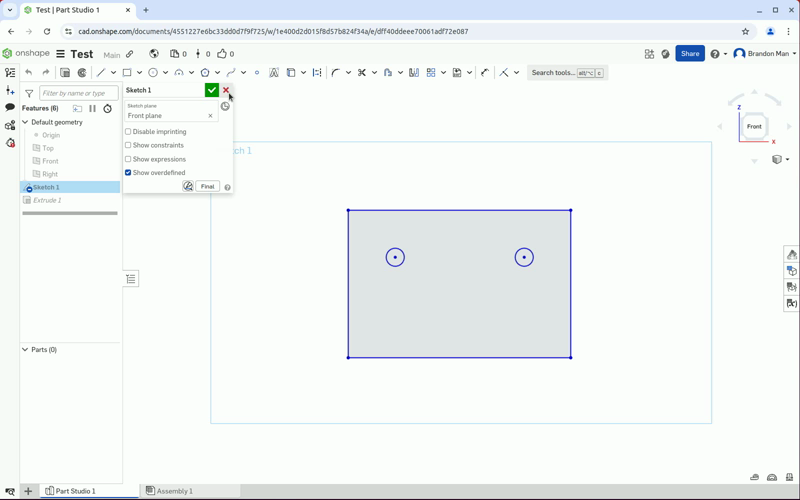
click(229, 92)
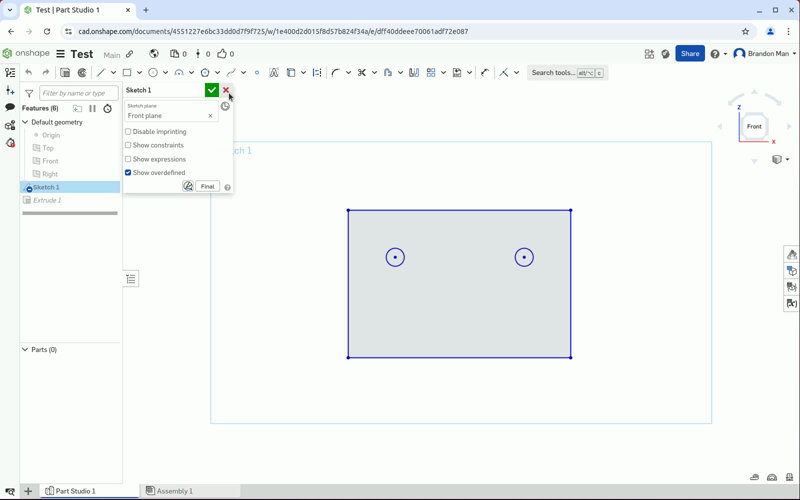
key(shift+s)
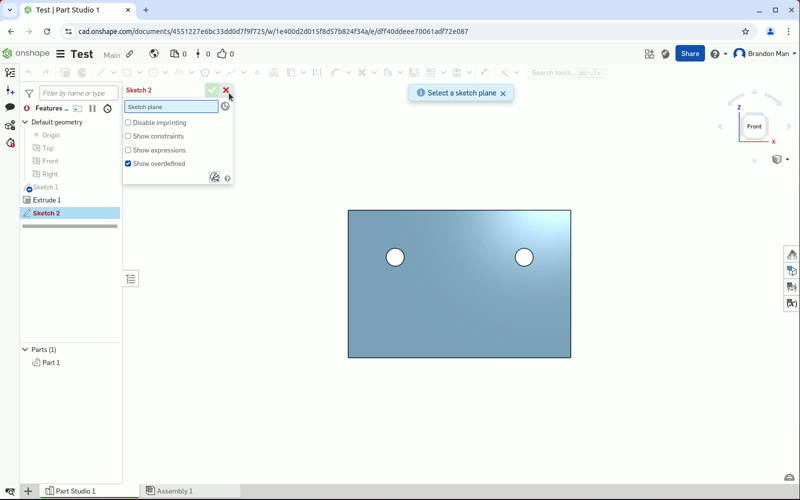
mouse_move(73, 163)
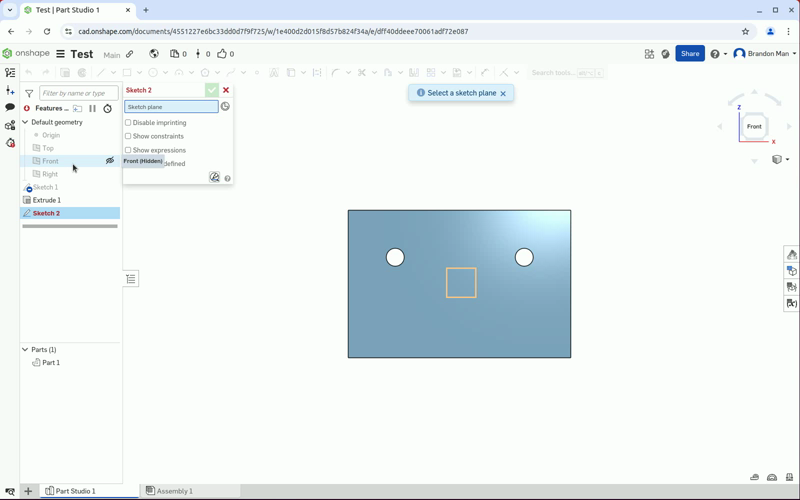
click(73, 163)
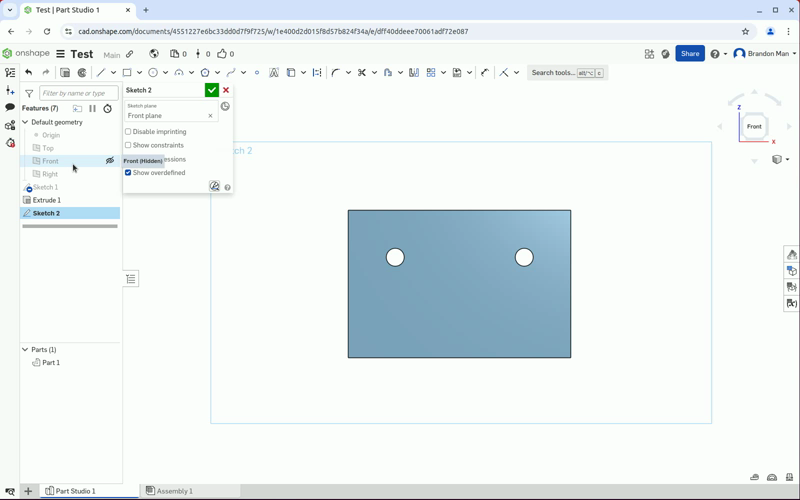
mouse_move(73, 352)
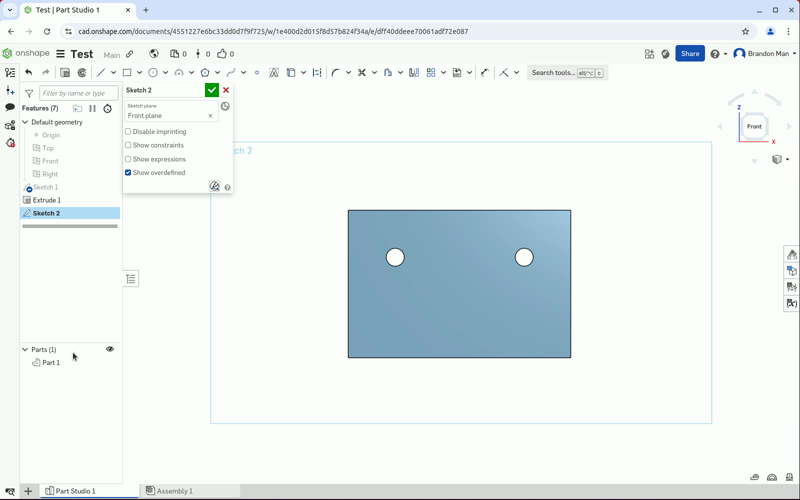
key(y)
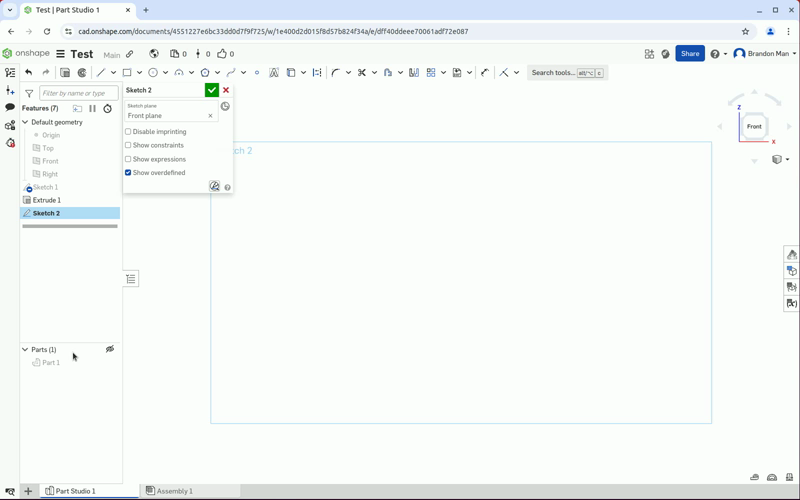
key(l)
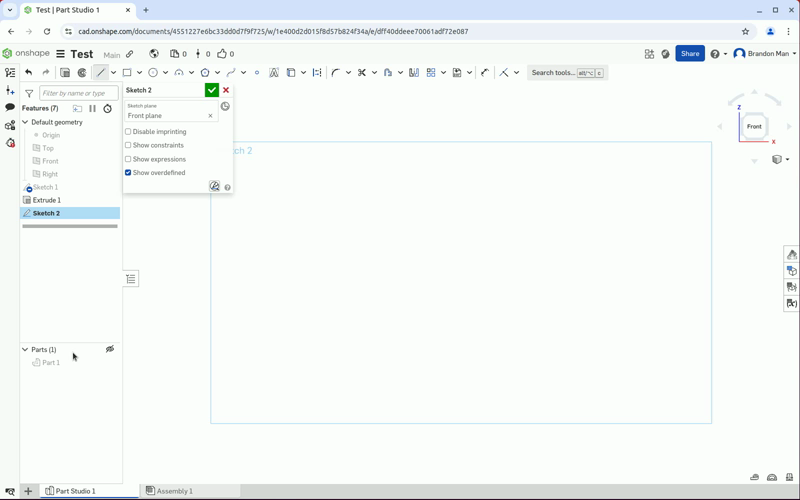
key_down(shift)
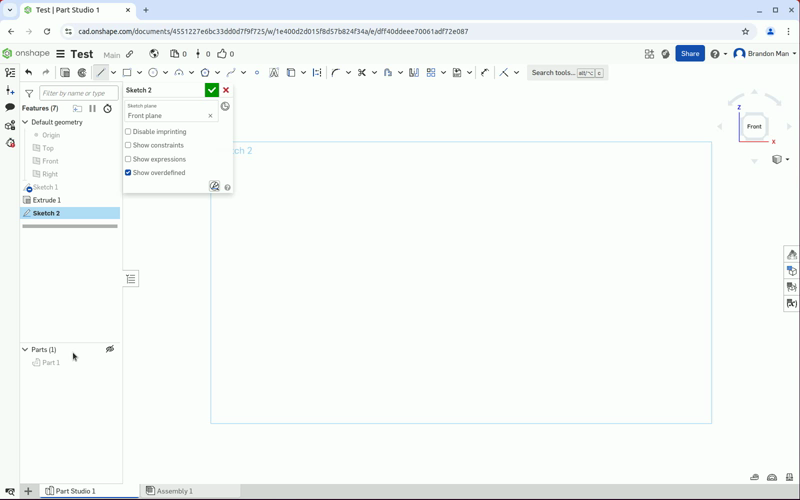
mouse_move(349, 329)
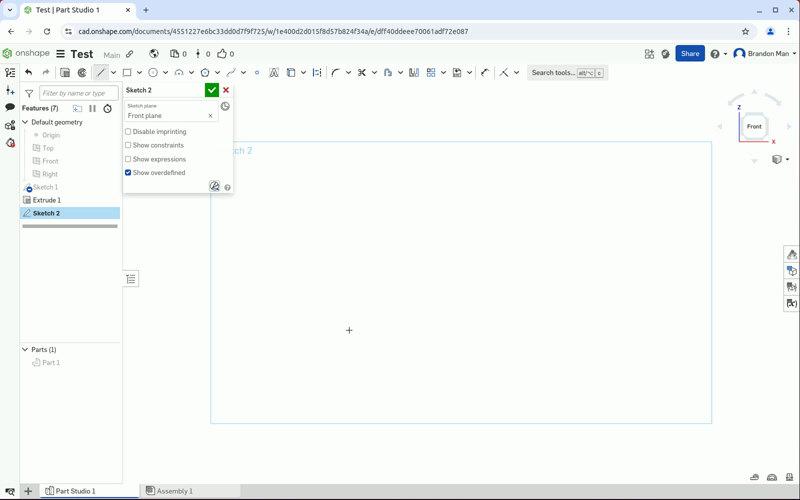
click(349, 329)
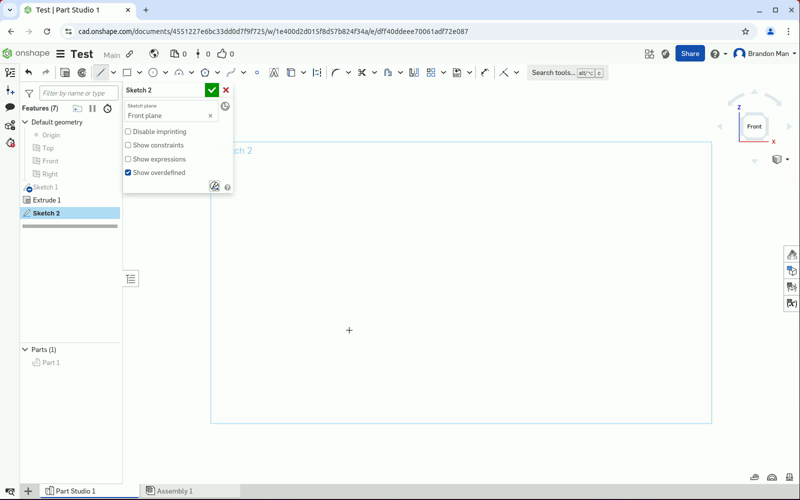
key_up(shift)
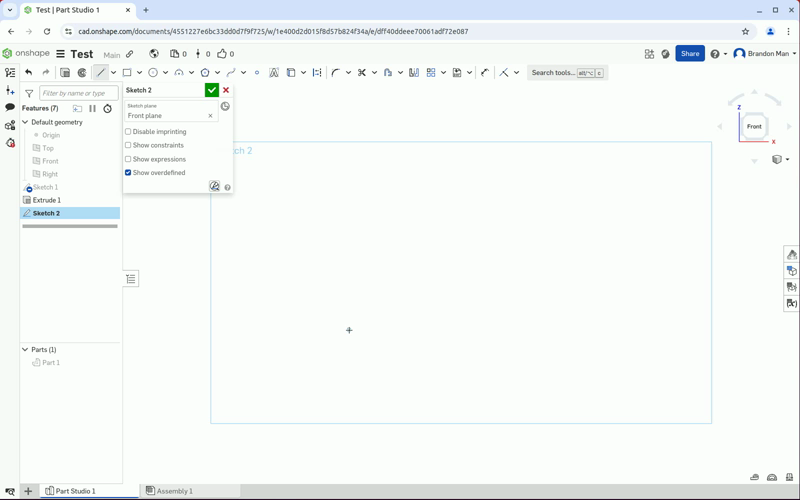
key_down(shift)
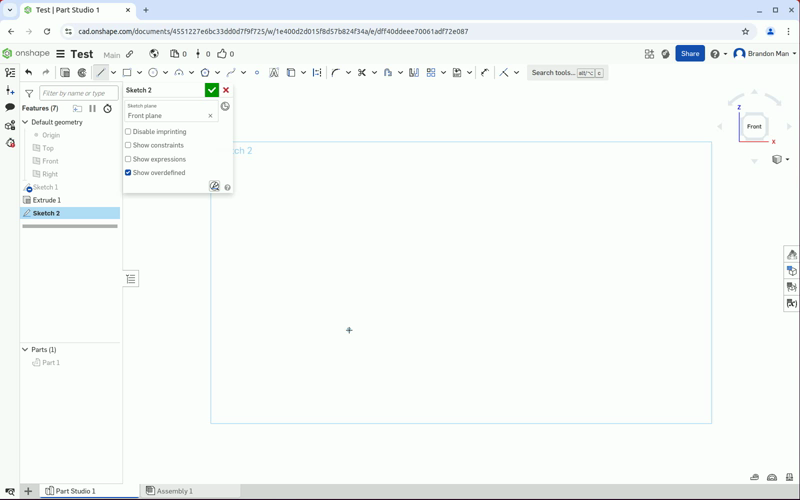
mouse_move(572, 329)
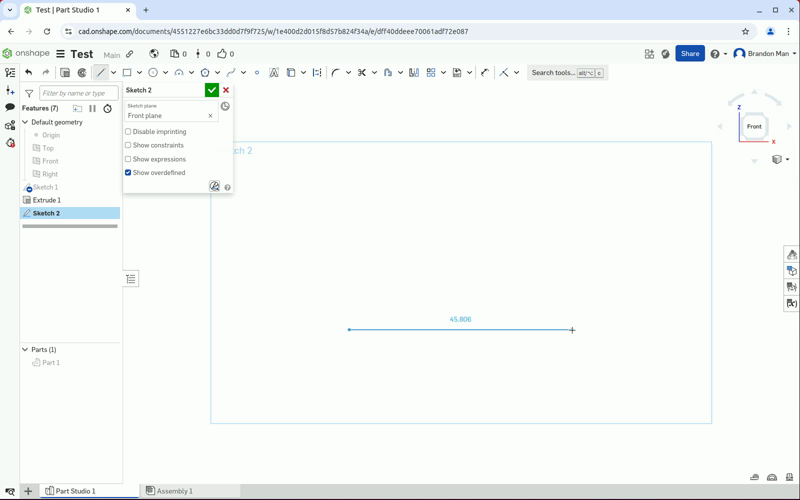
click(572, 329)
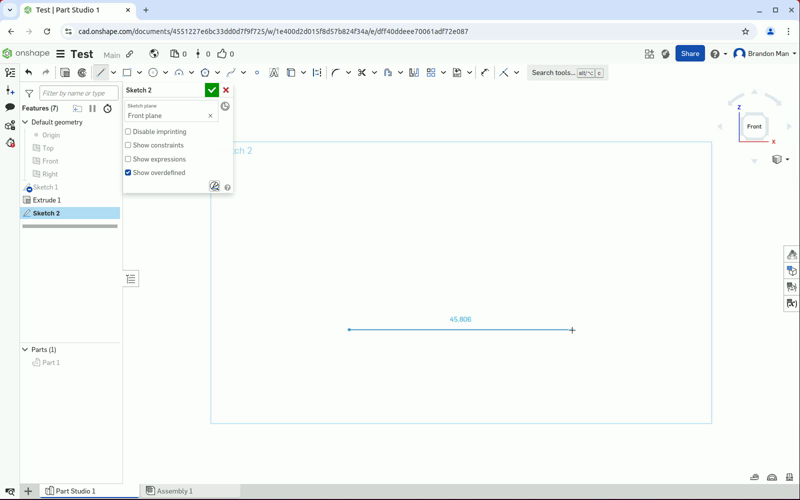
key_up(shift)
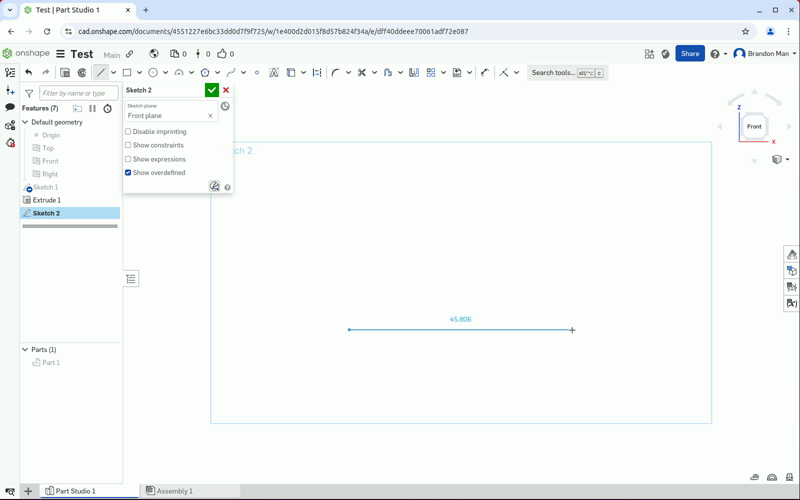
key_down(shift)
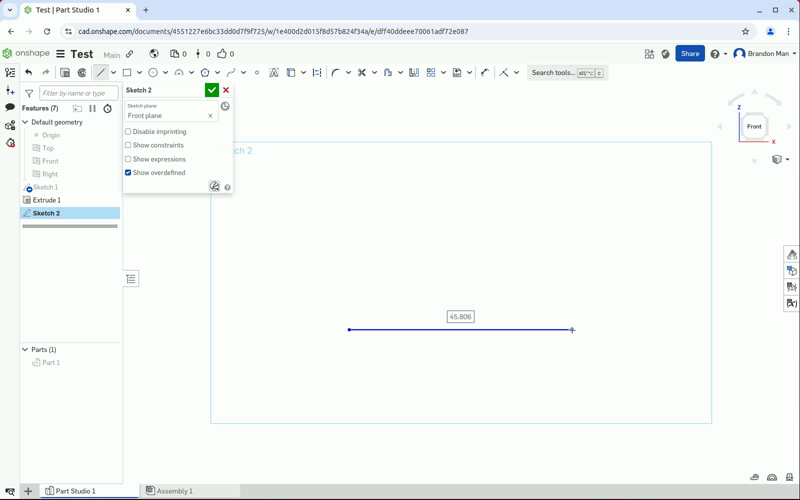
mouse_move(589, 329)
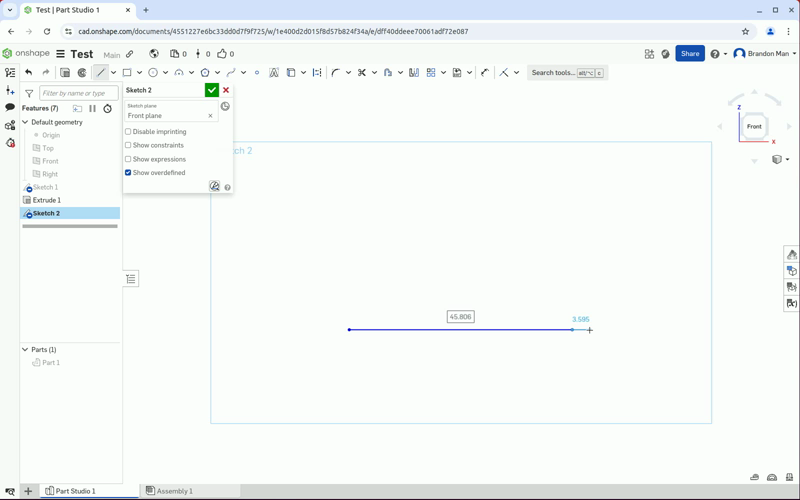
mouse_move(572, 311)
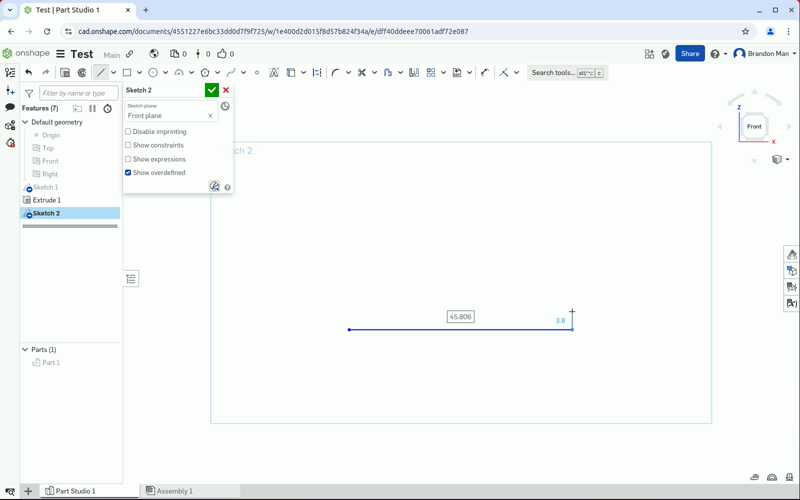
click(572, 311)
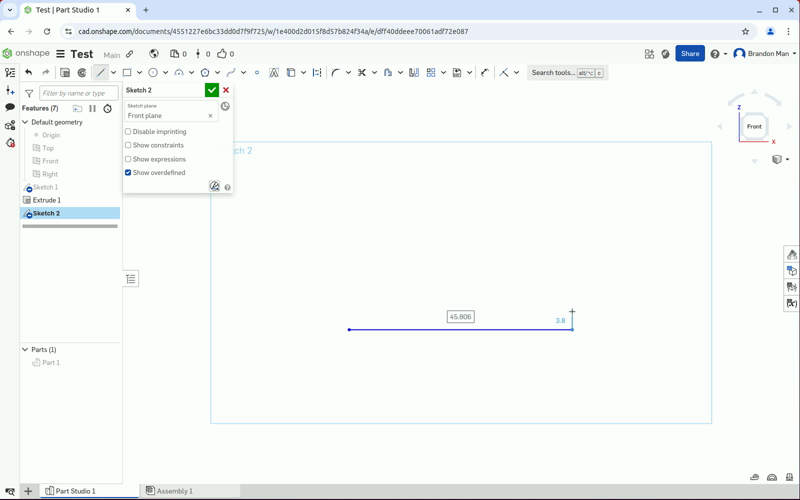
key_up(shift)
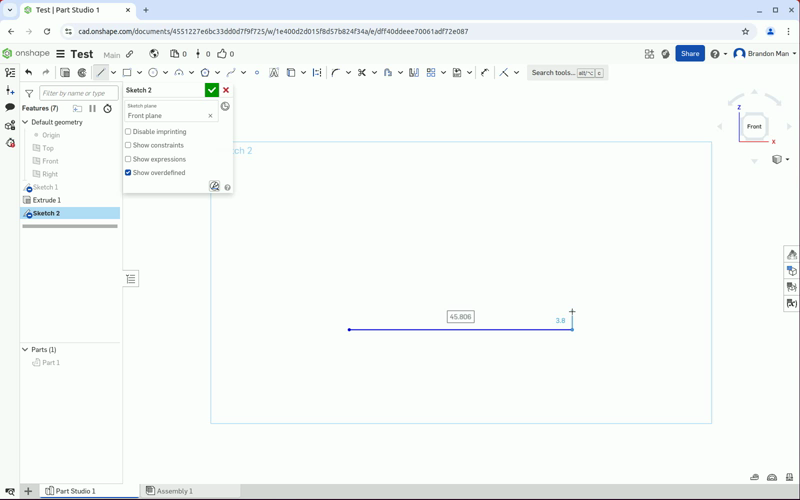
key_down(shift)
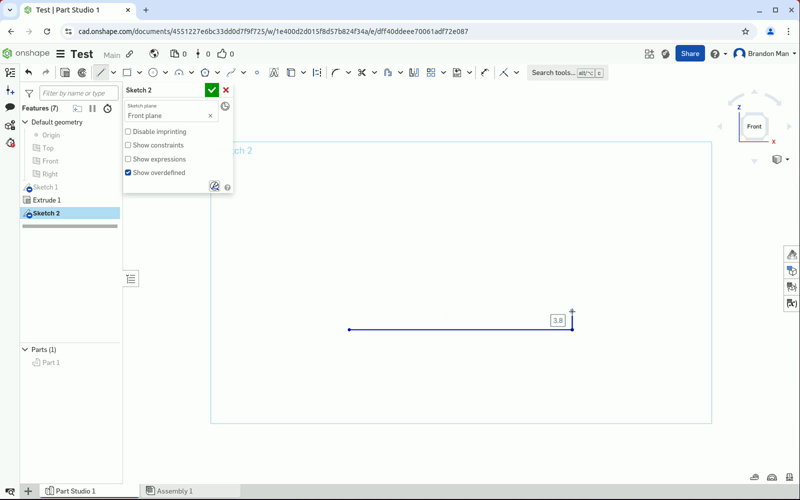
mouse_move(349, 310)
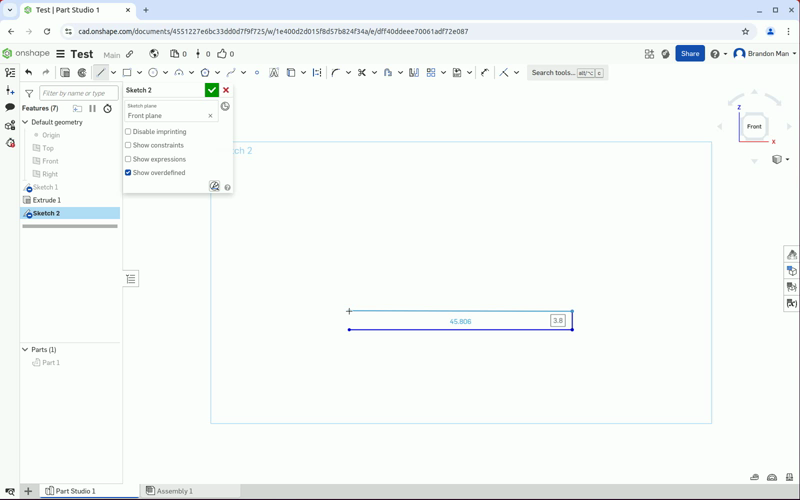
click(349, 310)
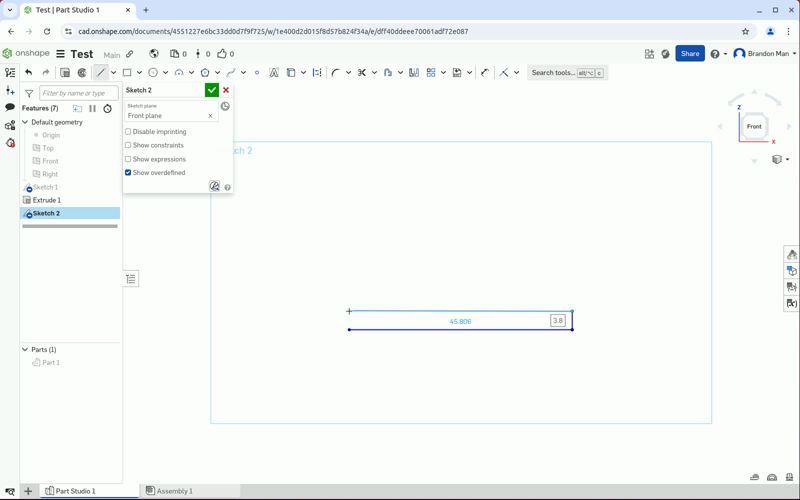
key_up(shift)
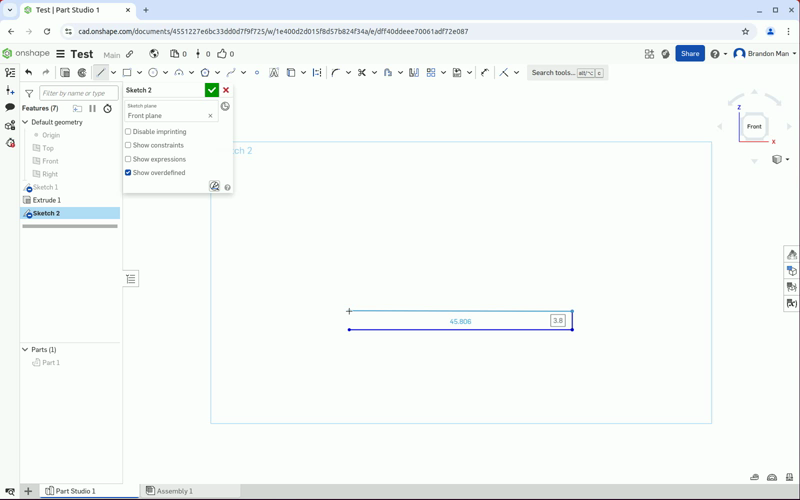
mouse_move(379, 310)
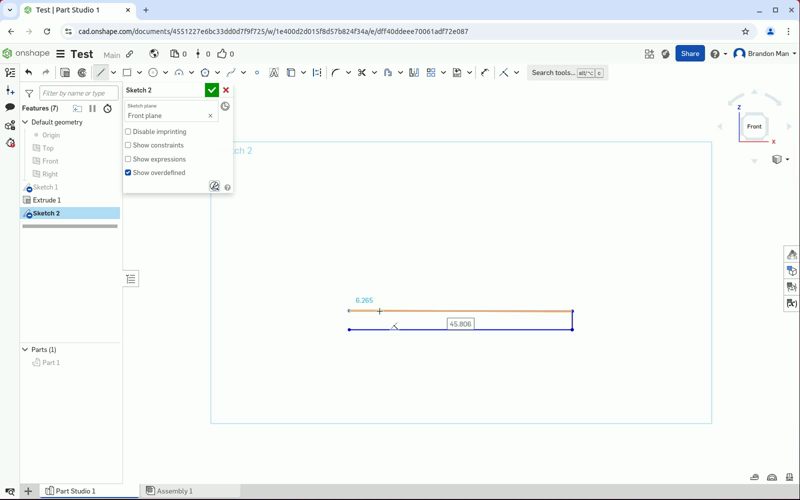
key_down(shift)
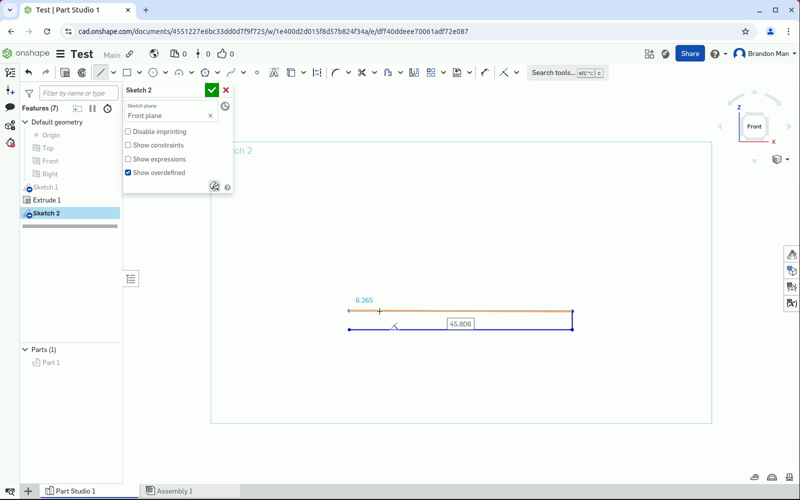
mouse_move(349, 329)
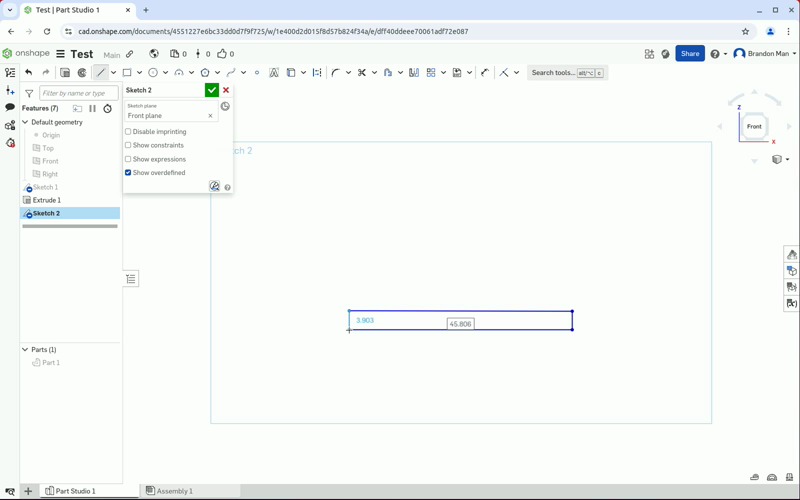
key_up(shift)
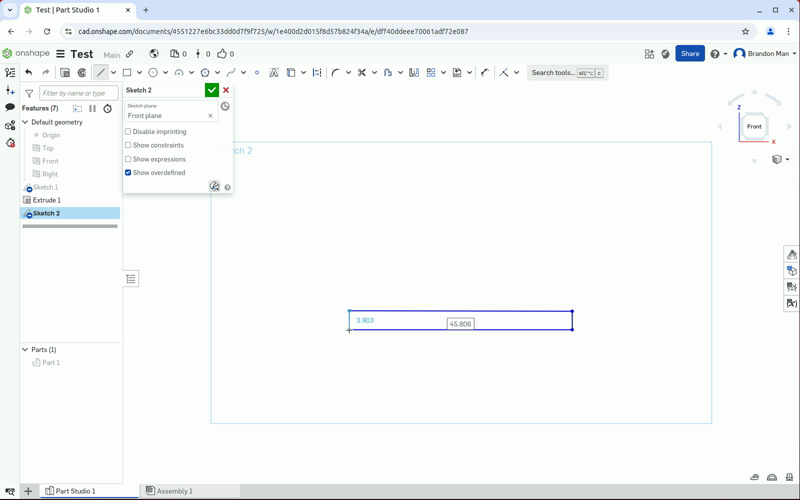
click(349, 329)
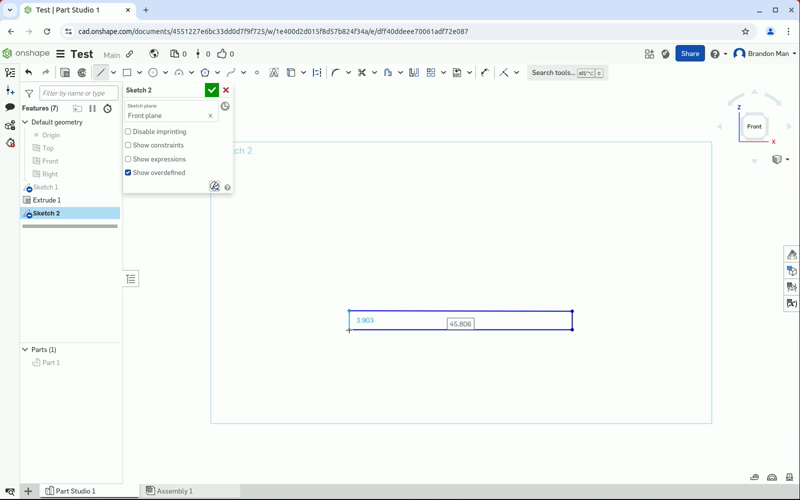
key(esc)
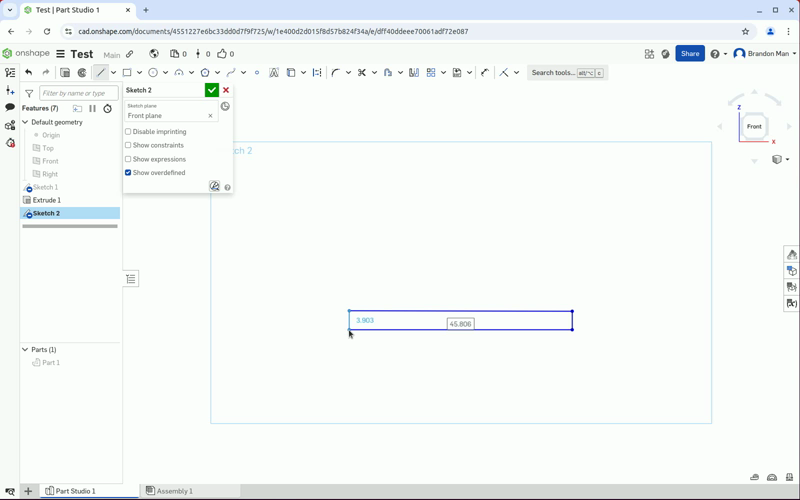
mouse_move(564, 321)
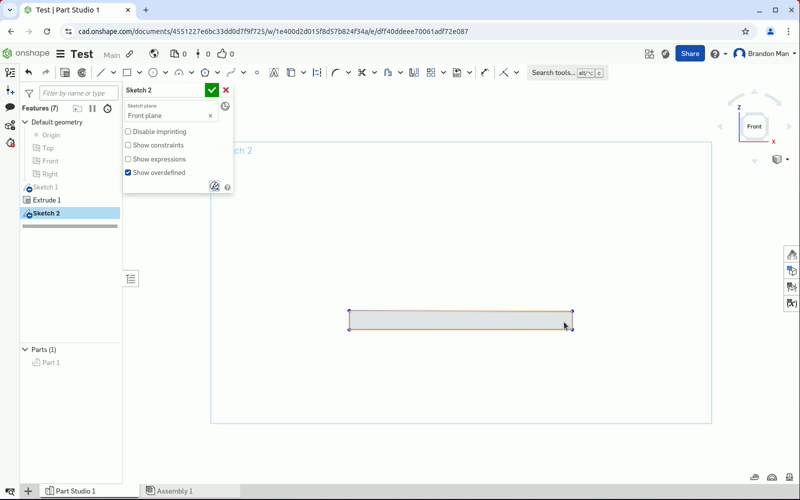
click(564, 321)
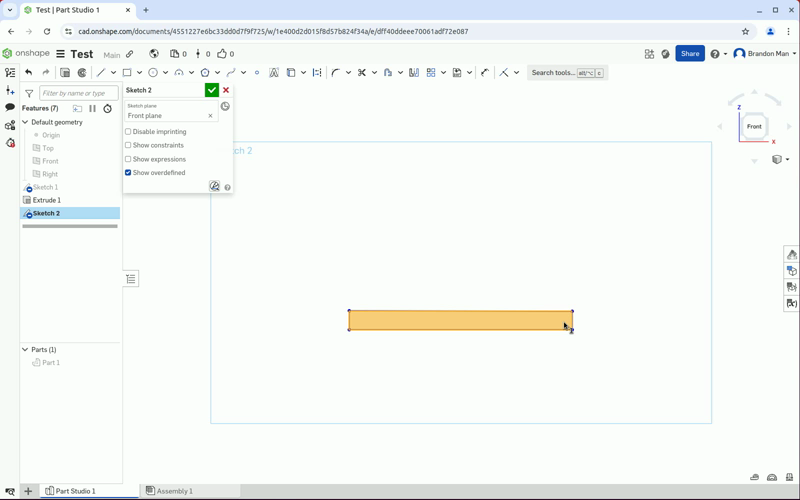
mouse_move(73, 352)
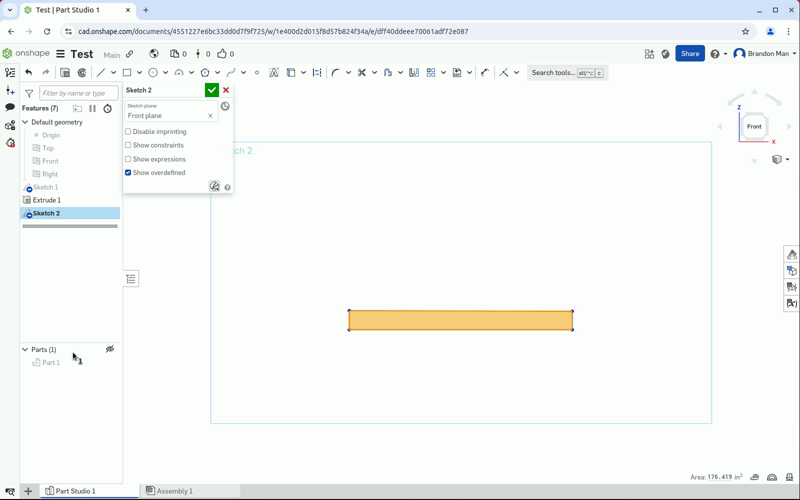
key(shift+y)
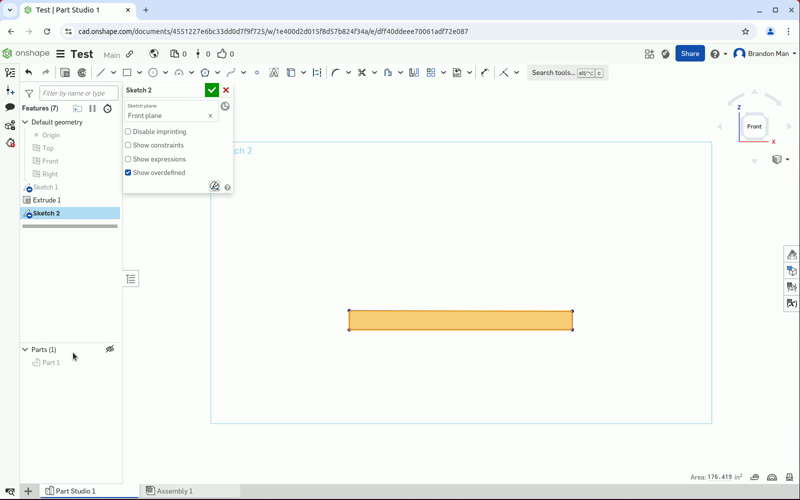
key(shift+e)
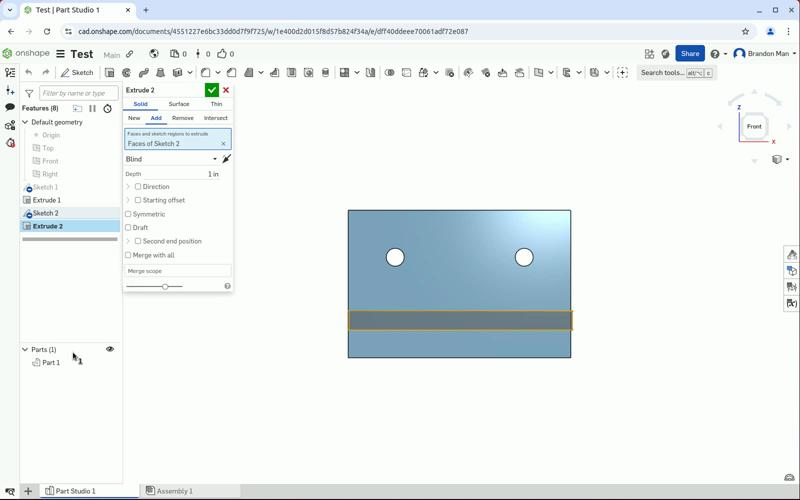
mouse_move(143, 106)
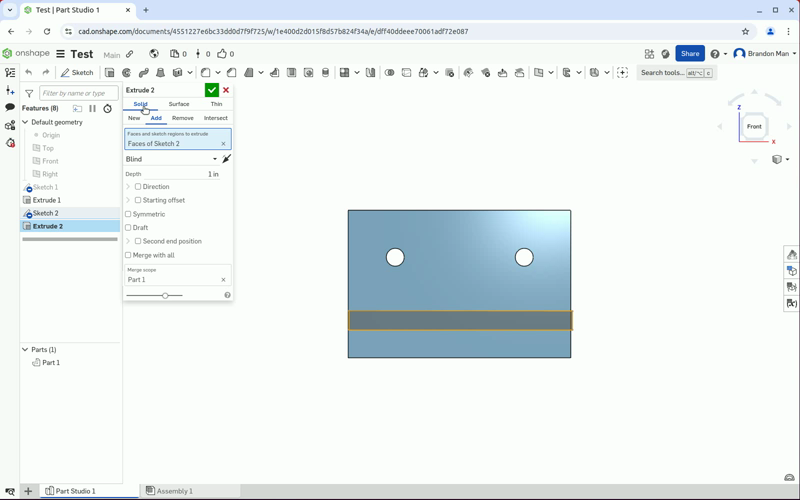
click(143, 106)
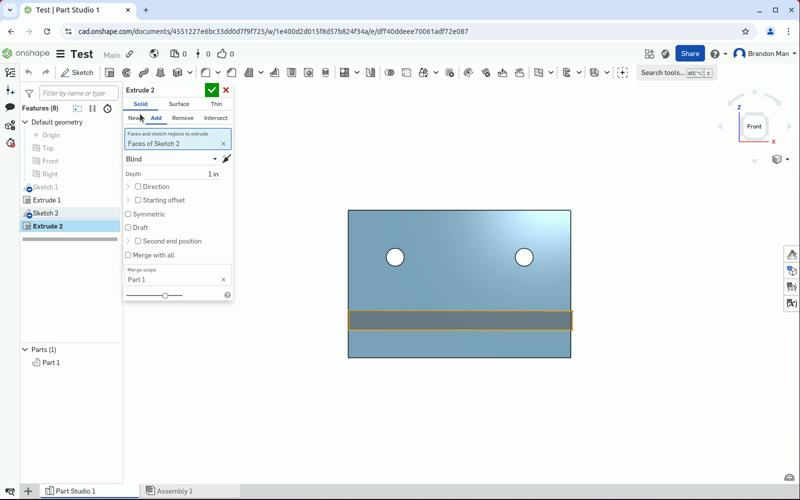
mouse_move(137, 120)
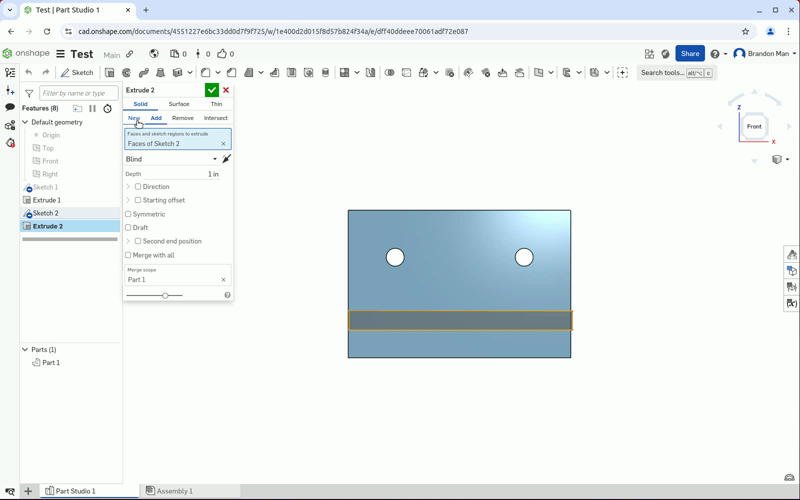
click(137, 120)
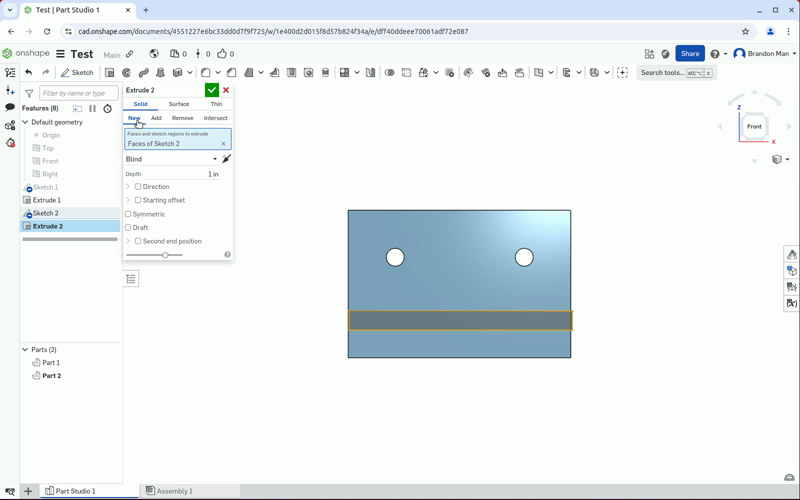
key(tab, 4)
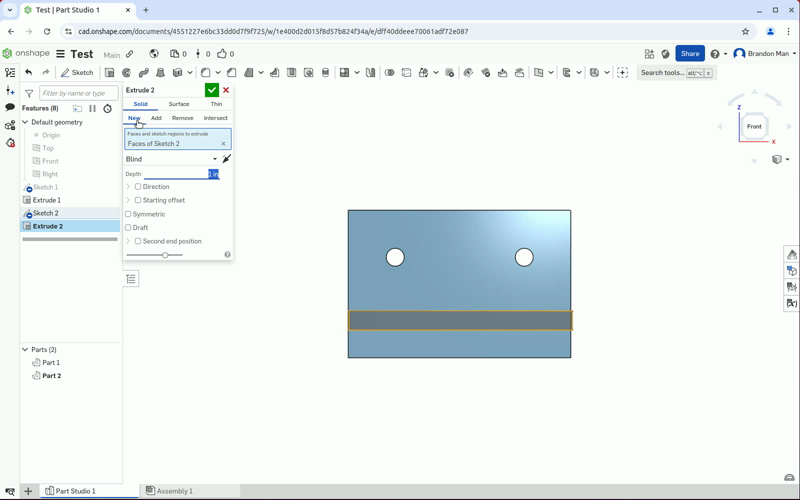
text(21.183)
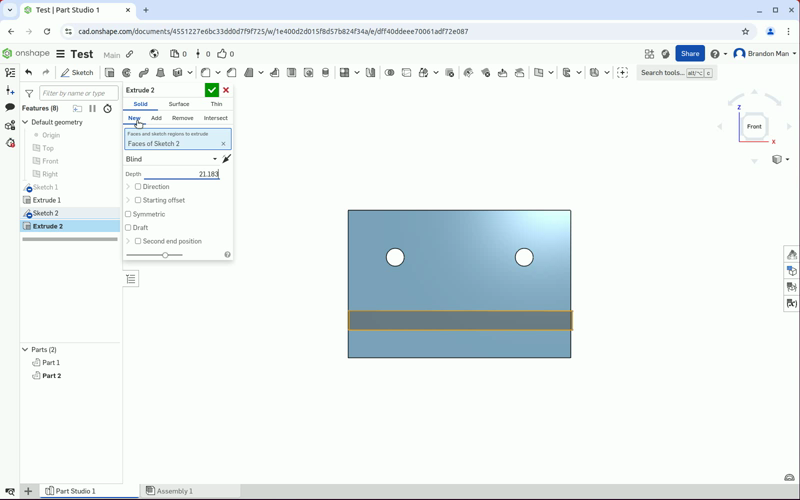
key(enter)
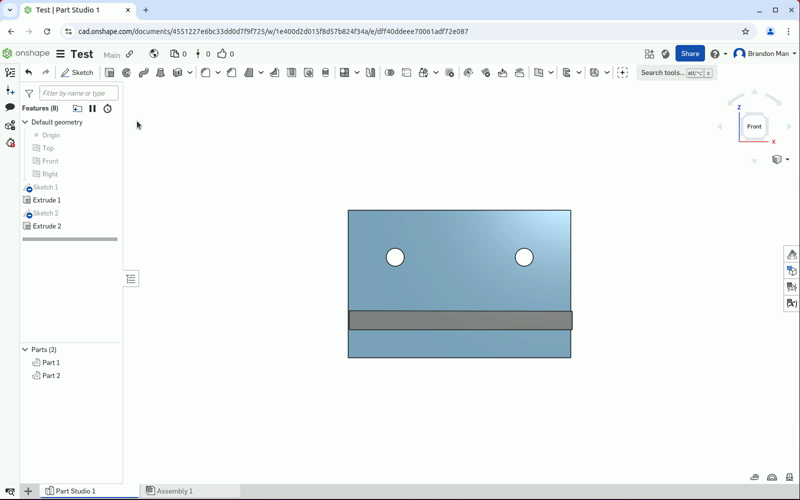
key(shift+h)
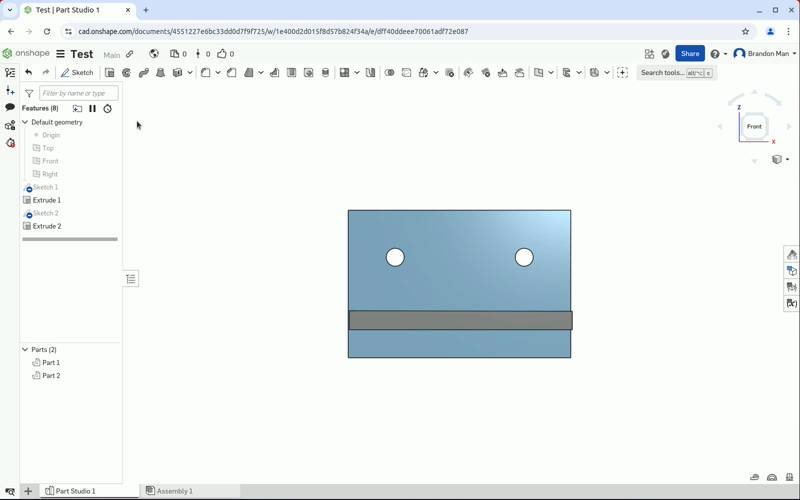
key(shift+h)
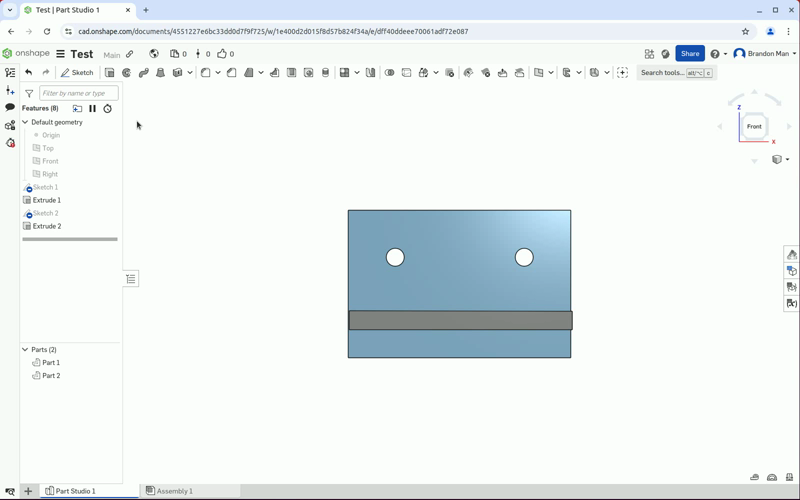
mouse_move(73, 189)
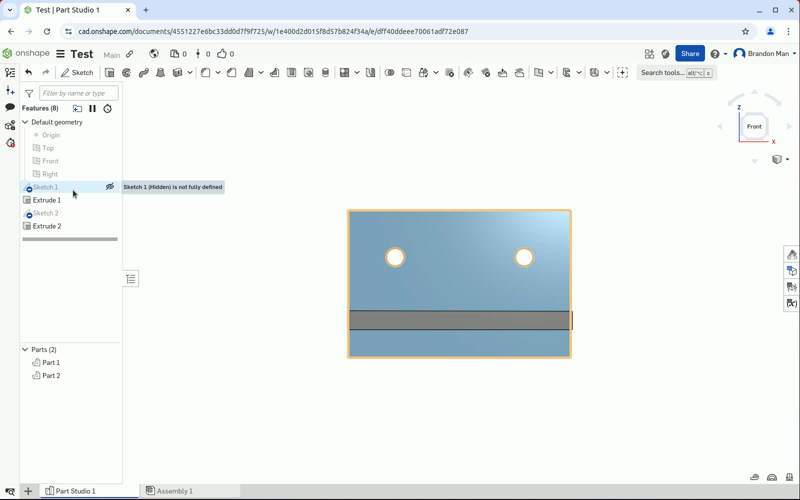
click(73, 189)
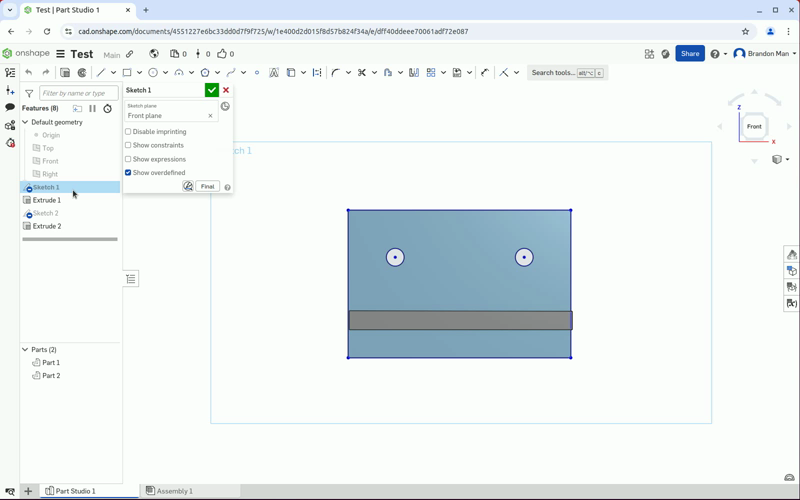
mouse_move(229, 92)
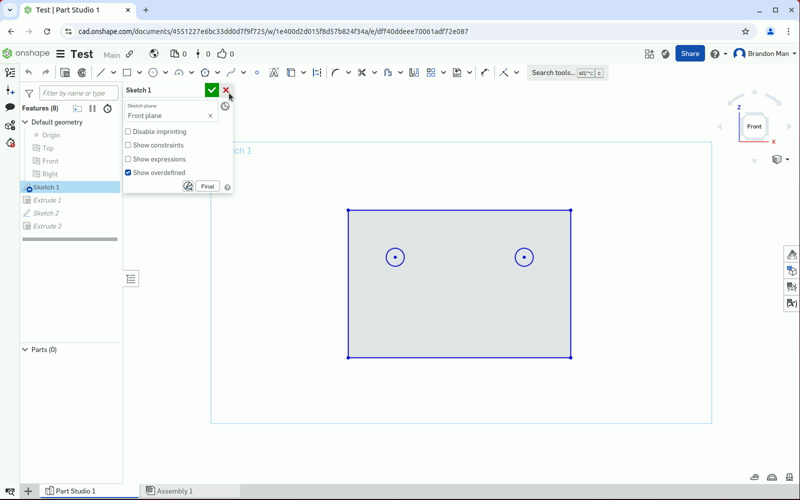
click(229, 92)
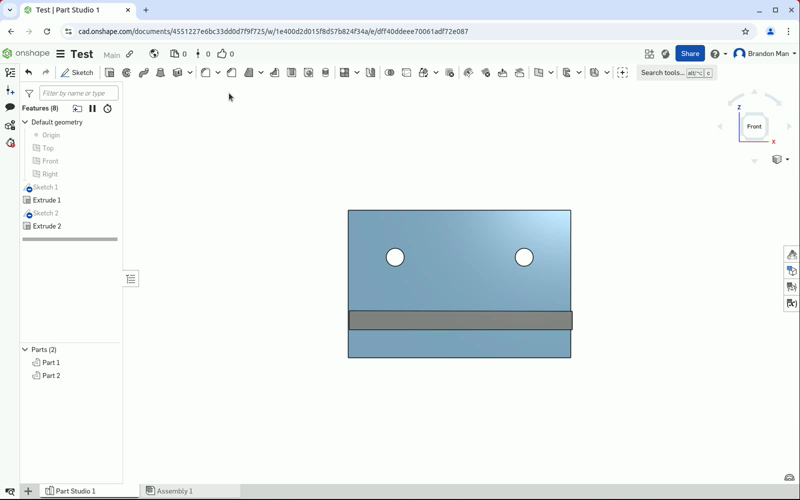
mouse_move(73, 352)
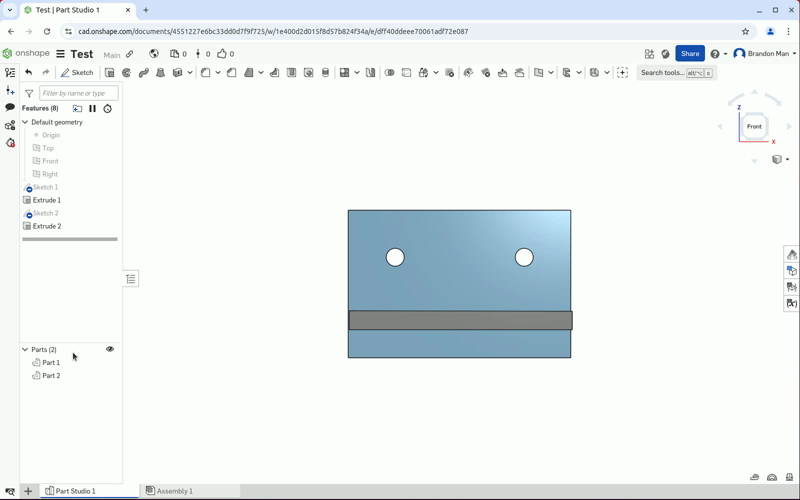
key(y)
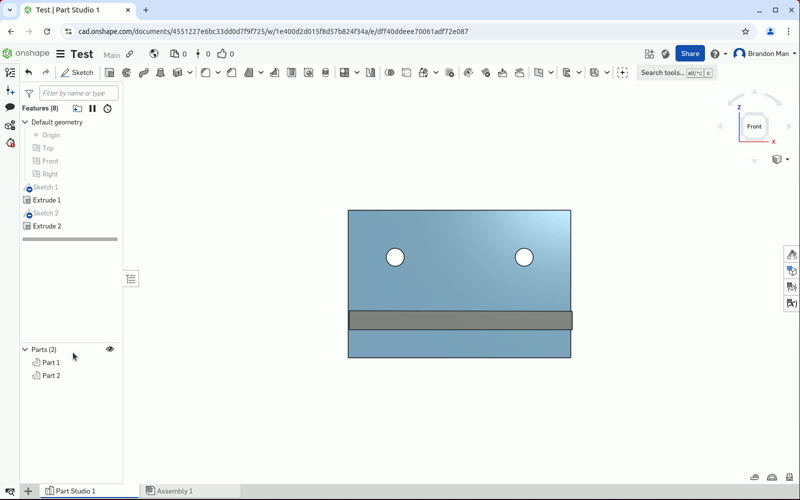
key(shift+p)
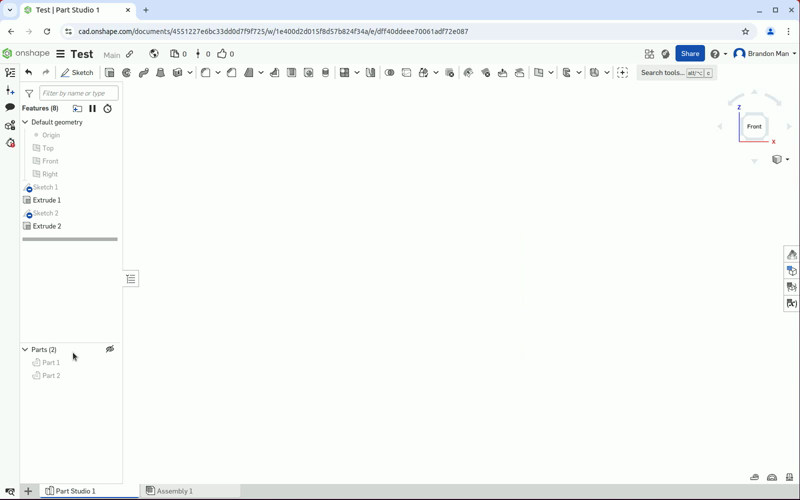
key(space)
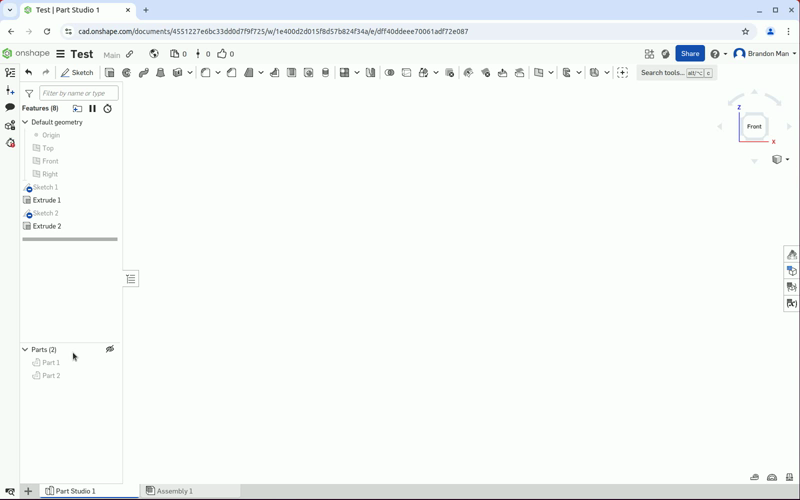
key_down(shift)
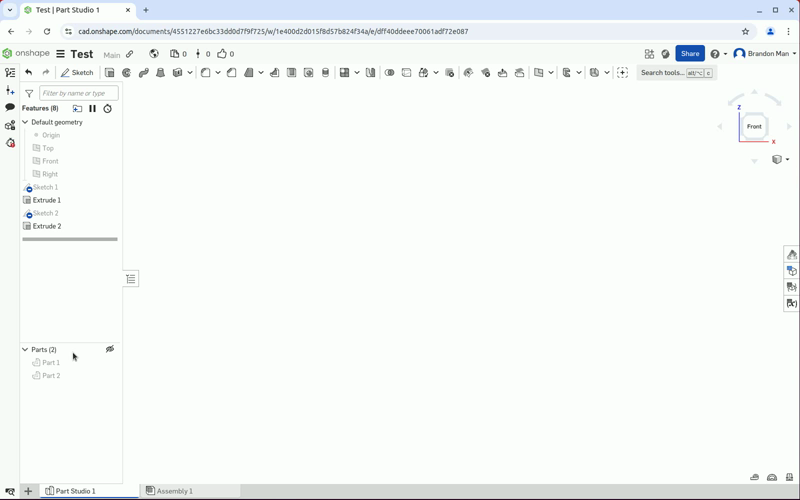
key(down)
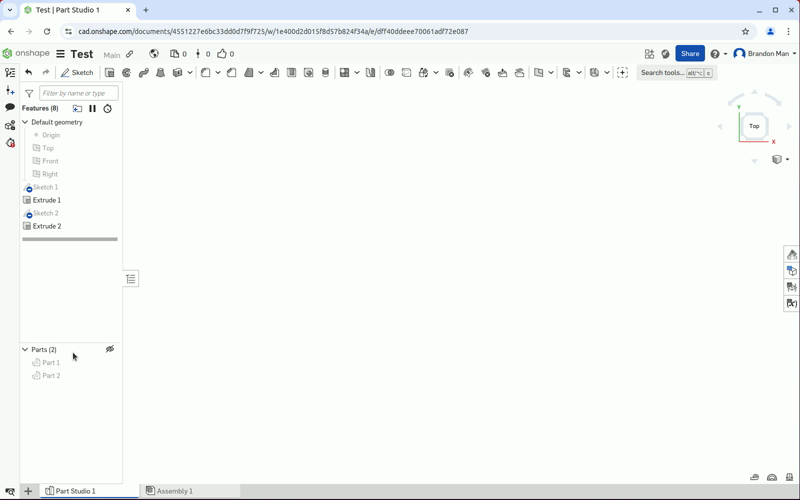
key_up(shift)
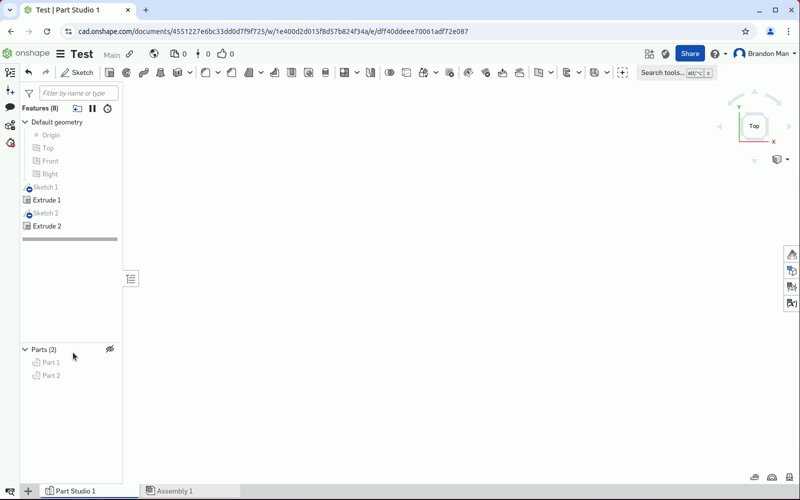
mouse_move(73, 352)
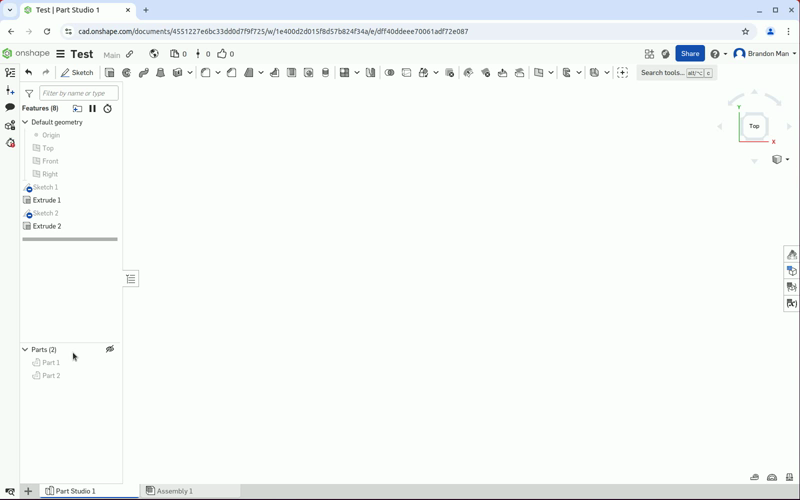
key(shift+y)
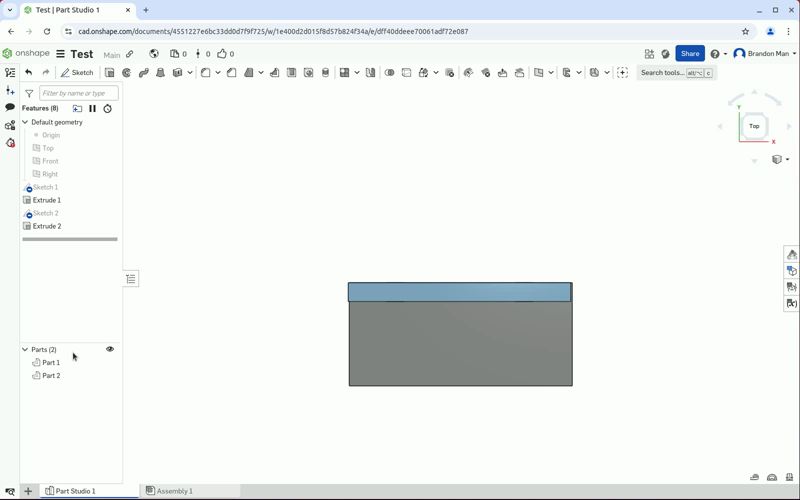
mouse_move(541, 75)
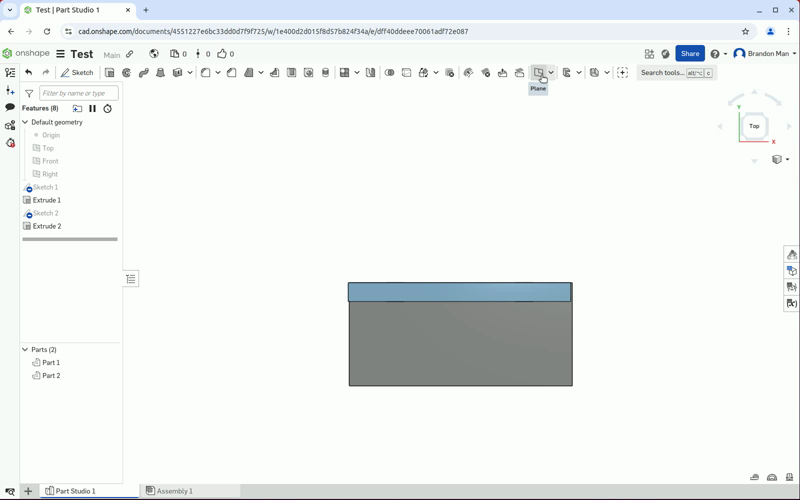
click(541, 75)
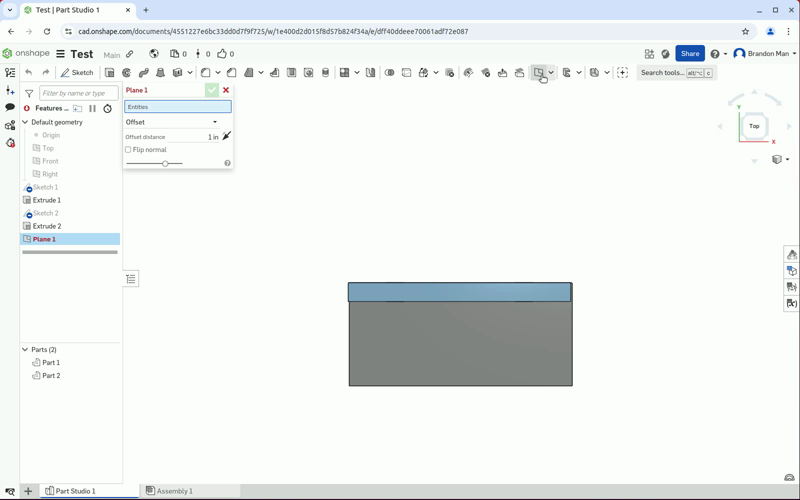
mouse_move(73, 150)
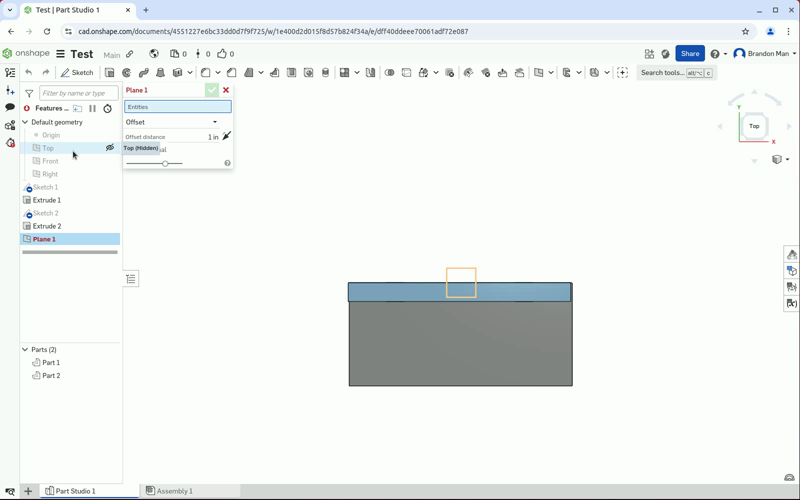
click(73, 150)
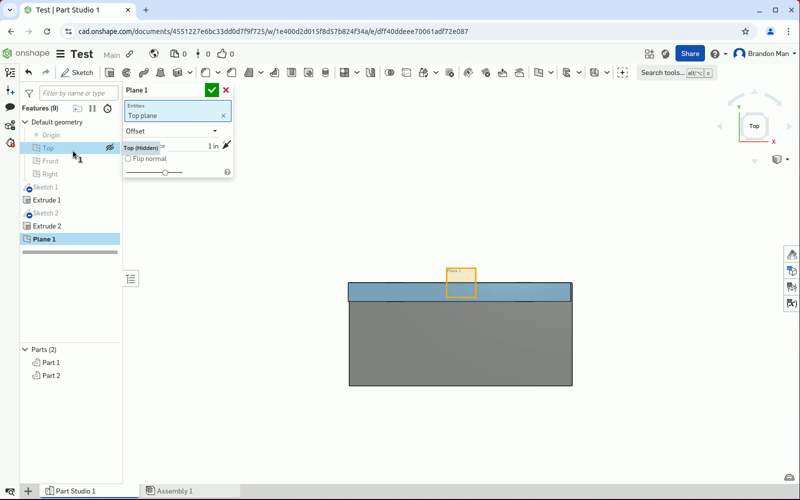
key(tab, 2)
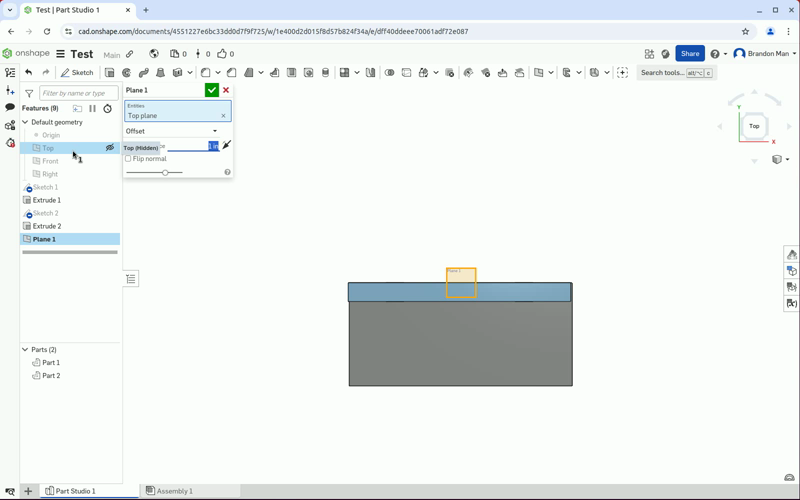
text(5.792)
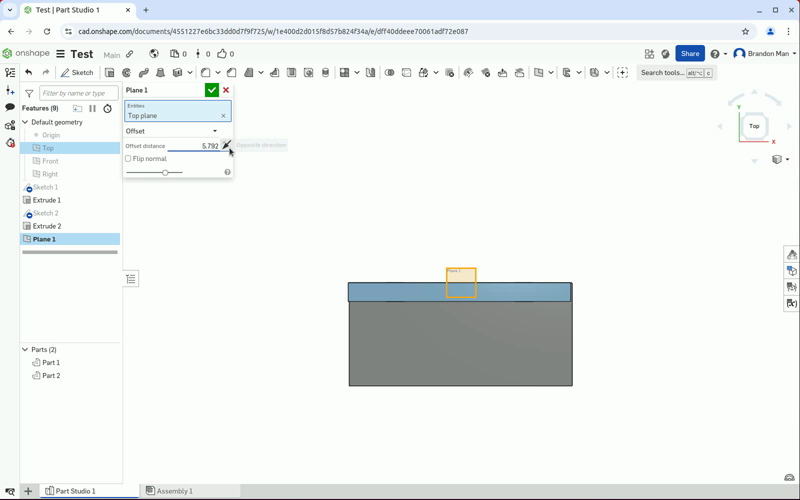
mouse_move(229, 147)
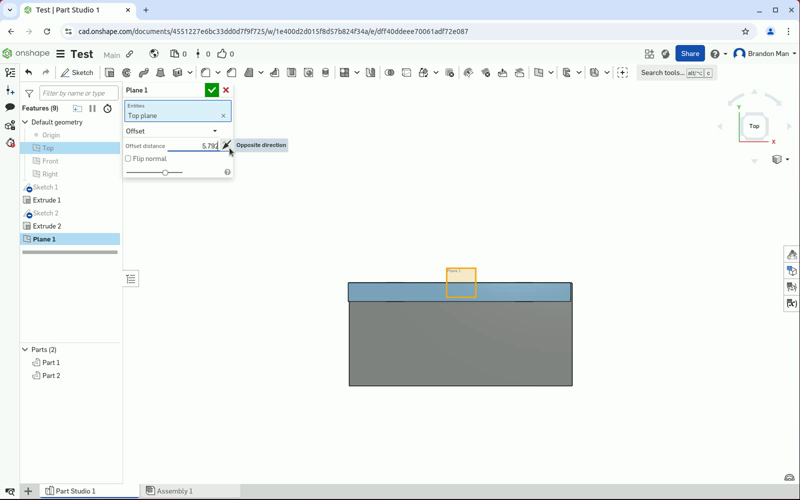
click(229, 147)
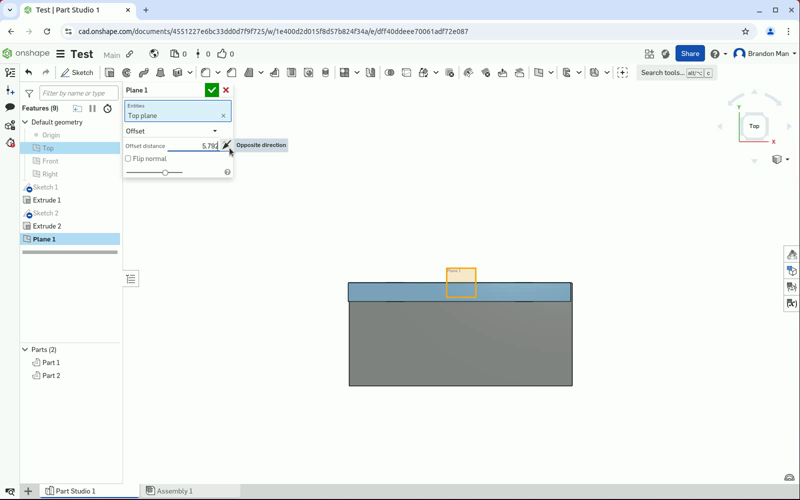
key(enter, 2)
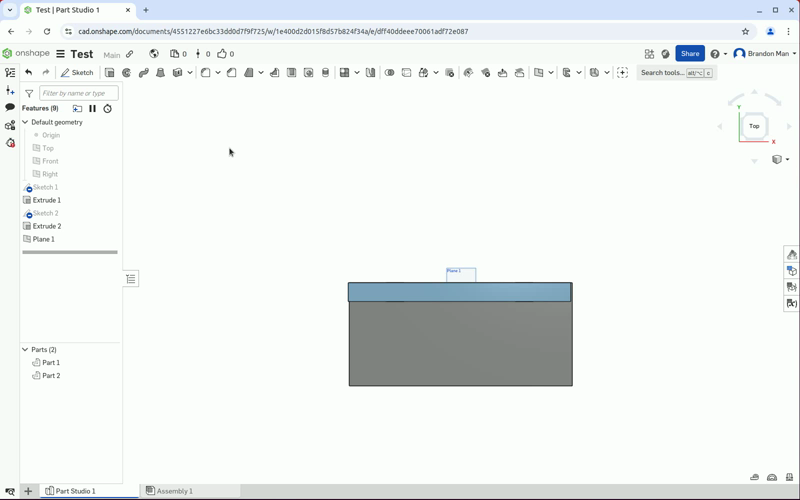
key(shift+s)
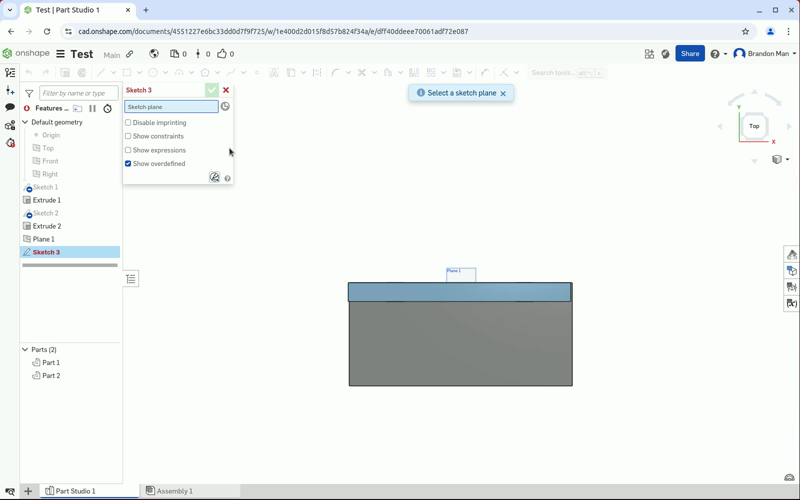
mouse_move(73, 241)
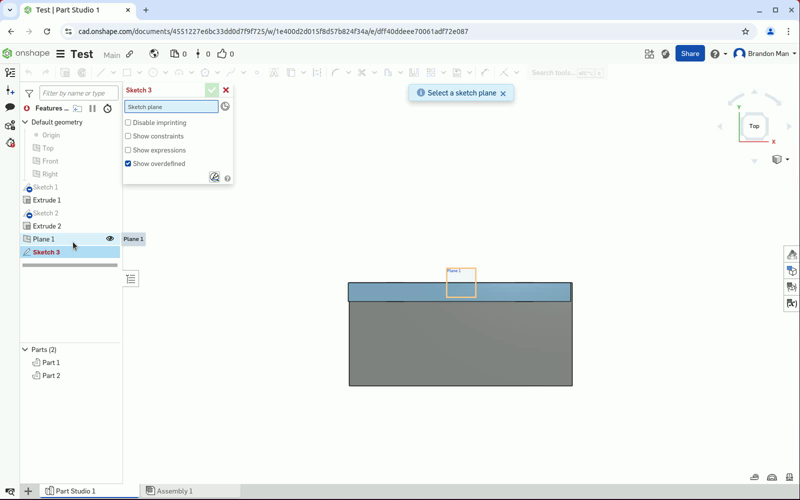
click(73, 241)
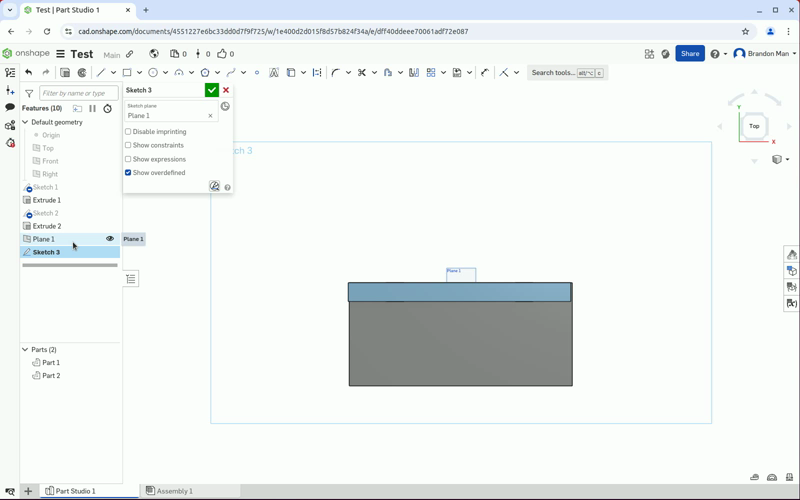
mouse_move(73, 352)
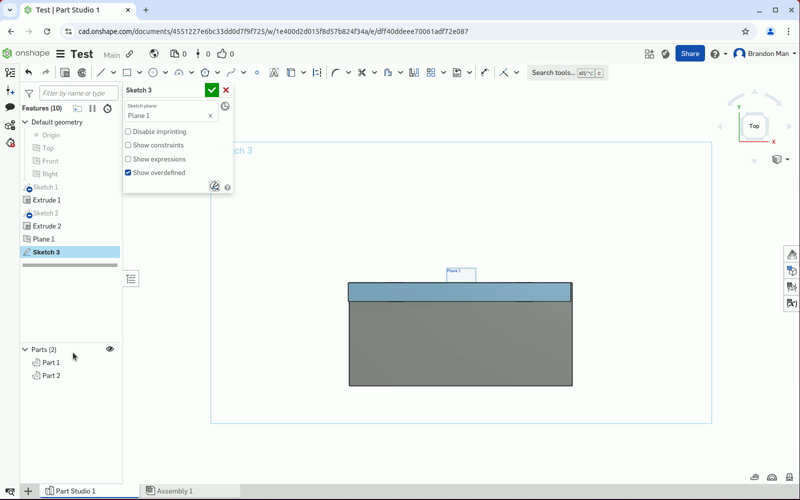
key(y)
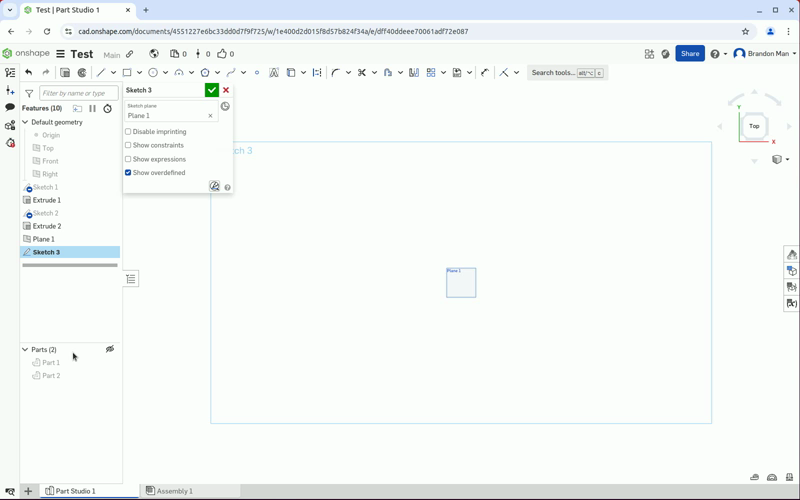
key(c)
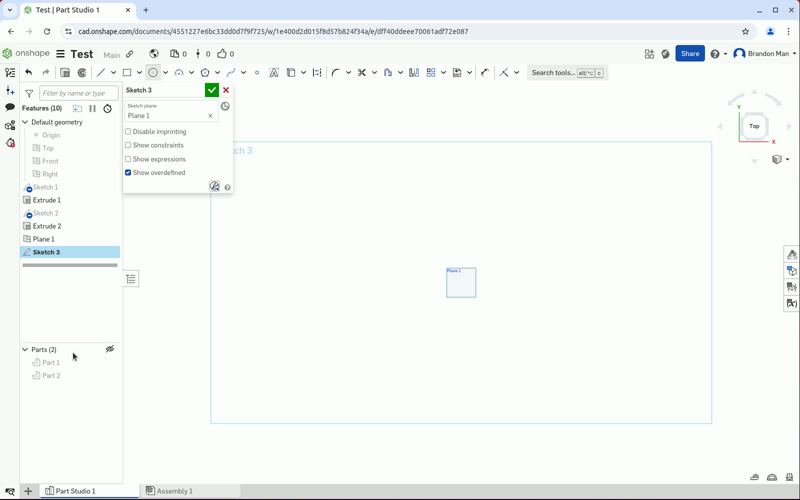
key_down(shift)
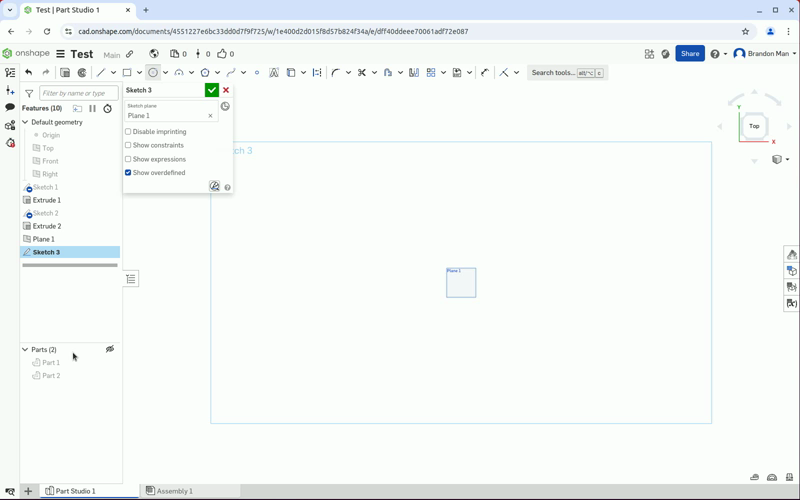
mouse_move(396, 337)
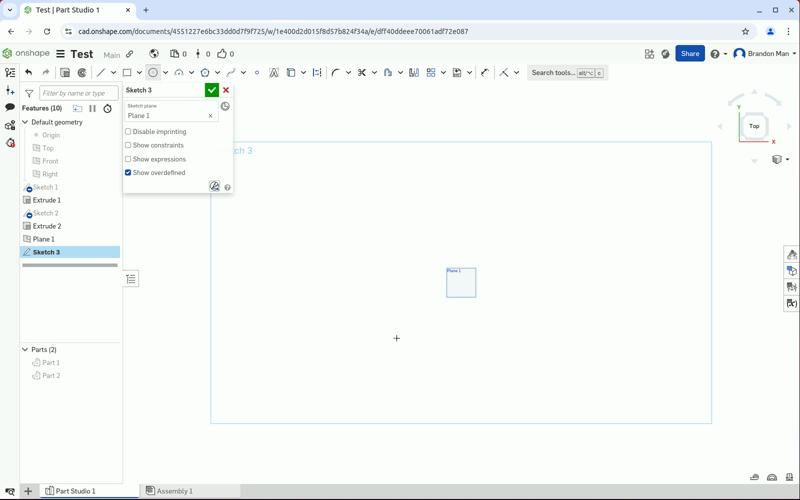
click(396, 337)
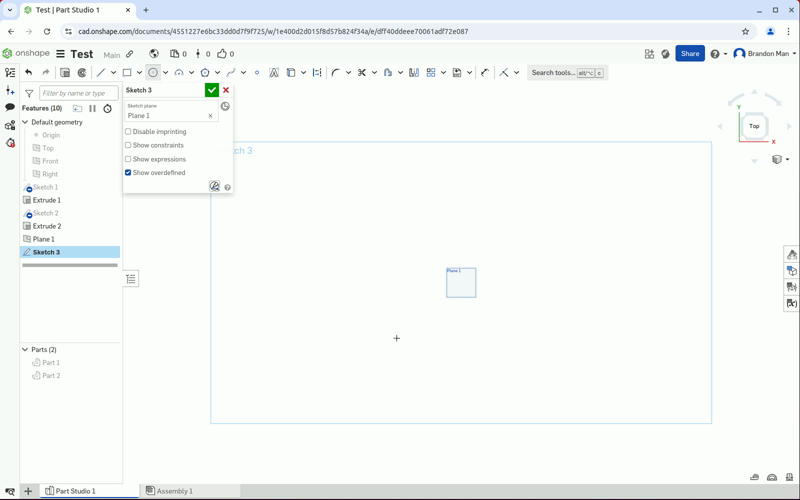
key_up(shift)
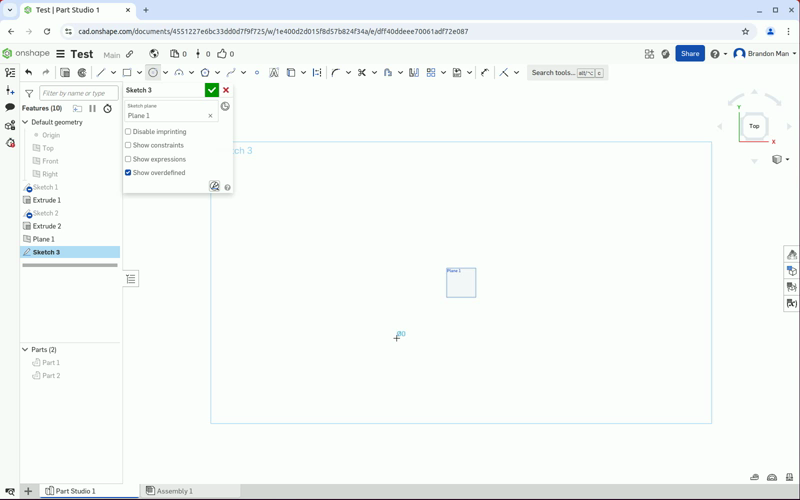
mouse_move(407, 337)
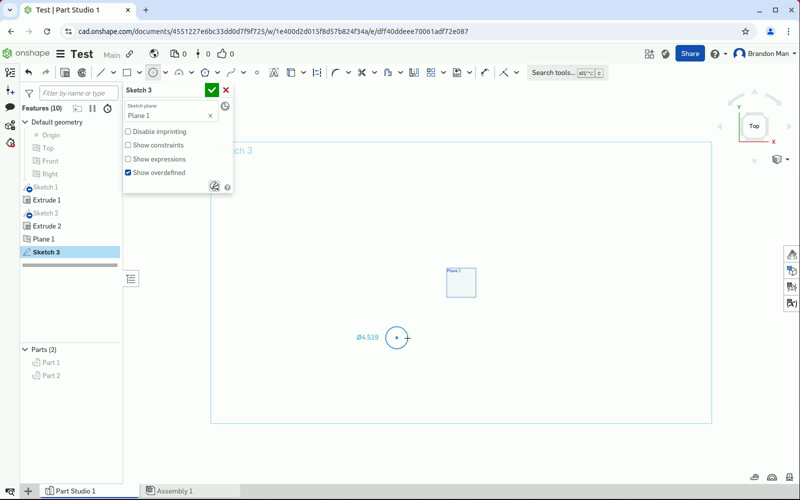
click(407, 337)
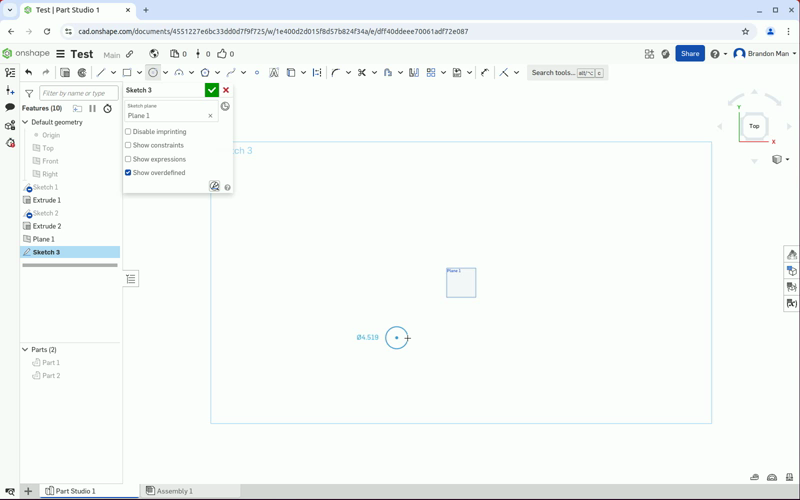
key(esc)
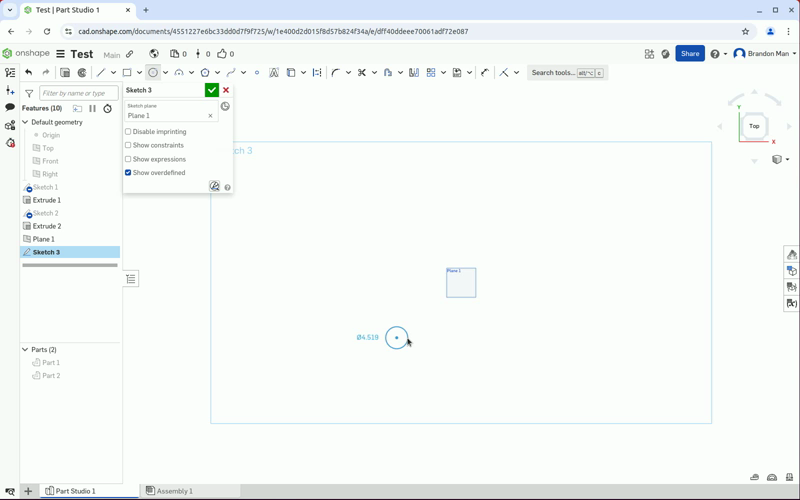
mouse_move(393, 343)
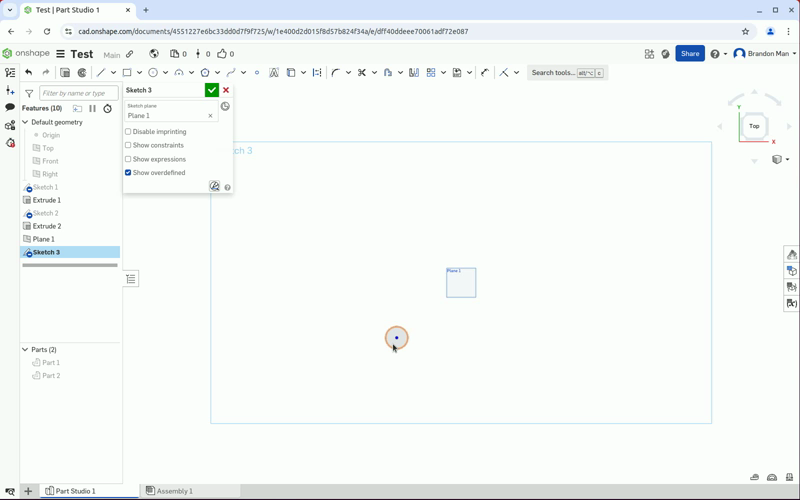
scroll(6)
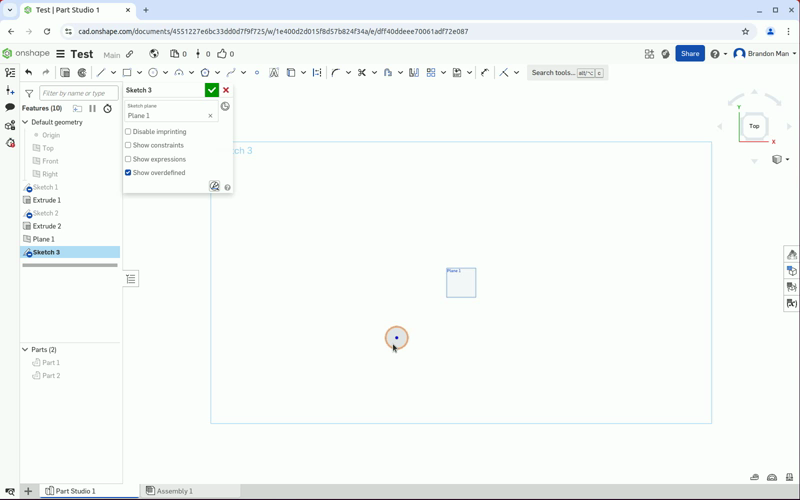
scroll(6)
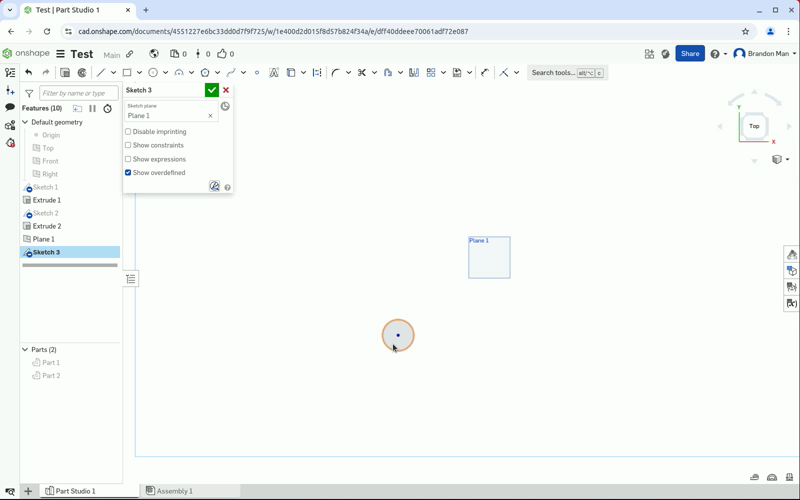
scroll(6)
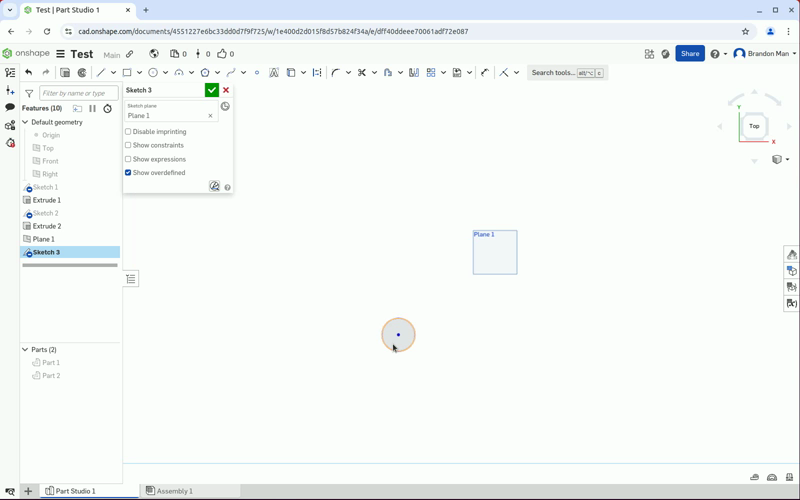
scroll(6)
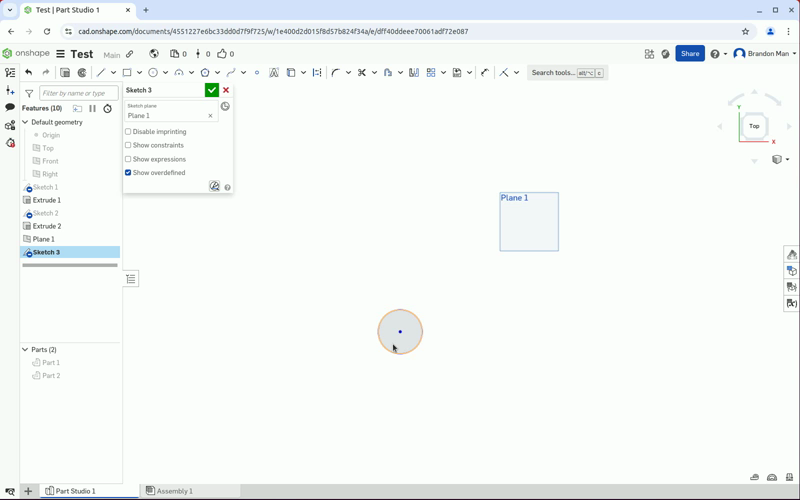
scroll(6)
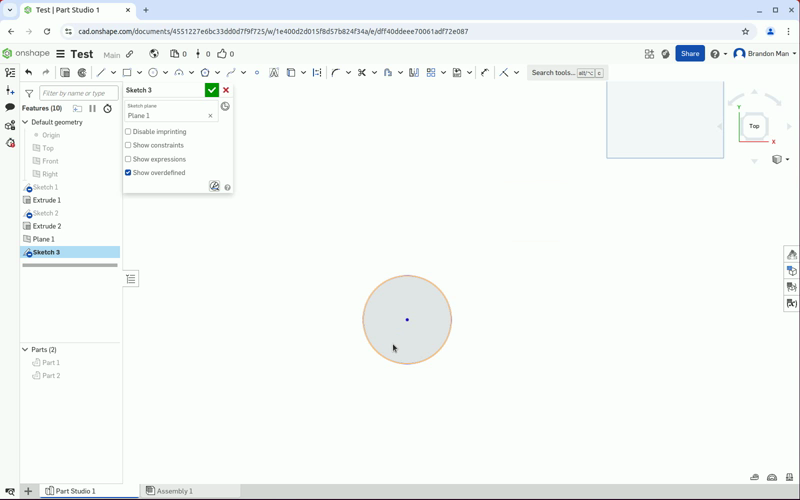
scroll(6)
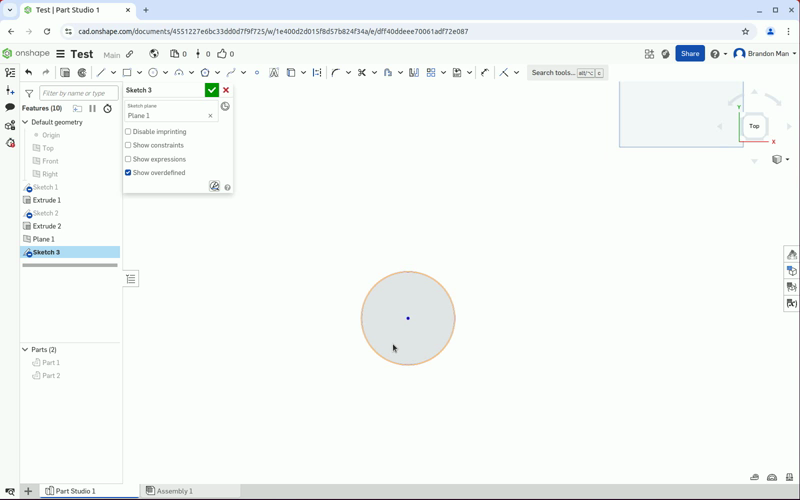
scroll(6)
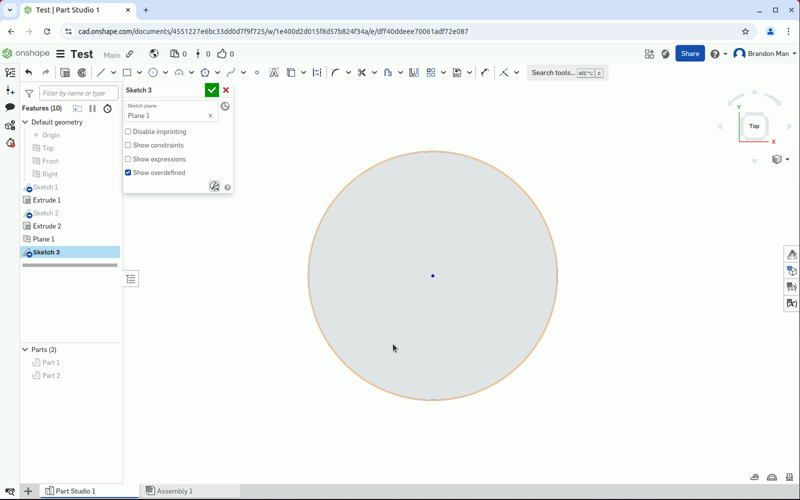
click(393, 343)
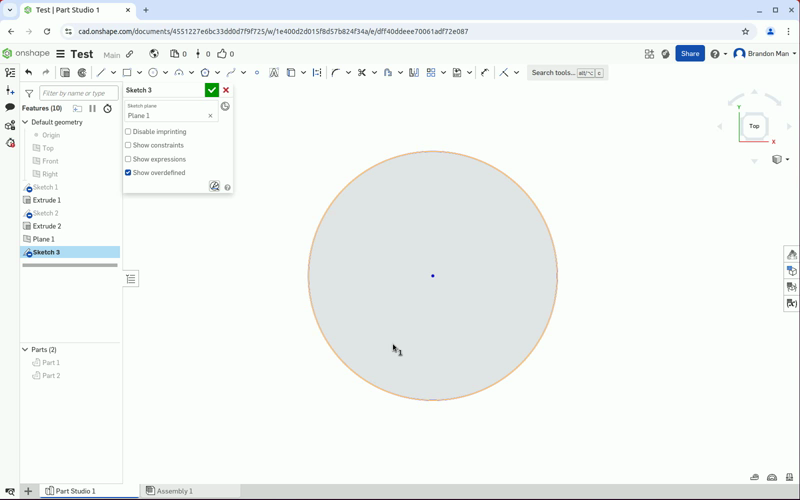
scroll(-6)
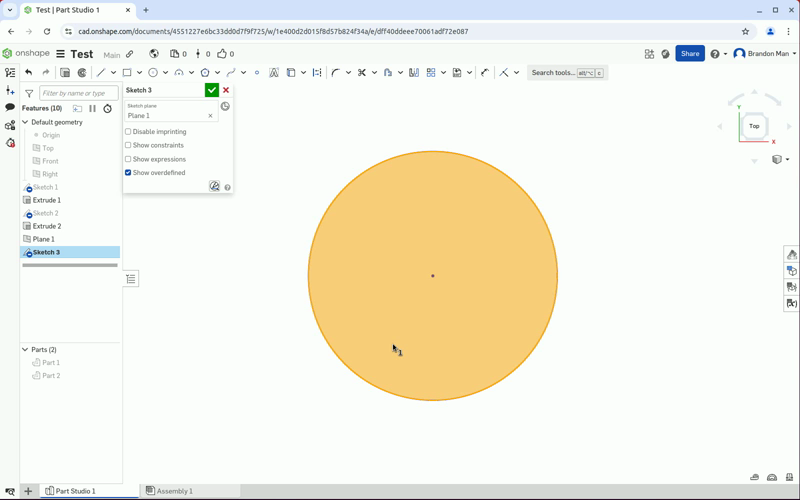
scroll(-6)
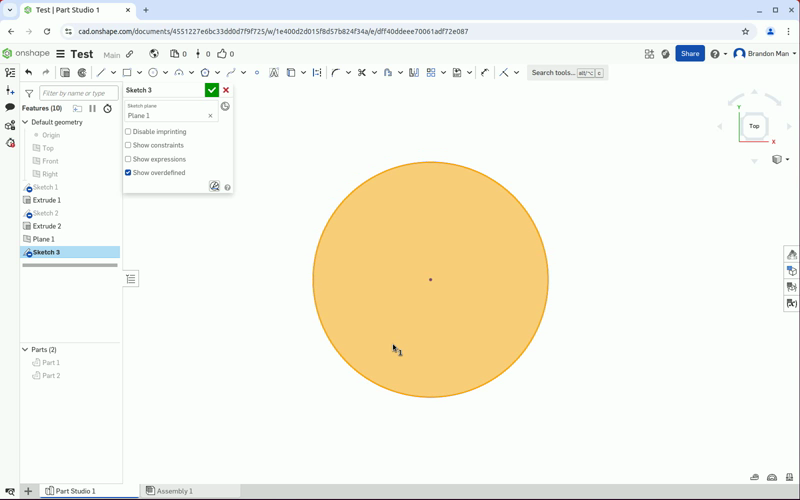
scroll(-6)
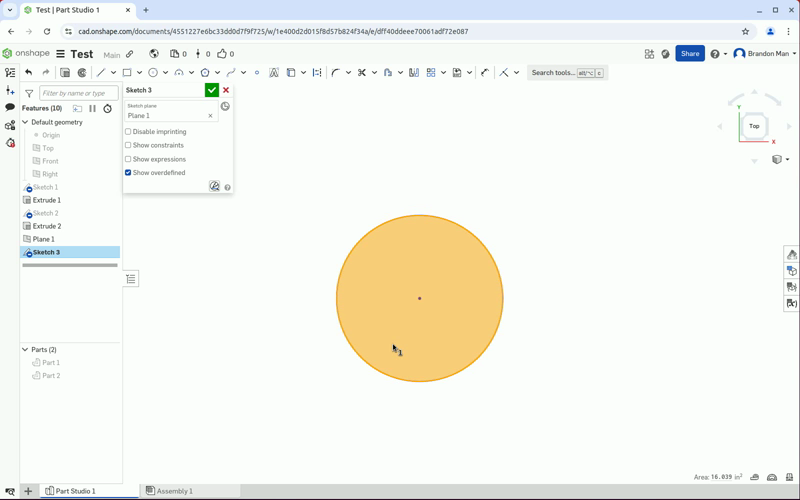
scroll(-6)
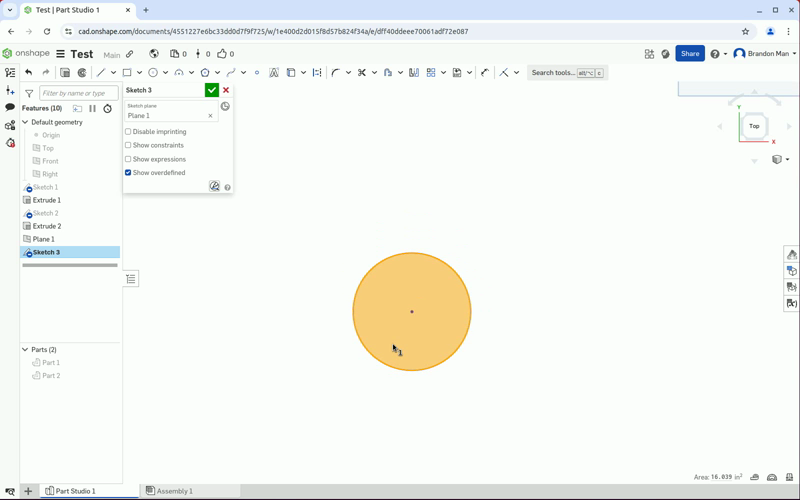
scroll(-6)
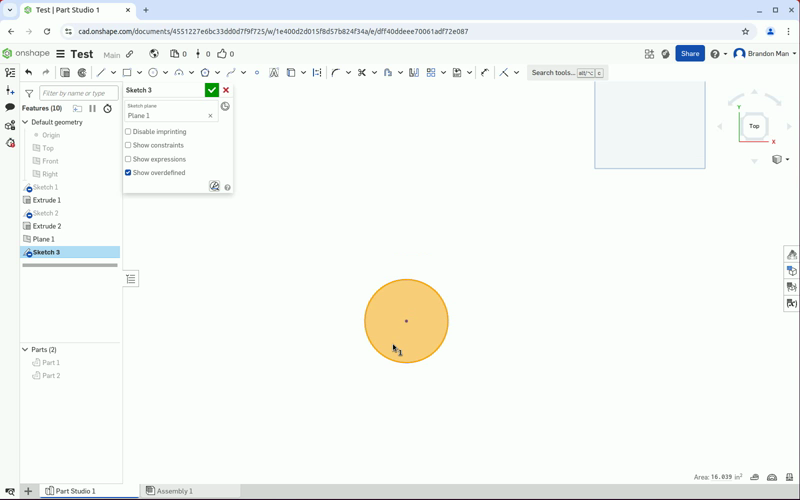
scroll(-6)
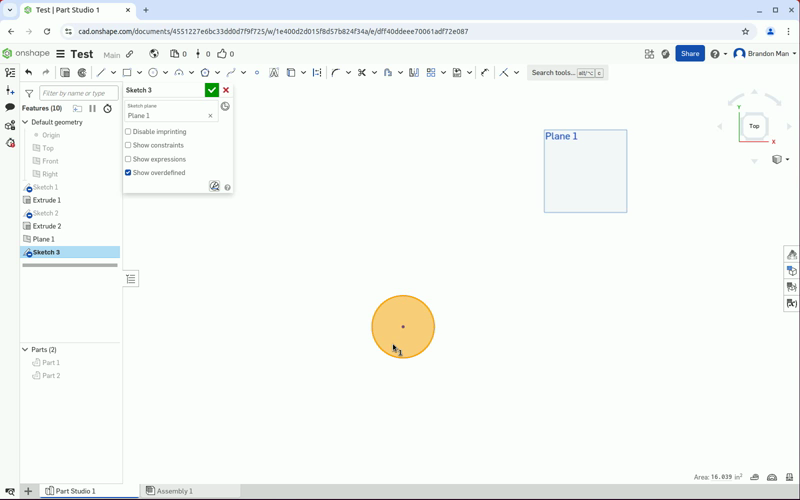
scroll(-6)
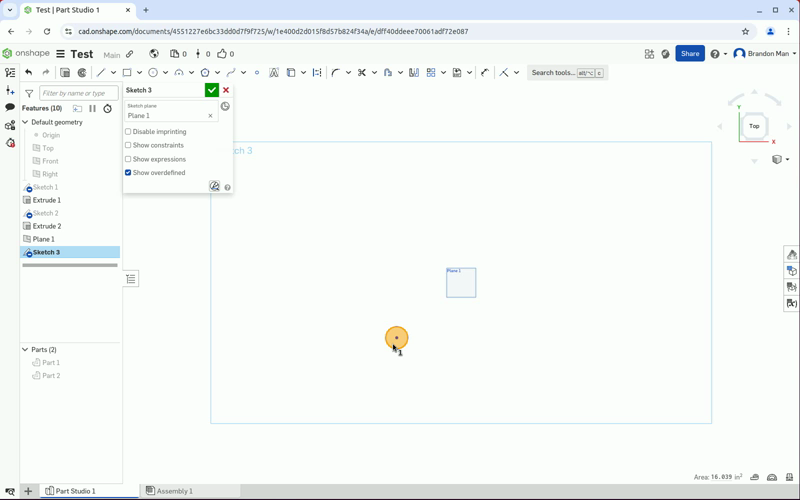
mouse_move(73, 352)
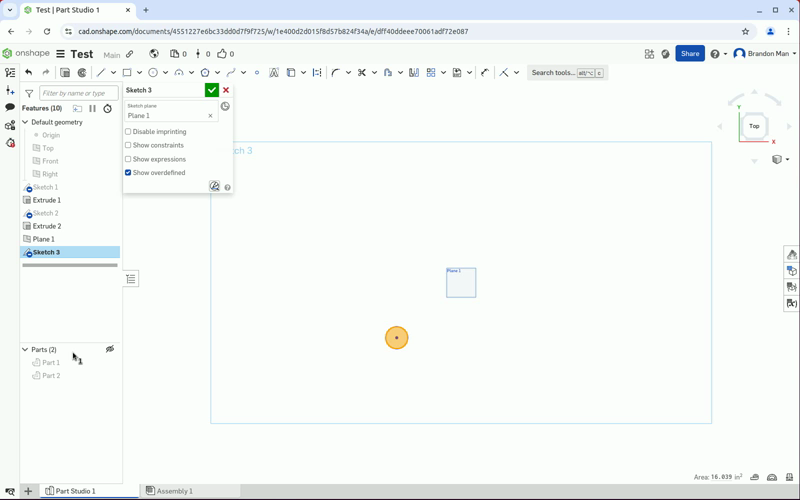
key(shift+y)
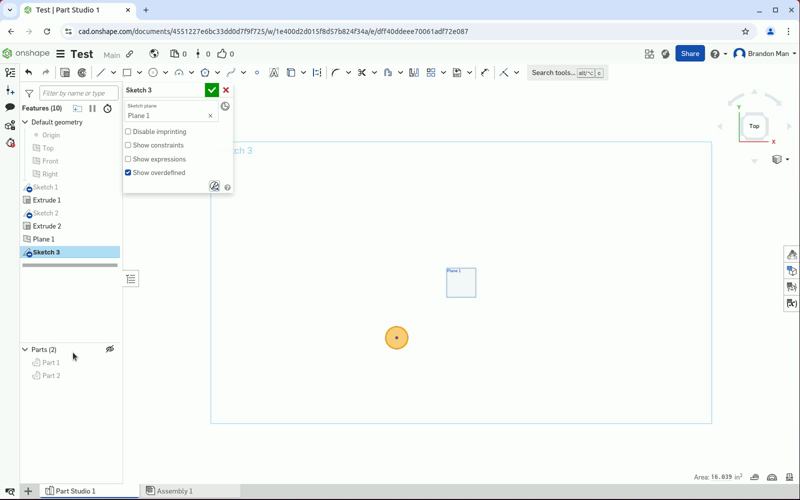
key(shift+e)
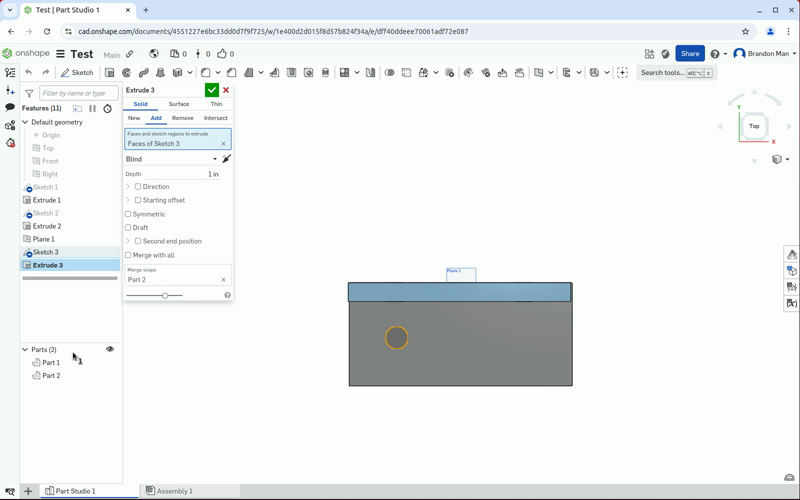
mouse_move(143, 106)
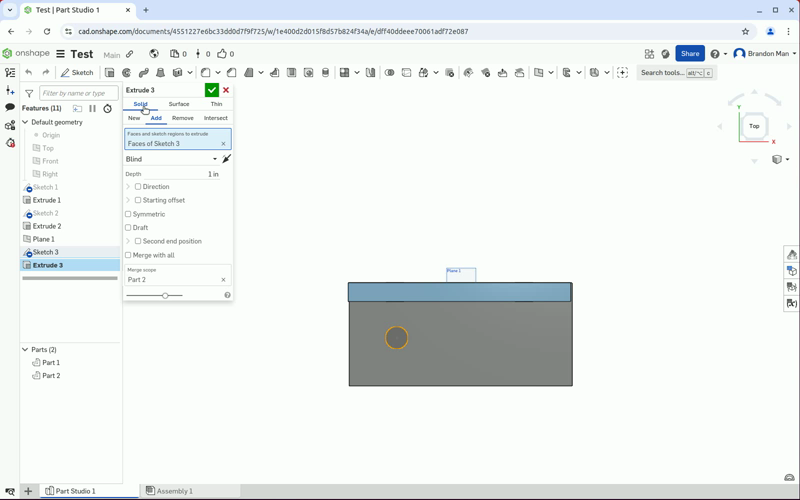
click(143, 106)
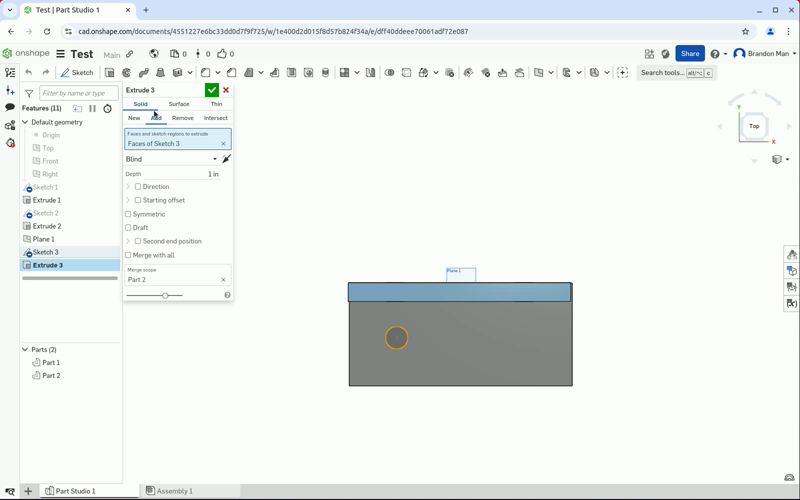
mouse_move(186, 120)
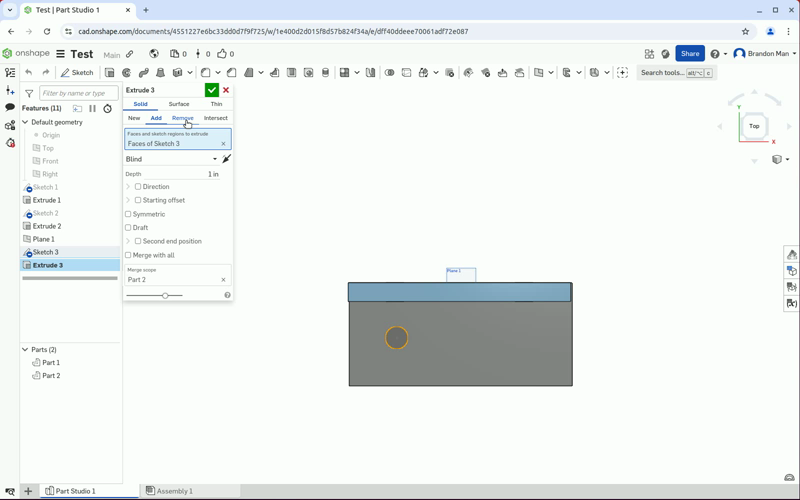
click(186, 120)
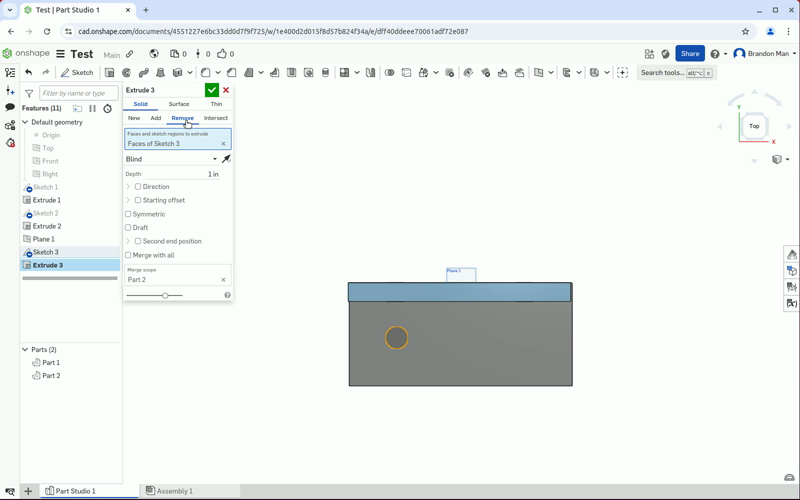
key(tab, 4)
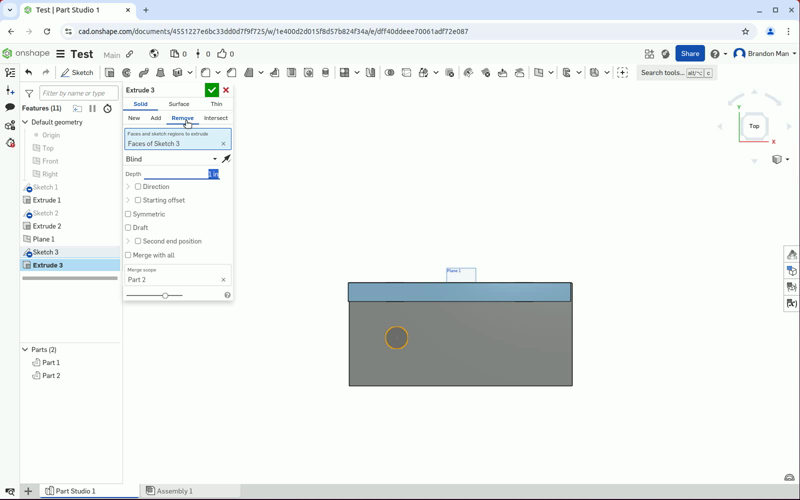
text(3.851)
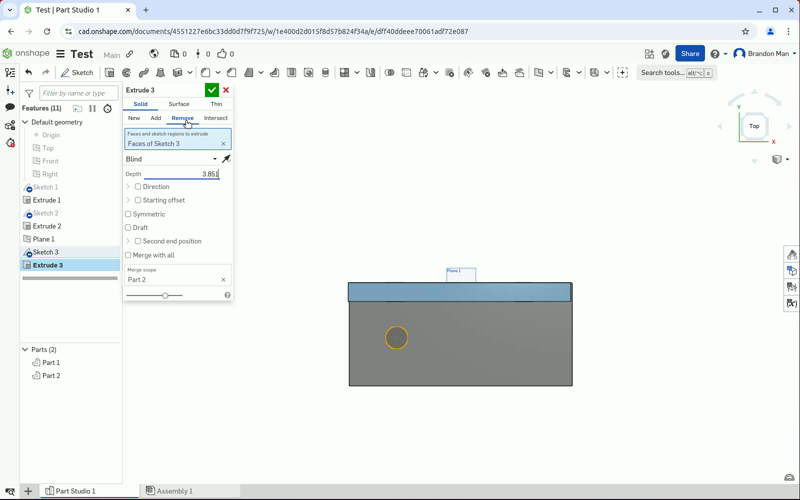
key(tab, 6)
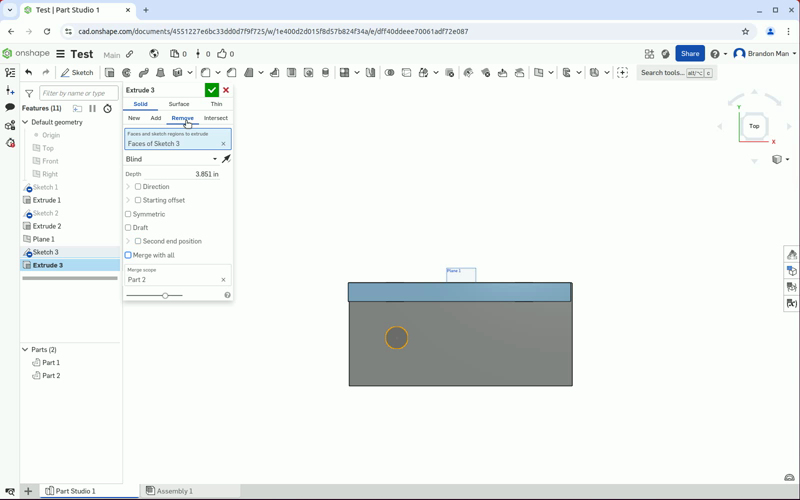
key(space)
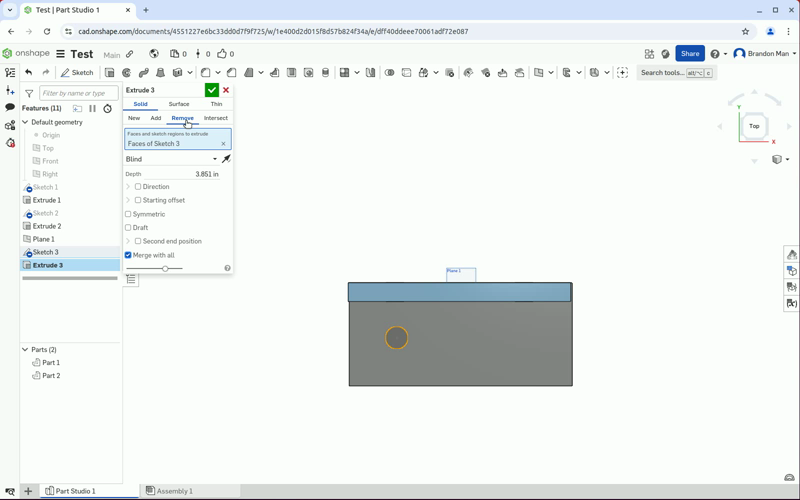
key(enter)
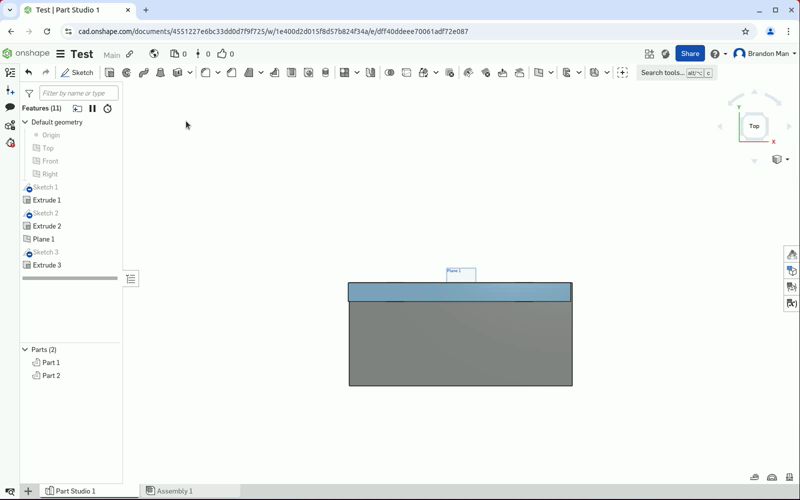
key(shift+h)
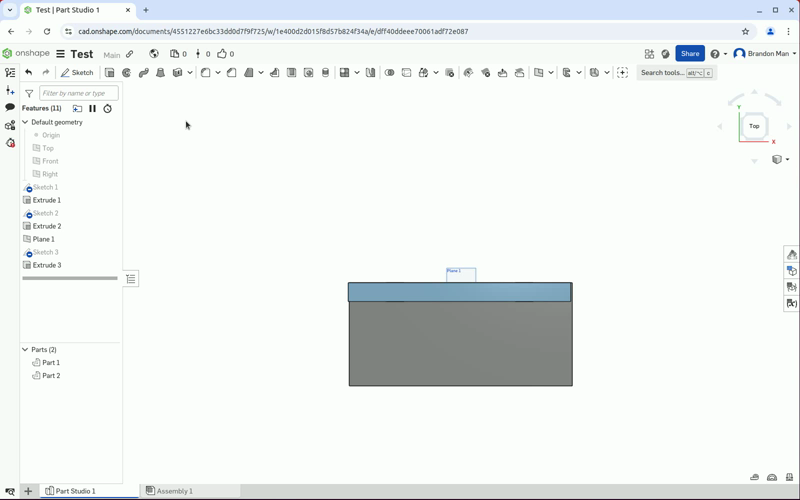
key(shift+h)
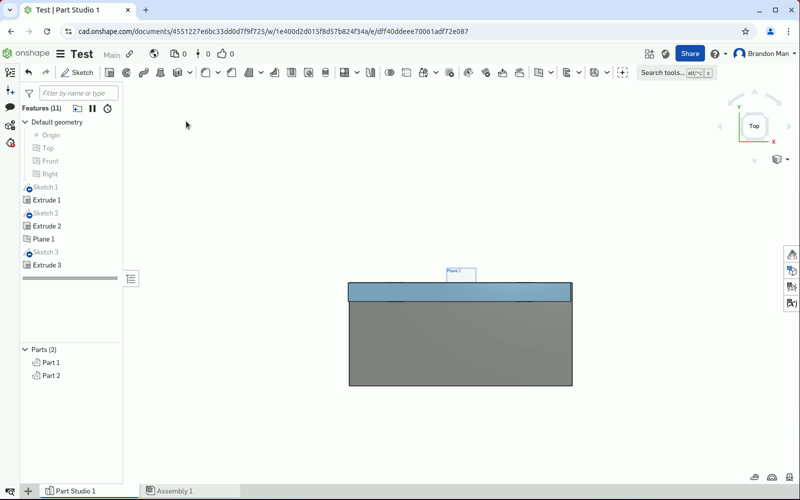
mouse_move(73, 189)
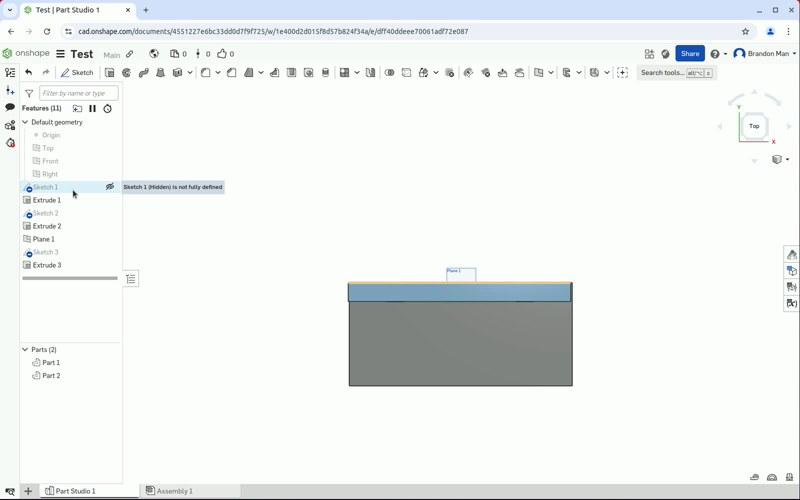
click(73, 189)
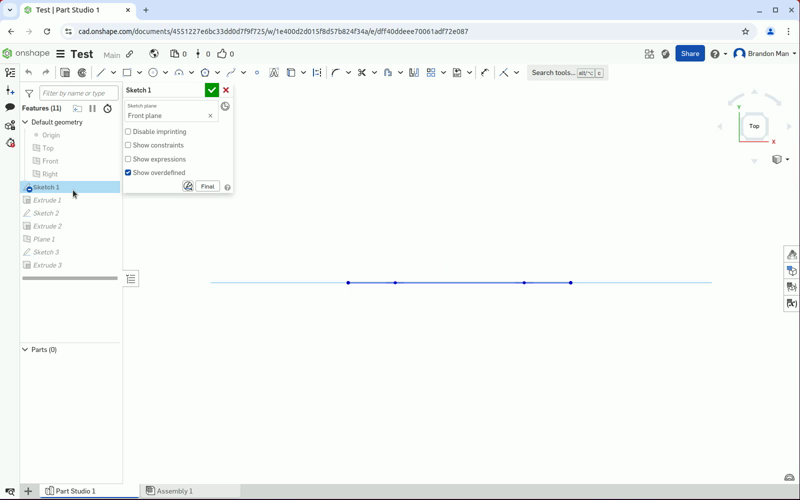
mouse_move(229, 92)
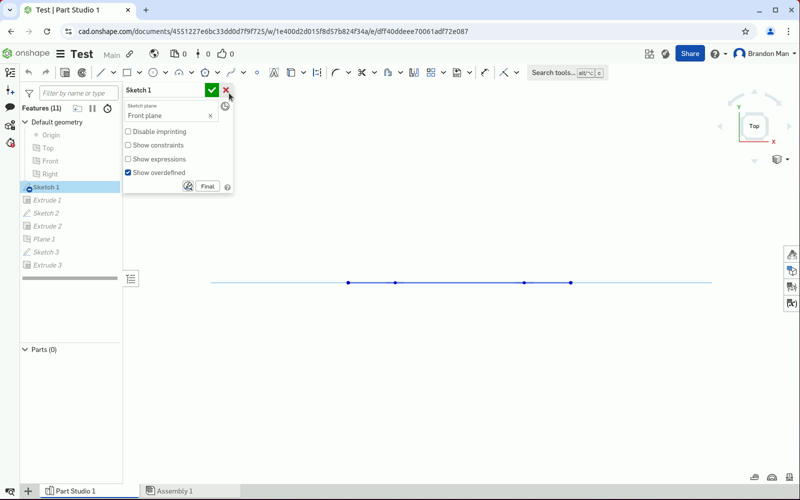
click(229, 92)
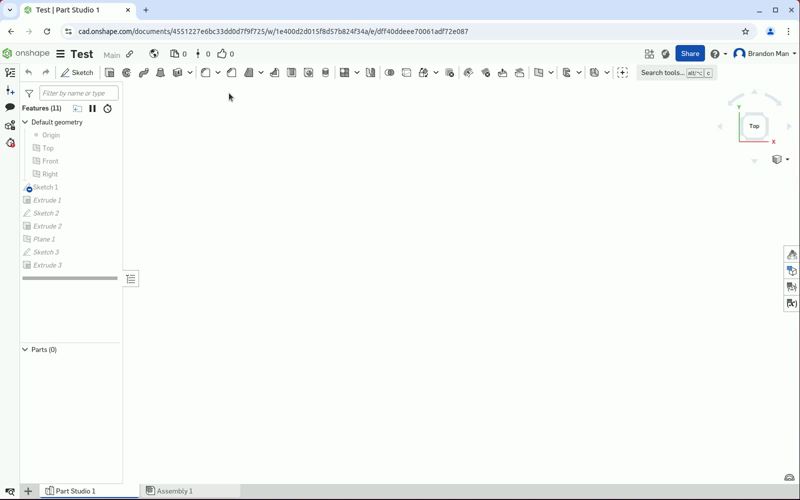
key(shift+s)
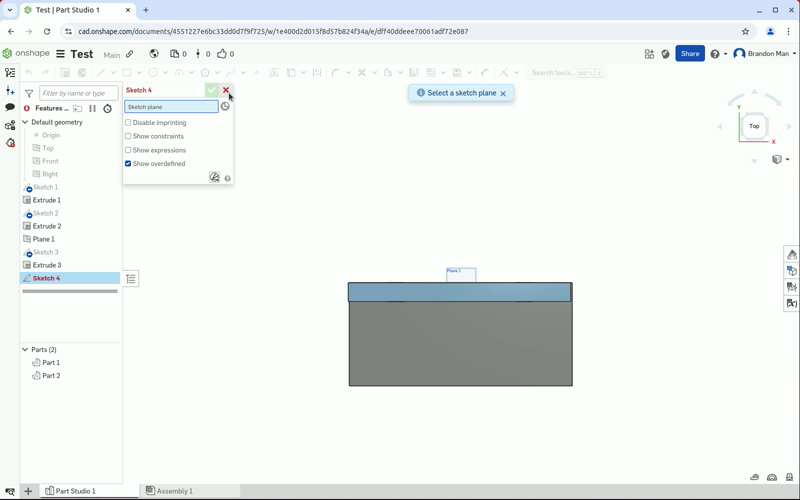
mouse_move(73, 241)
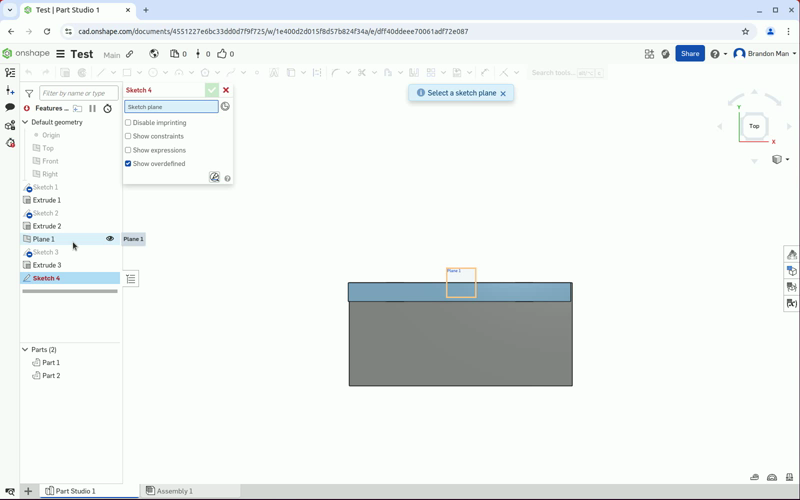
click(73, 241)
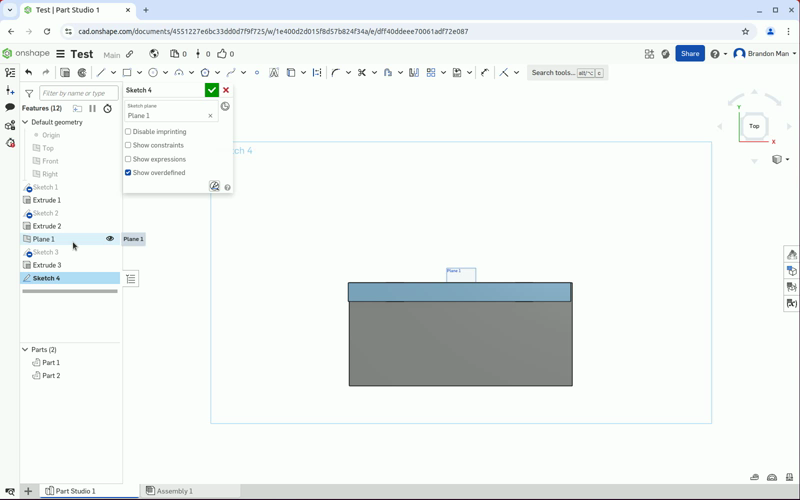
mouse_move(73, 352)
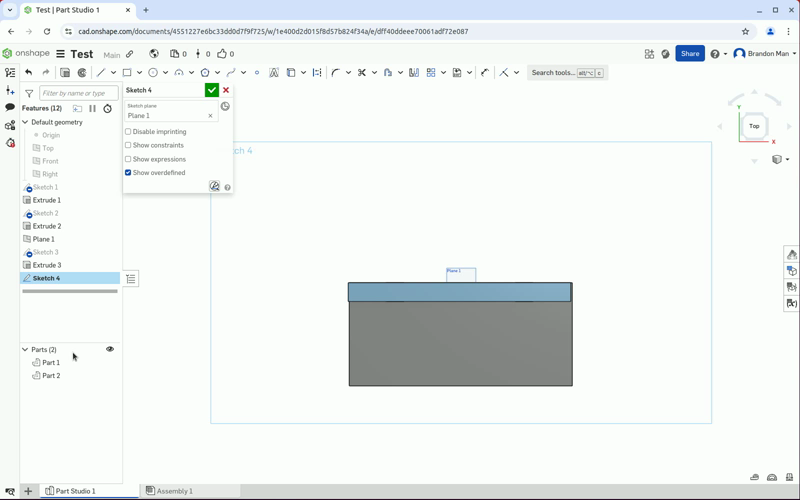
key(y)
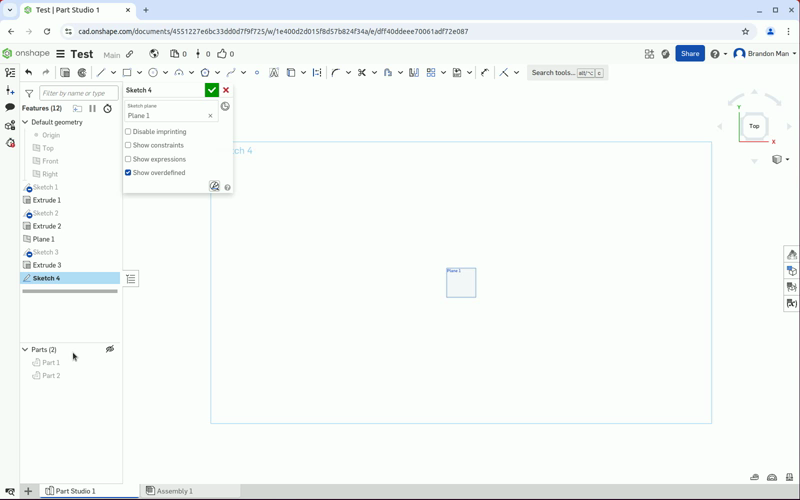
key(c)
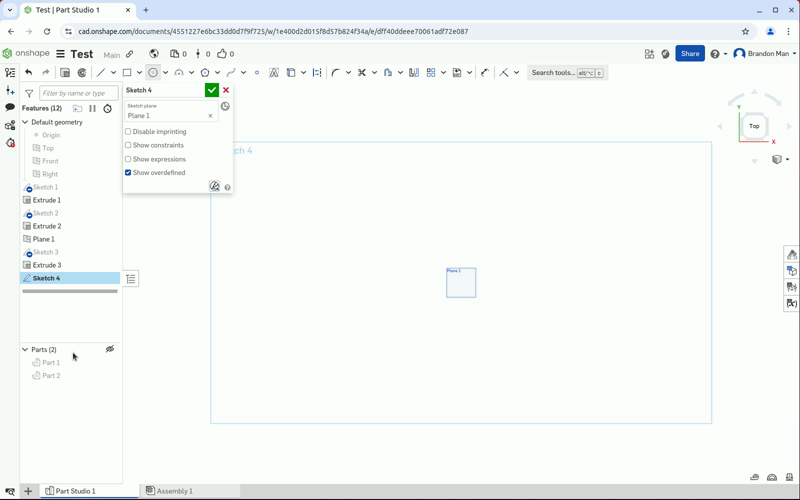
key_down(shift)
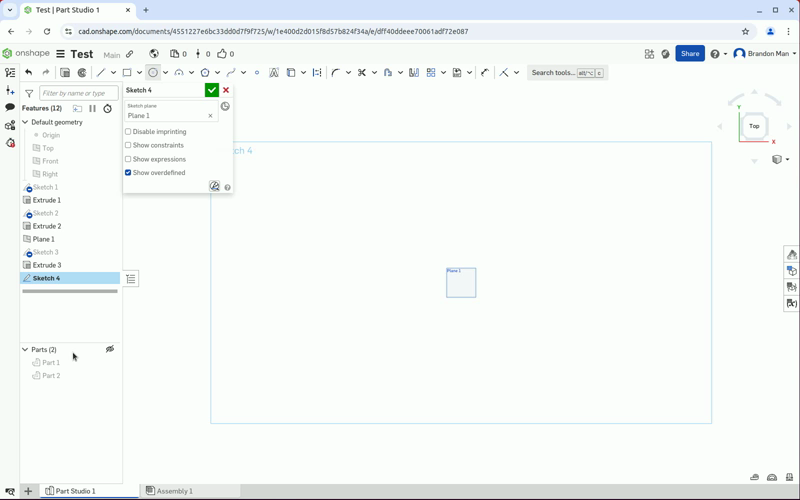
mouse_move(525, 337)
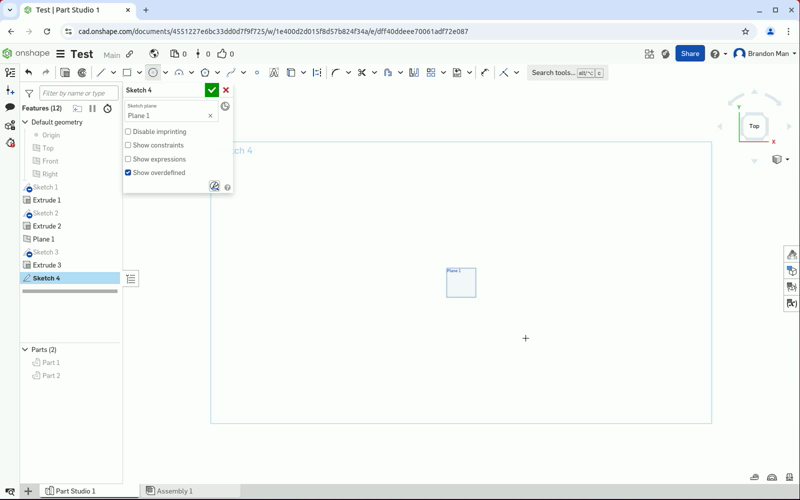
click(525, 337)
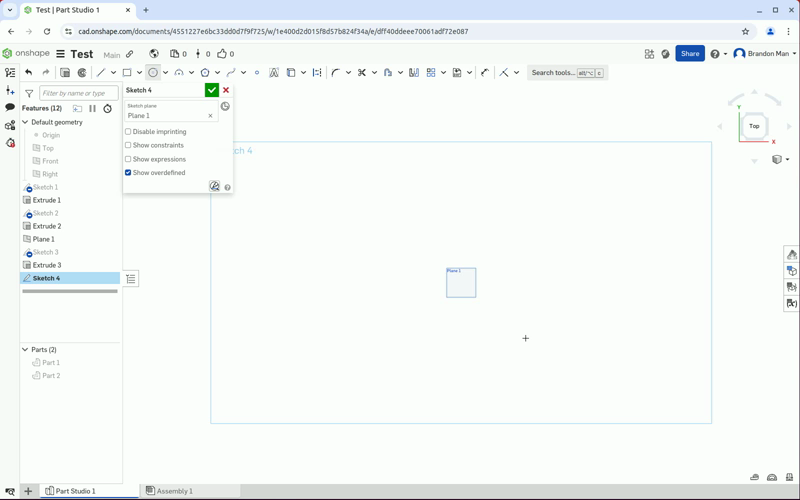
key_up(shift)
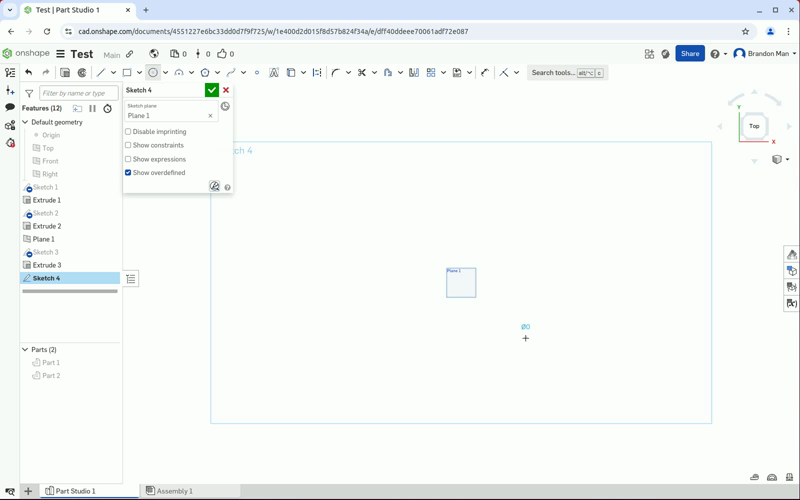
mouse_move(536, 337)
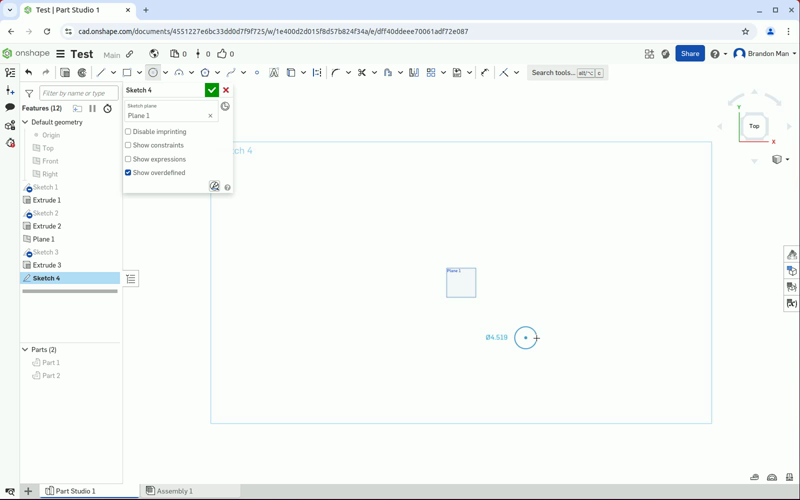
click(536, 337)
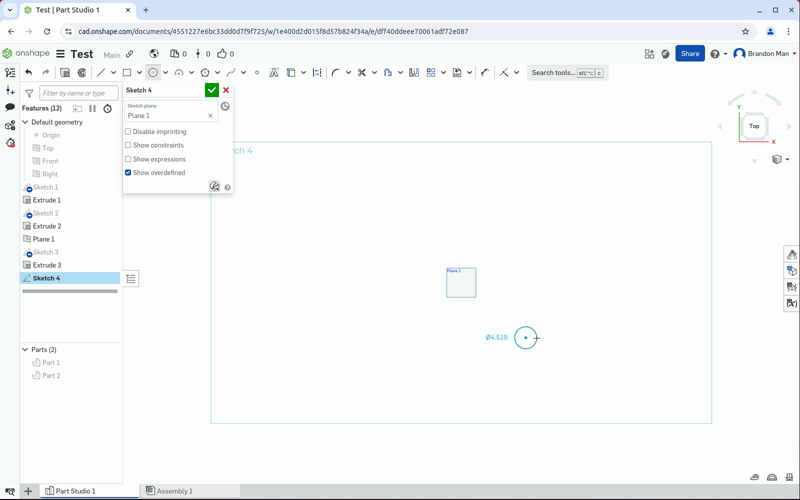
key(esc)
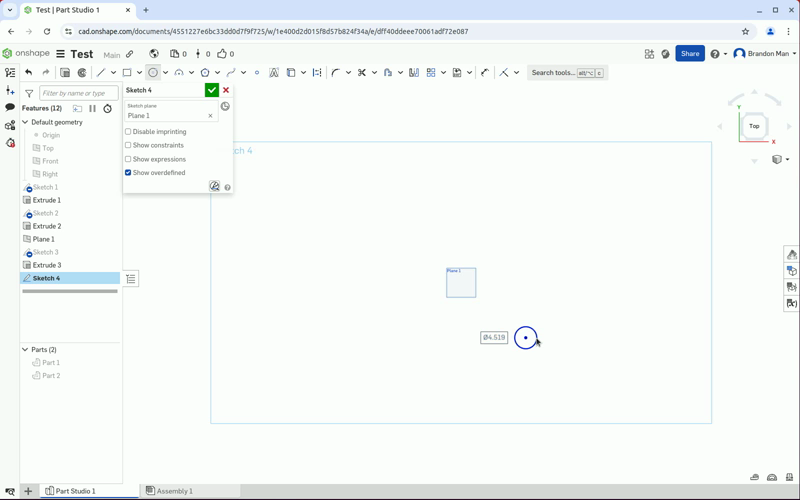
mouse_move(529, 335)
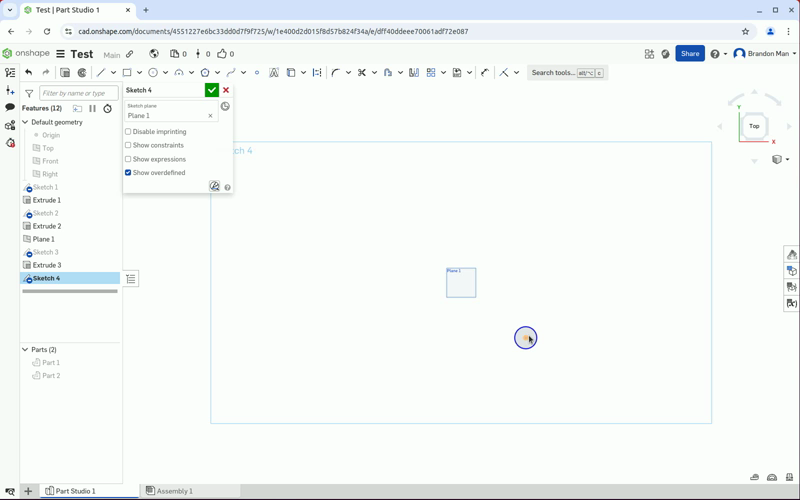
scroll(6)
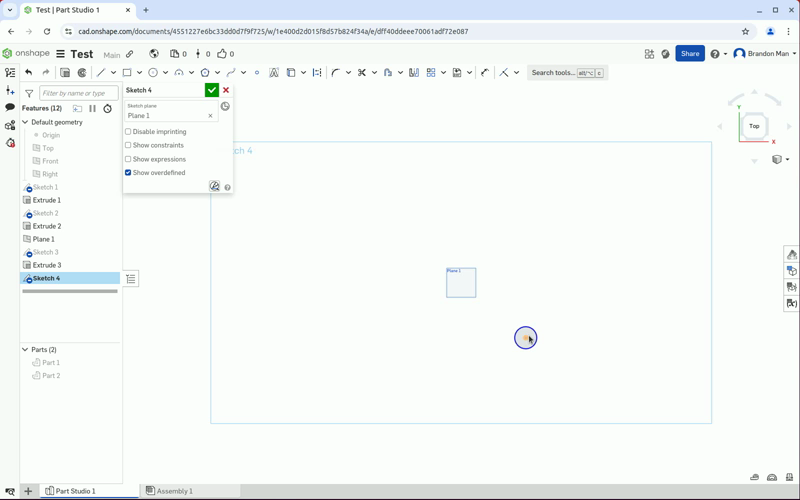
scroll(6)
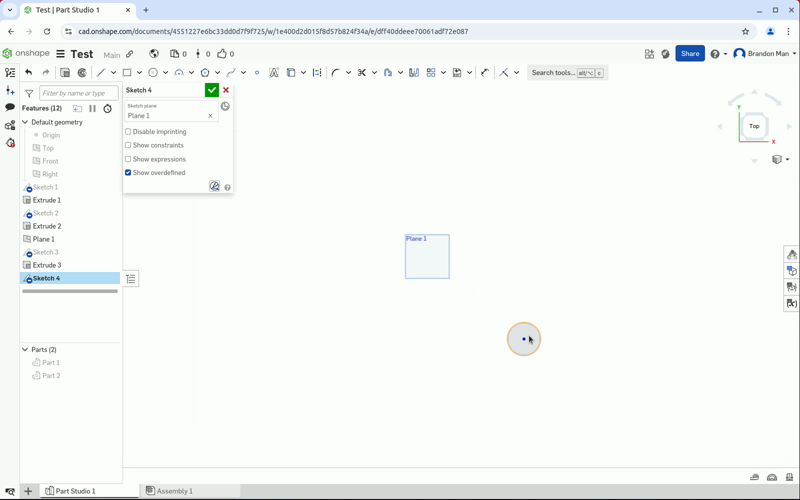
scroll(6)
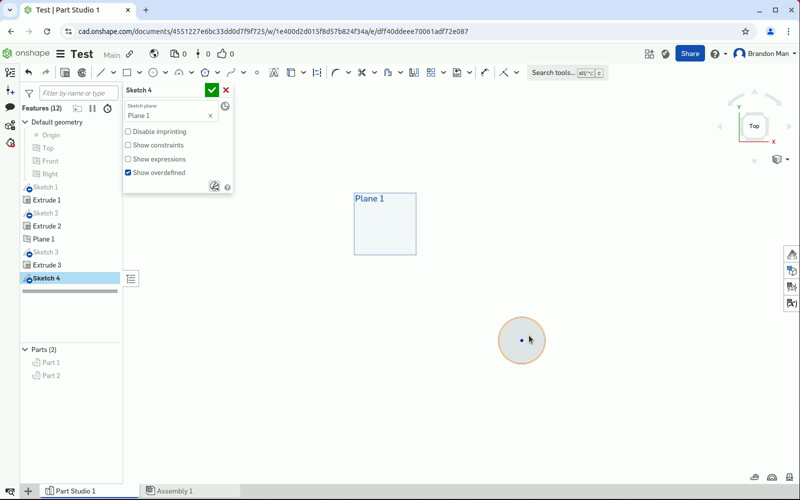
scroll(6)
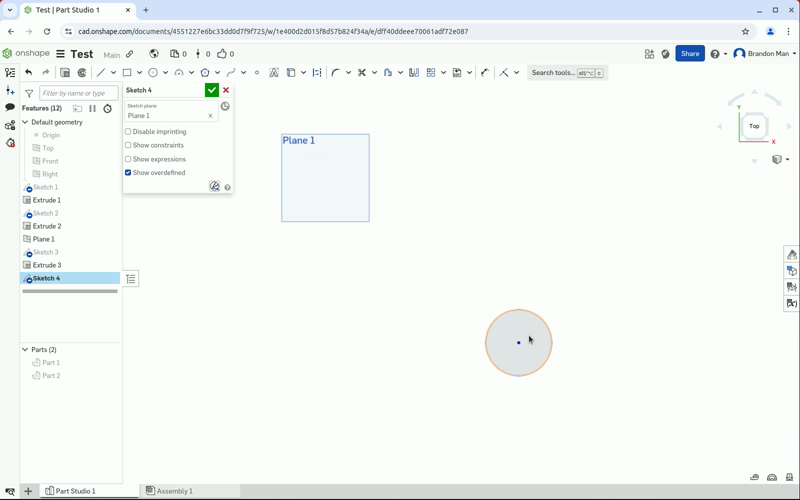
scroll(6)
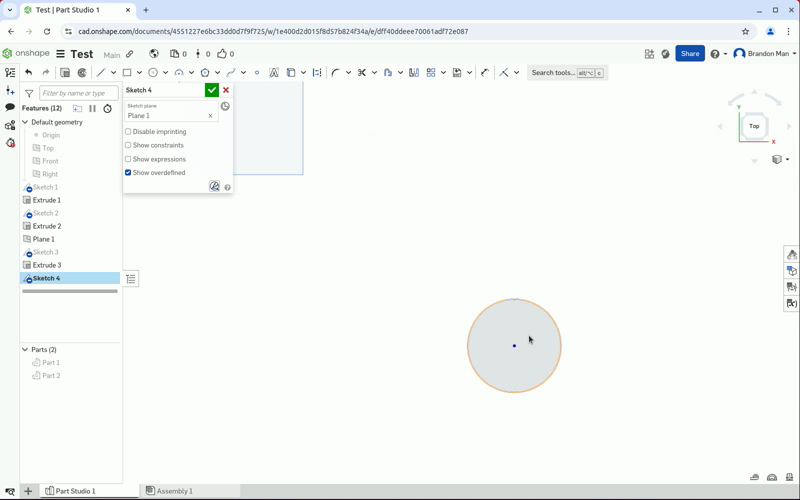
scroll(6)
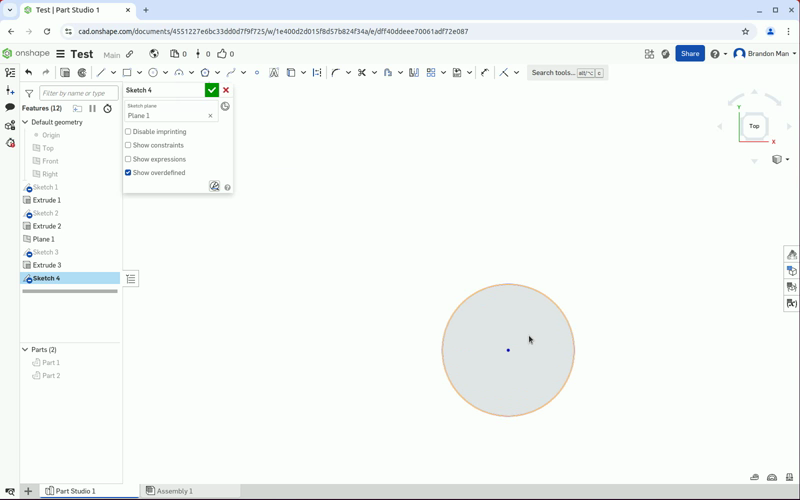
scroll(6)
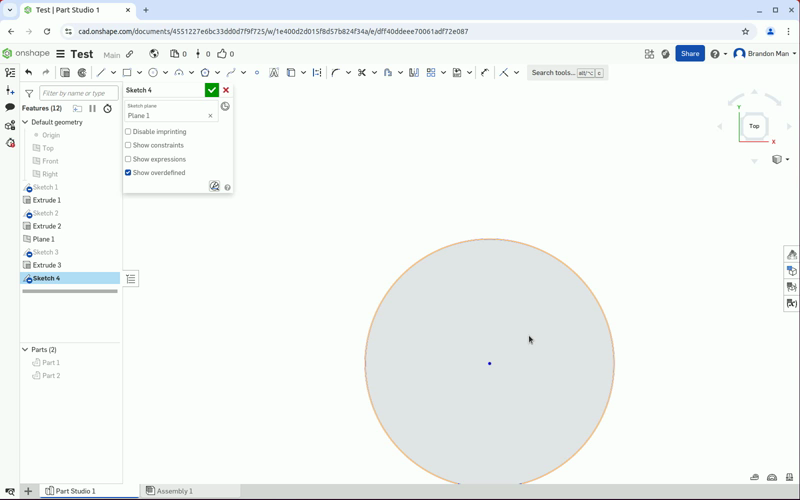
click(529, 335)
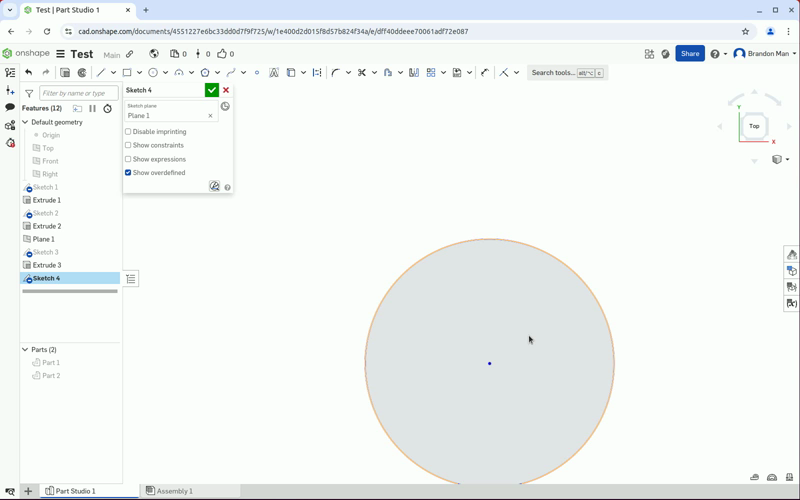
scroll(-6)
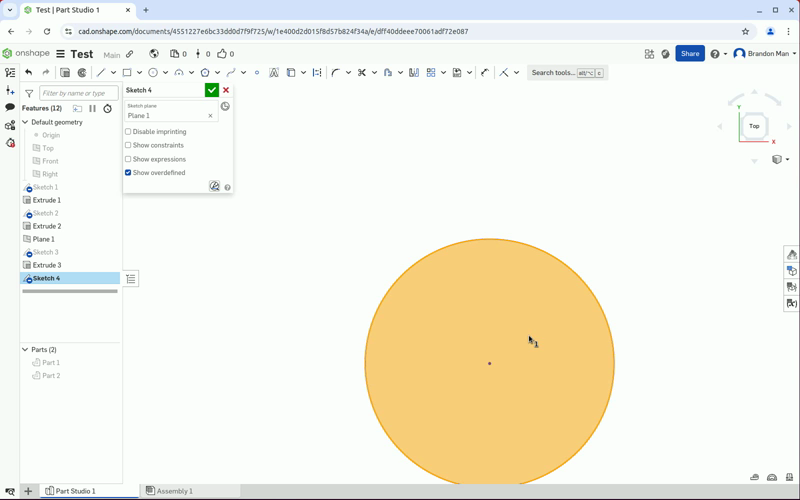
scroll(-6)
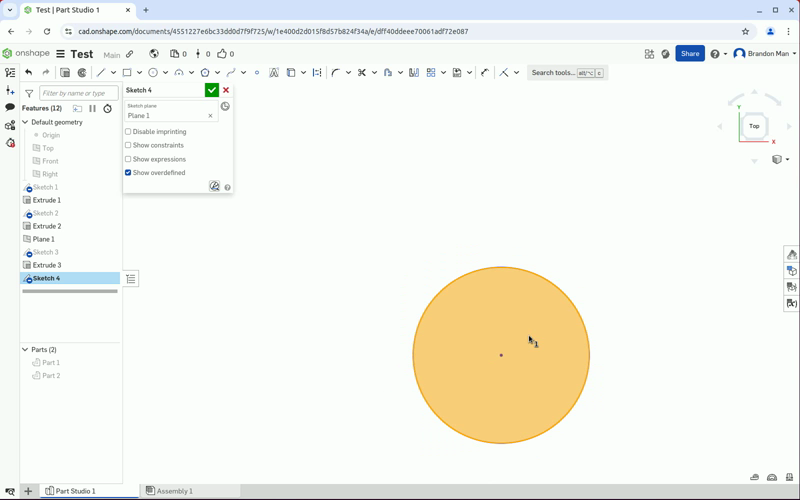
scroll(-6)
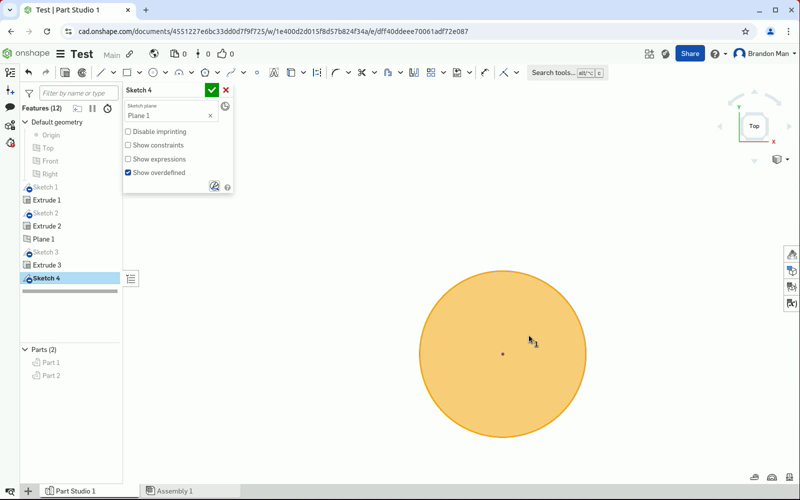
scroll(-6)
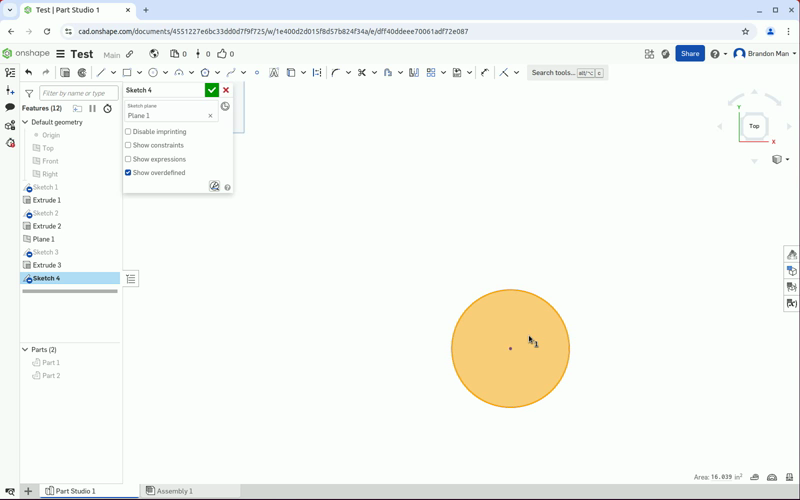
scroll(-6)
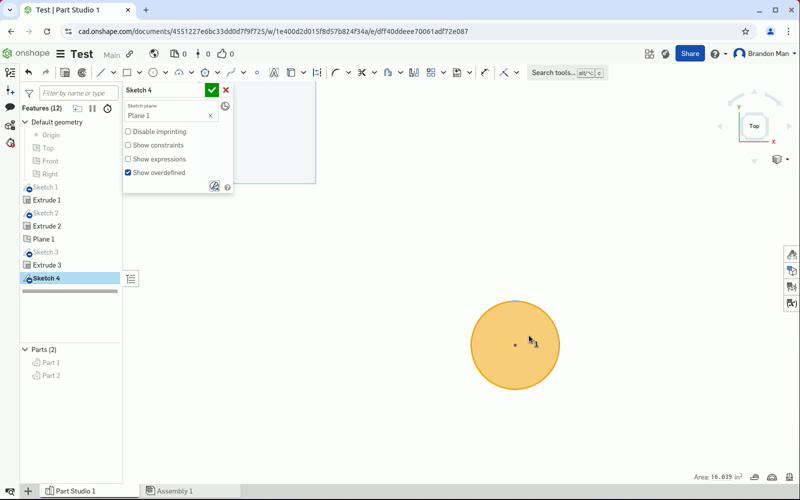
scroll(-6)
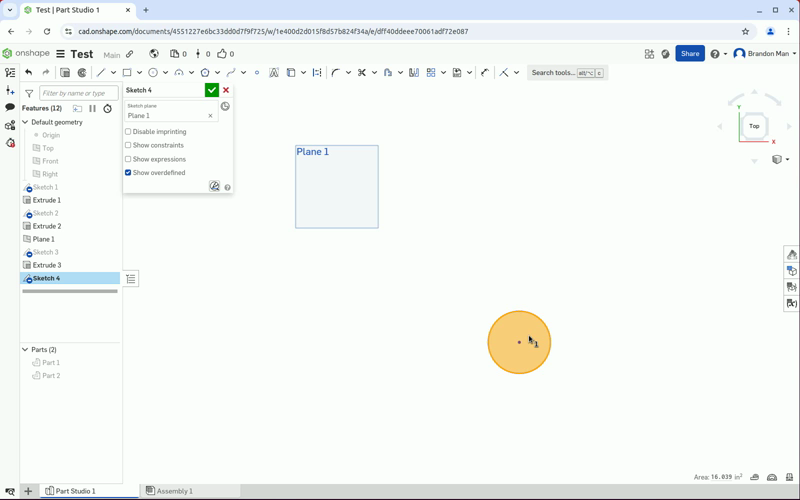
scroll(-6)
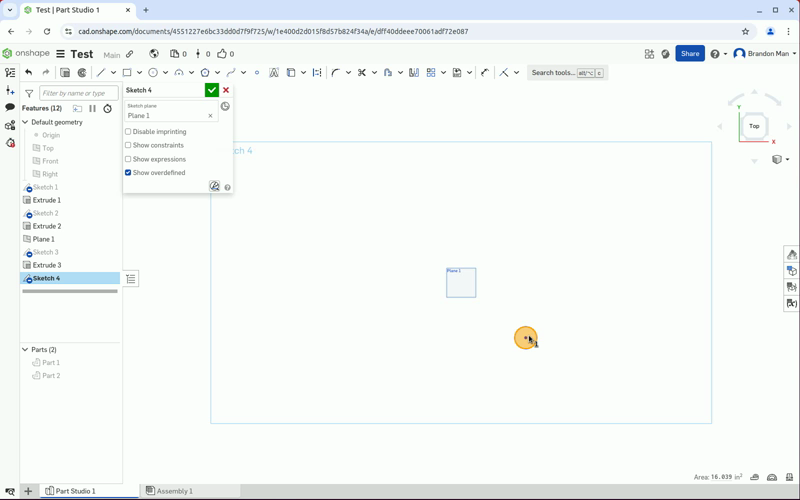
mouse_move(73, 352)
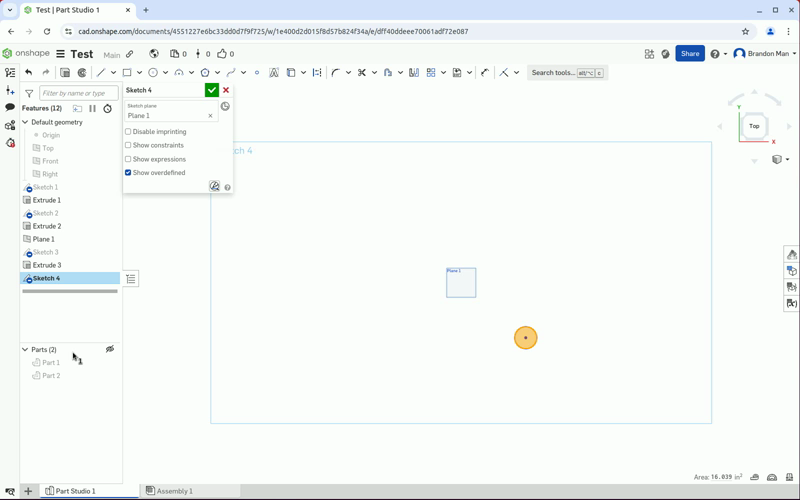
key(shift+y)
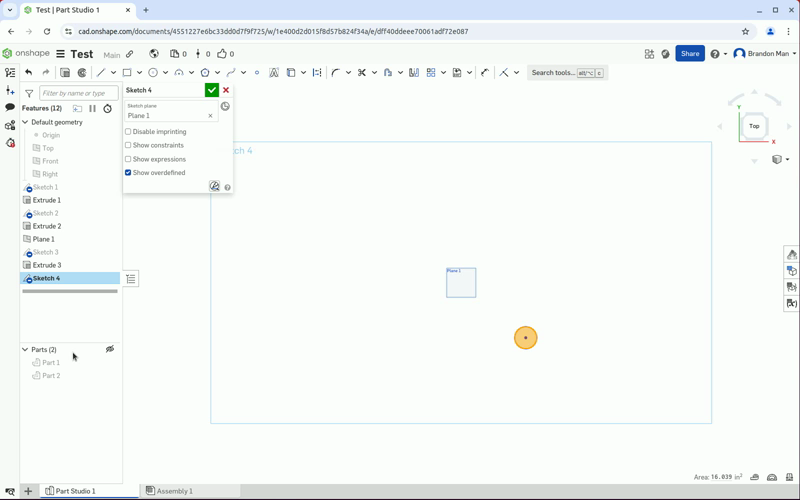
key(shift+e)
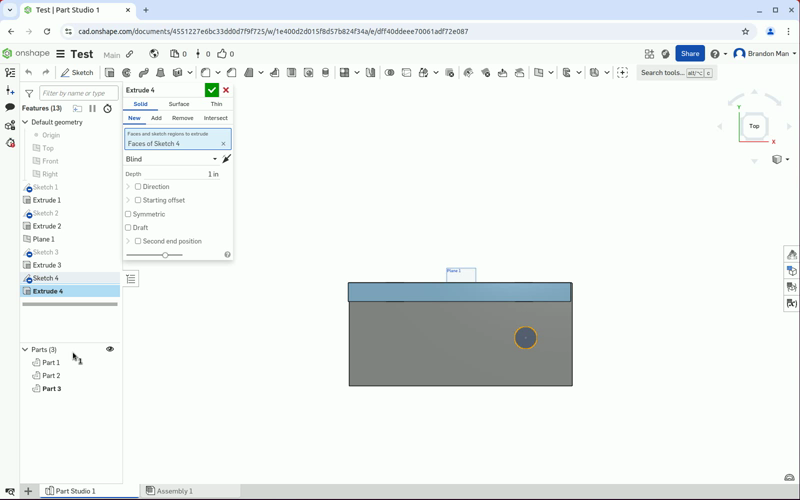
mouse_move(143, 106)
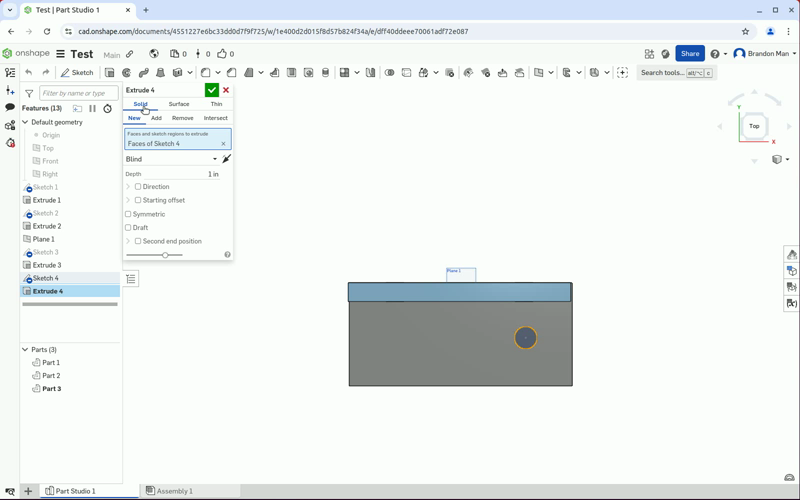
click(143, 106)
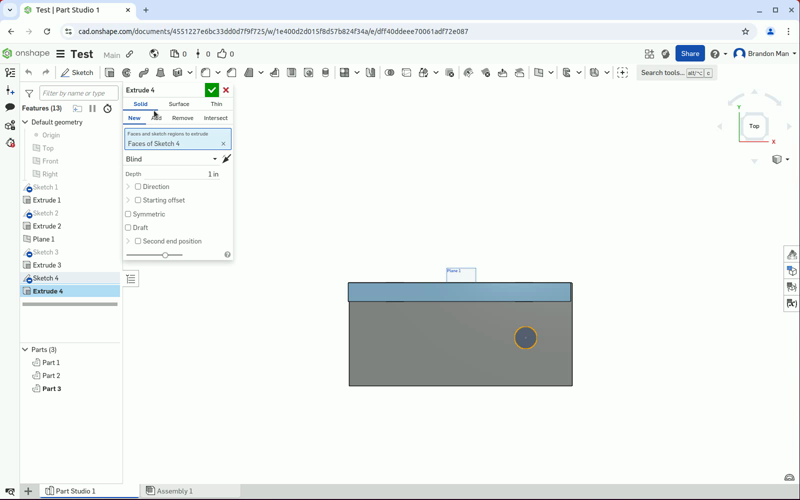
mouse_move(186, 120)
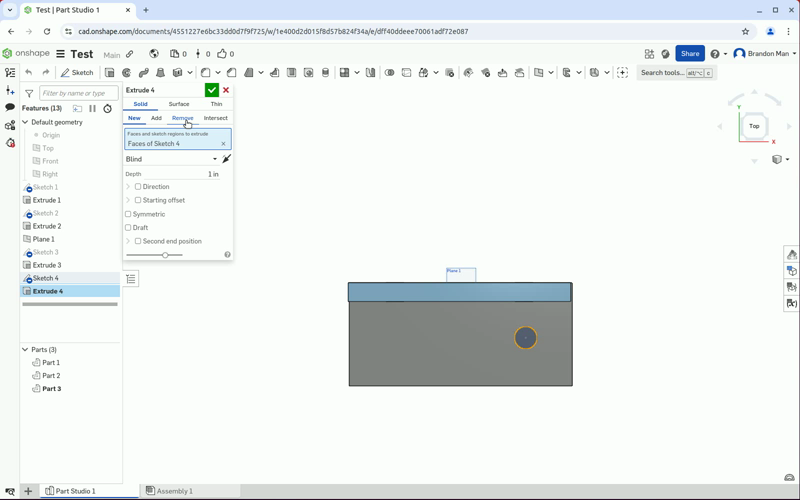
click(186, 120)
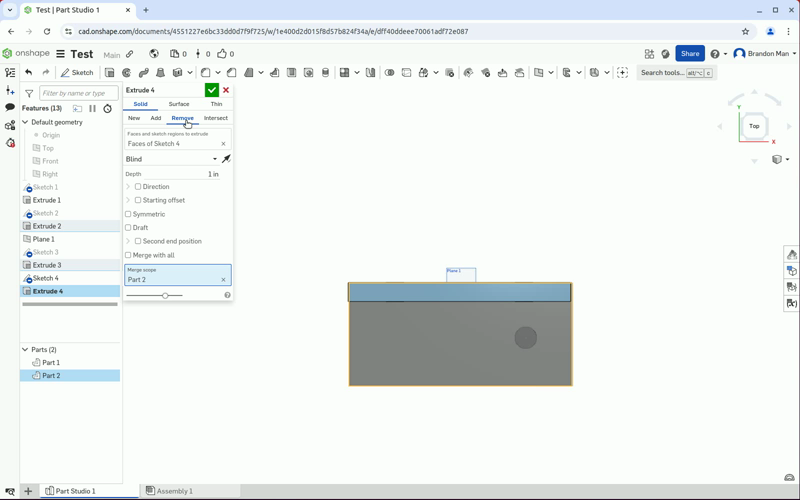
key(tab, 4)
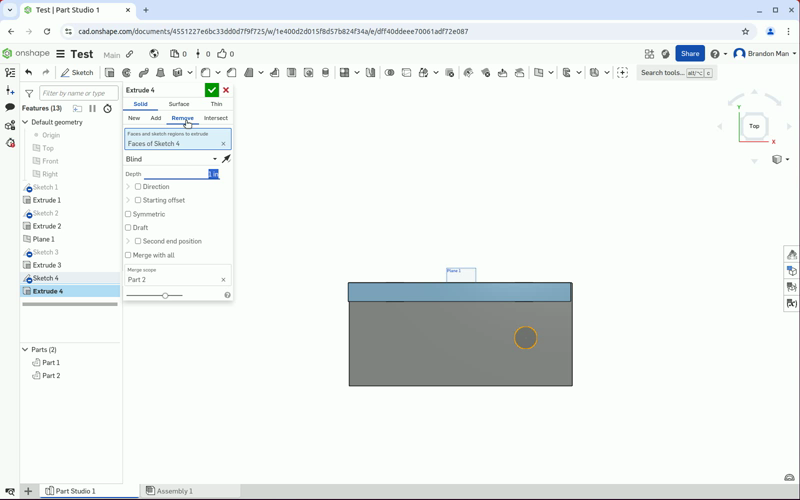
text(3.851)
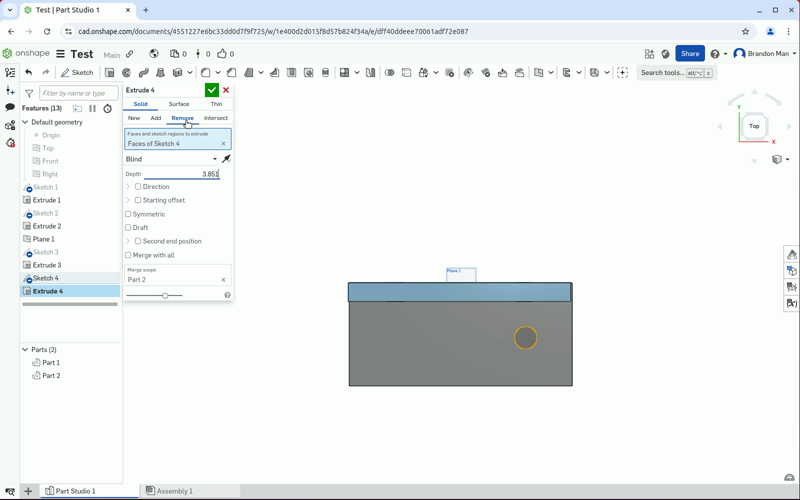
key(tab, 6)
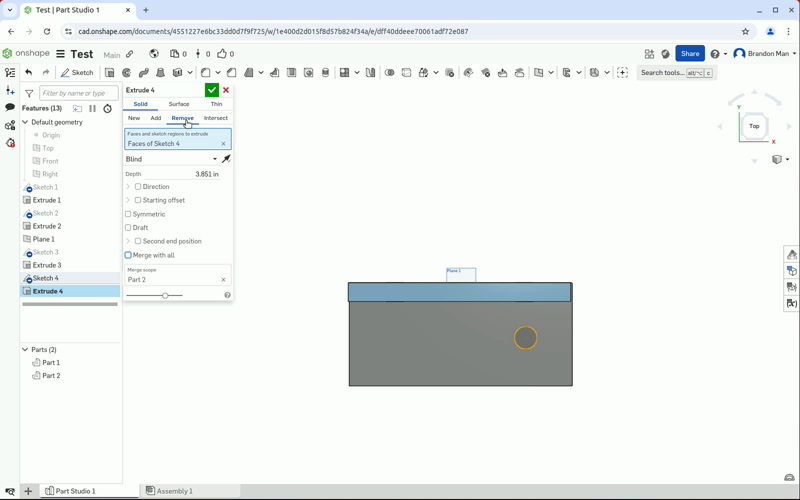
key(space)
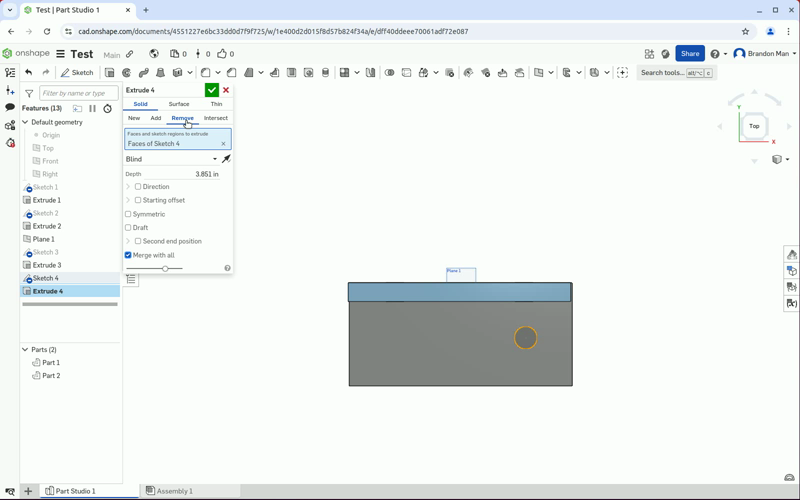
key(enter)
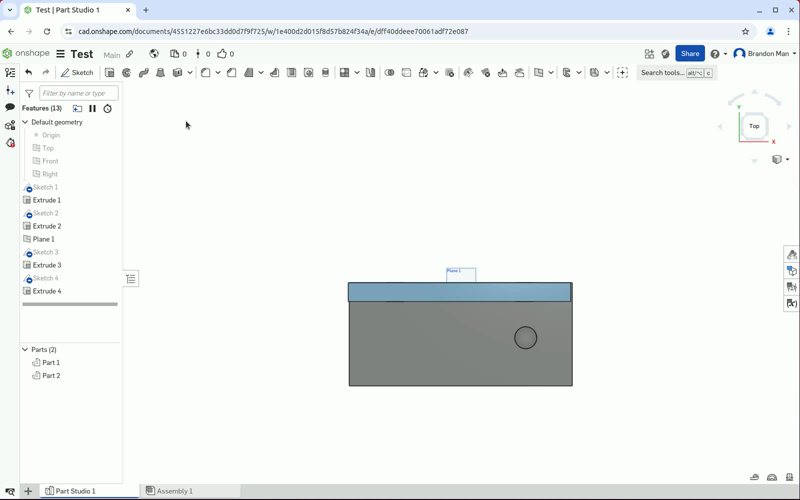
key(shift+h)
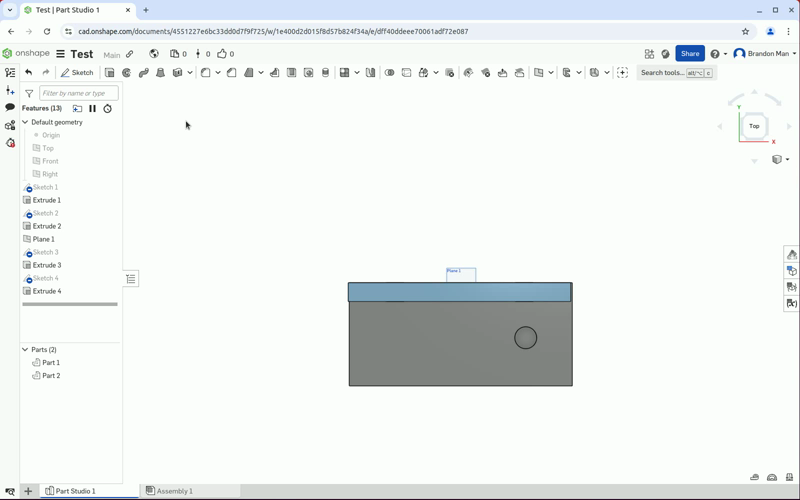
key(shift+h)
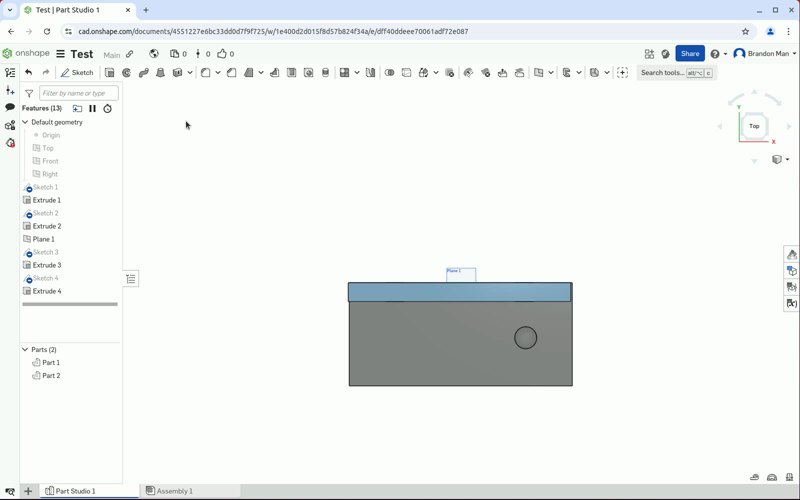
mouse_move(73, 189)
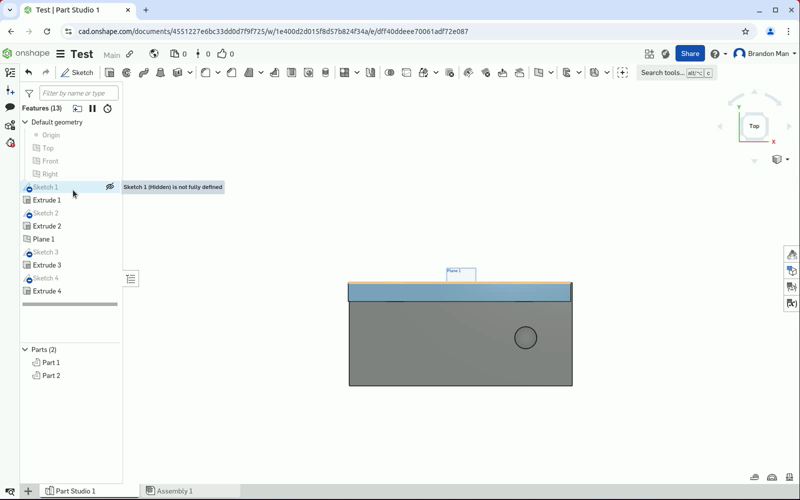
click(73, 189)
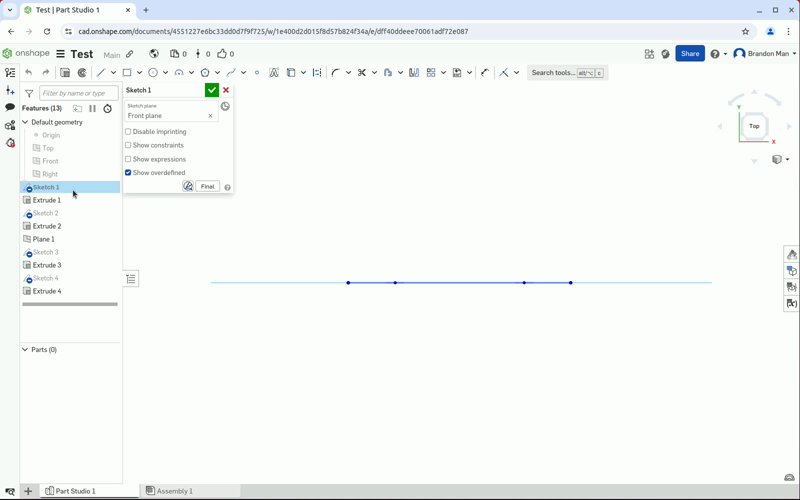
mouse_move(229, 92)
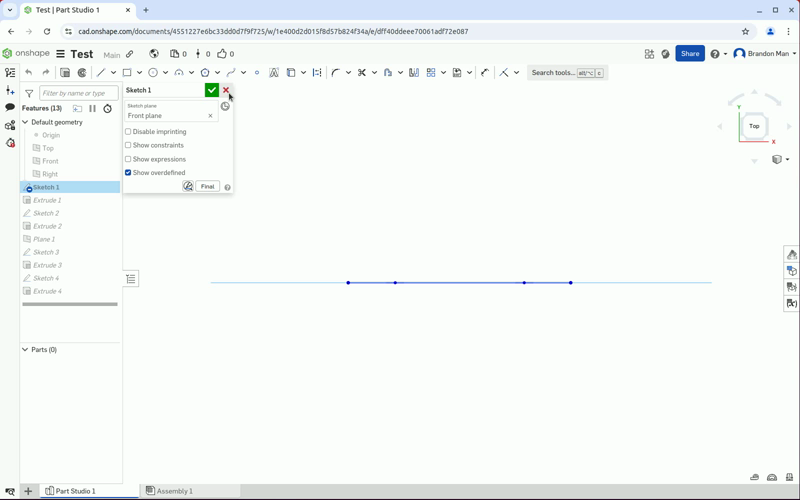
click(229, 92)
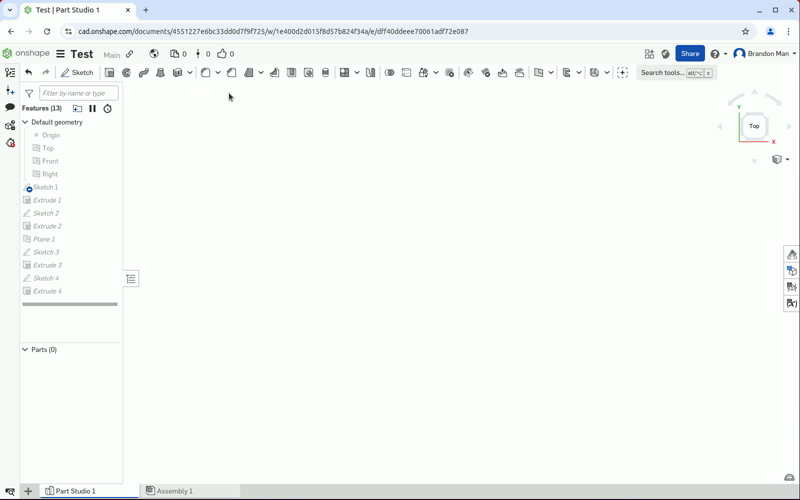
key(shift+s)
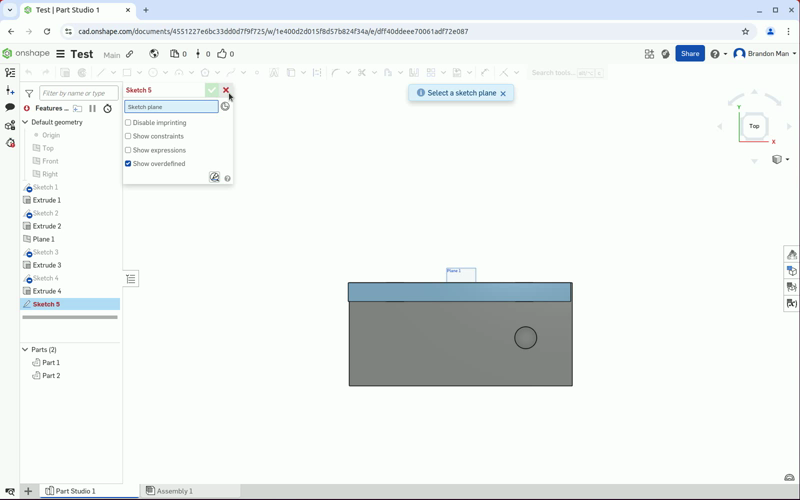
mouse_move(73, 241)
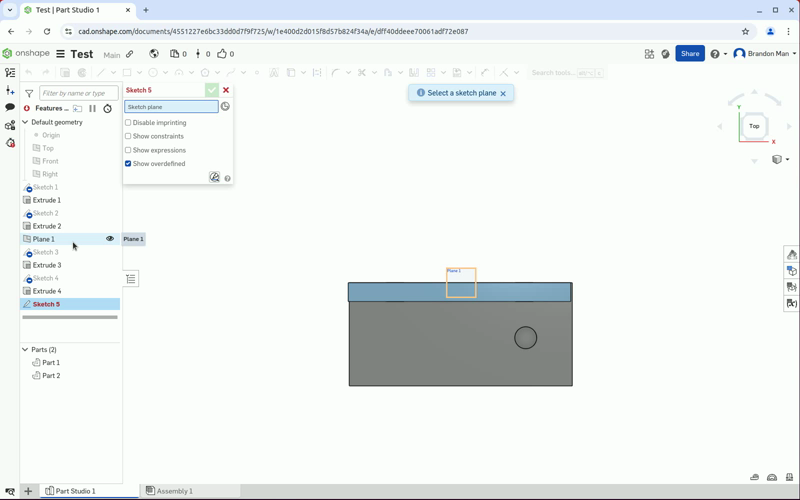
click(73, 241)
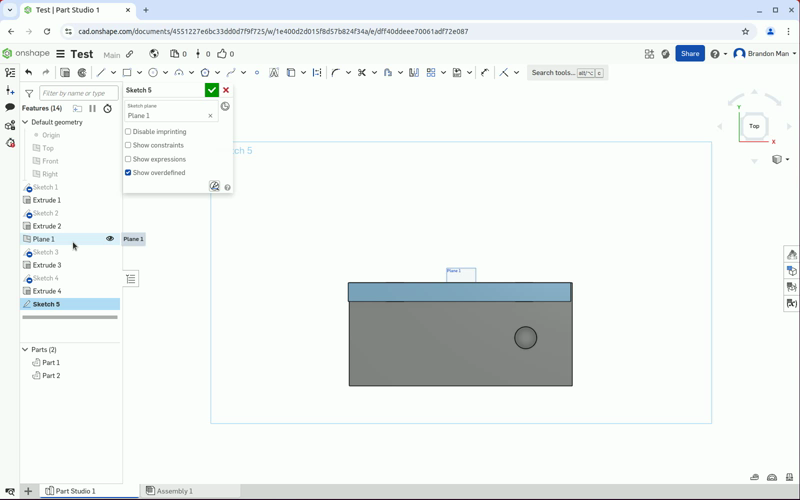
mouse_move(73, 352)
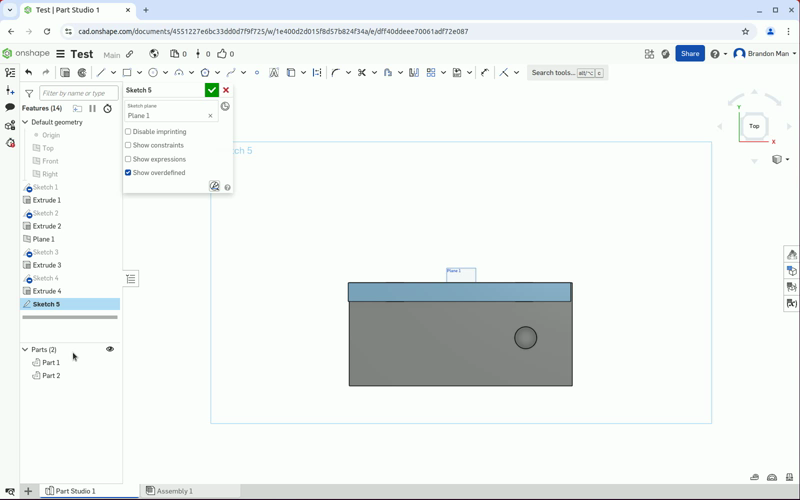
key(y)
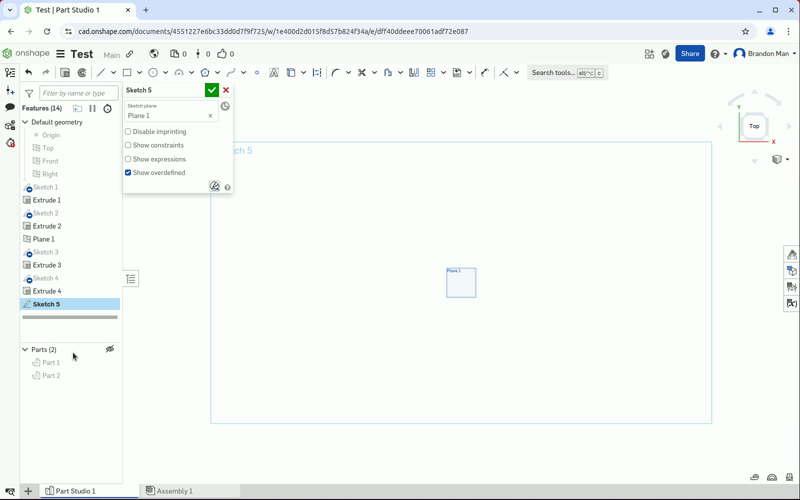
key(l)
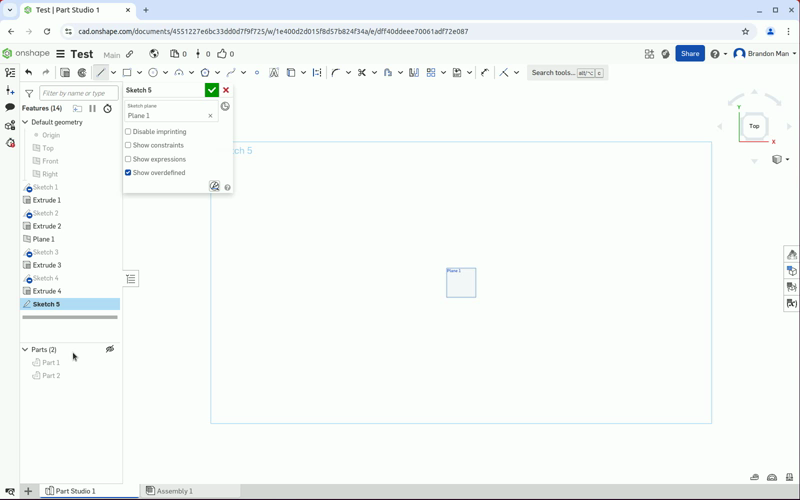
key_down(shift)
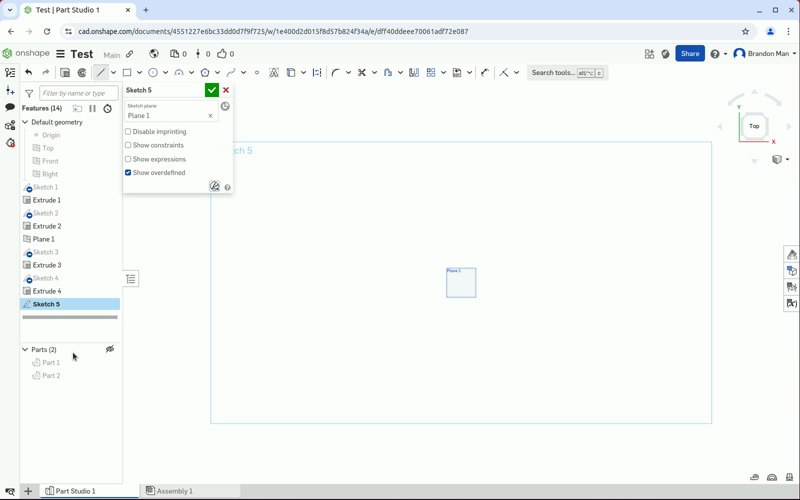
mouse_move(450, 386)
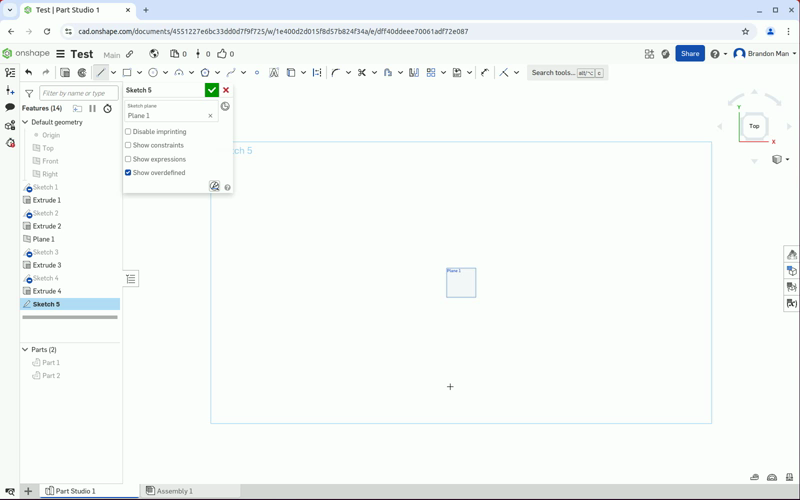
click(450, 386)
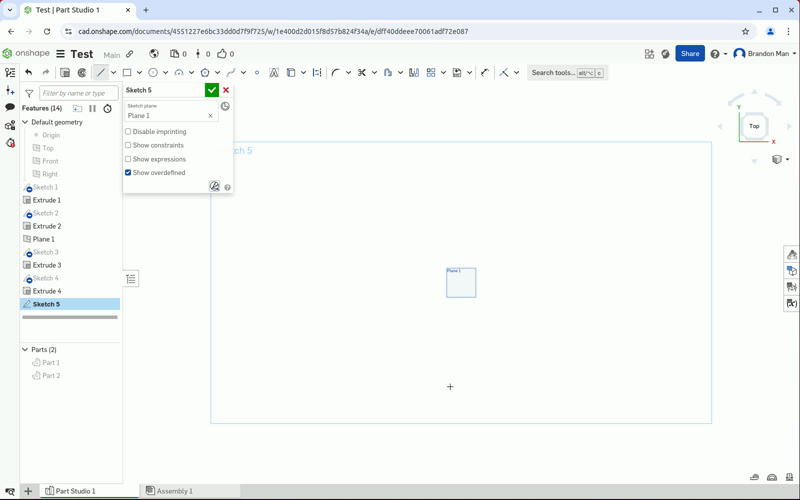
key_up(shift)
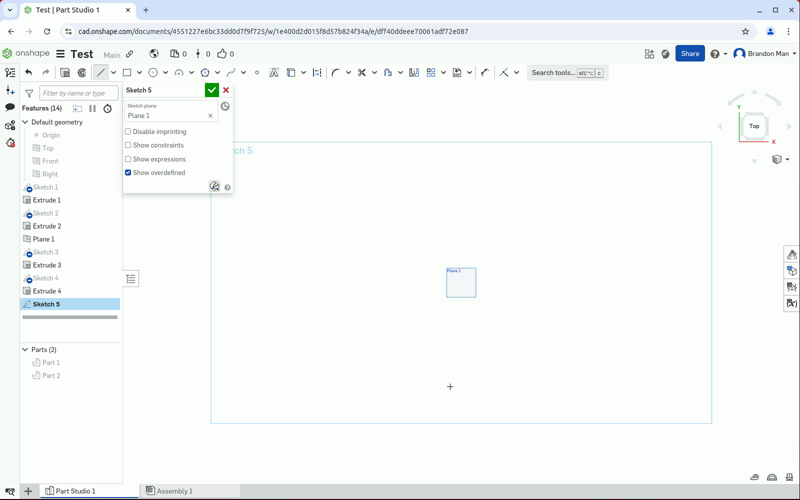
key_down(shift)
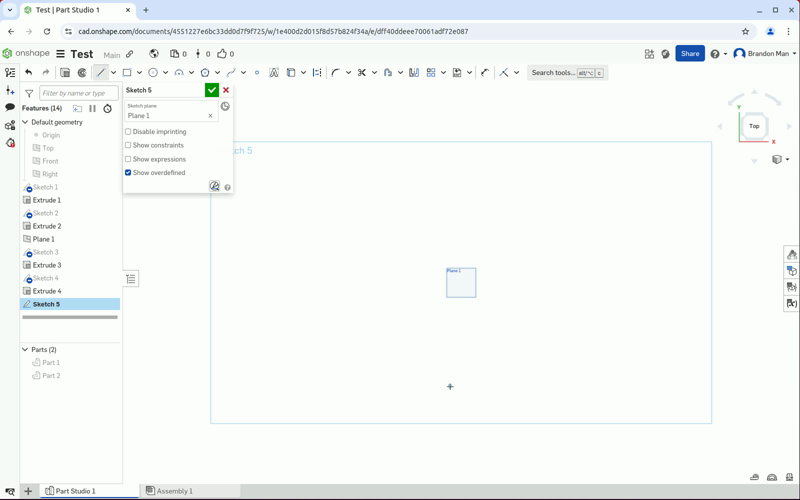
mouse_move(480, 386)
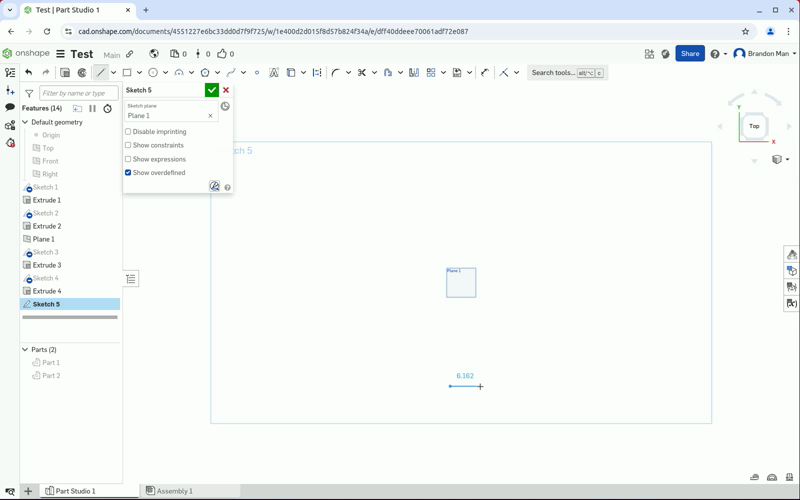
mouse_move(468, 386)
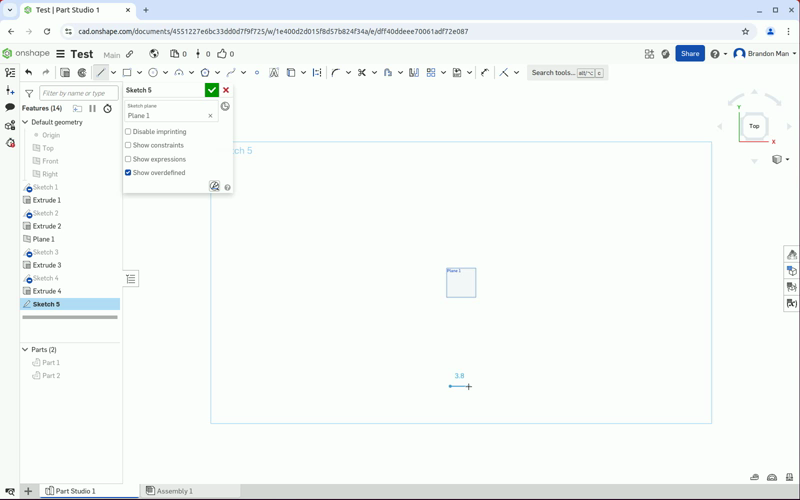
click(468, 386)
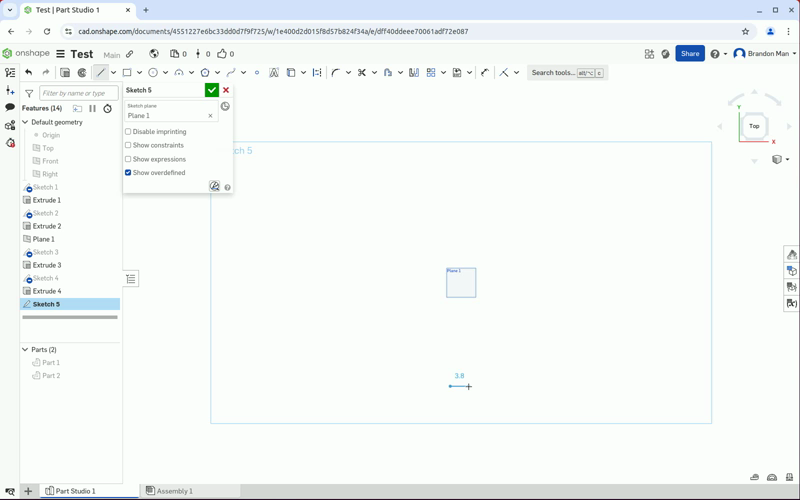
key_up(shift)
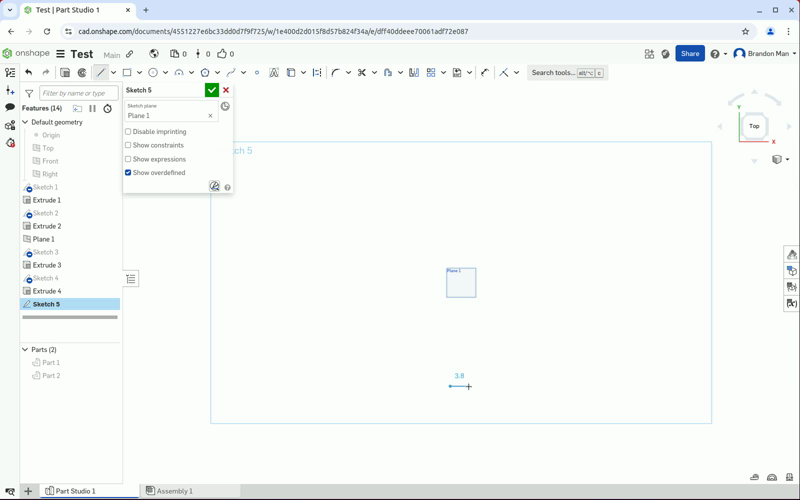
key_down(shift)
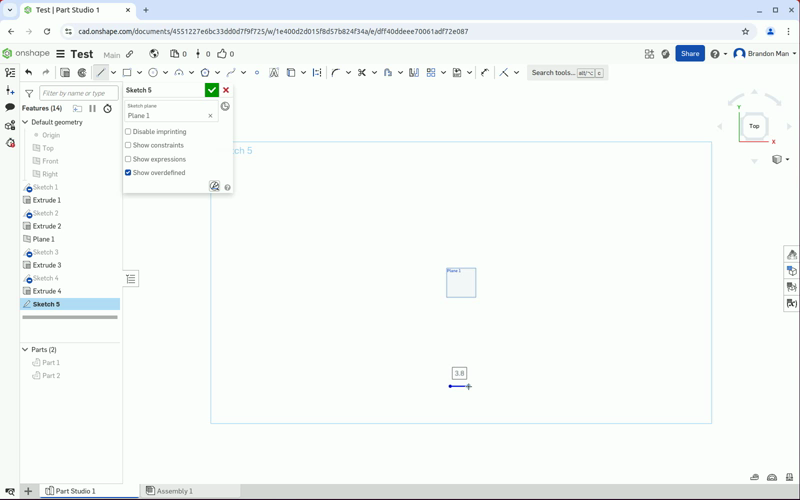
mouse_move(468, 301)
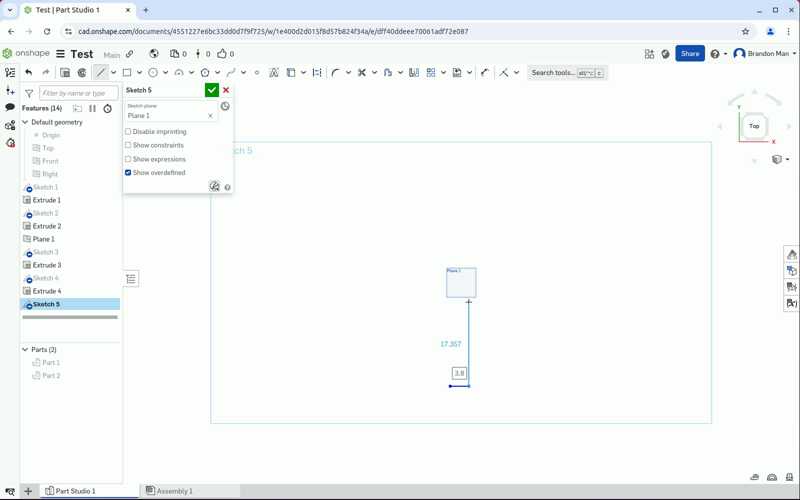
click(468, 301)
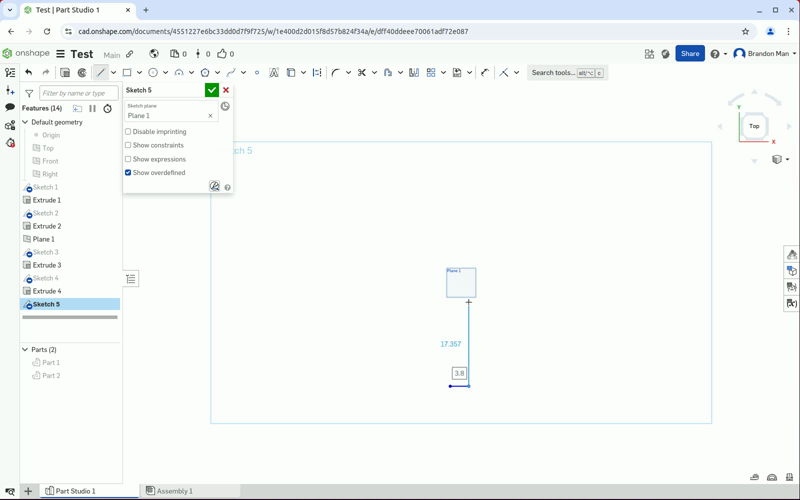
key_up(shift)
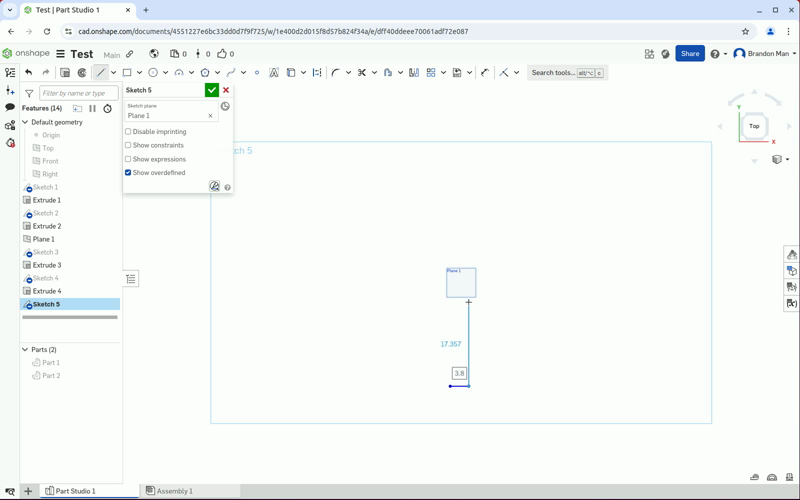
key_down(shift)
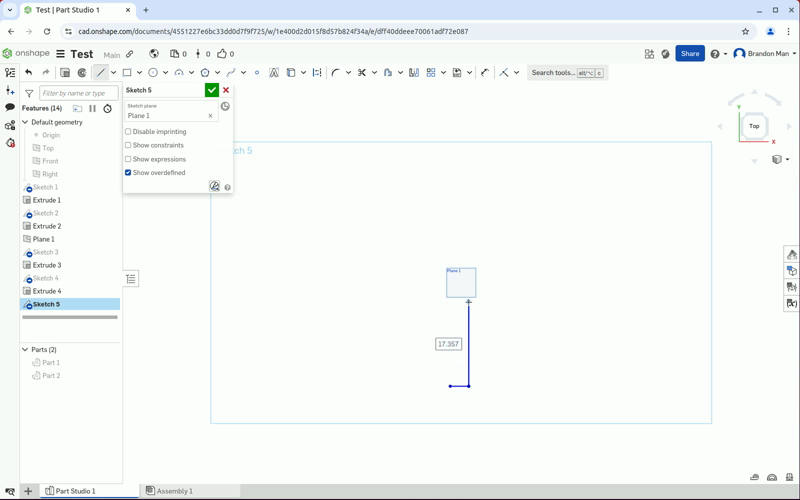
mouse_move(498, 301)
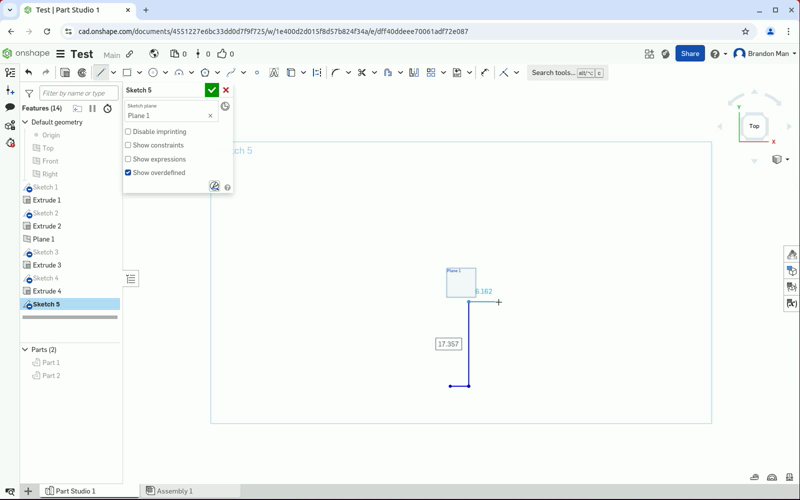
mouse_move(450, 301)
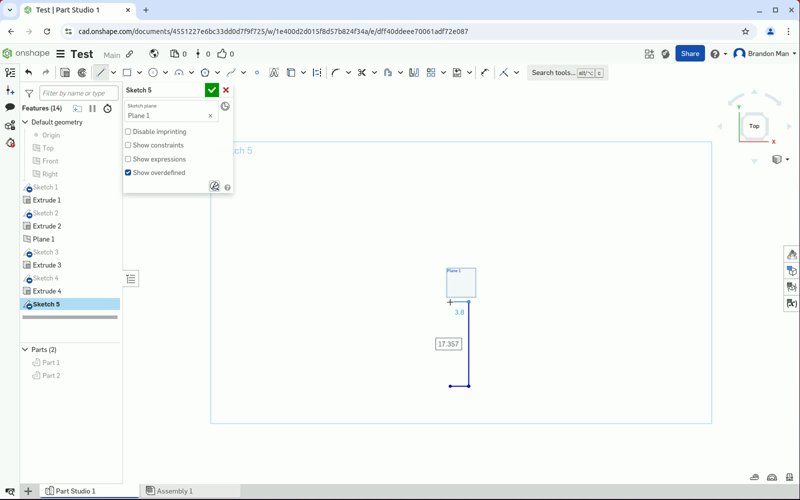
click(450, 301)
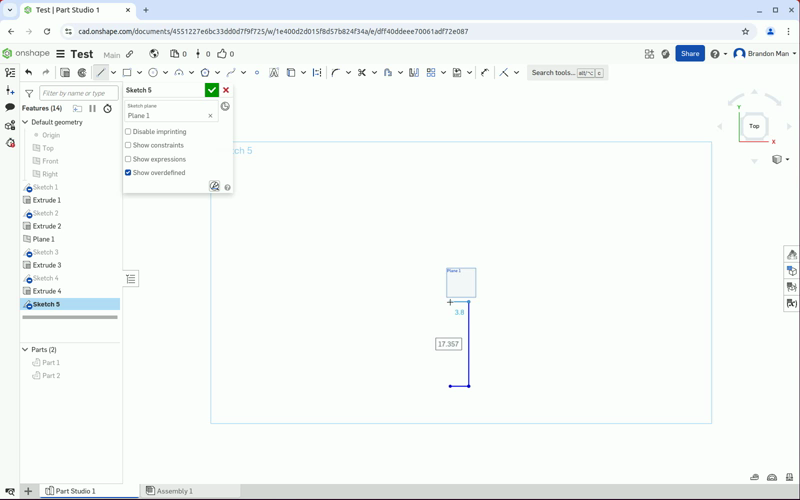
key_up(shift)
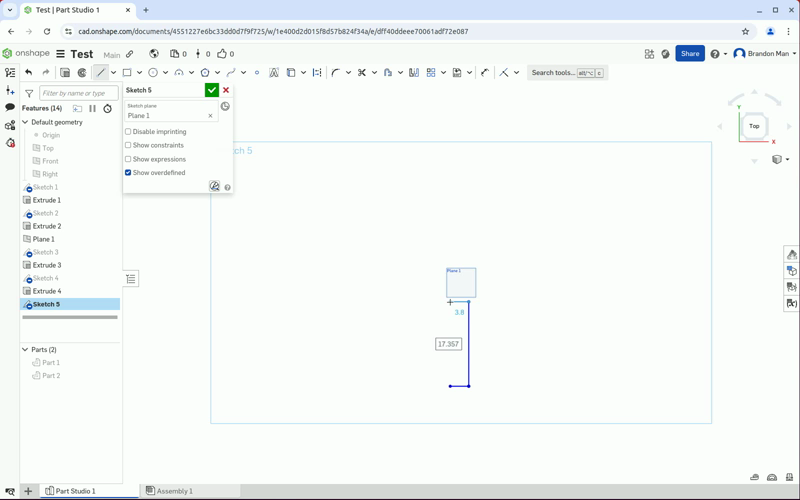
key_down(shift)
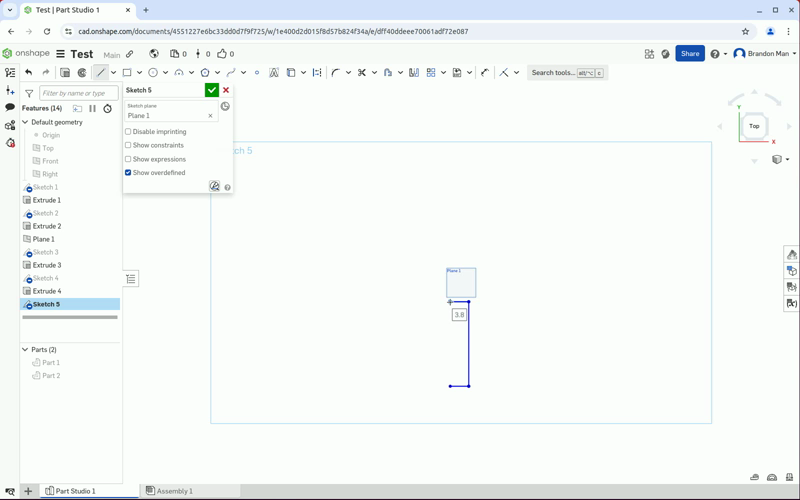
mouse_move(450, 386)
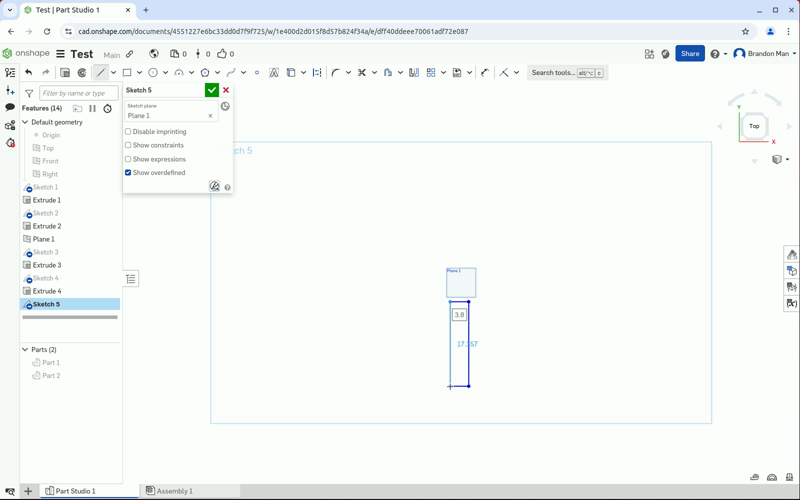
key_up(shift)
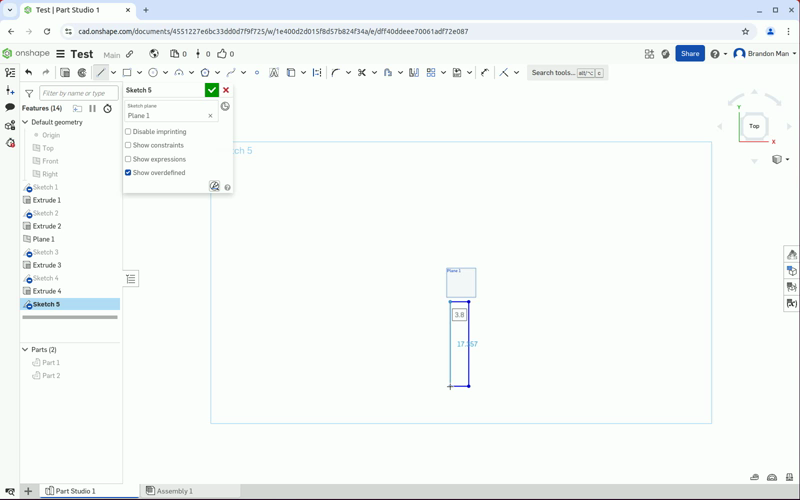
click(450, 386)
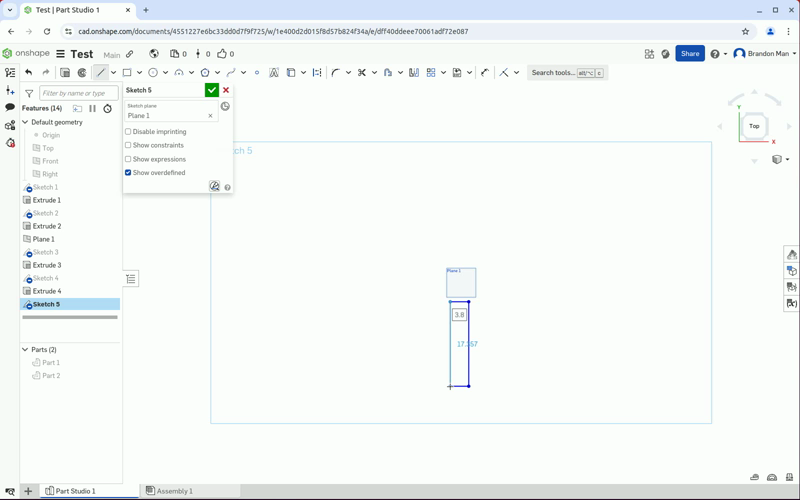
key(esc)
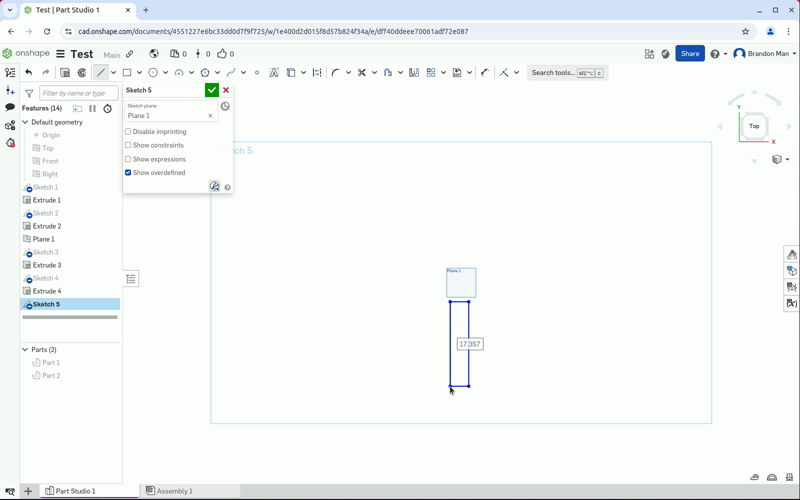
mouse_move(454, 372)
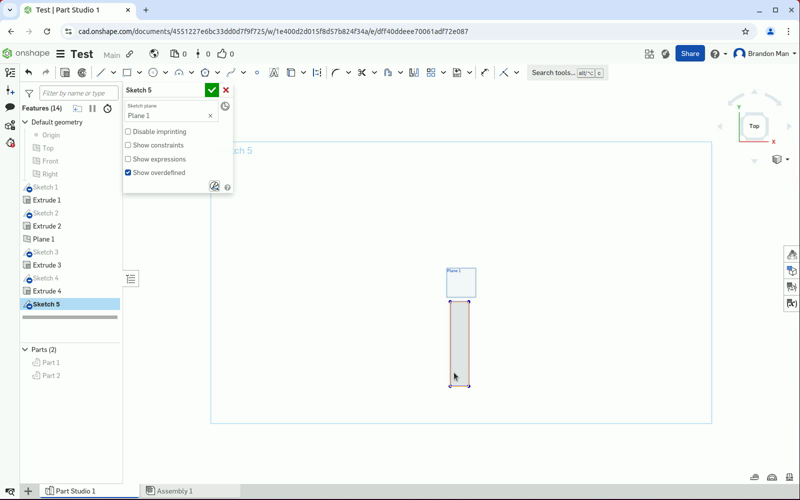
scroll(6)
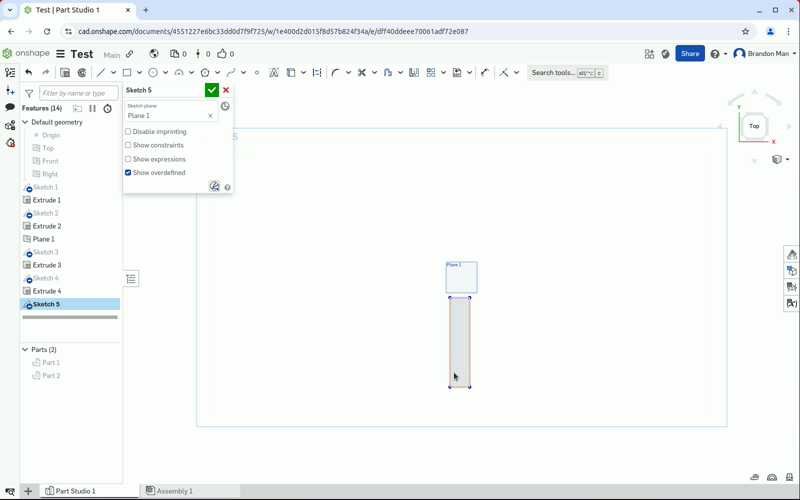
scroll(6)
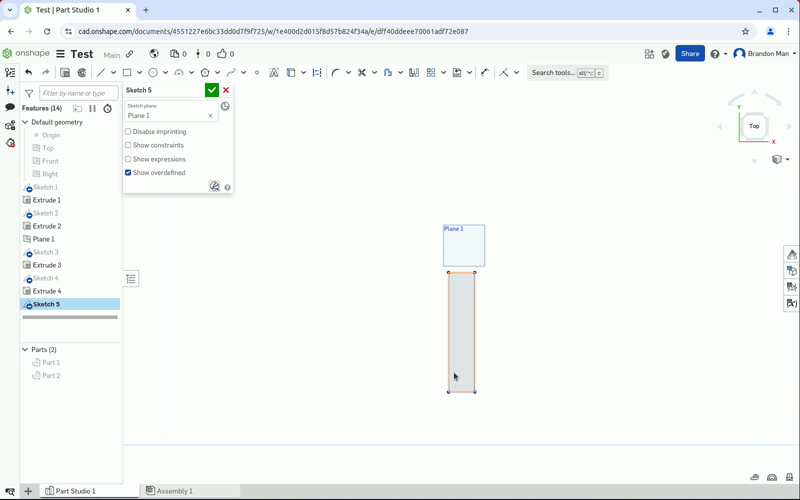
scroll(6)
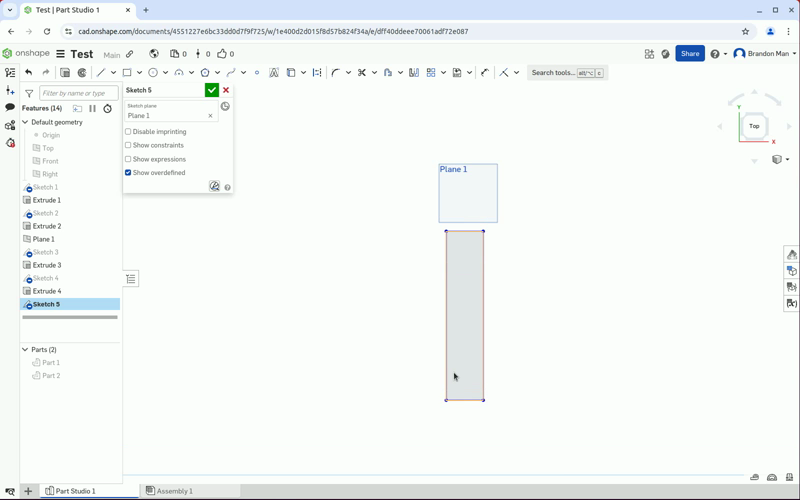
scroll(6)
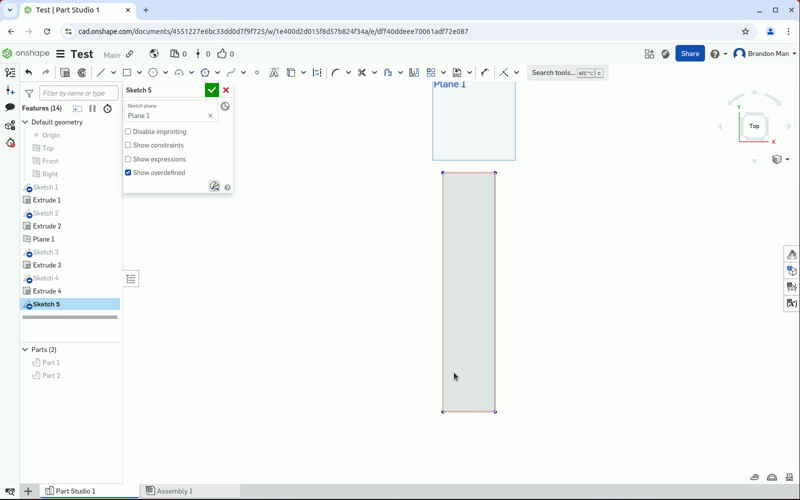
scroll(6)
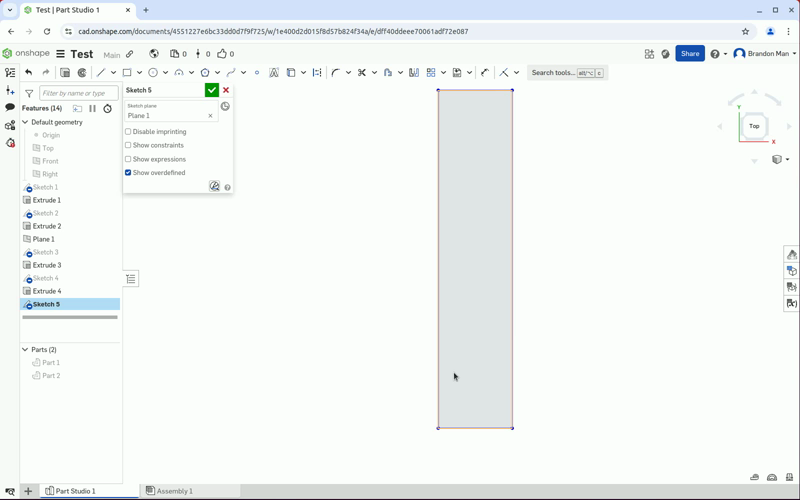
scroll(6)
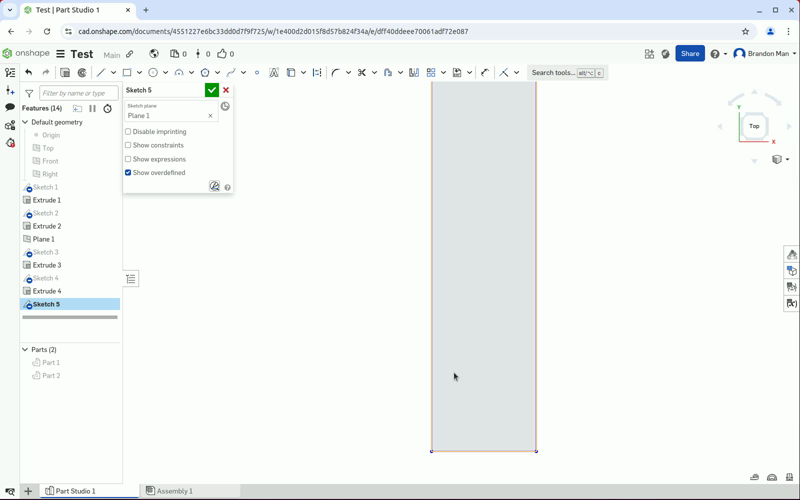
scroll(6)
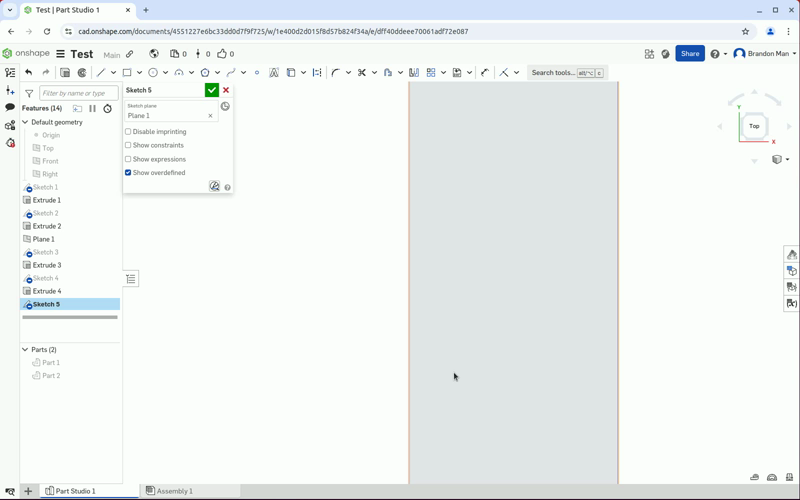
click(454, 372)
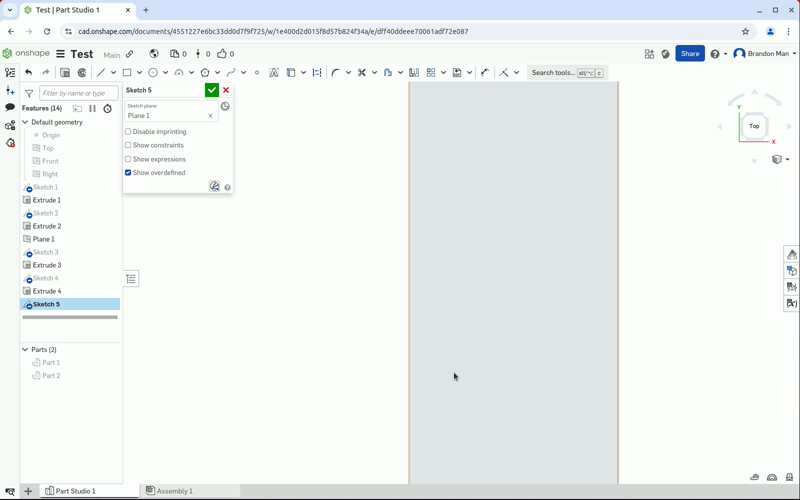
scroll(-6)
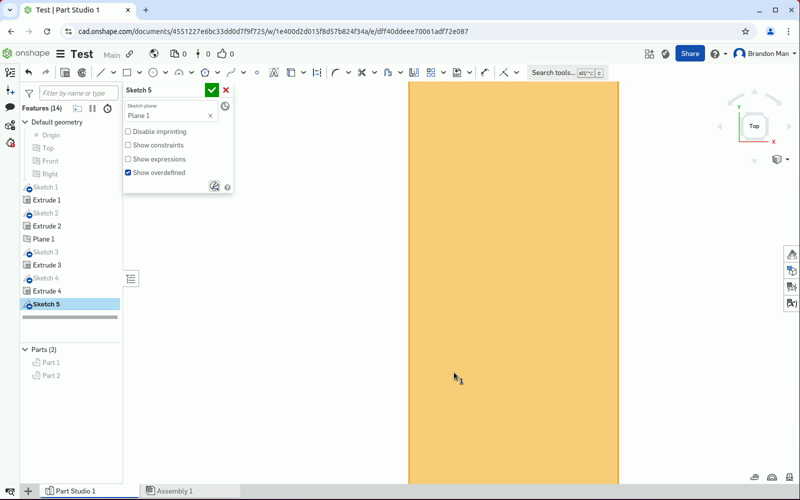
scroll(-6)
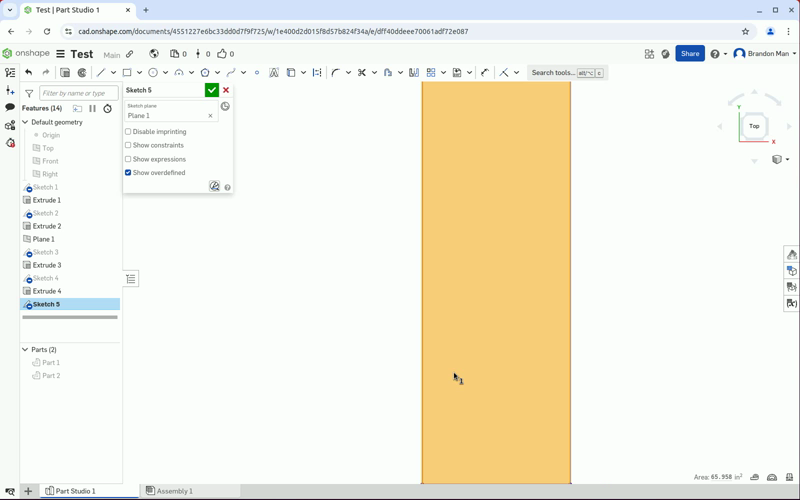
scroll(-6)
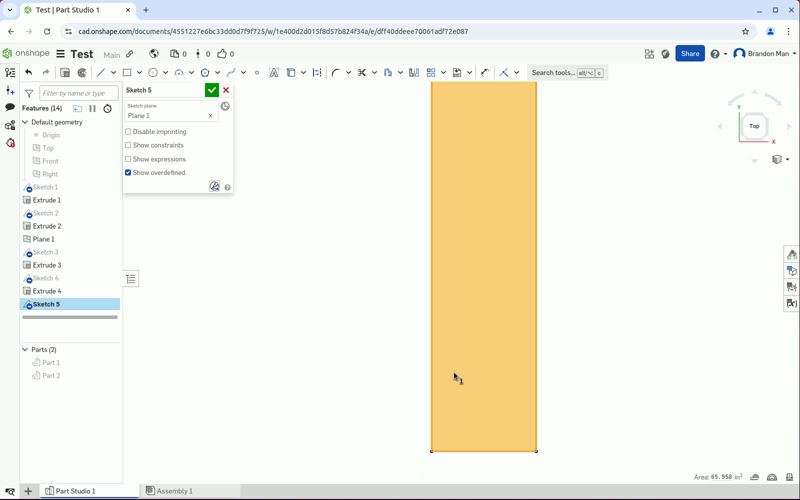
scroll(-6)
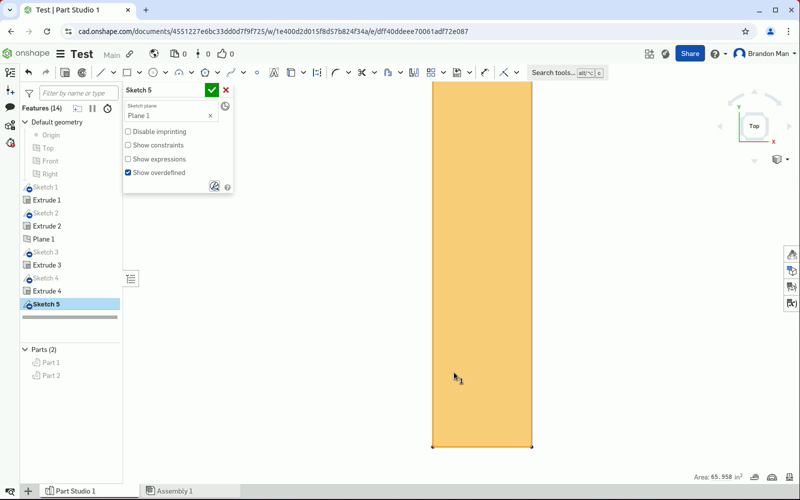
scroll(-6)
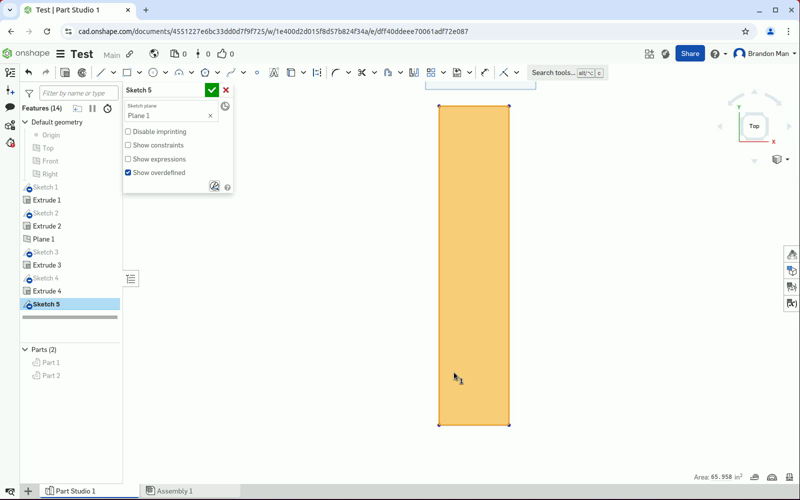
scroll(-6)
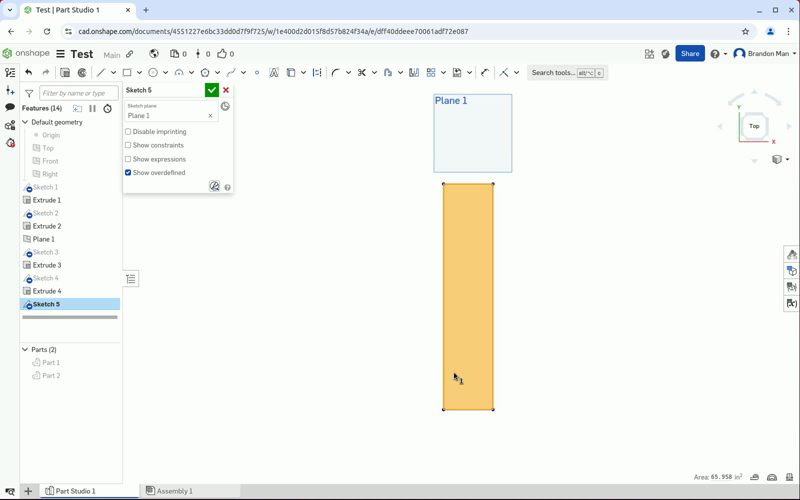
scroll(-6)
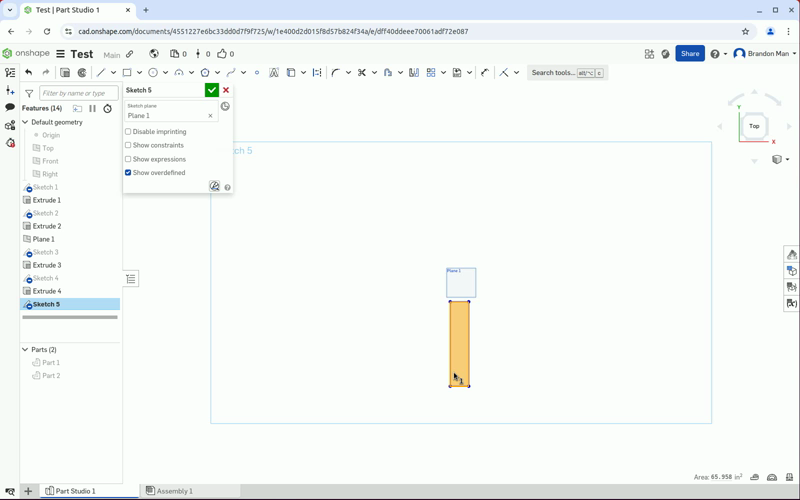
mouse_move(73, 352)
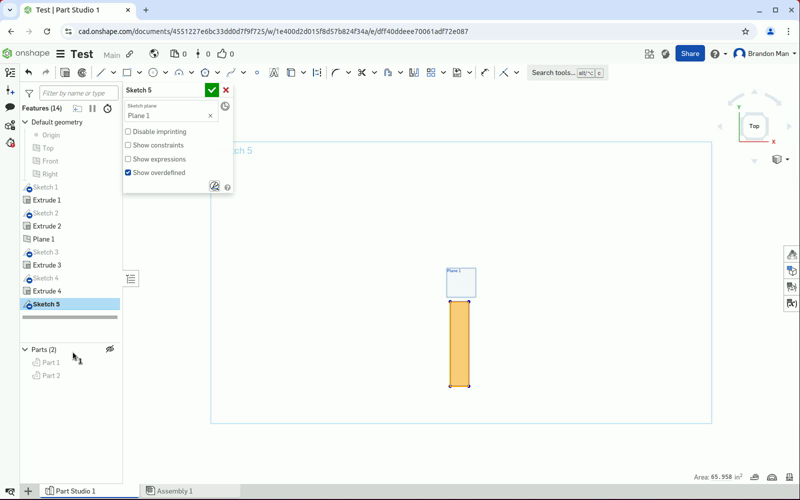
key(shift+y)
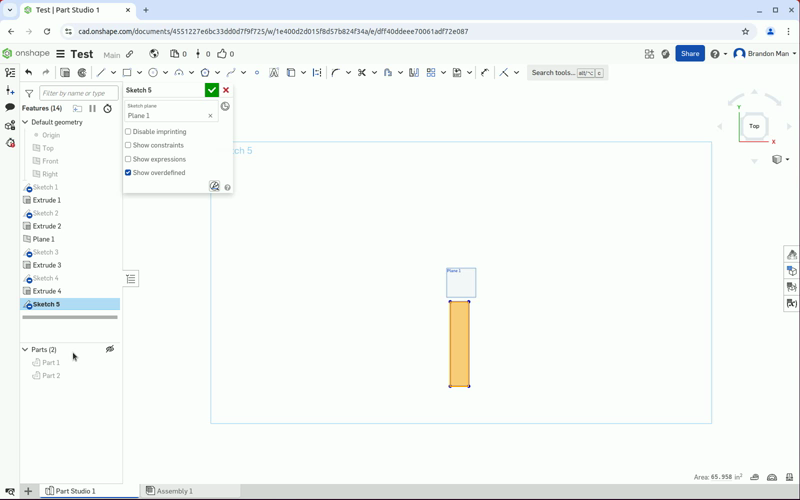
key(shift+e)
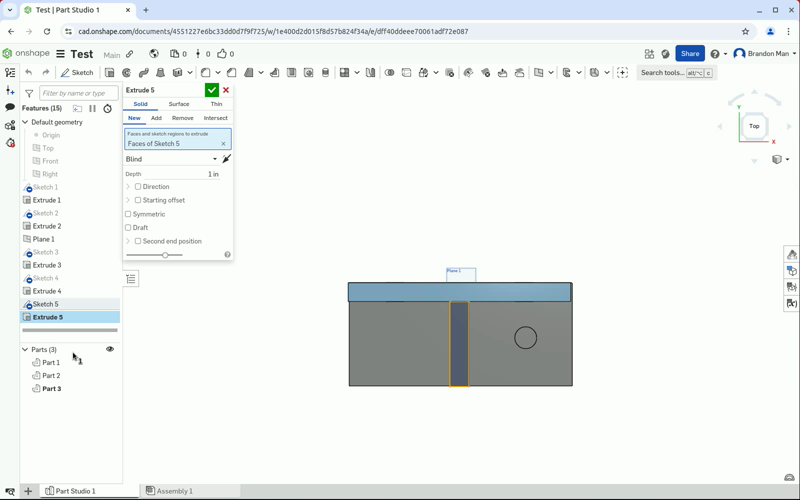
mouse_move(143, 106)
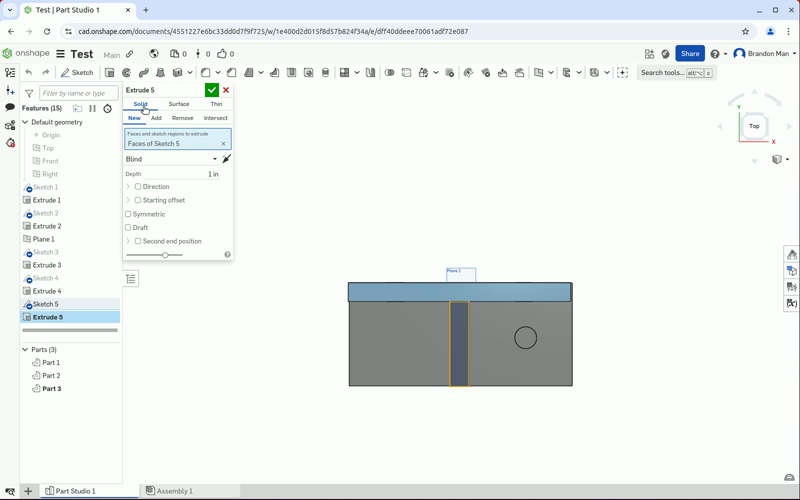
click(143, 106)
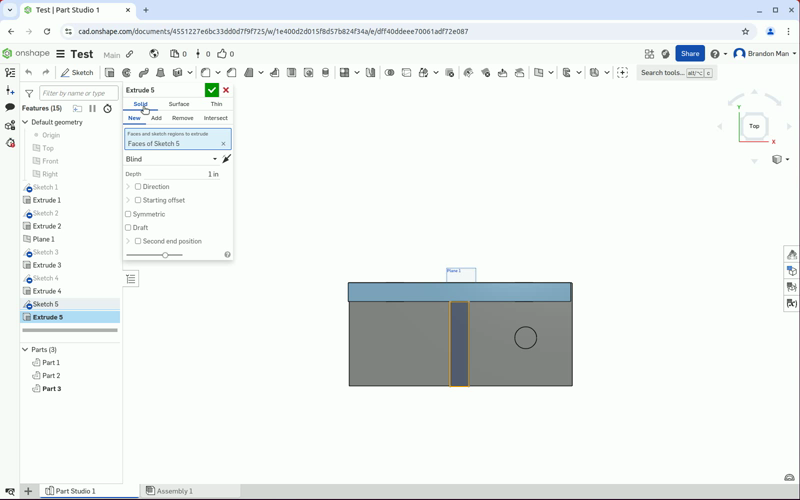
mouse_move(137, 120)
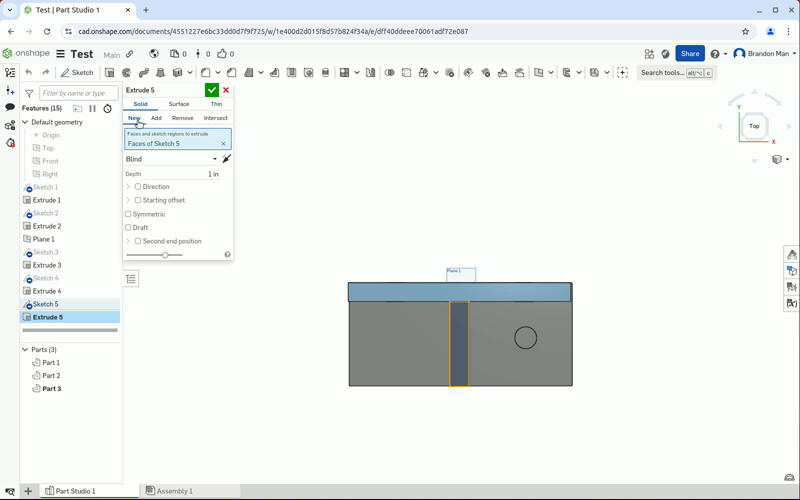
click(137, 120)
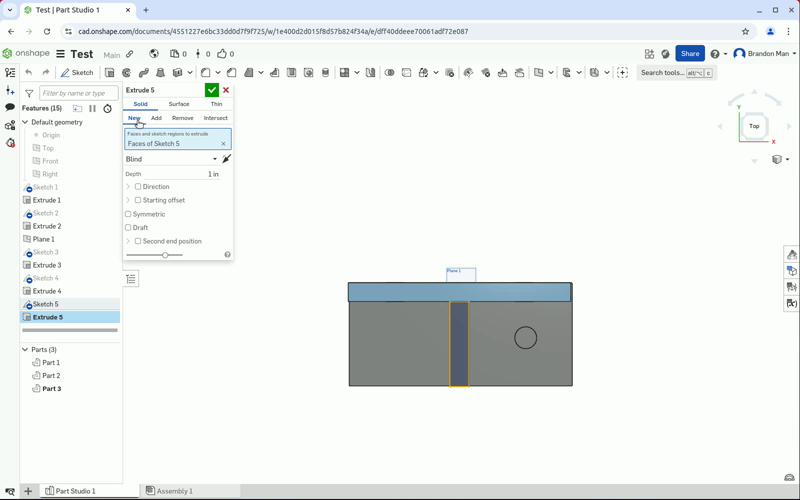
key(tab, 4)
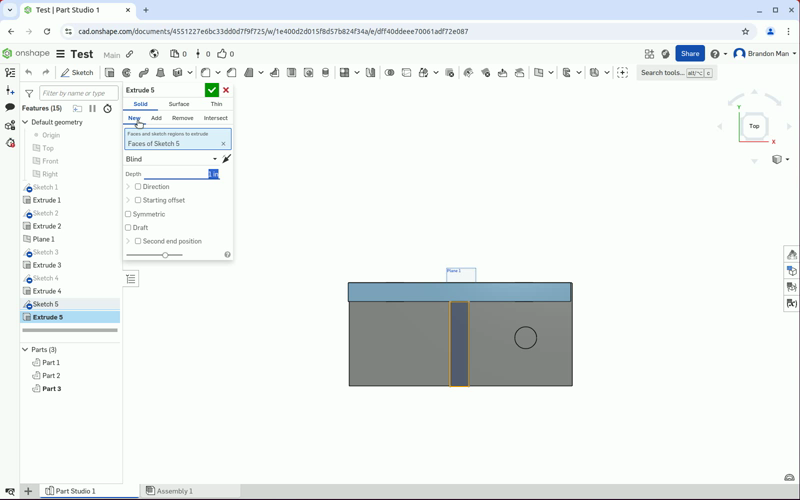
text(21.183)
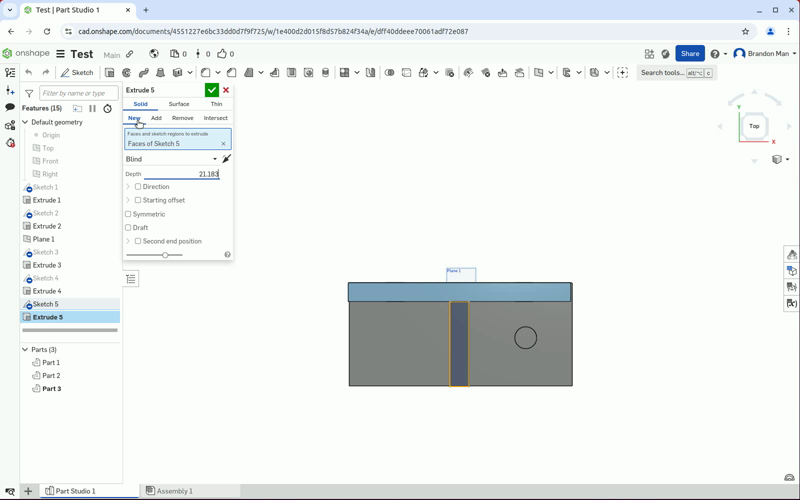
key(enter)
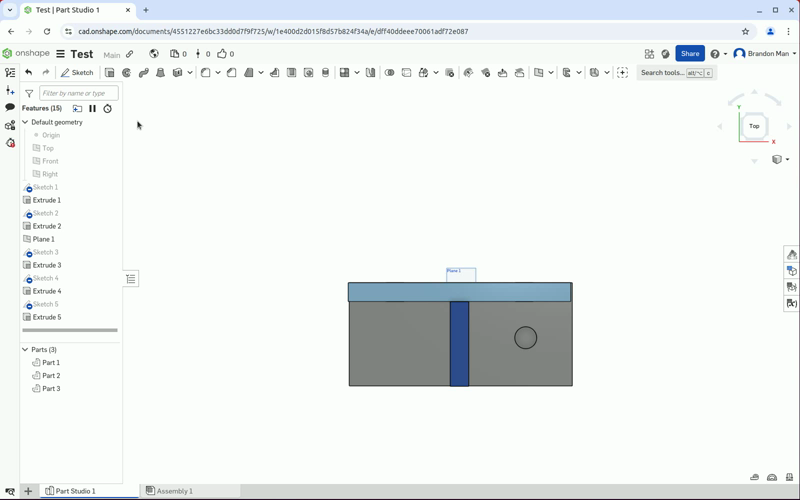
key(shift+h)
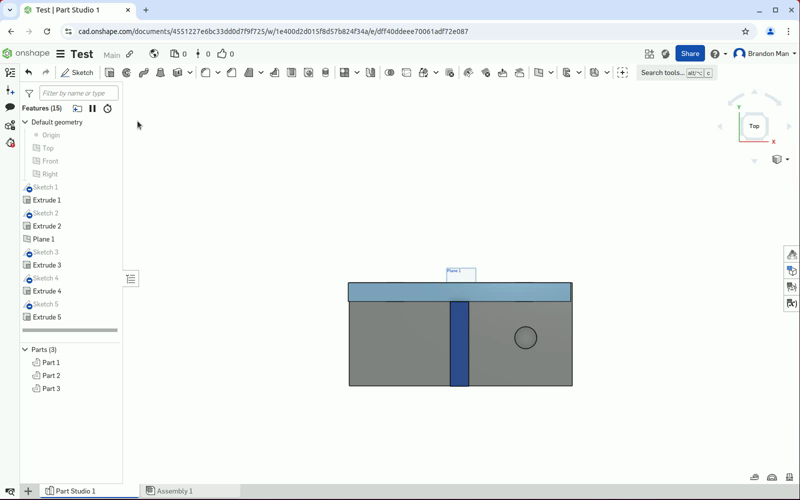
key(shift+h)
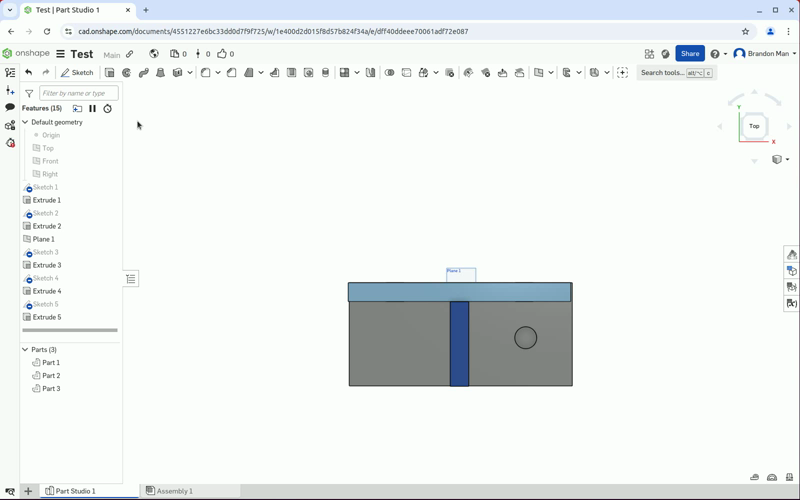
mouse_move(73, 189)
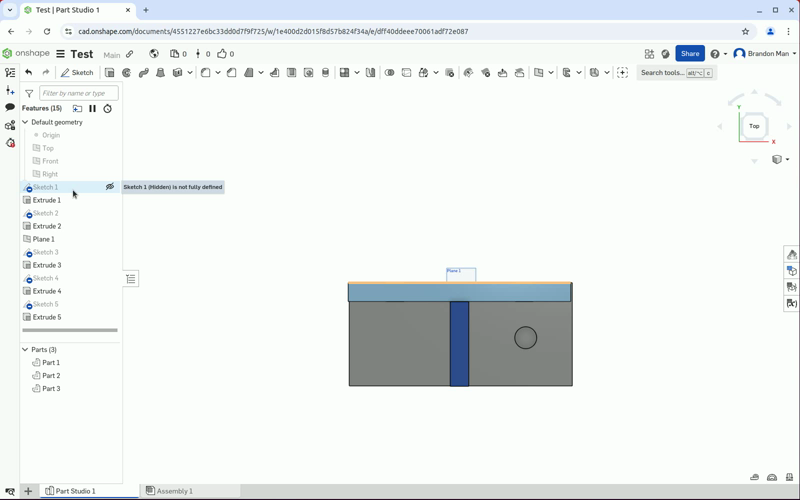
click(73, 189)
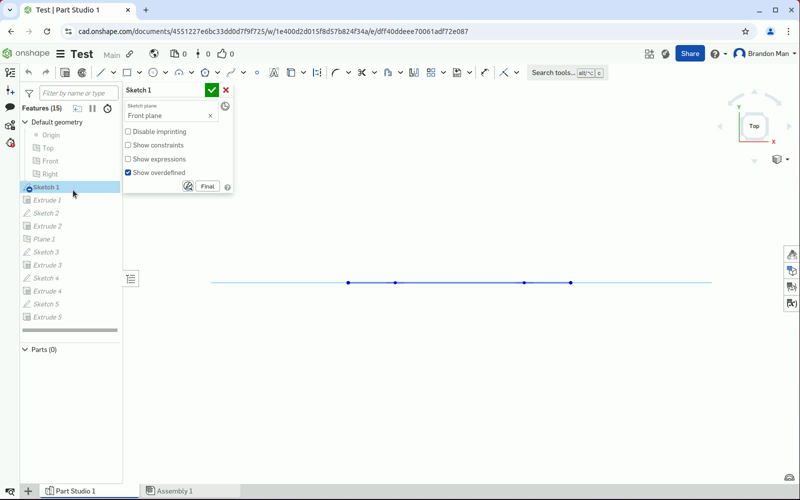
mouse_move(229, 92)
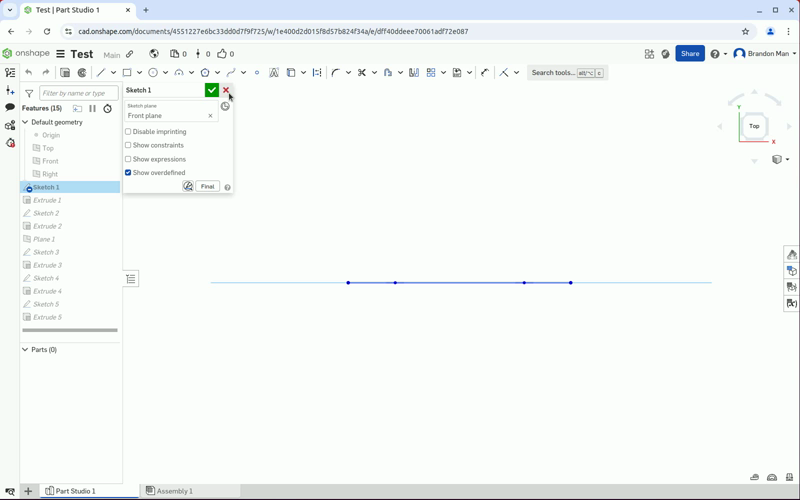
click(229, 92)
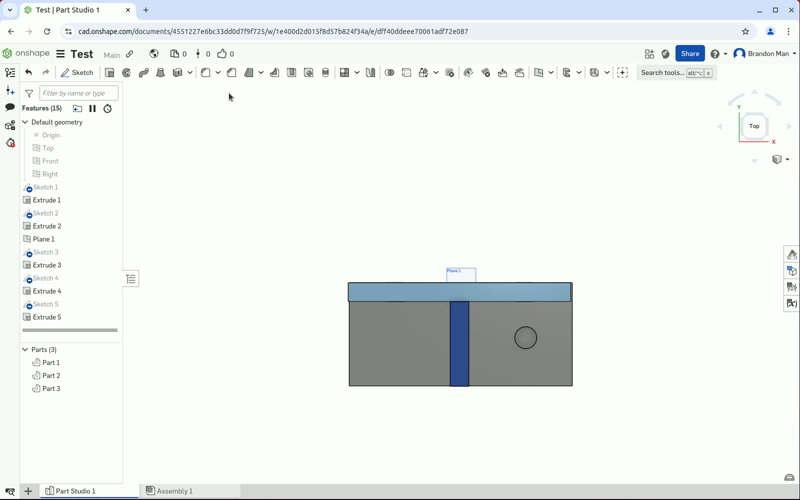
mouse_move(73, 352)
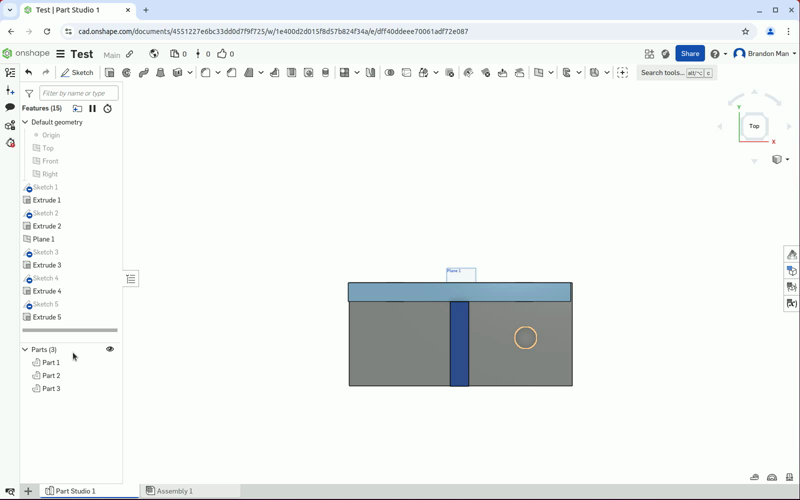
key(y)
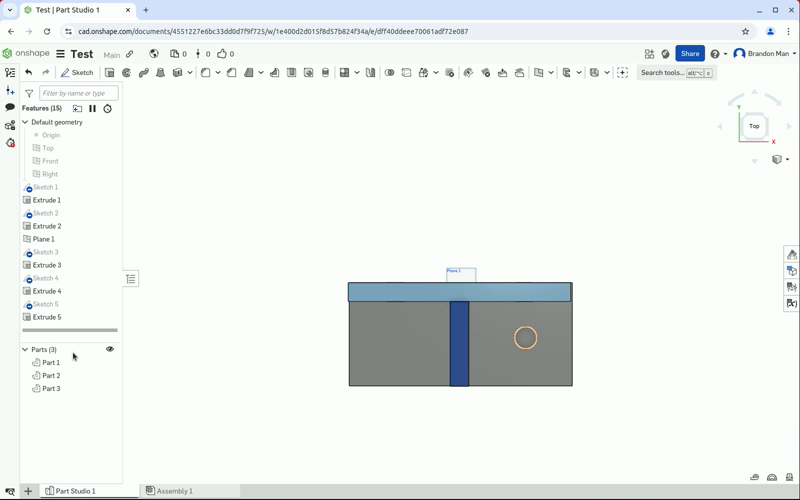
key(shift+p)
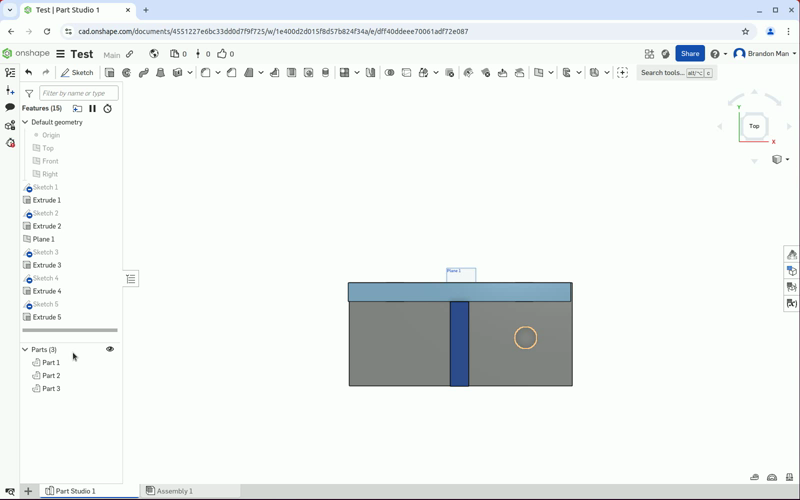
key(space)
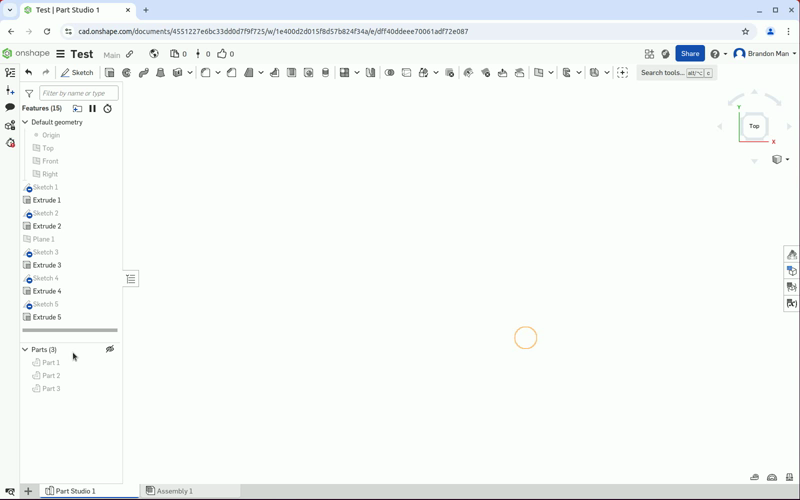
key_down(shift)
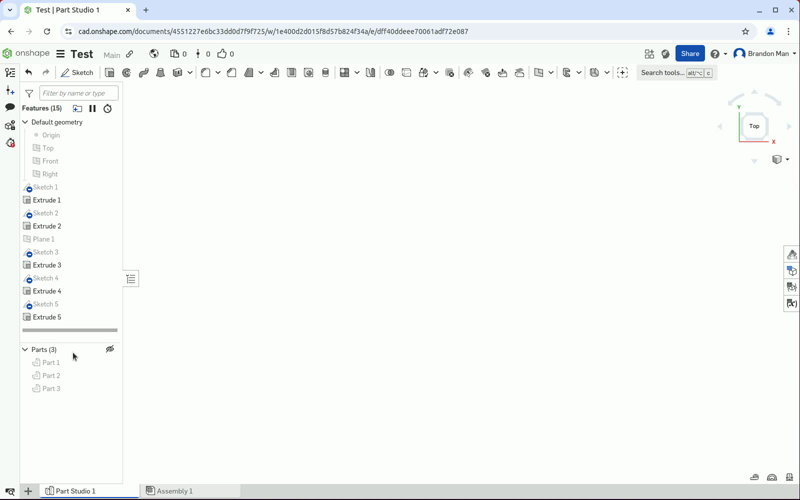
key(up)
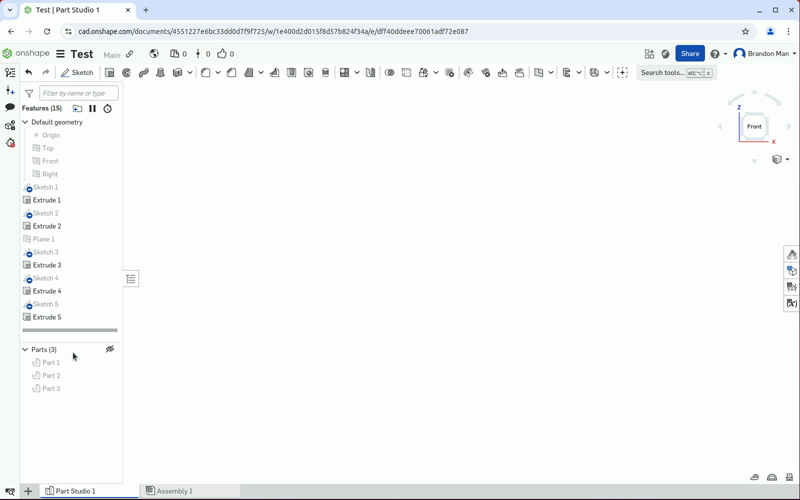
key_up(shift)
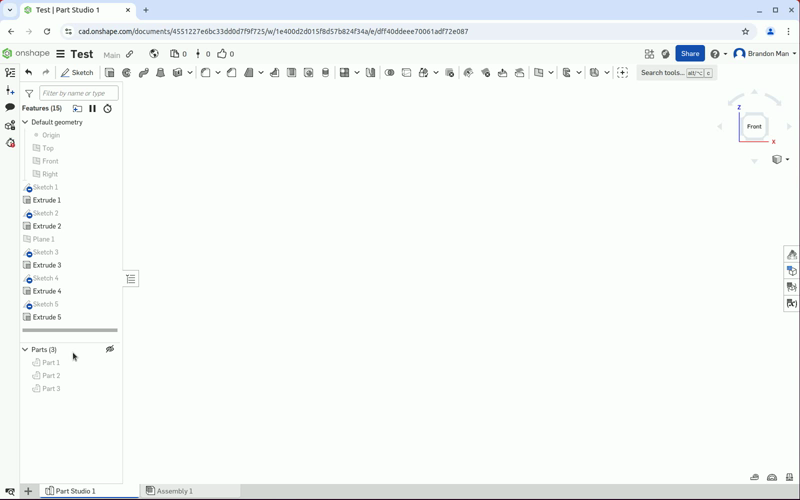
key(space)
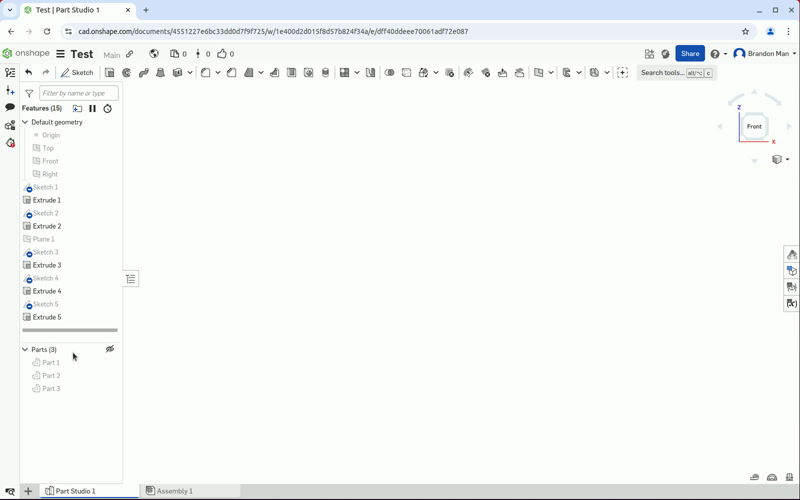
key_down(shift)
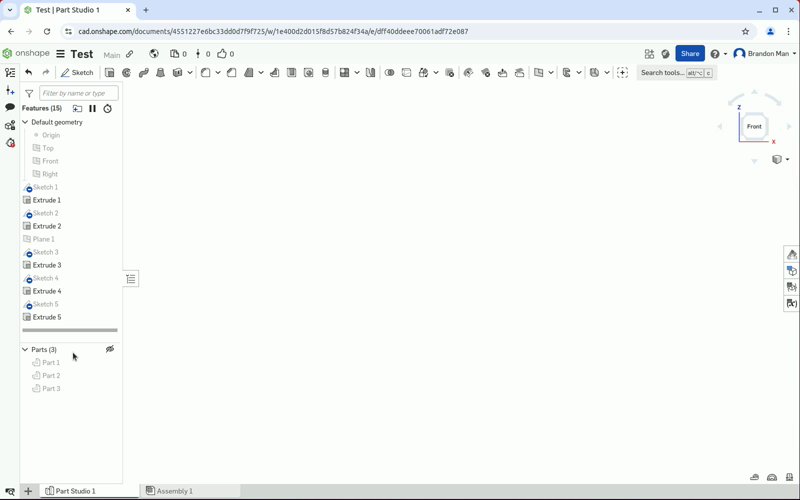
key(left)
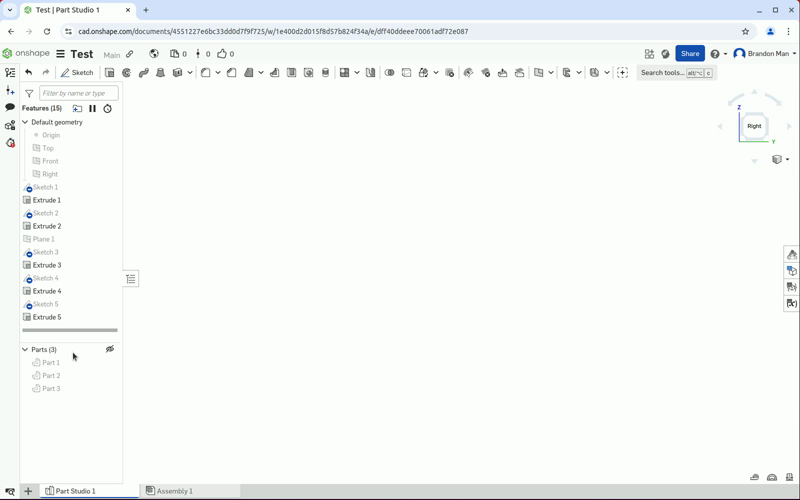
key_up(shift)
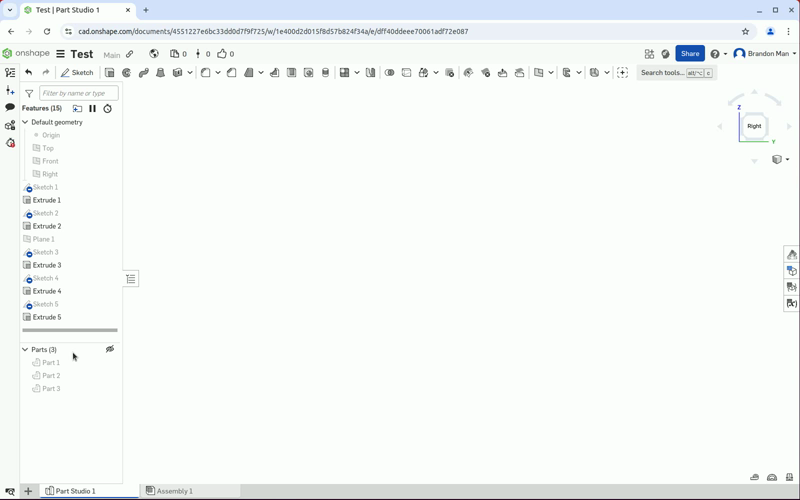
mouse_move(73, 352)
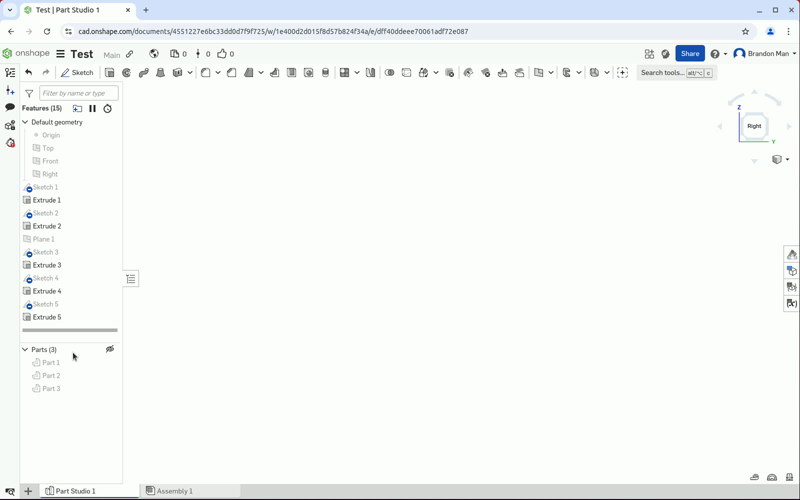
key(shift+y)
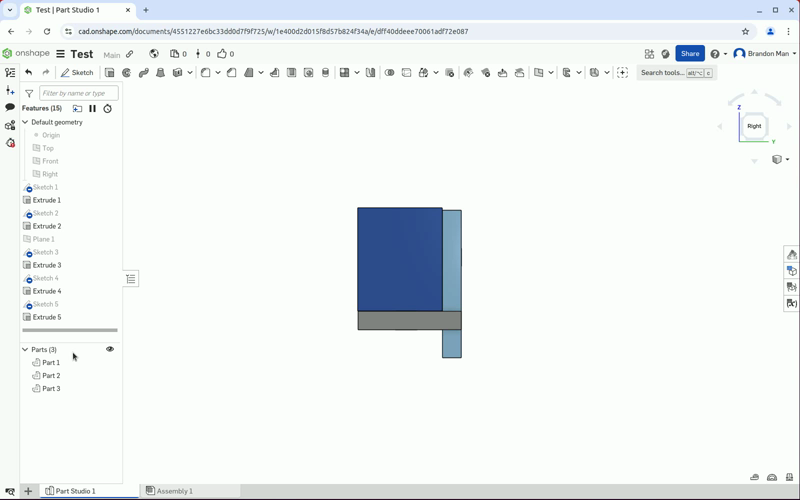
mouse_move(541, 75)
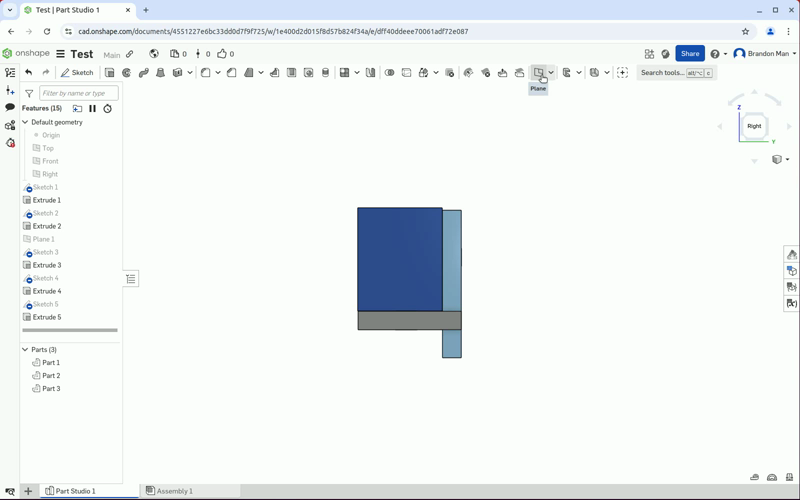
click(541, 75)
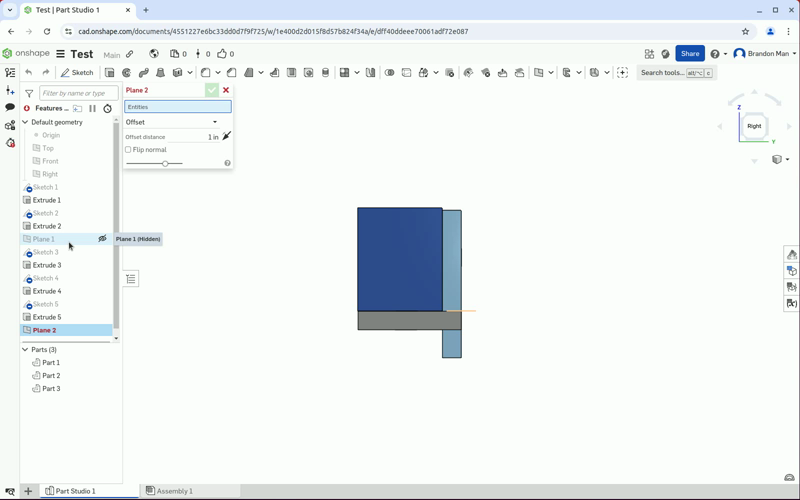
scroll(3)
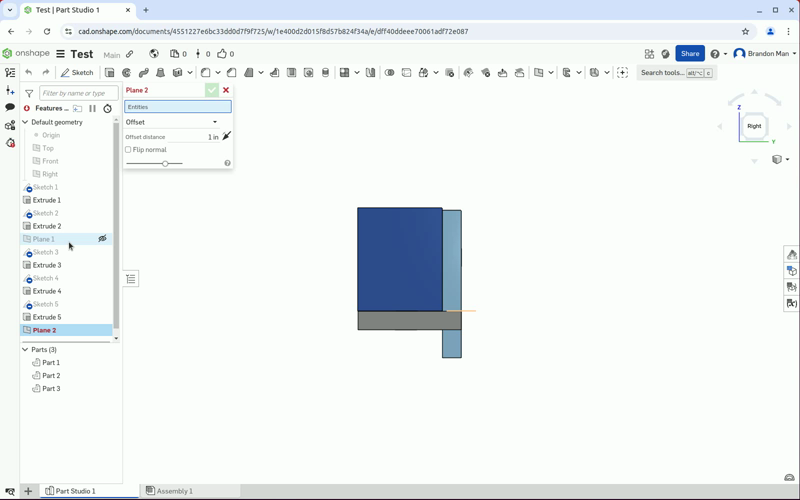
mouse_move(69, 176)
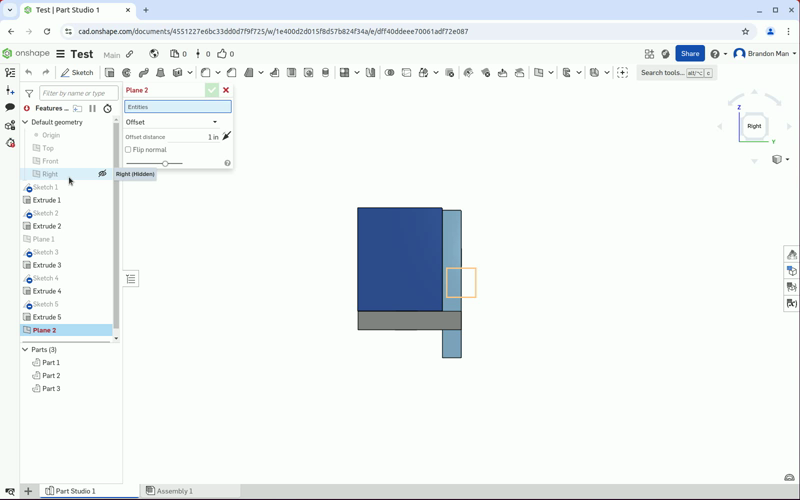
click(69, 176)
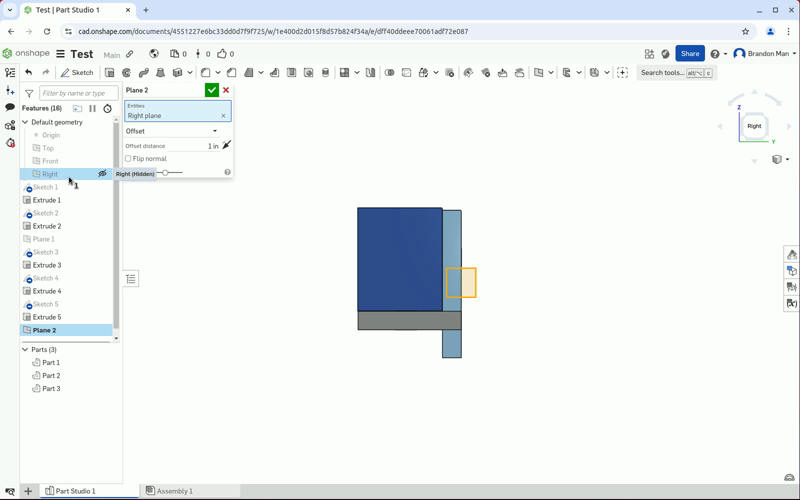
key(tab, 2)
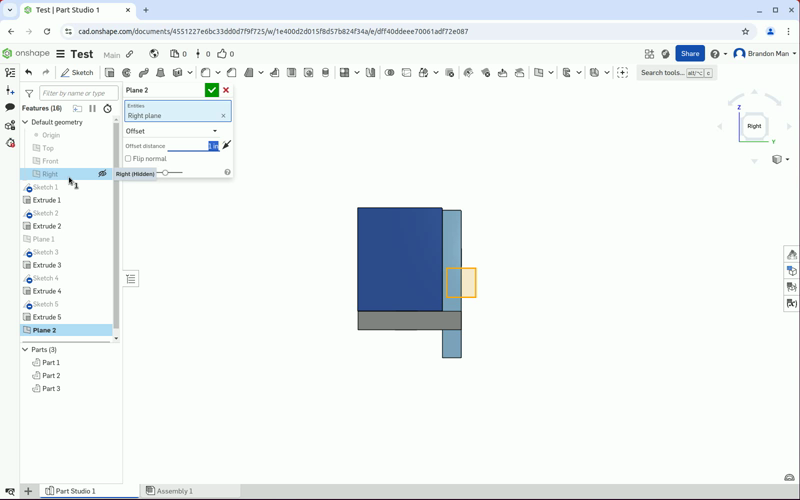
text(1.695)
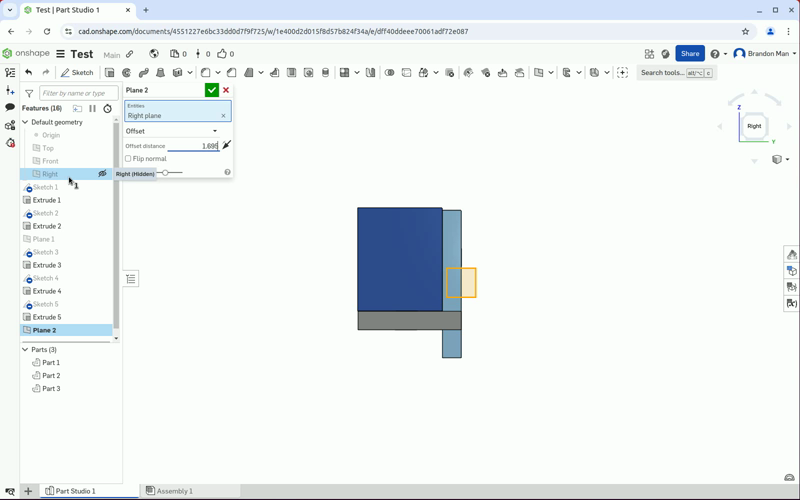
key(enter, 2)
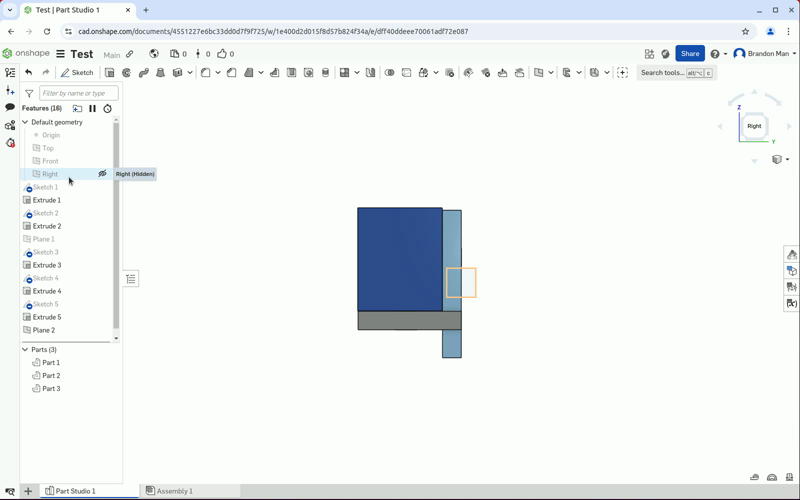
key(shift+s)
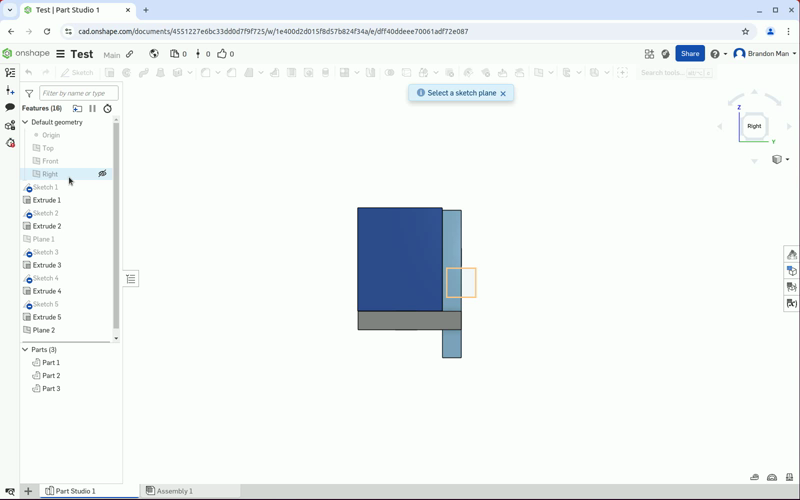
mouse_move(69, 319)
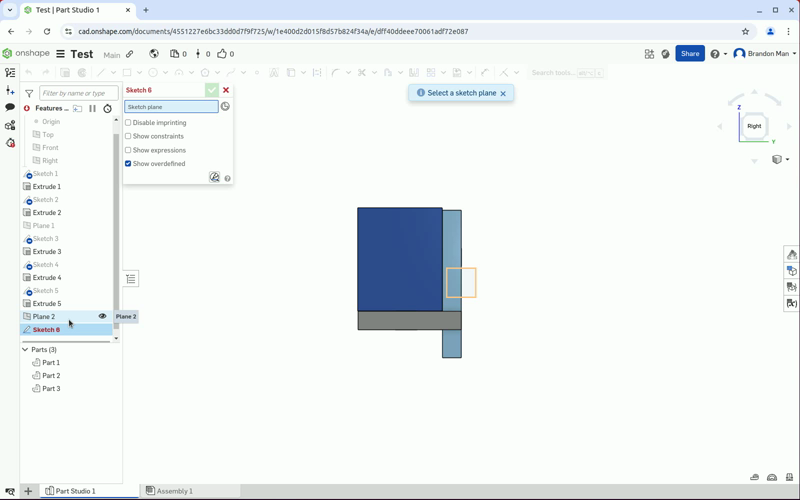
click(69, 319)
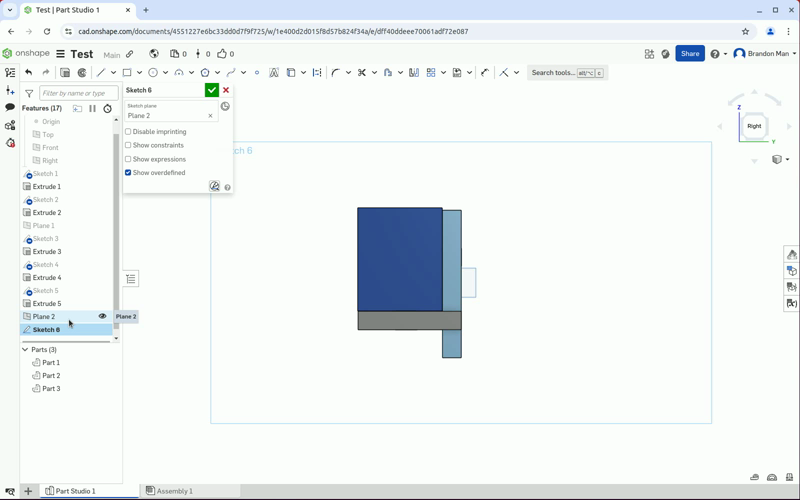
mouse_move(73, 352)
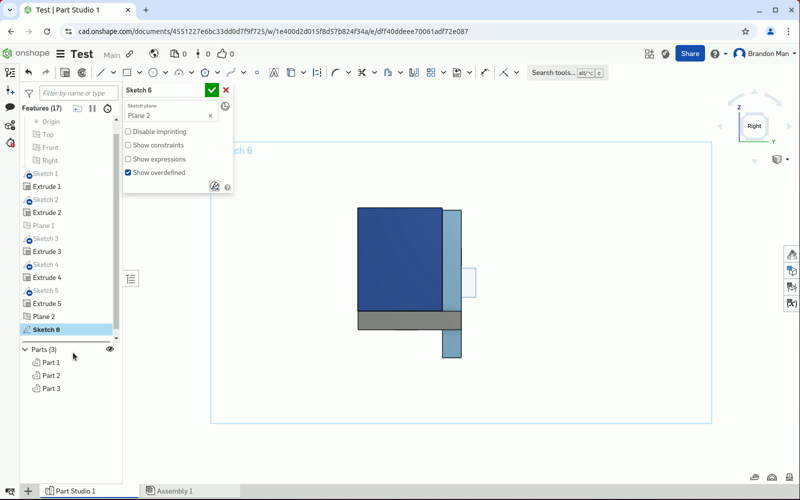
key(y)
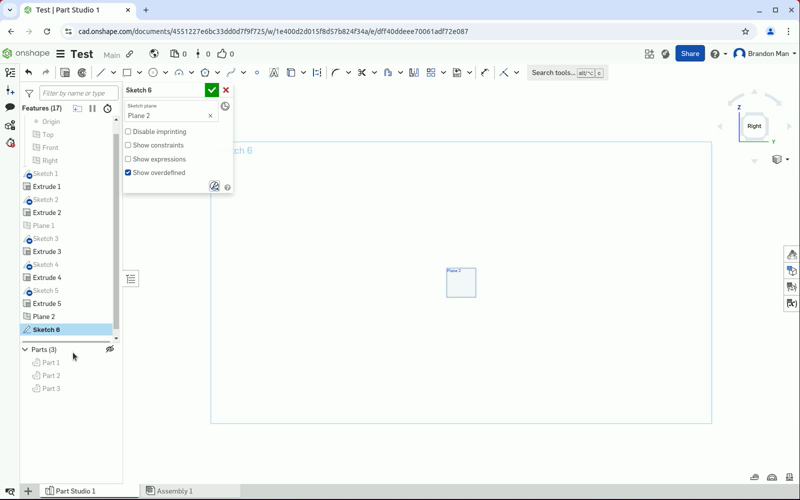
key(l)
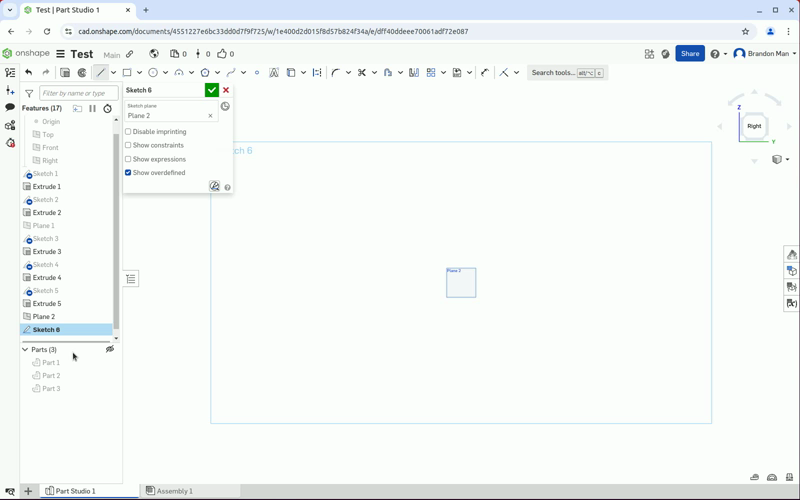
key_down(shift)
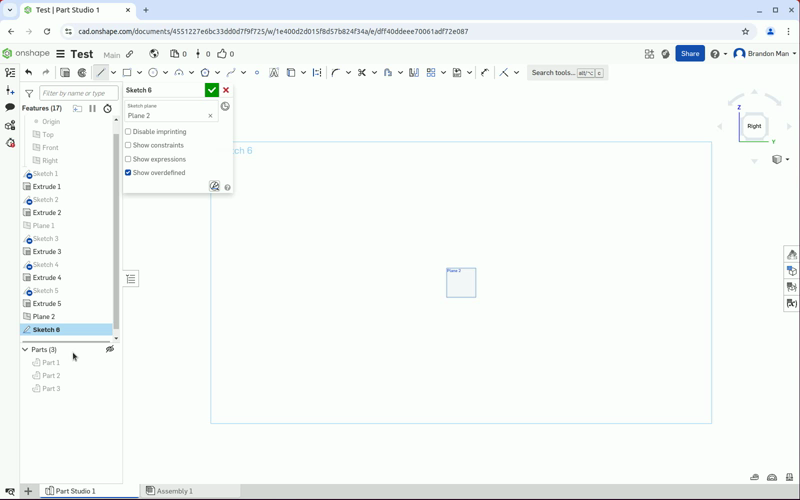
mouse_move(357, 311)
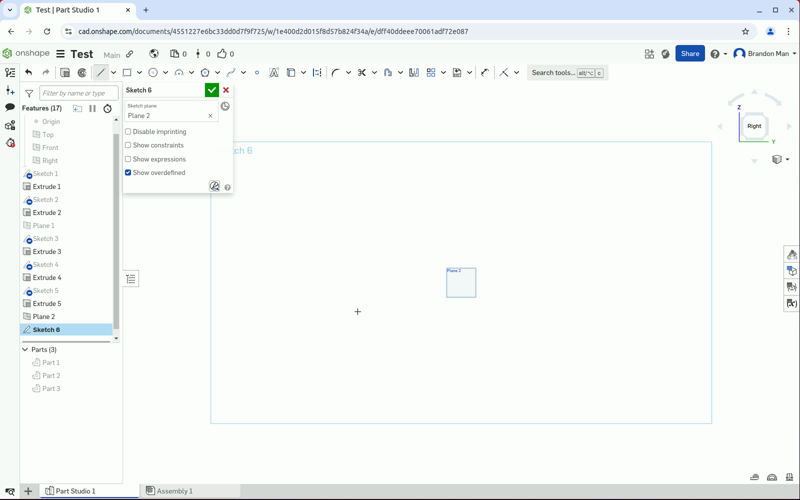
click(357, 311)
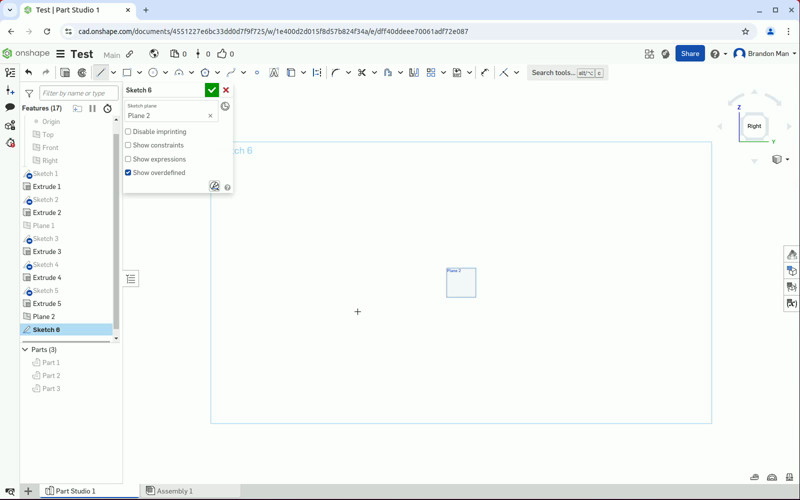
key_up(shift)
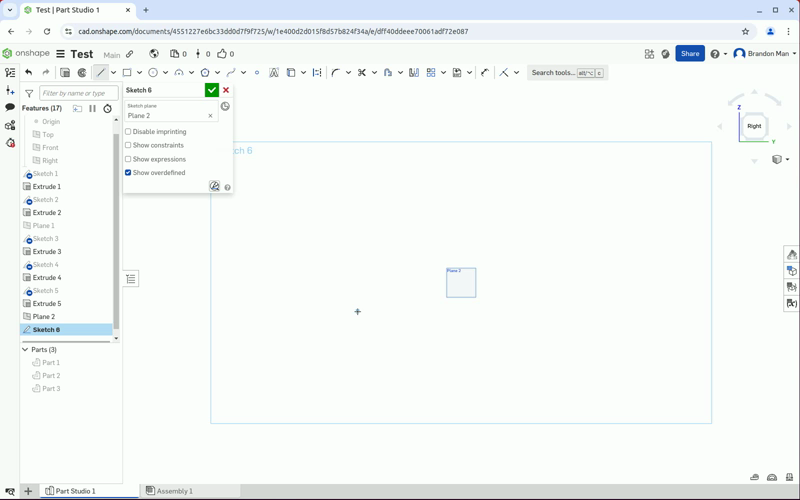
key_down(shift)
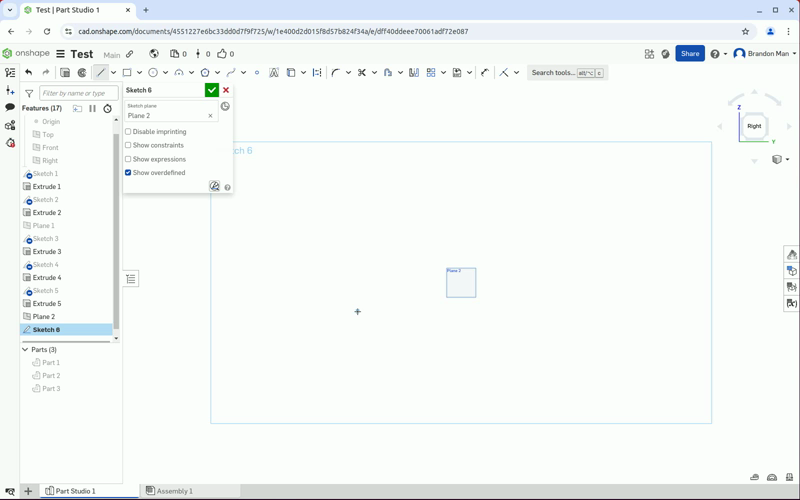
mouse_move(442, 207)
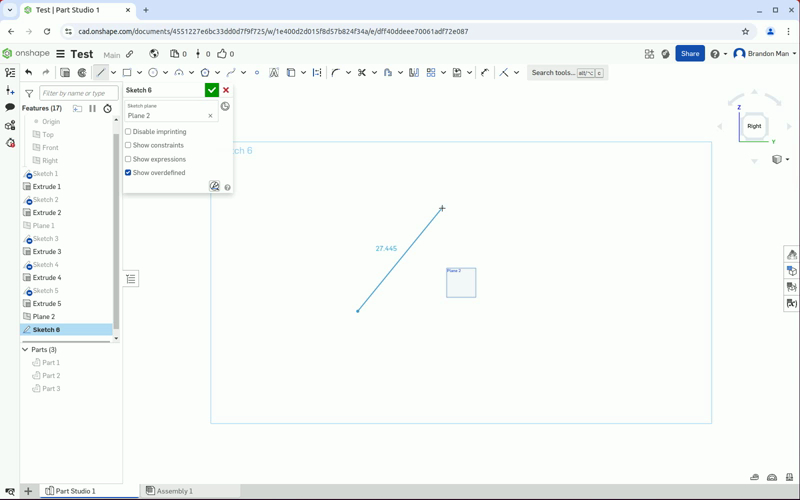
click(442, 207)
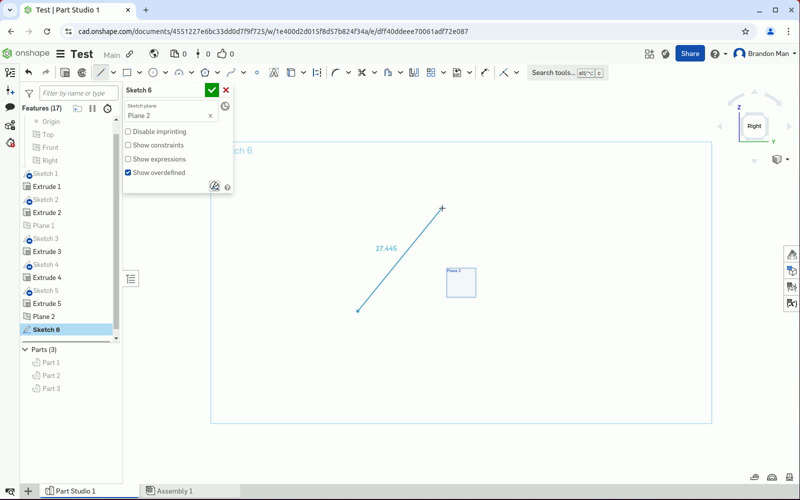
key_up(shift)
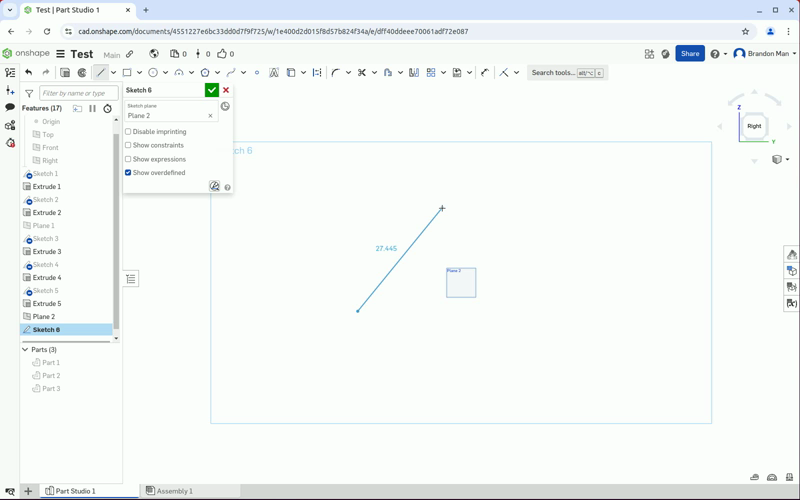
key_down(shift)
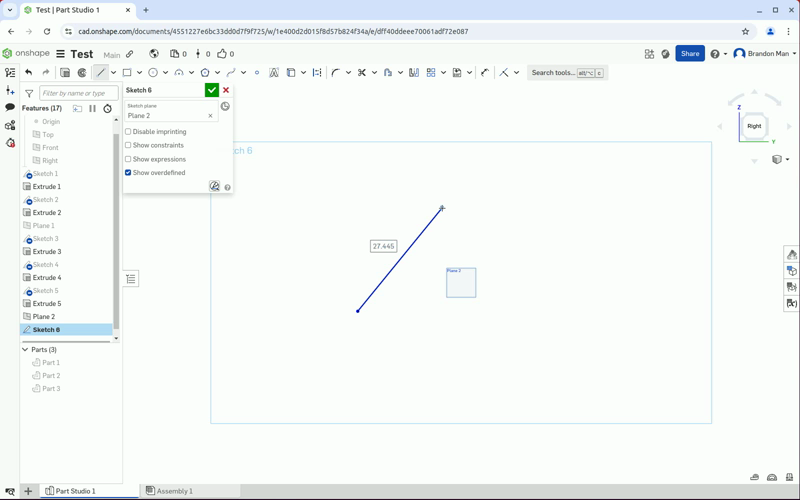
mouse_move(357, 207)
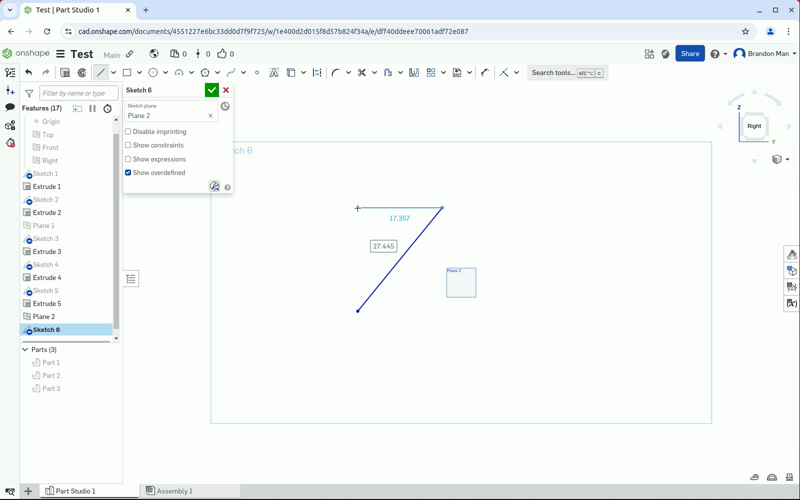
click(357, 207)
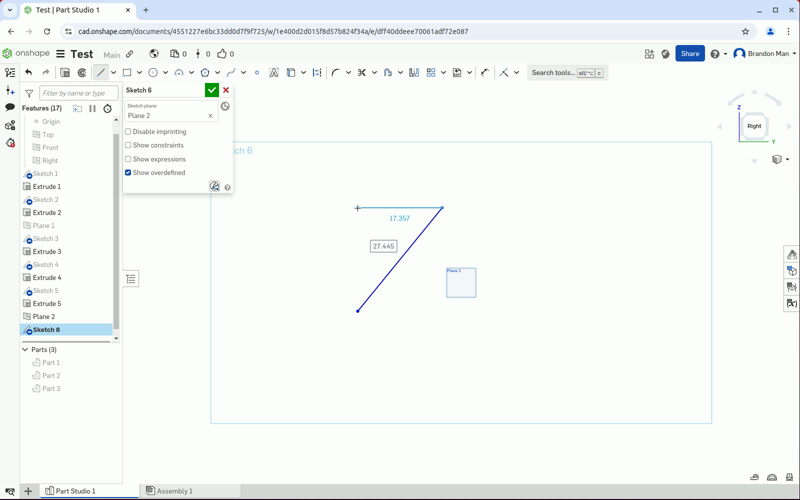
key_up(shift)
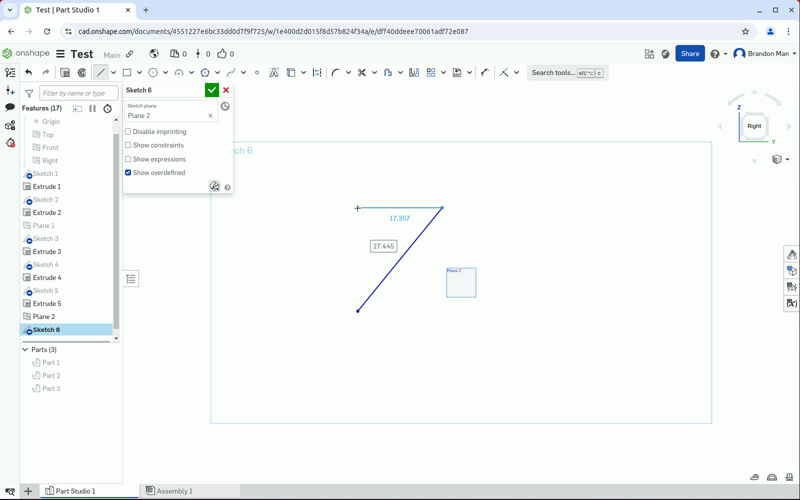
key_down(shift)
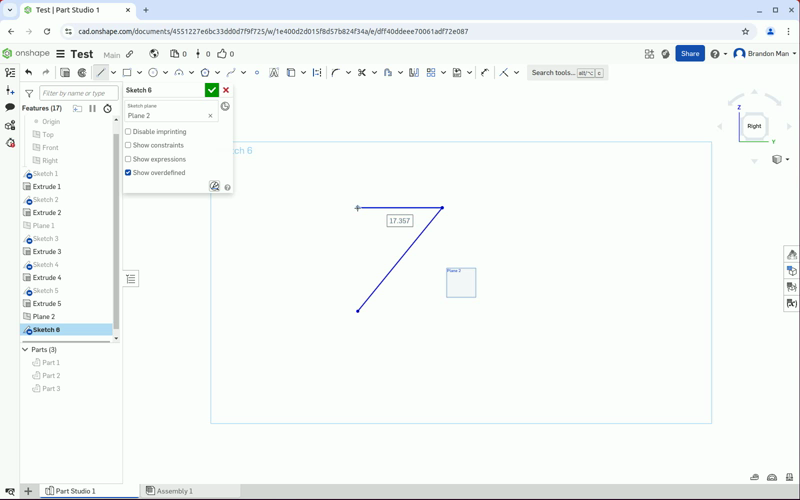
mouse_move(357, 311)
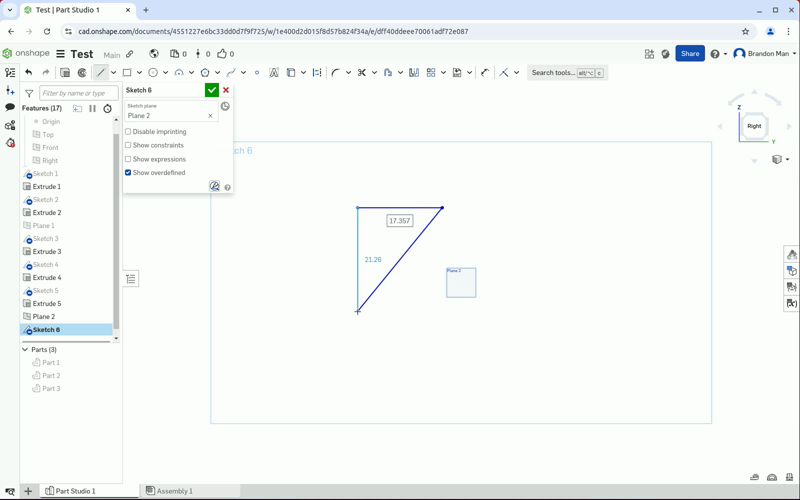
key_up(shift)
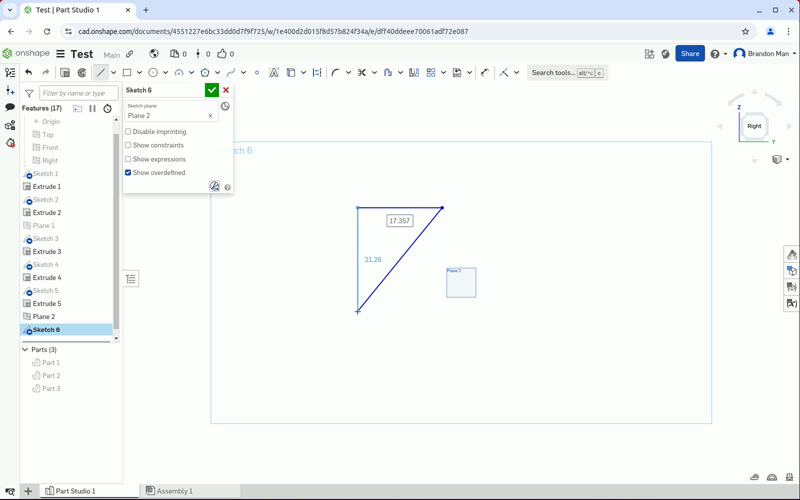
click(357, 311)
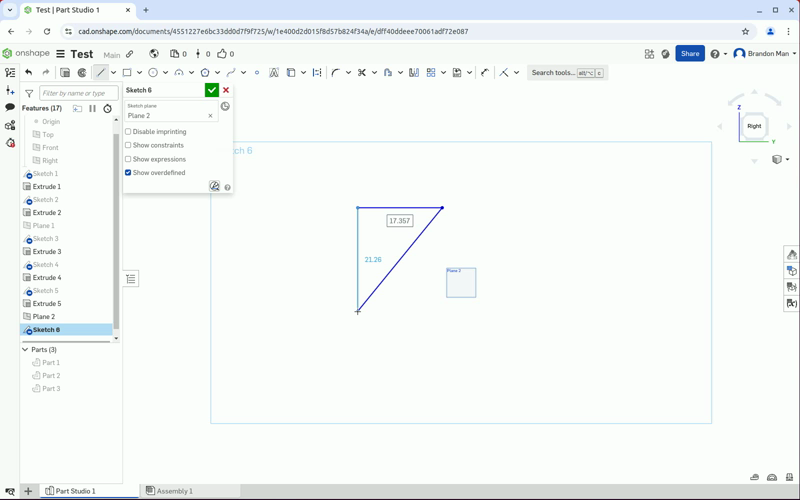
key(esc)
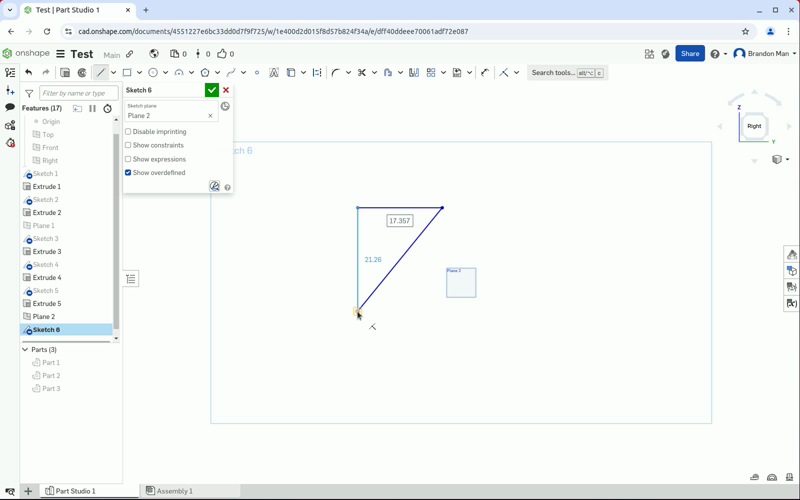
mouse_move(390, 257)
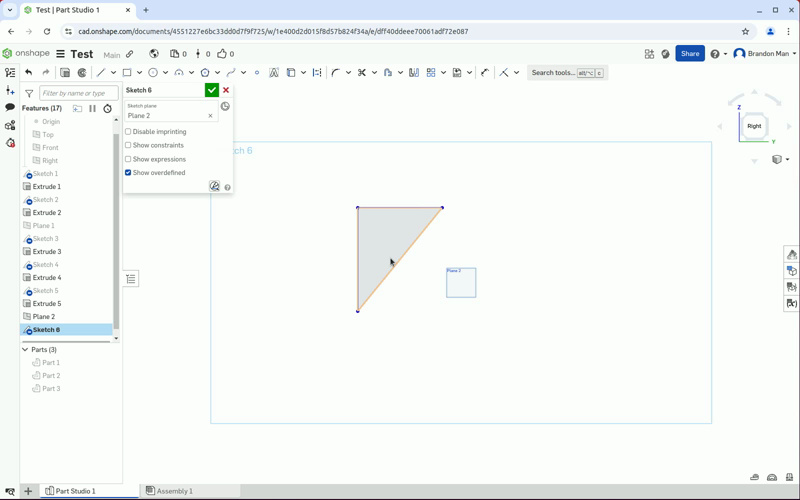
click(390, 257)
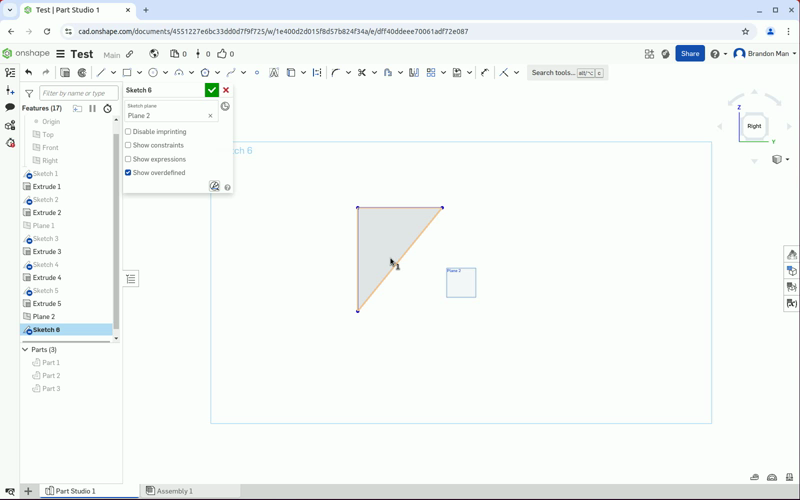
mouse_move(73, 352)
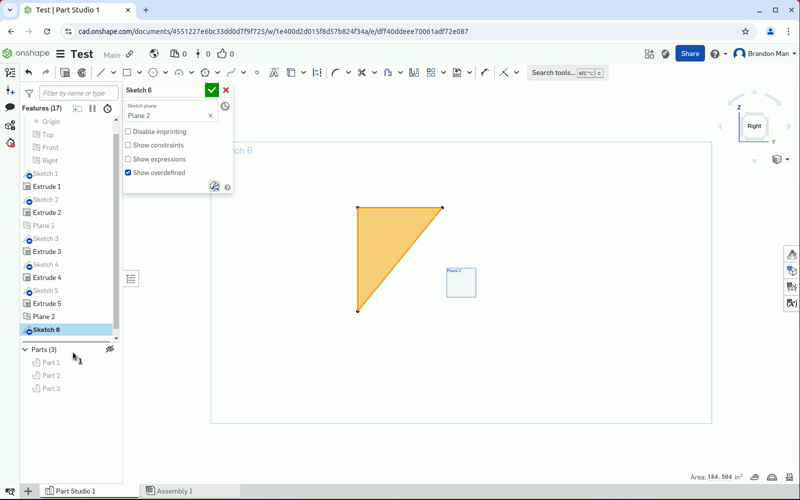
key(shift+y)
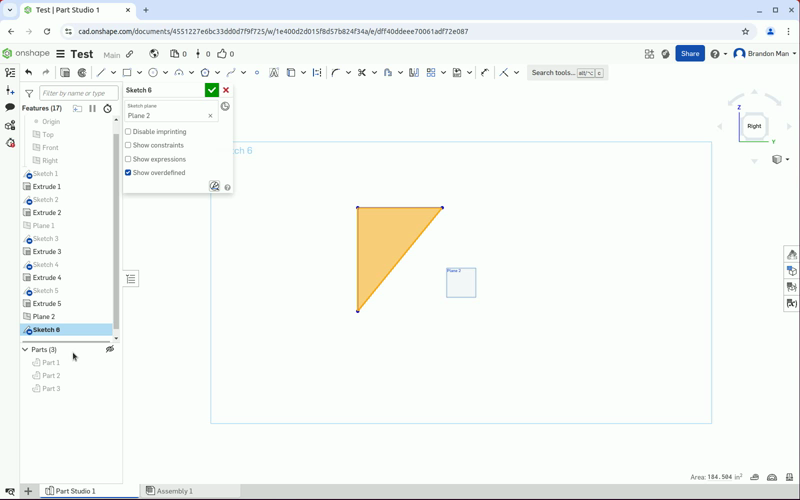
key(shift+e)
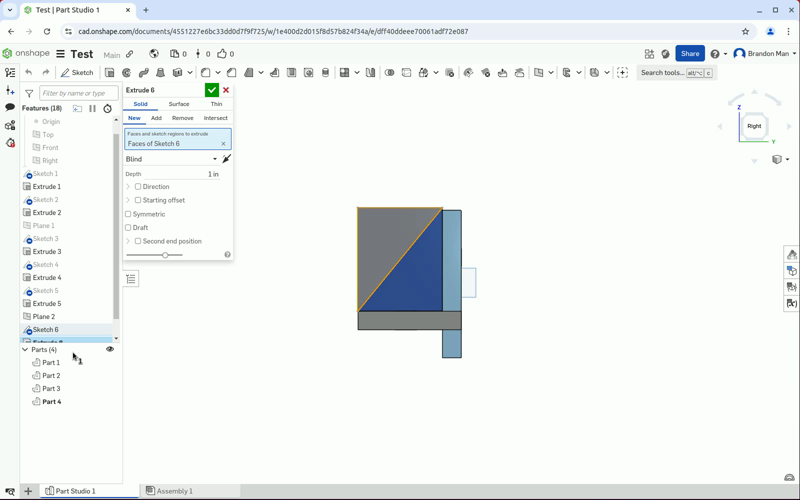
mouse_move(143, 106)
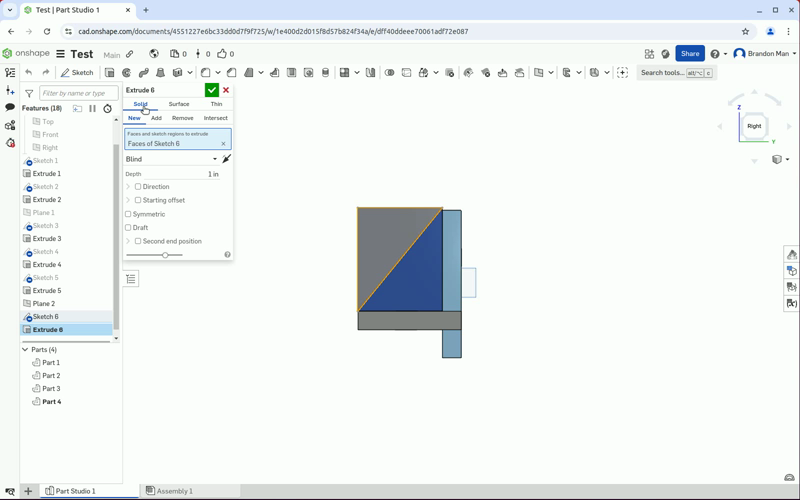
click(143, 106)
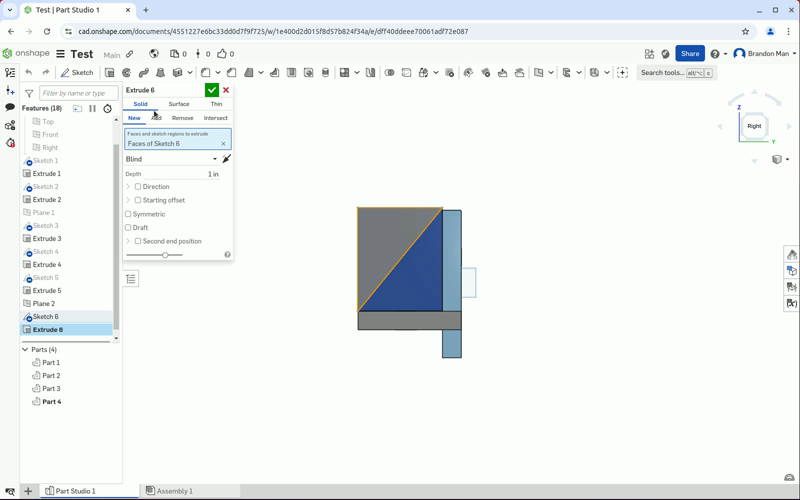
mouse_move(186, 120)
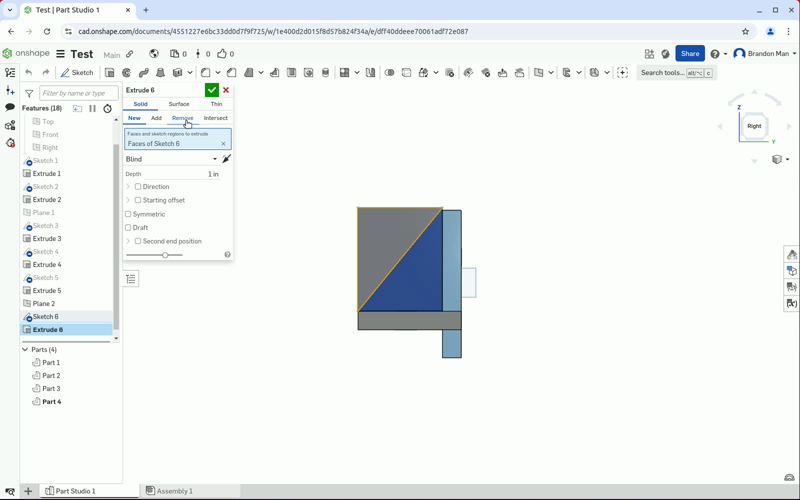
click(186, 120)
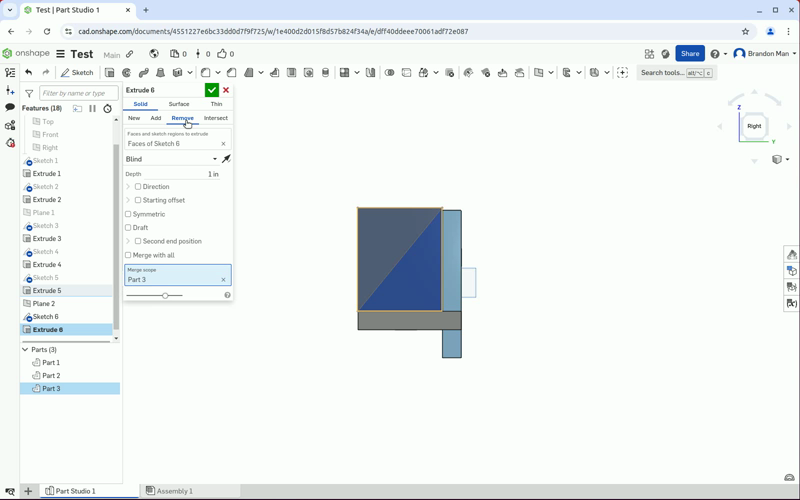
key(tab, 4)
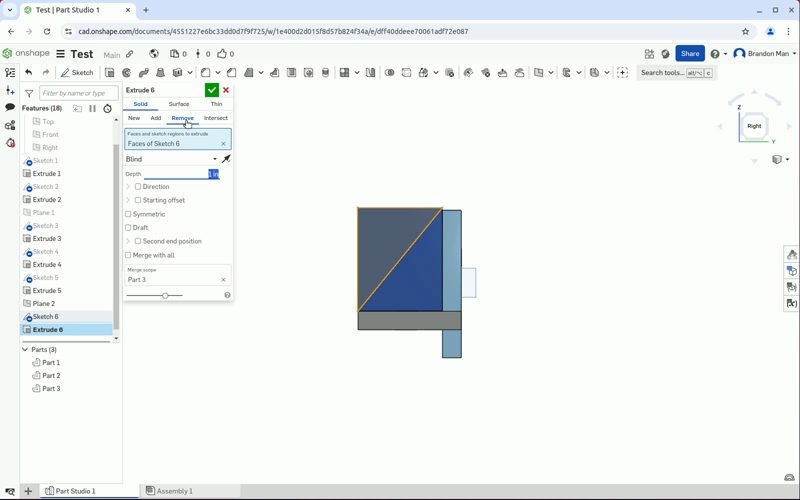
text(9.628)
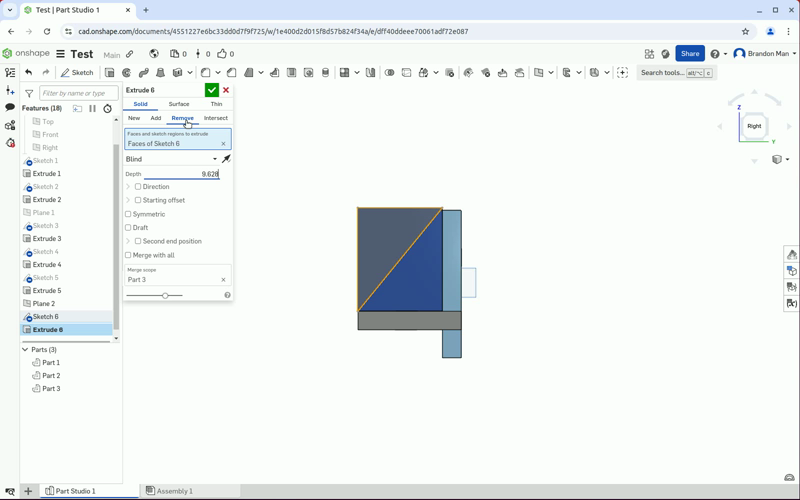
key(tab, 6)
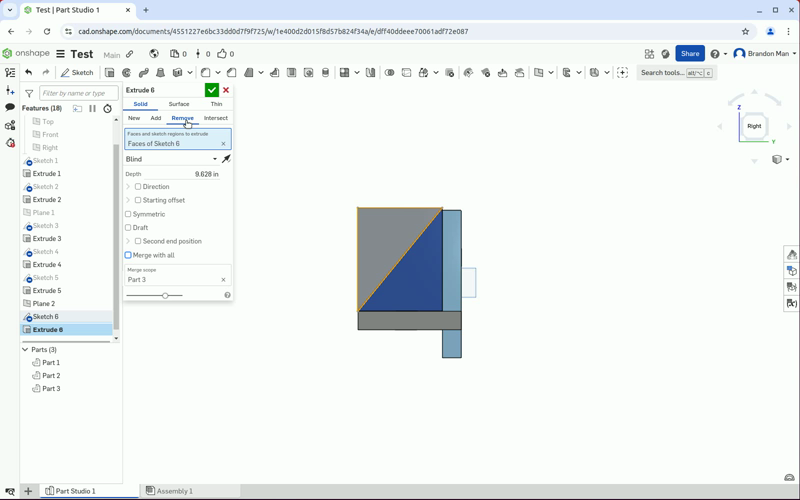
key(space)
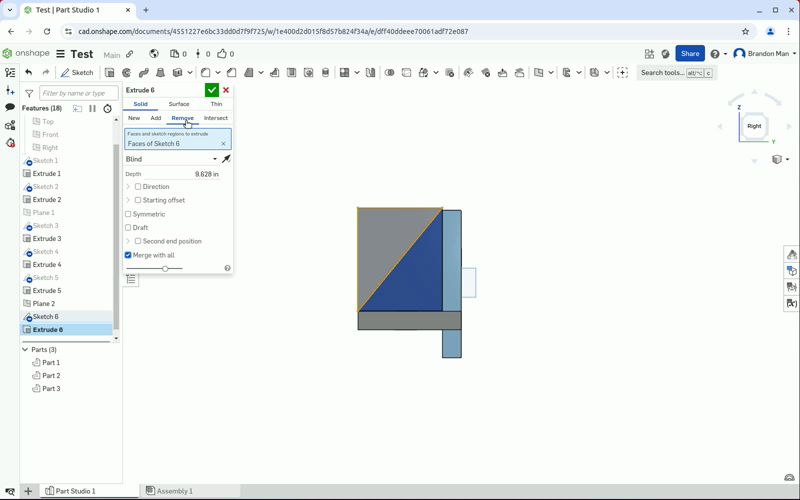
key(enter)
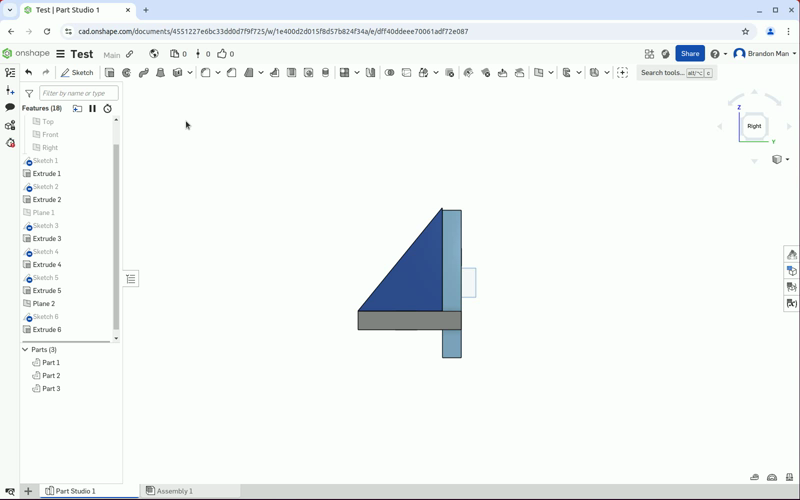
key(shift+h)
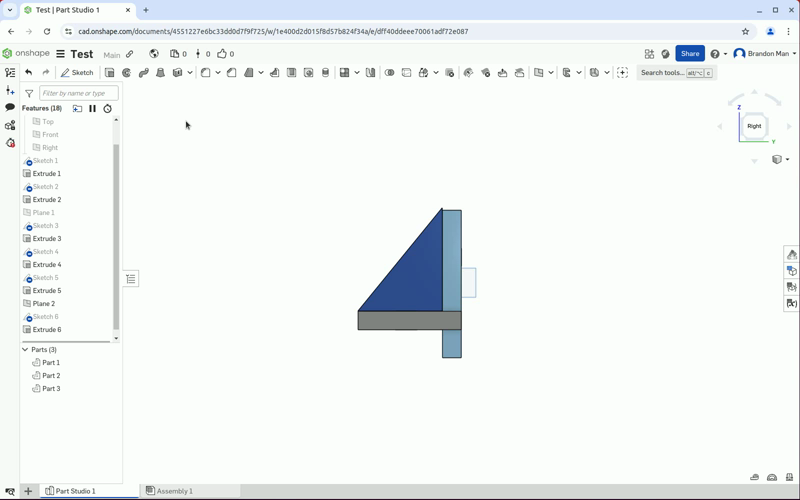
key(shift+h)
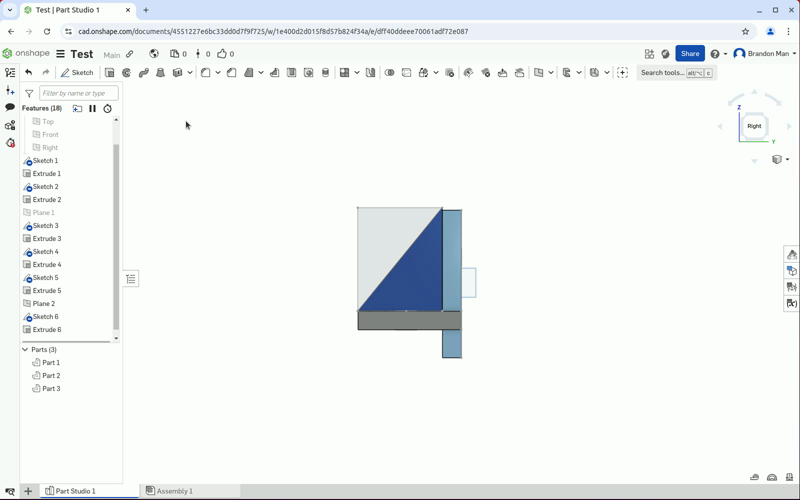
key(shift+7)
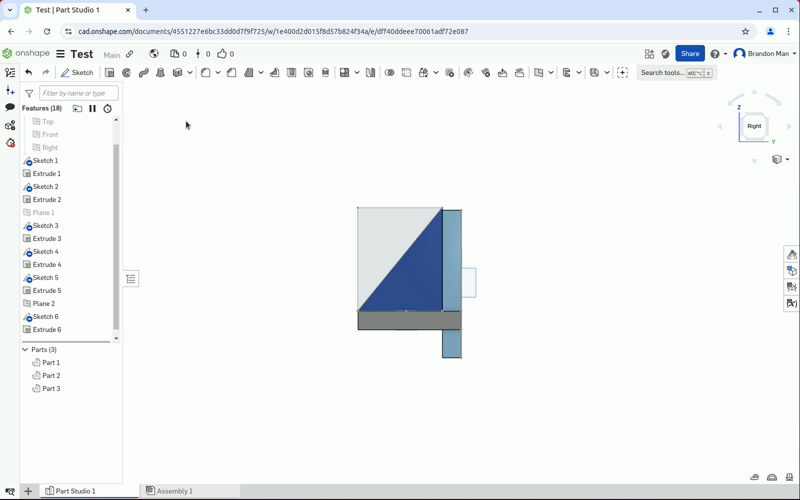
key(right, 2)
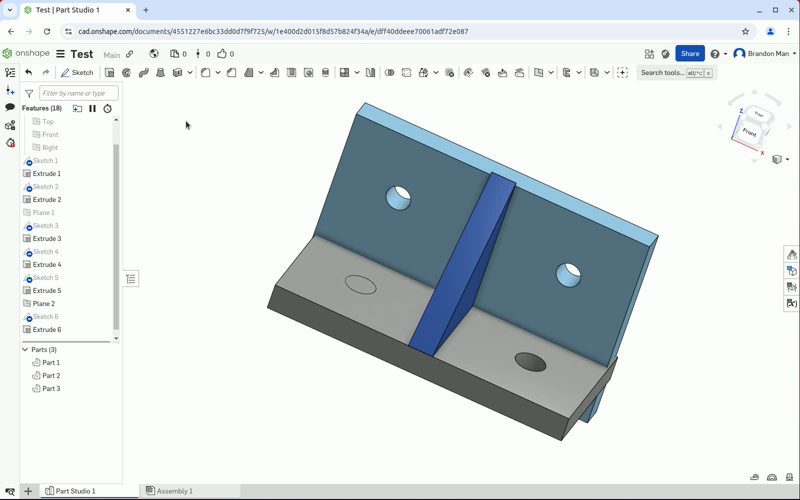
key(down, 2)
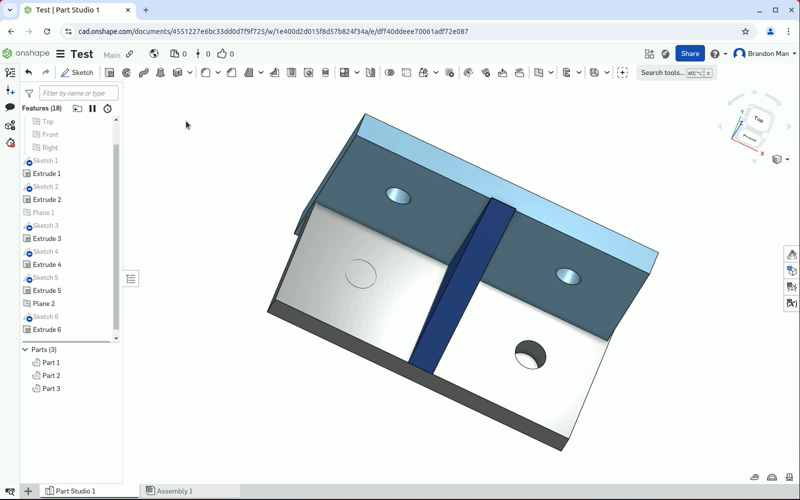
key(up, 2)
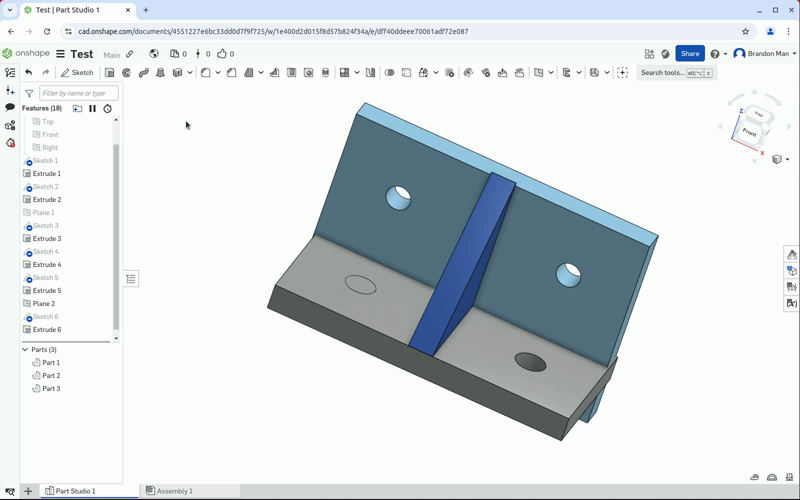
key(left, 2)
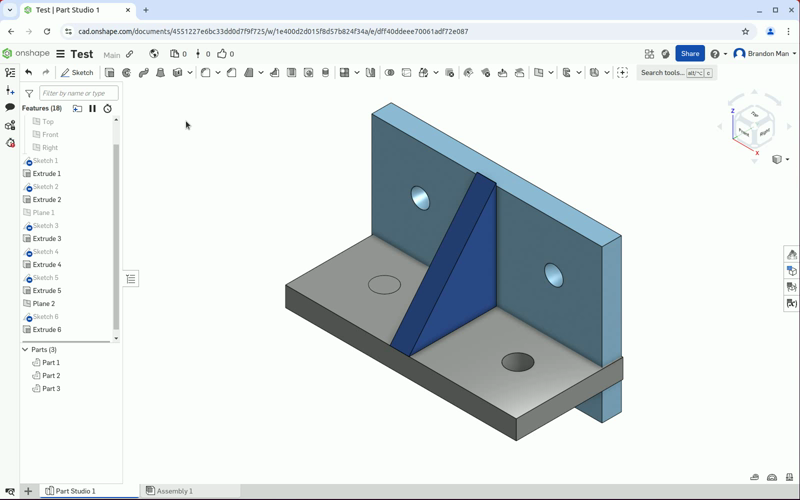
mouse_move(69, 163)
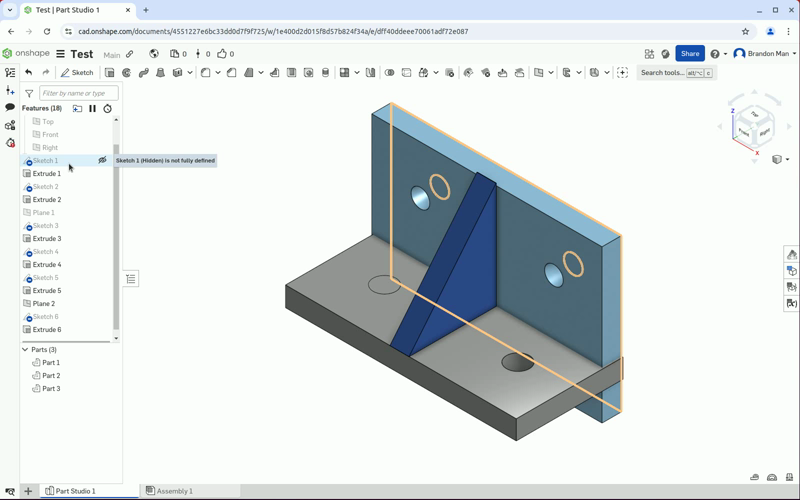
click(69, 163)